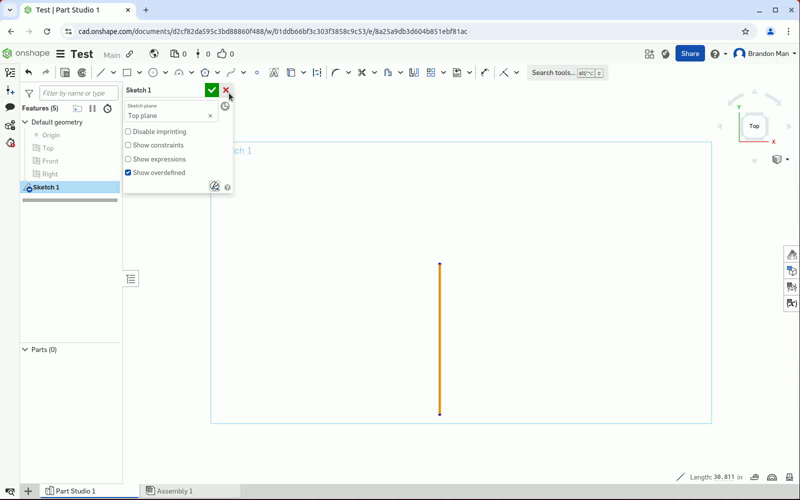
key(shift+h)
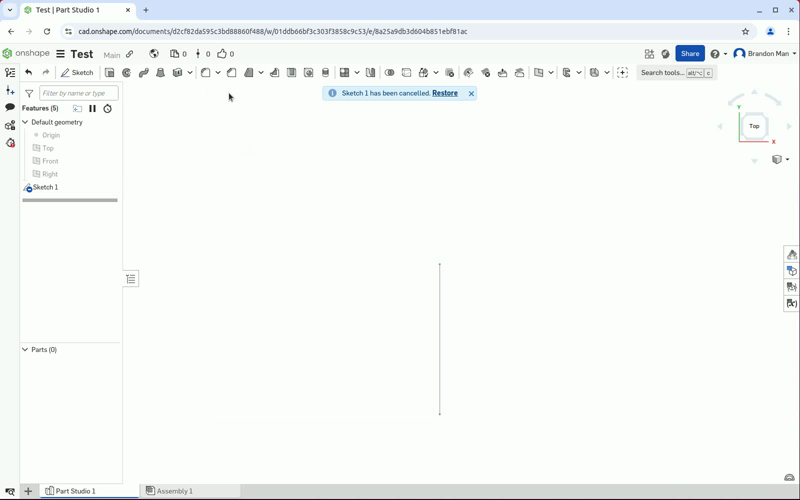
key(shift+s)
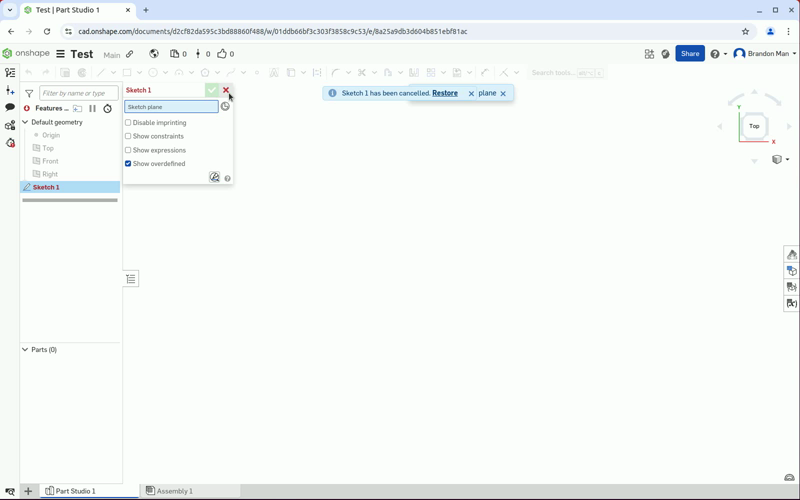
mouse_move(73, 150)
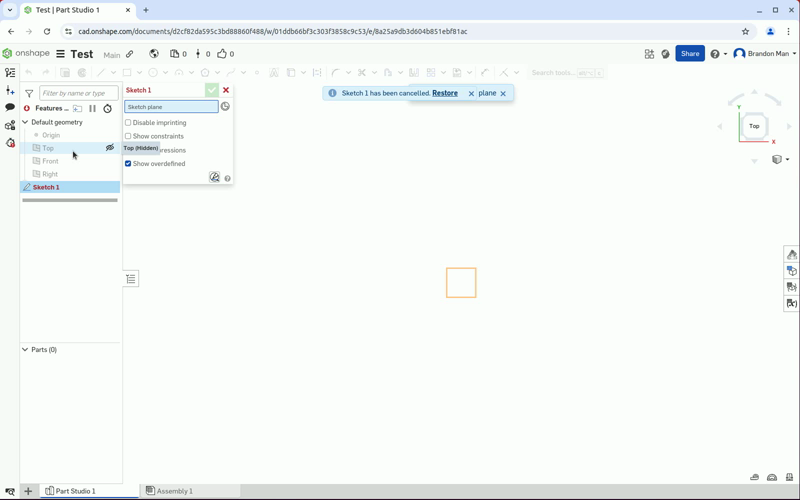
click(73, 150)
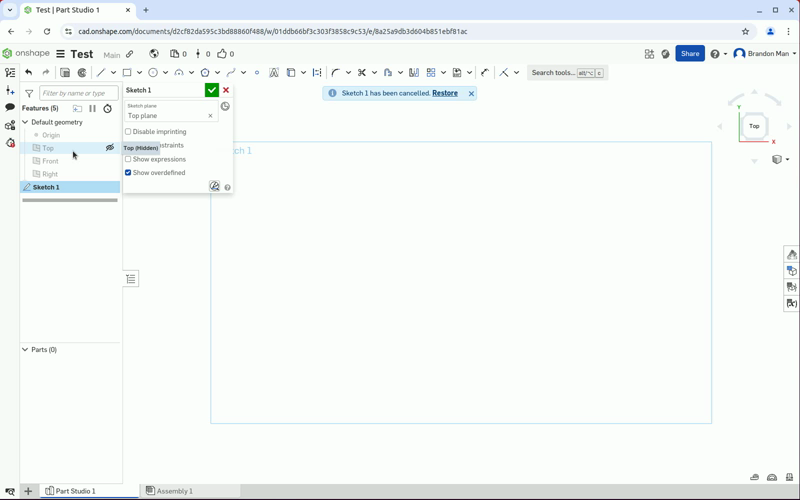
mouse_move(73, 352)
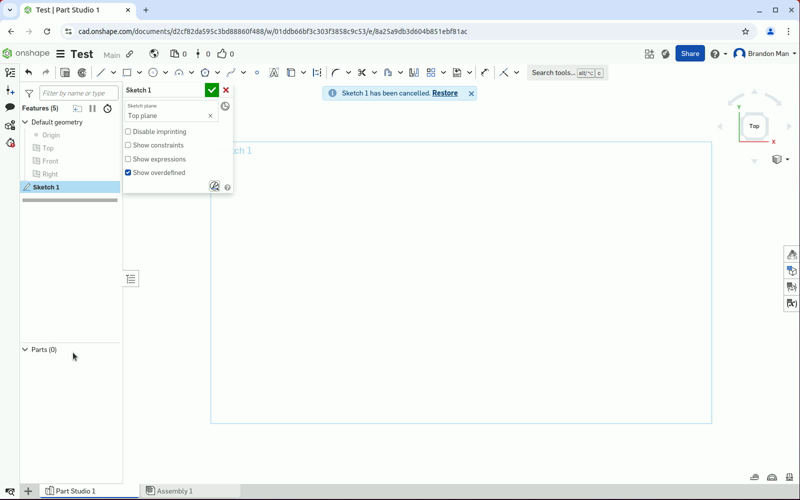
key(y)
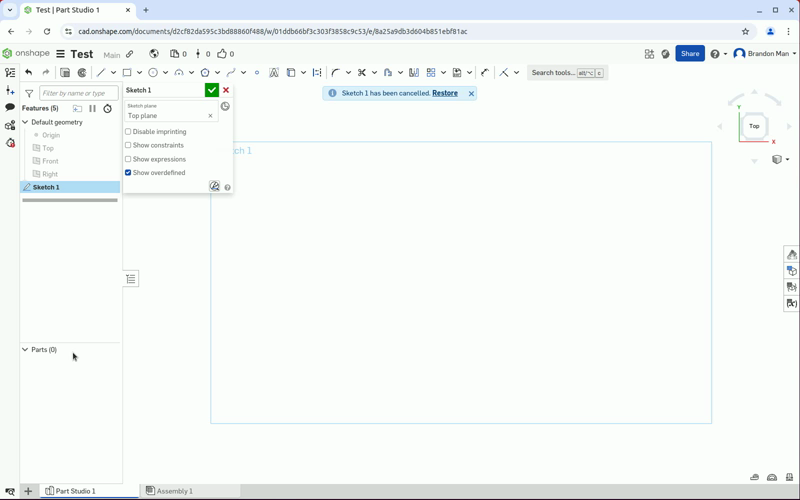
key(l)
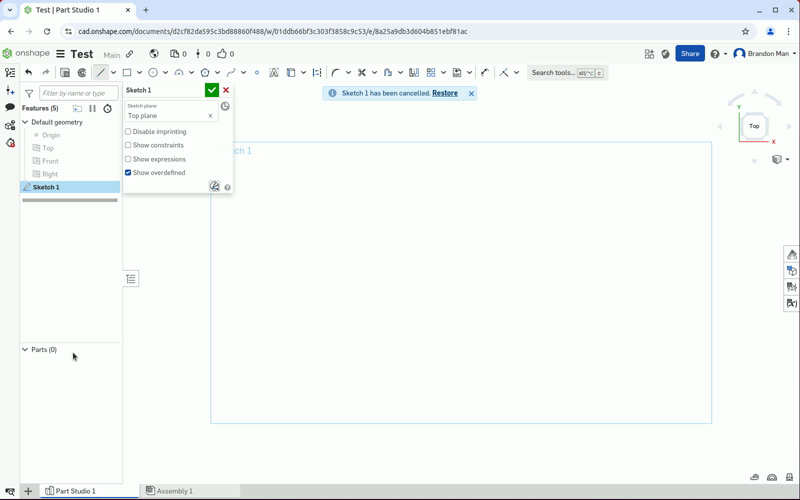
key_down(shift)
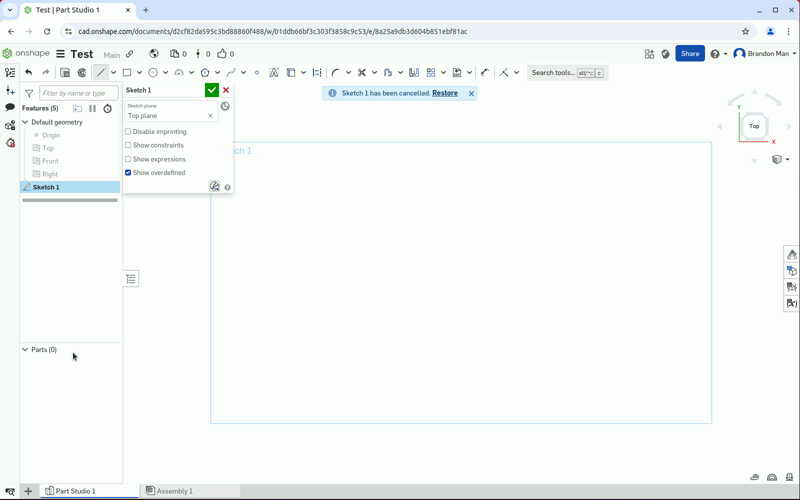
mouse_move(348, 292)
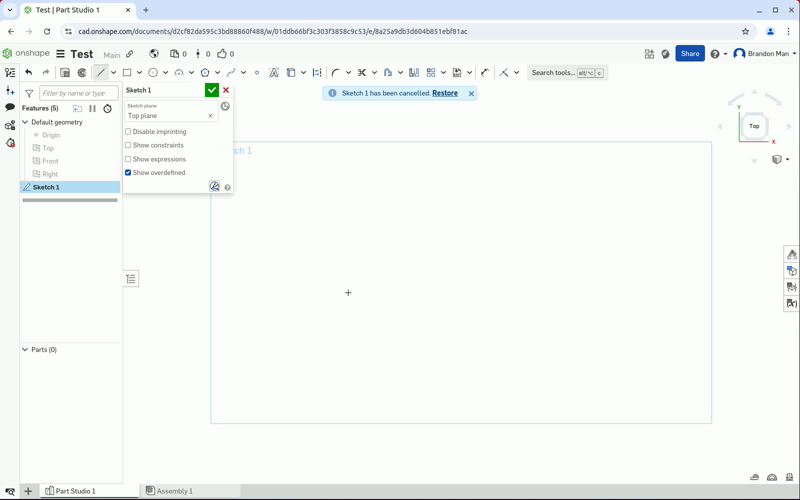
click(348, 292)
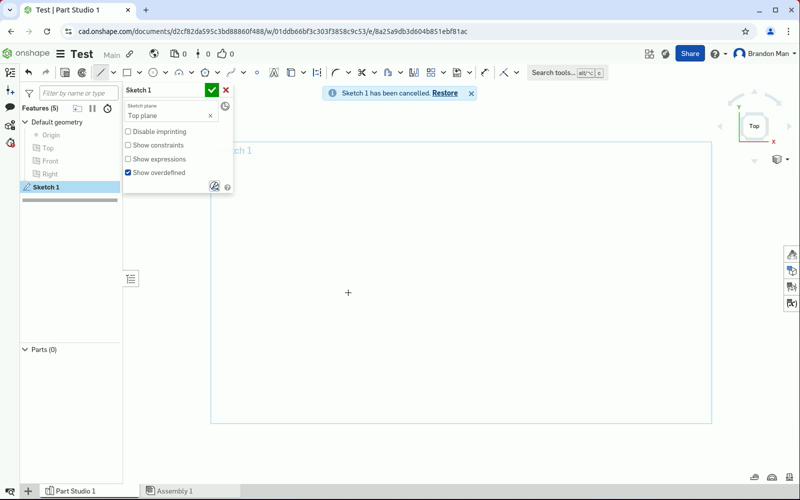
key_up(shift)
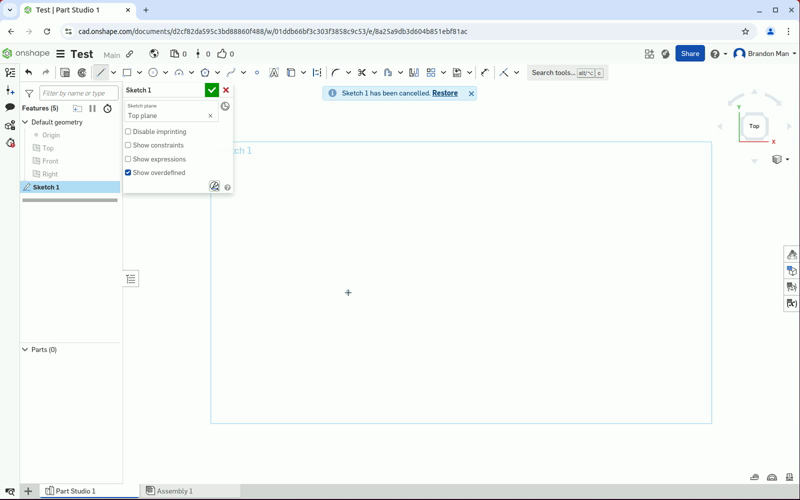
key_down(shift)
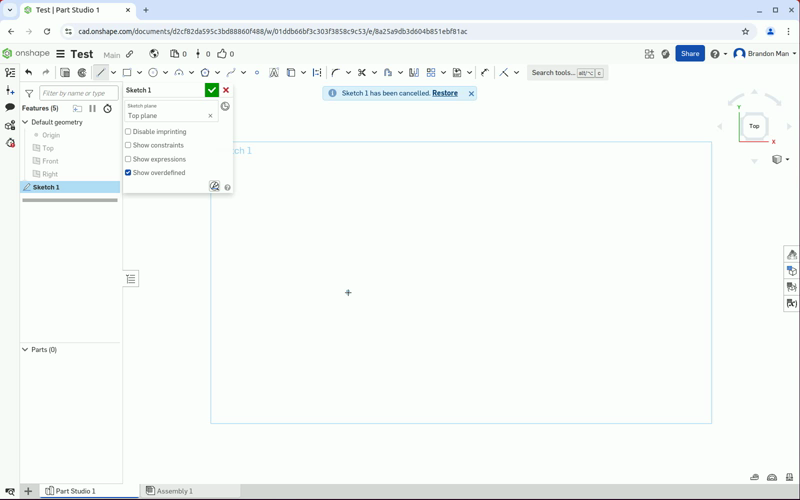
mouse_move(451, 292)
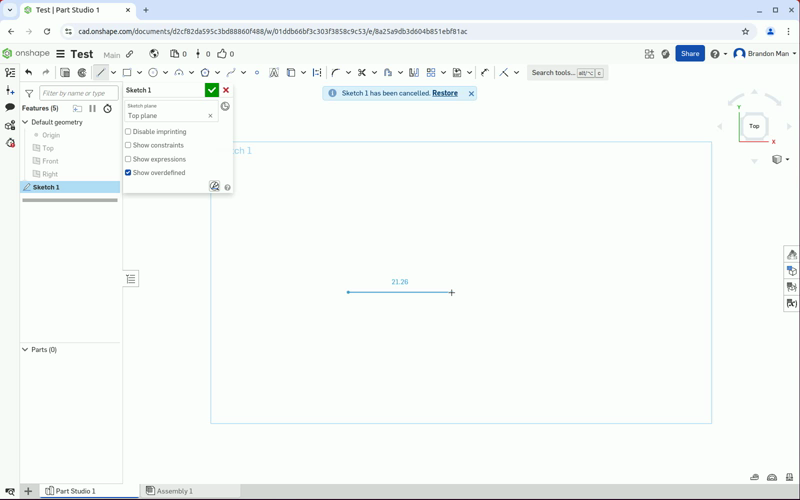
click(451, 292)
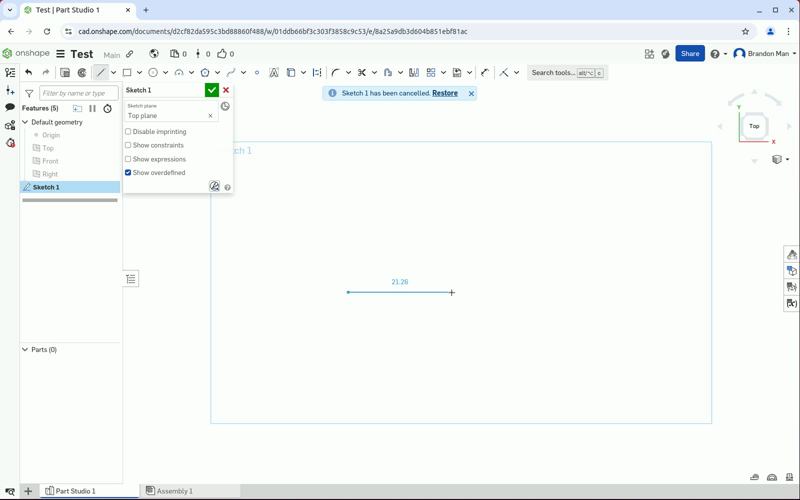
key_up(shift)
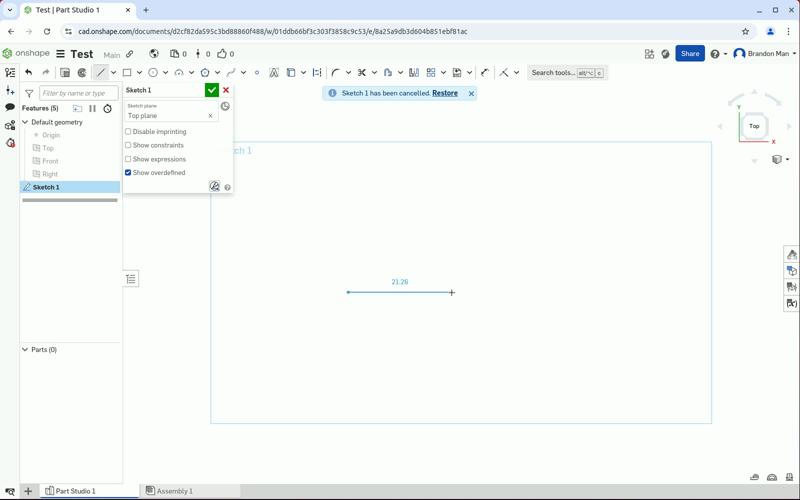
key(esc)
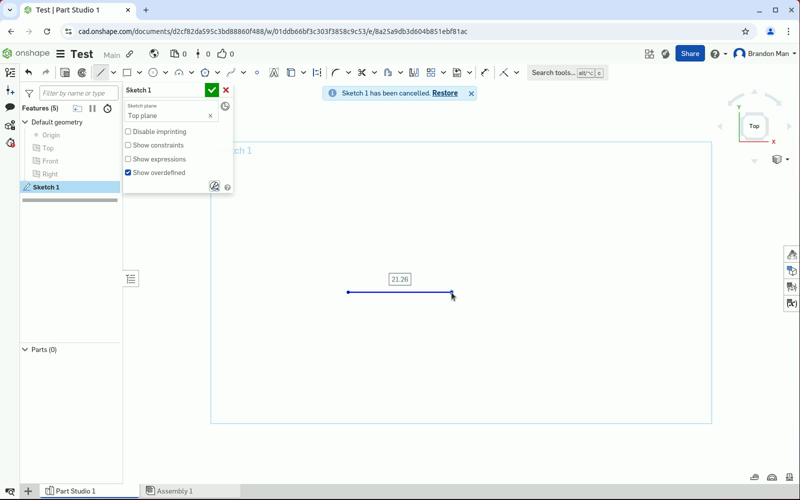
key(a)
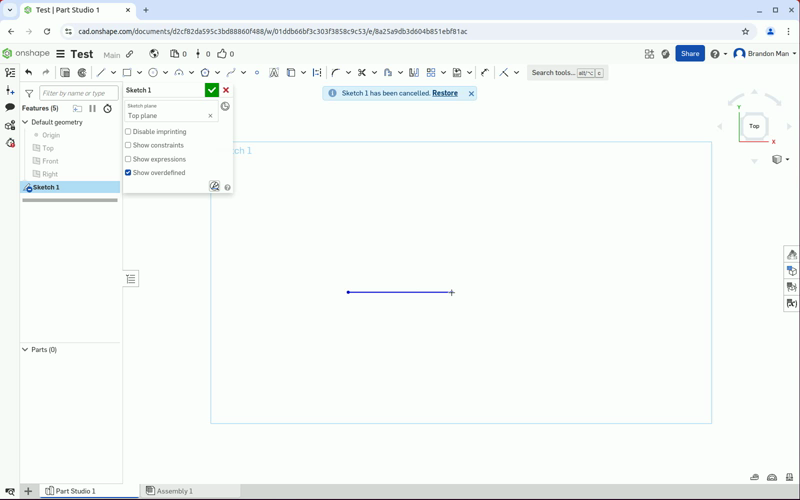
mouse_move(451, 292)
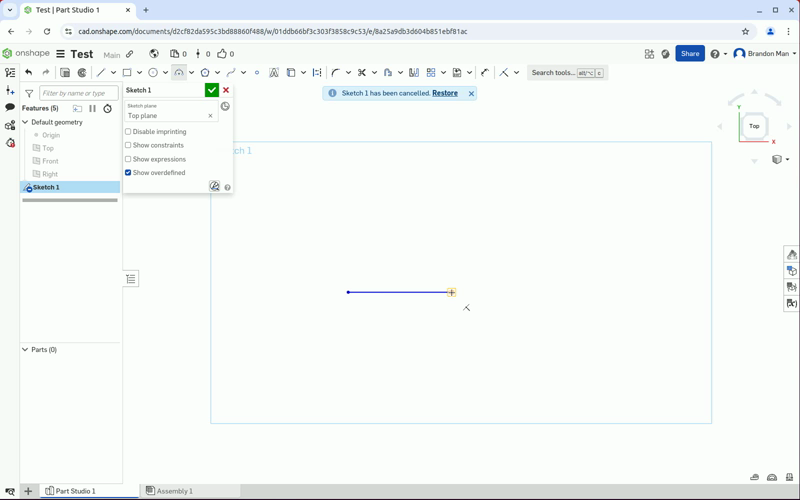
click(451, 292)
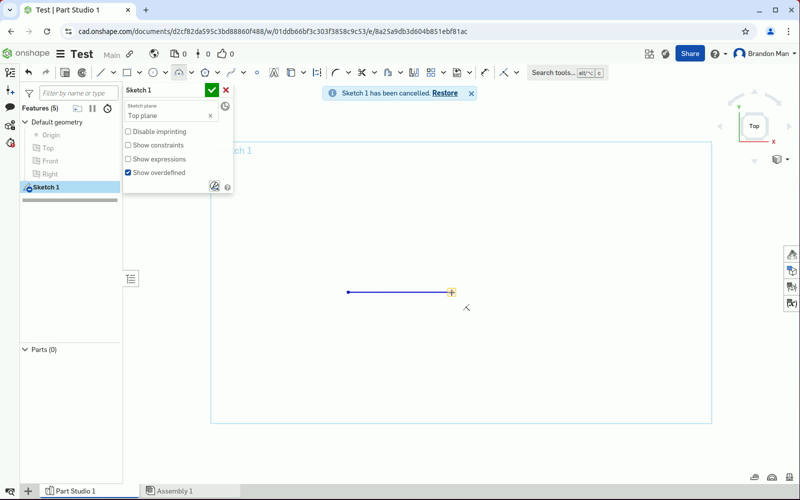
key_down(shift)
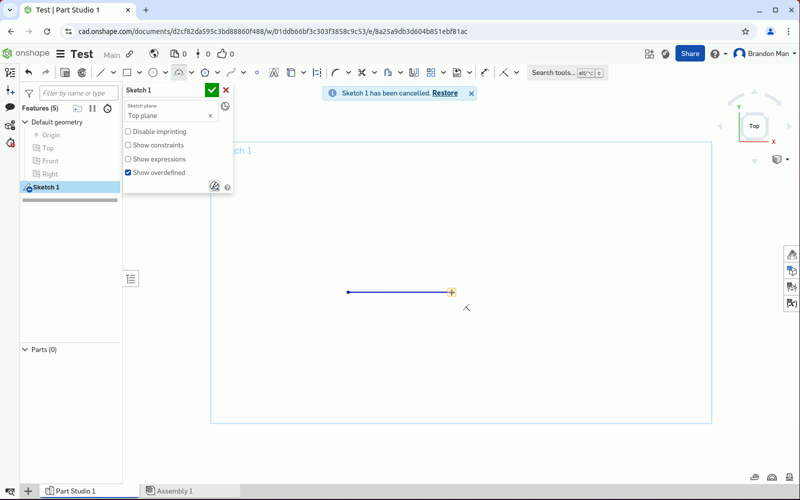
mouse_move(451, 273)
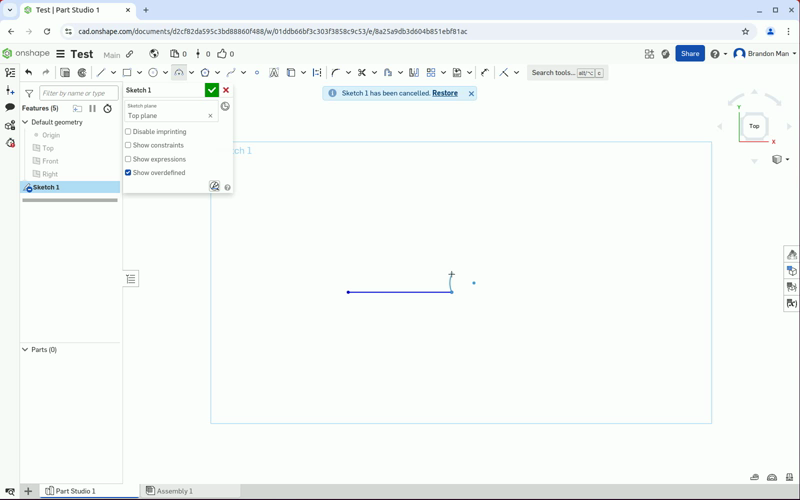
click(451, 273)
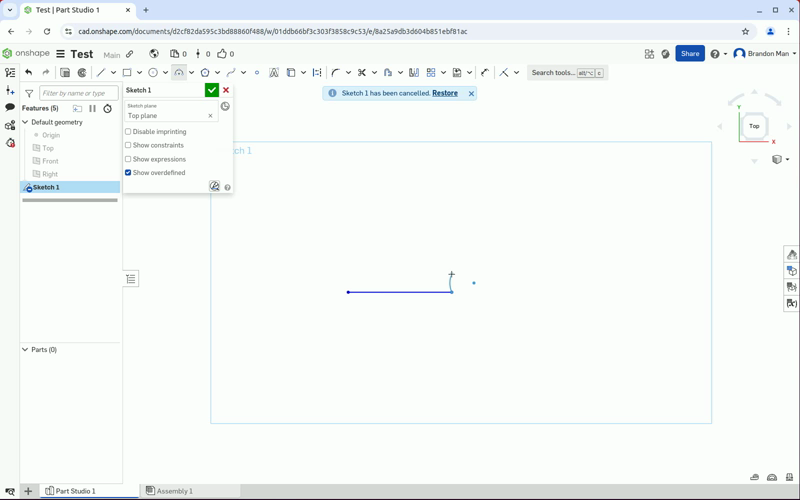
mouse_move(447, 282)
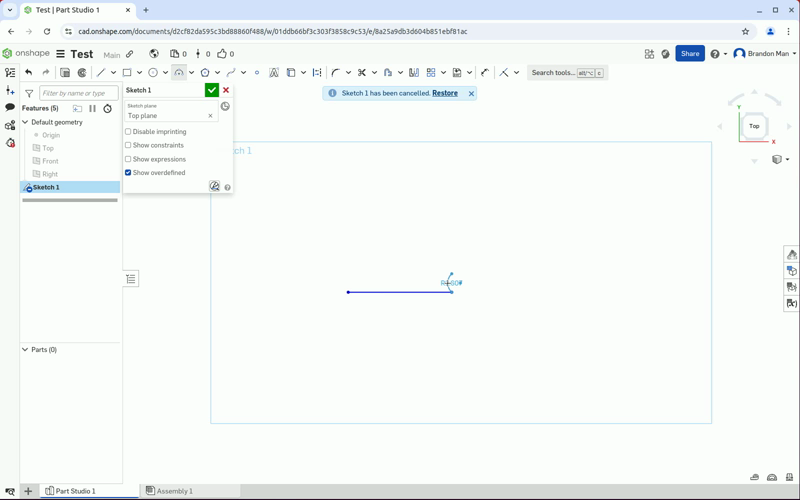
click(447, 282)
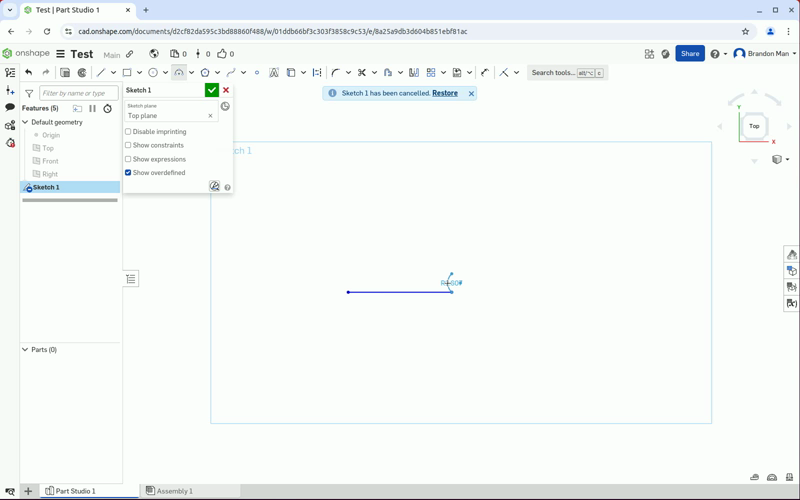
key_up(shift)
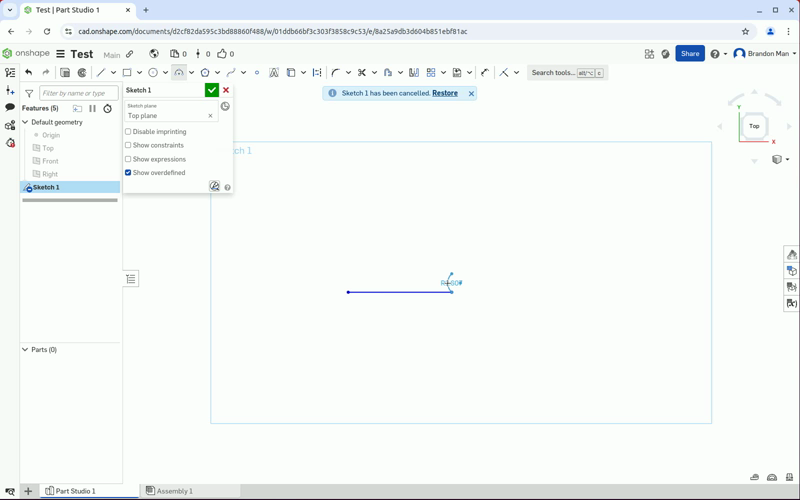
key(esc)
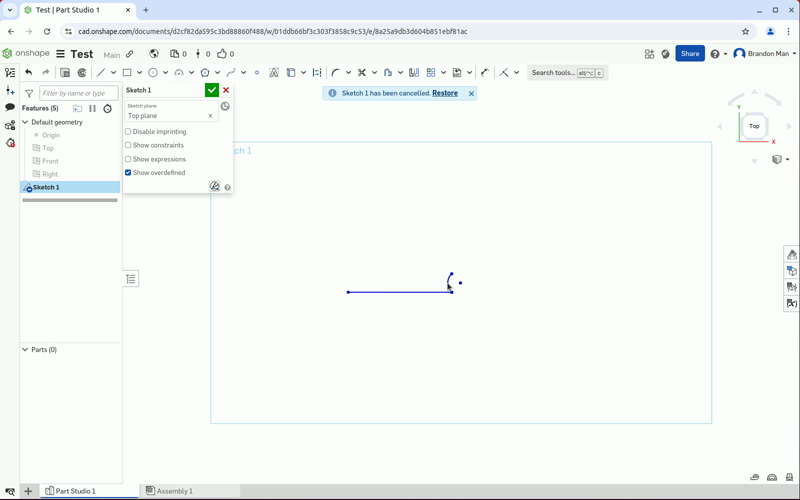
key(l)
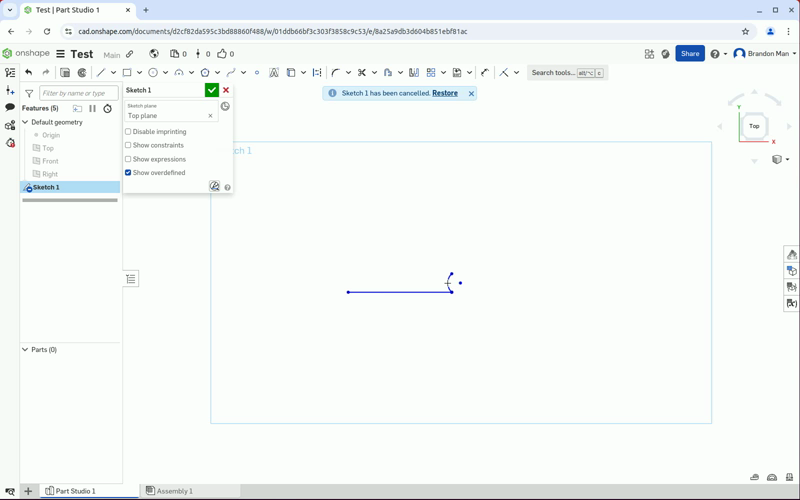
mouse_move(451, 273)
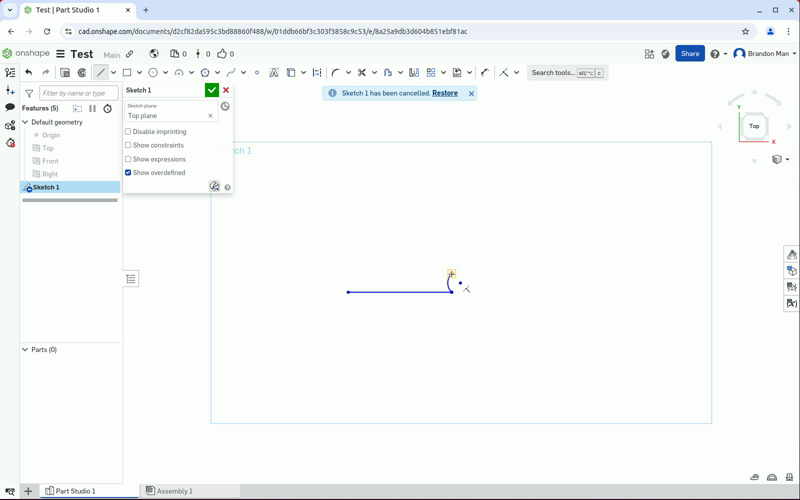
click(451, 273)
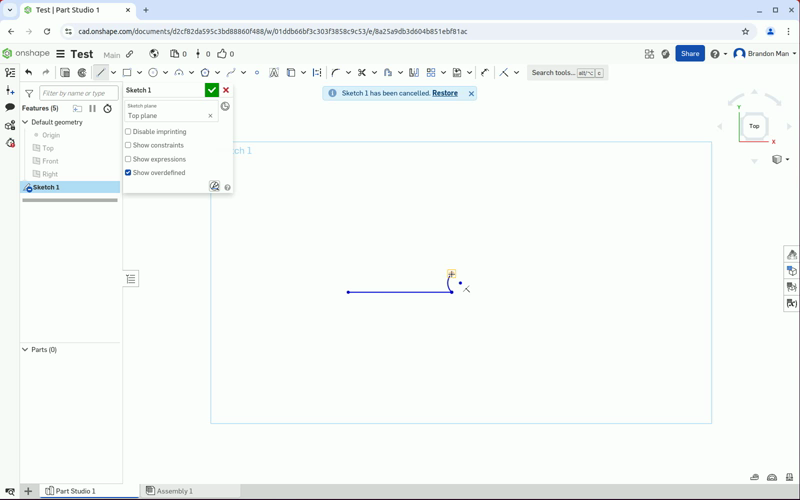
key_down(shift)
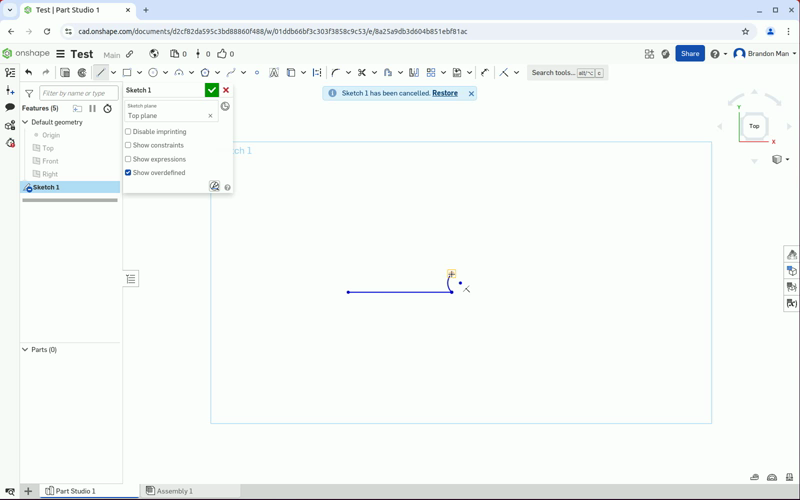
mouse_move(363, 273)
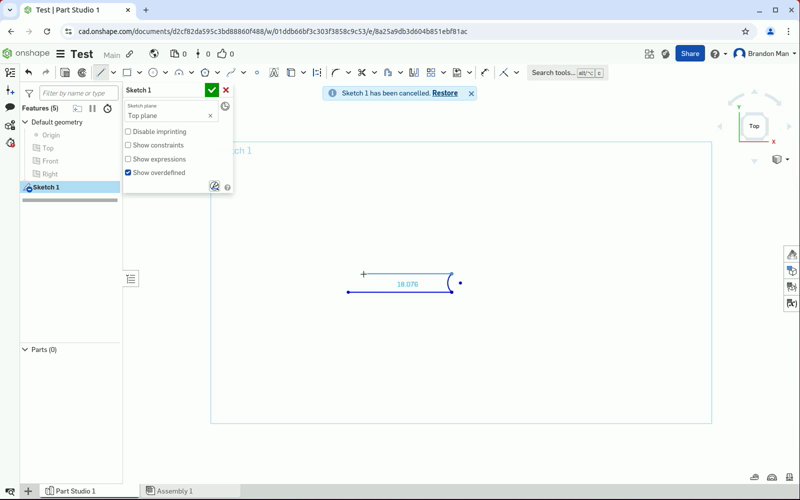
click(363, 273)
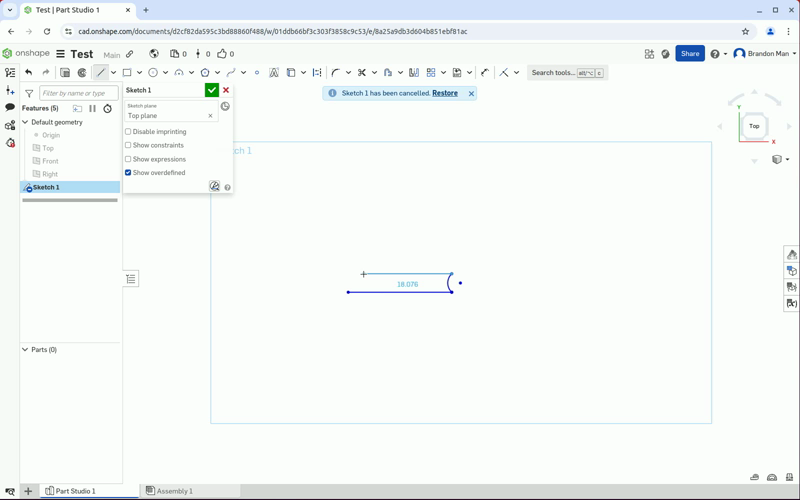
key_up(shift)
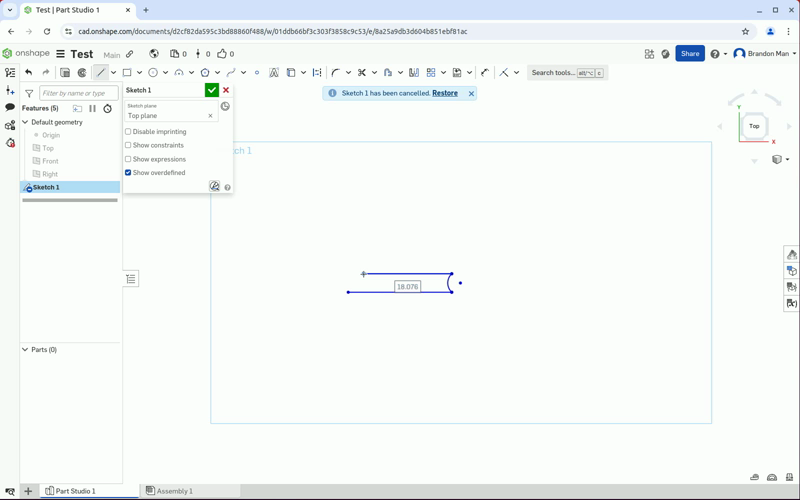
key_down(shift)
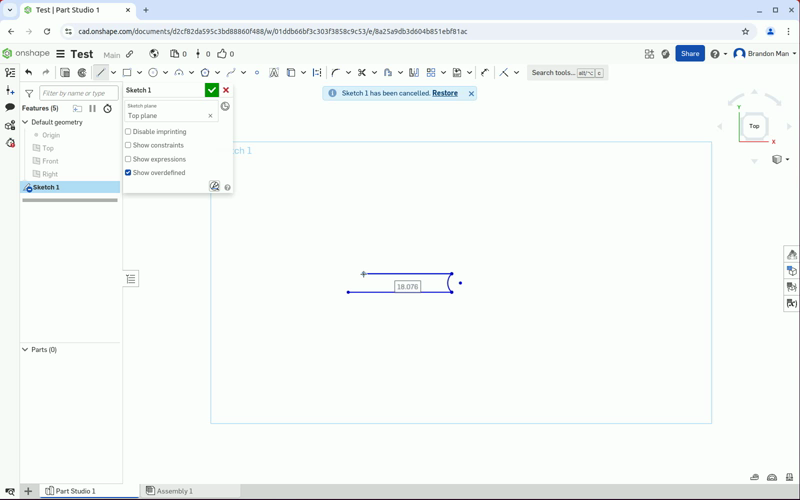
mouse_move(393, 273)
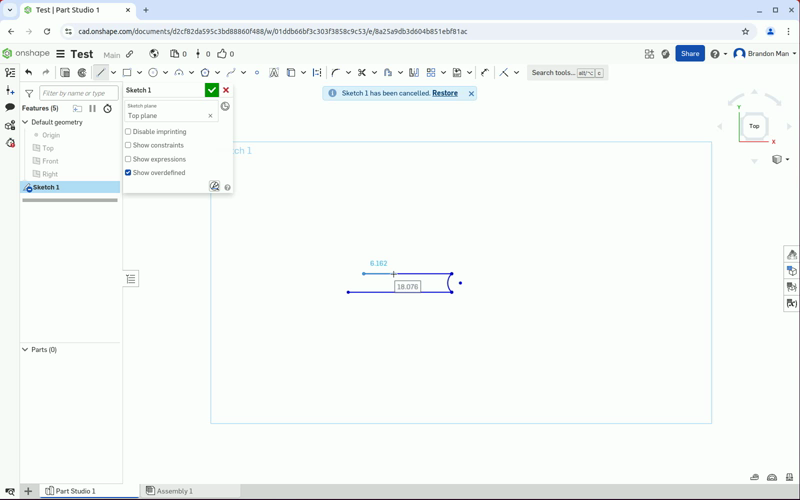
mouse_move(363, 276)
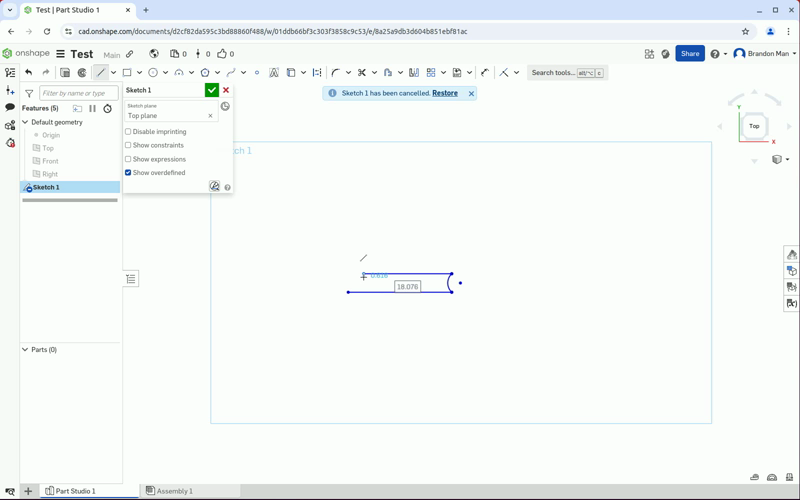
scroll(6)
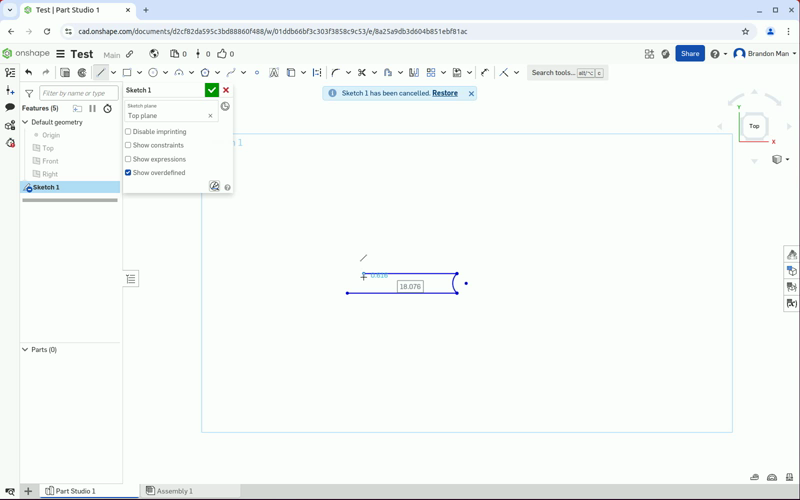
scroll(6)
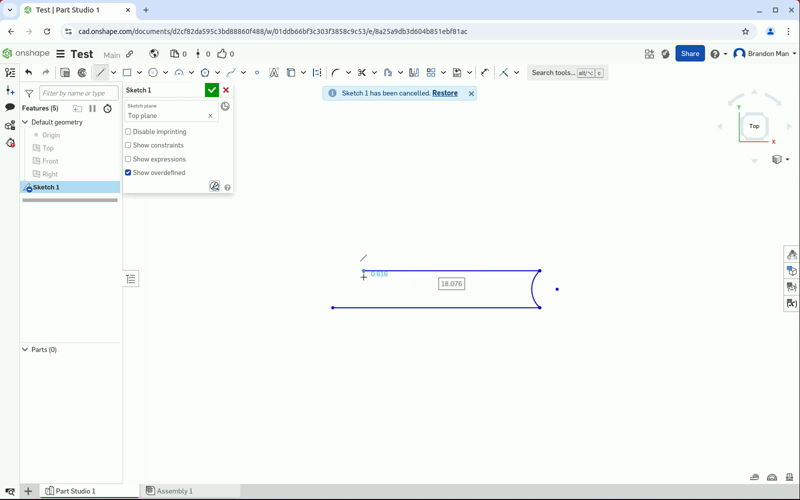
scroll(6)
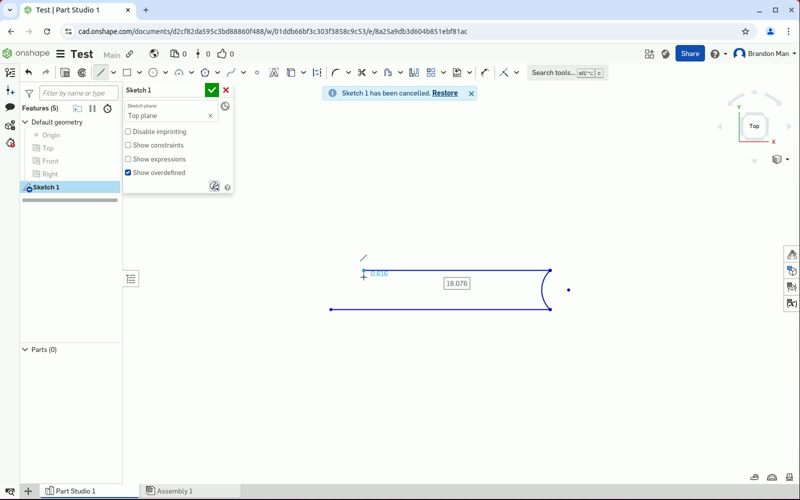
scroll(6)
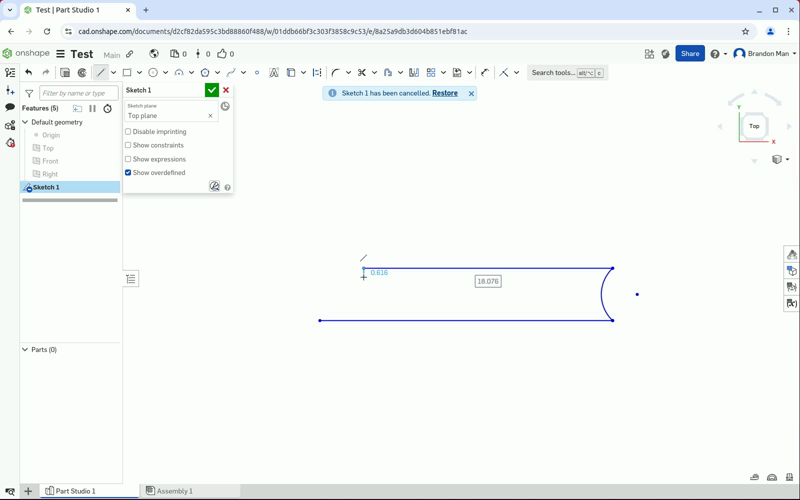
scroll(6)
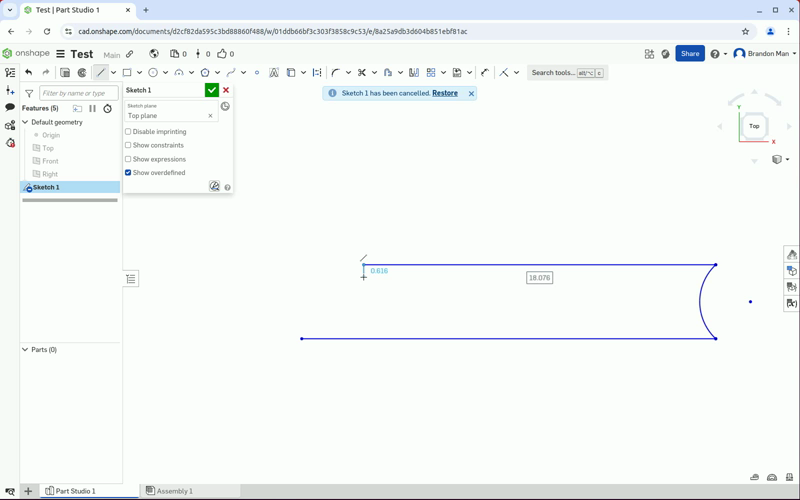
scroll(6)
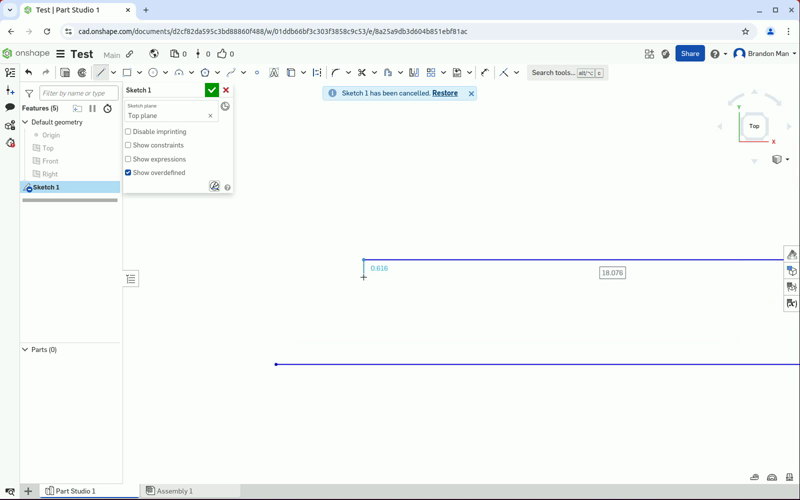
scroll(6)
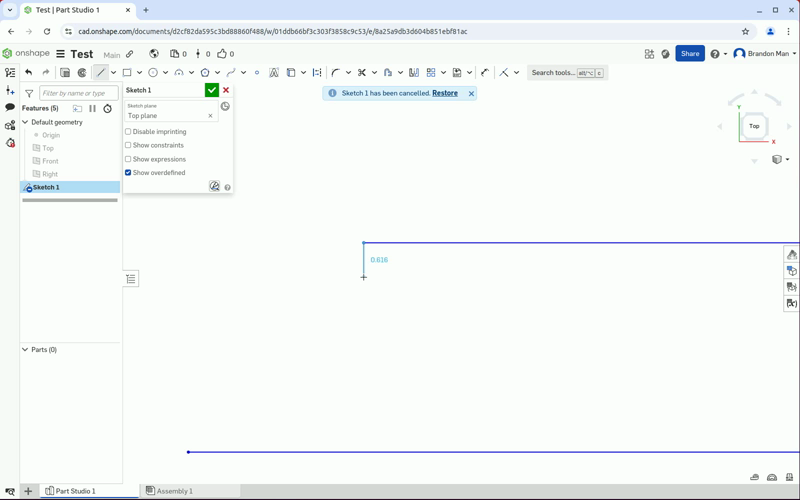
click(363, 276)
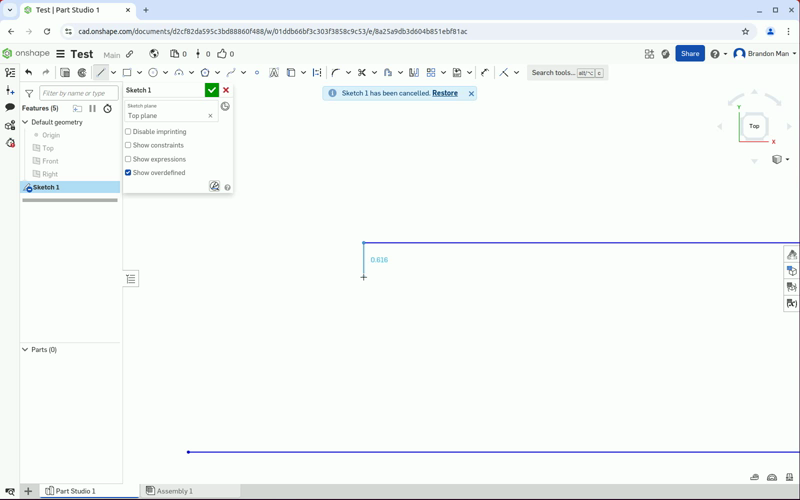
scroll(-6)
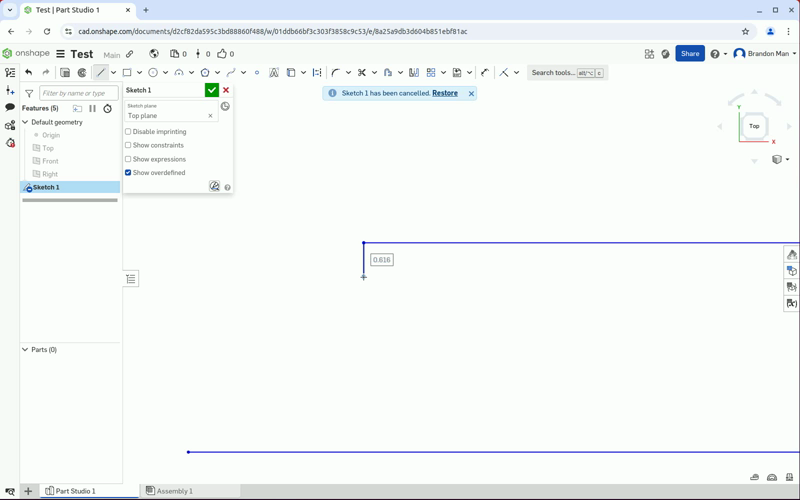
scroll(-6)
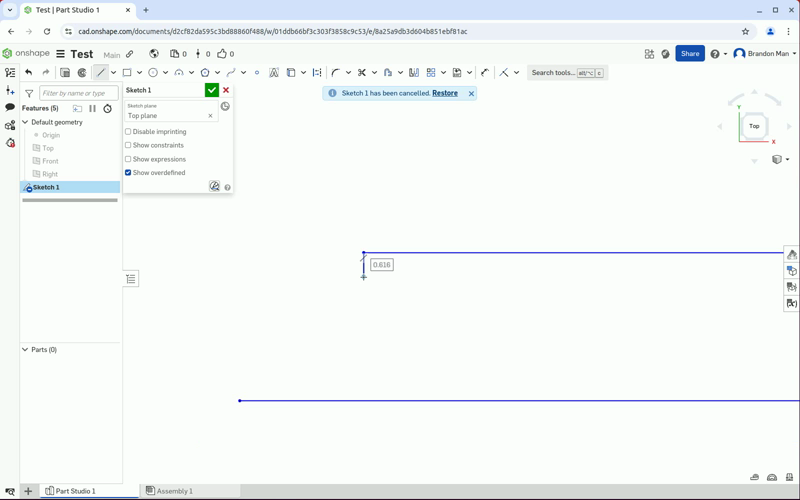
scroll(-6)
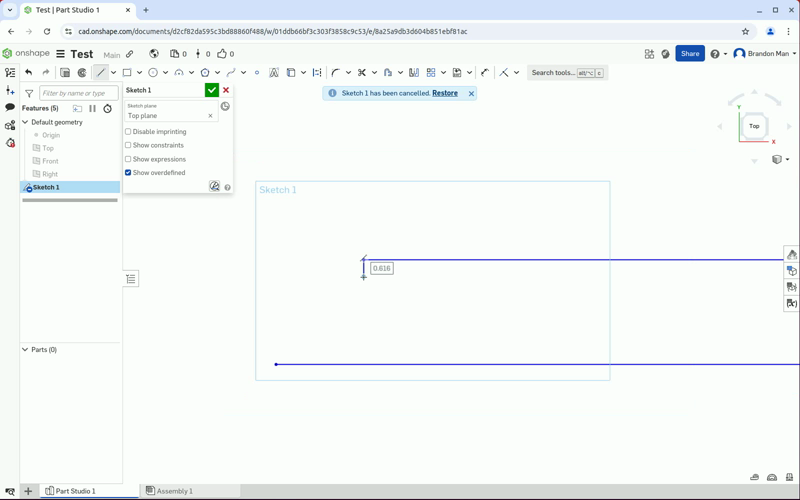
scroll(-6)
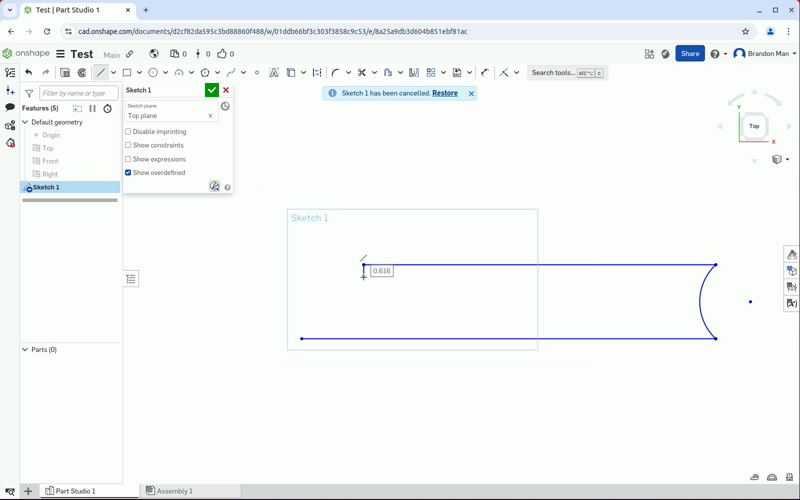
scroll(-6)
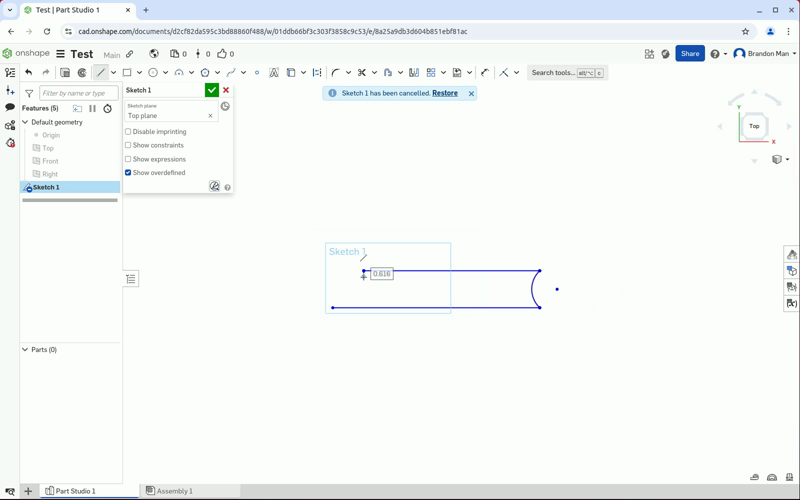
scroll(-6)
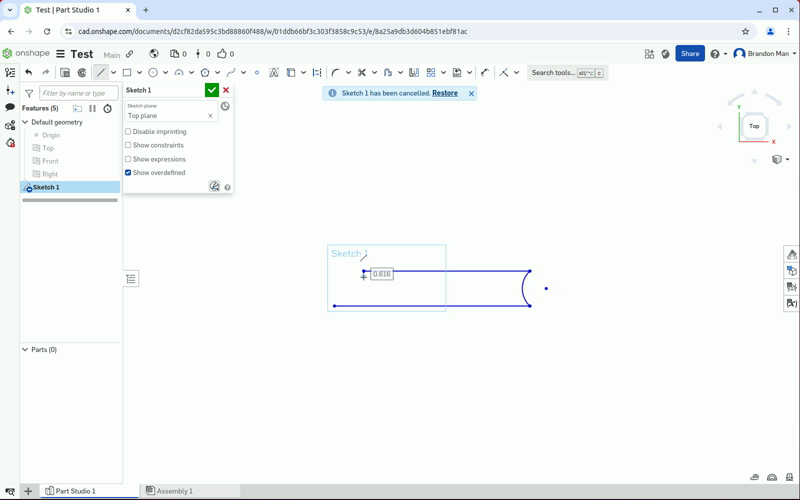
scroll(-6)
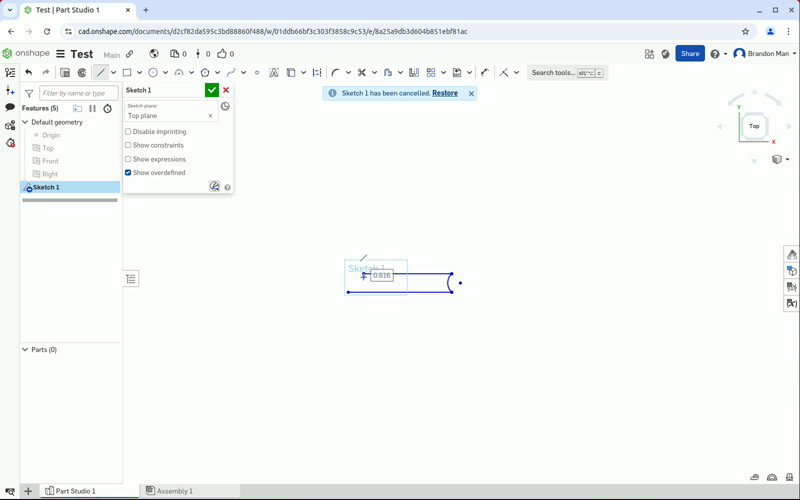
key_up(shift)
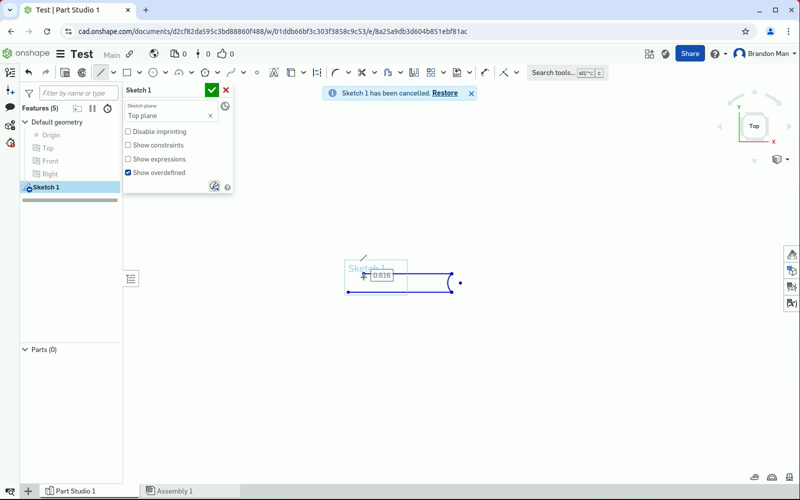
key_down(shift)
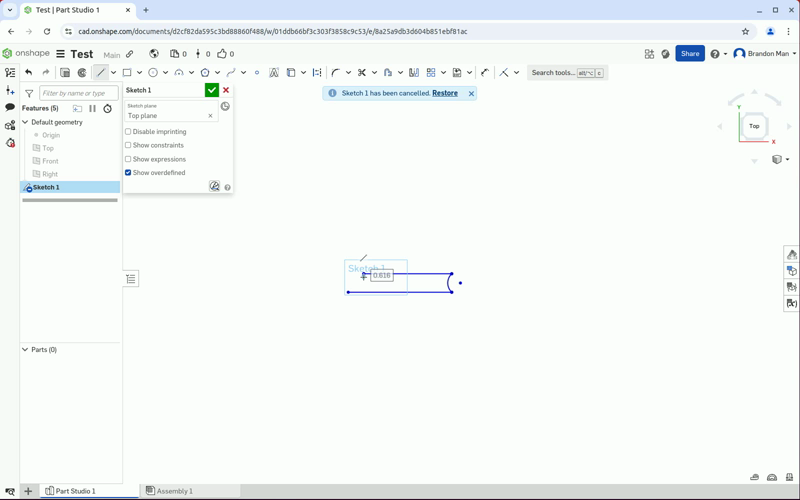
mouse_move(393, 276)
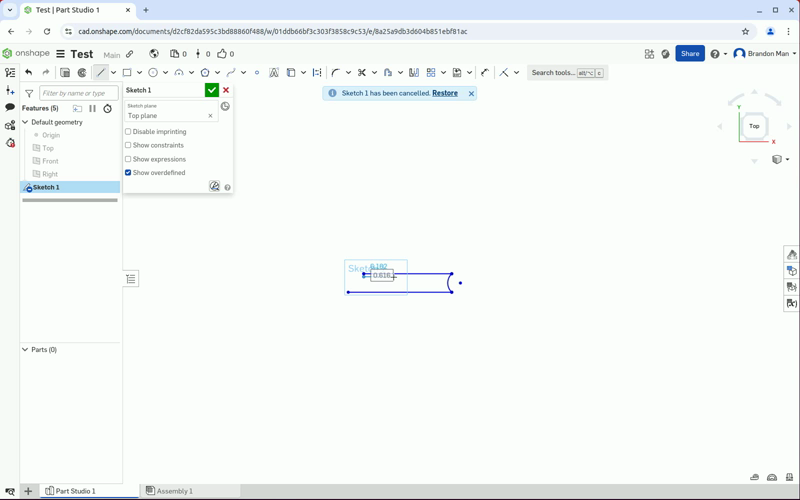
mouse_move(355, 276)
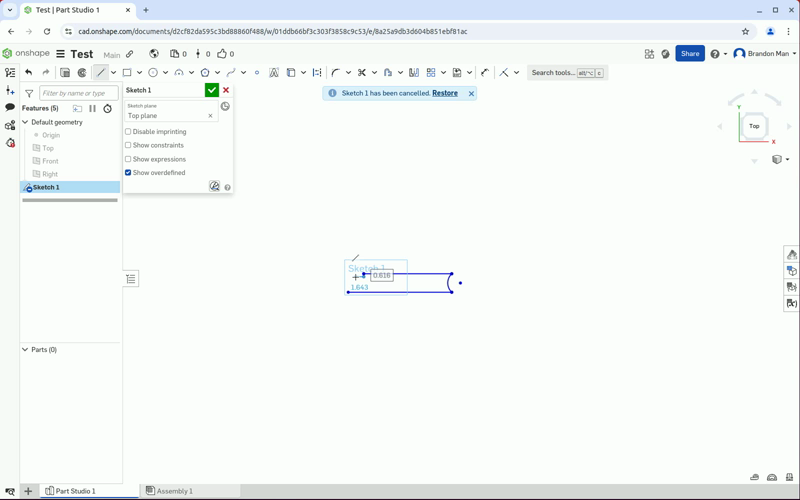
click(355, 276)
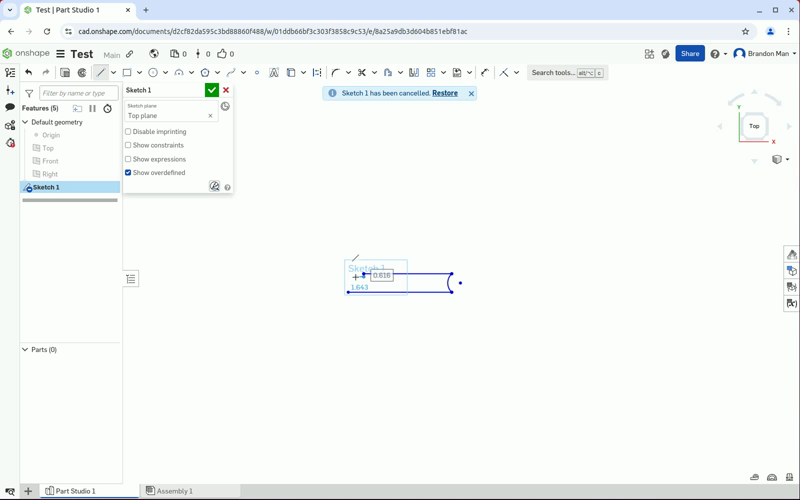
key_up(shift)
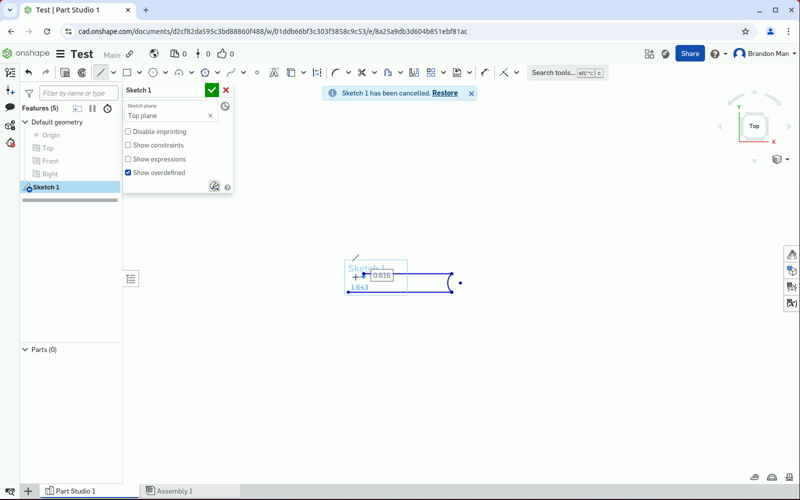
key_down(shift)
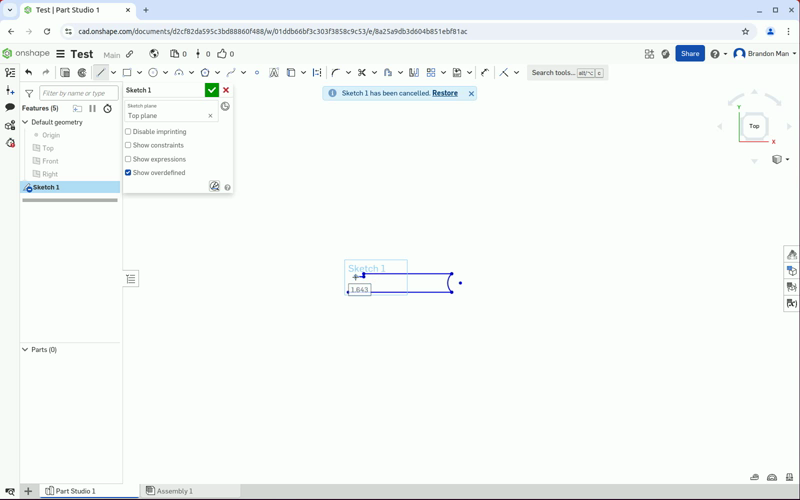
mouse_move(385, 276)
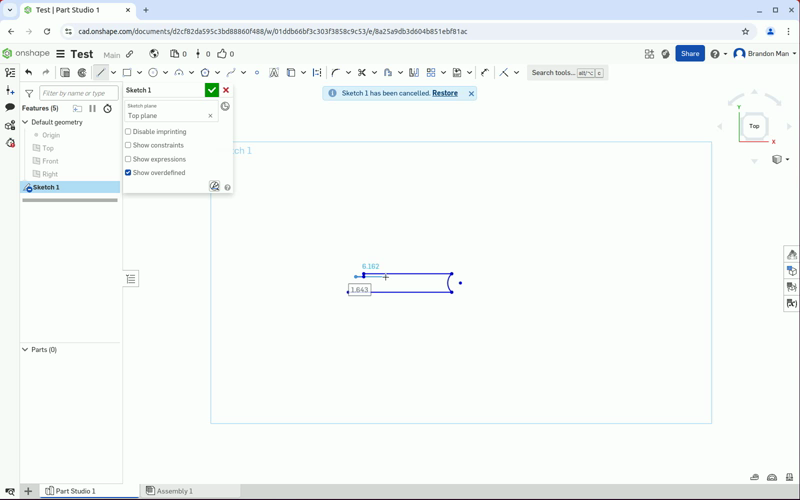
mouse_move(355, 273)
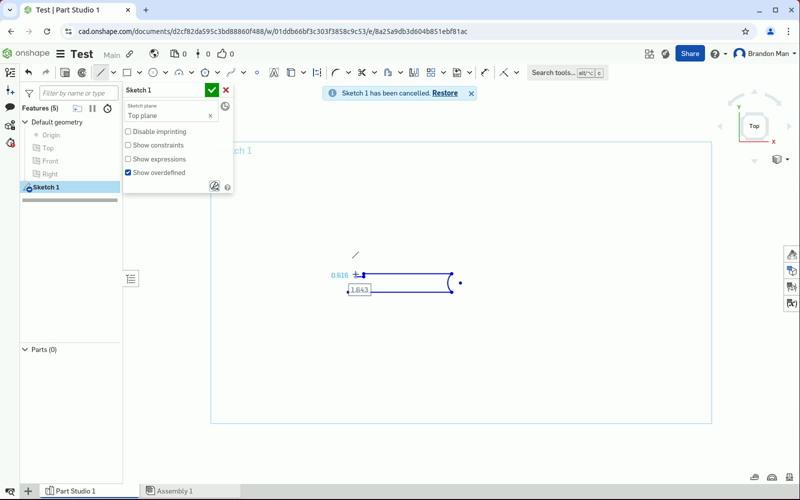
scroll(6)
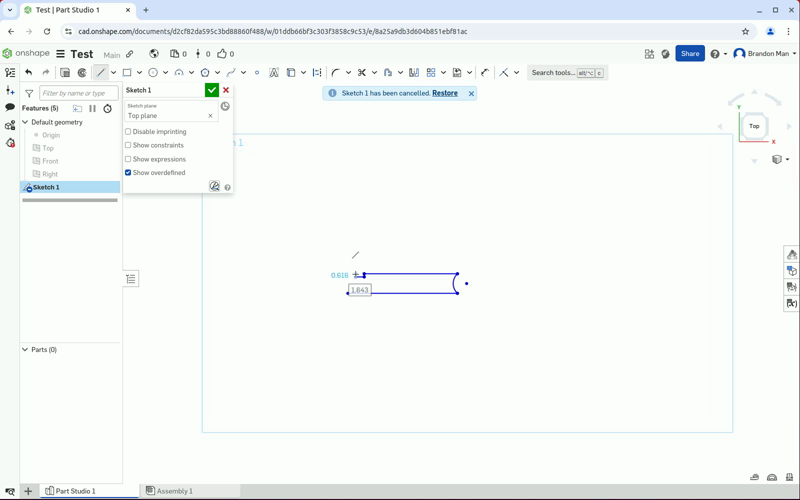
scroll(6)
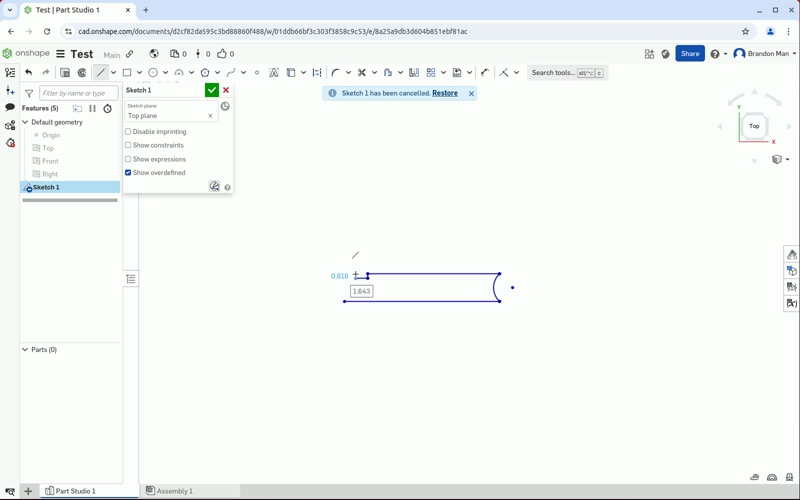
scroll(6)
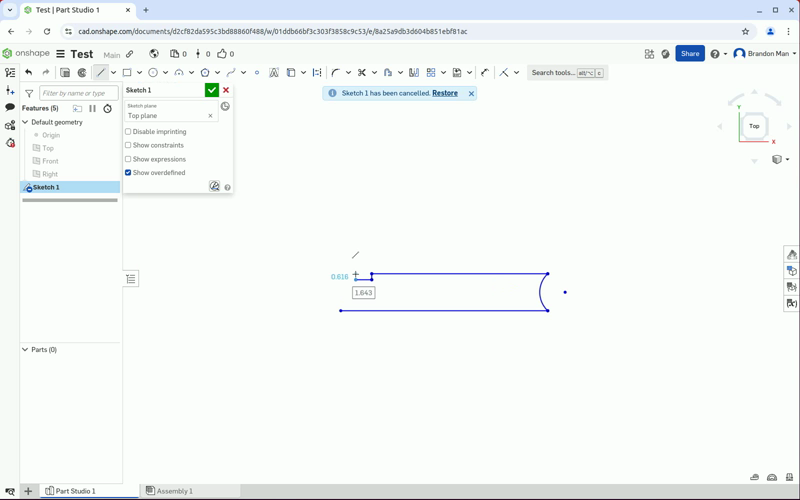
scroll(6)
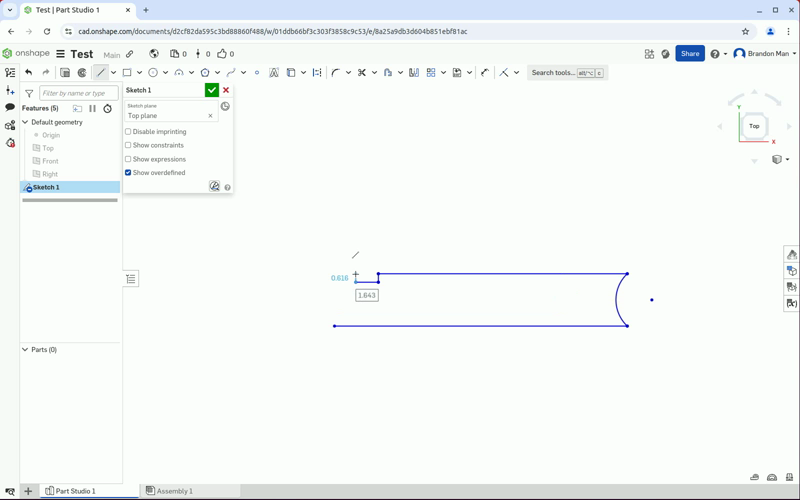
scroll(6)
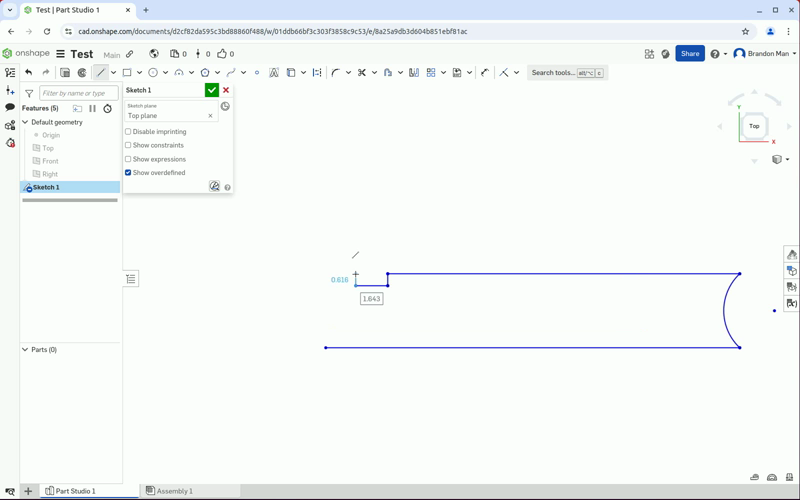
scroll(6)
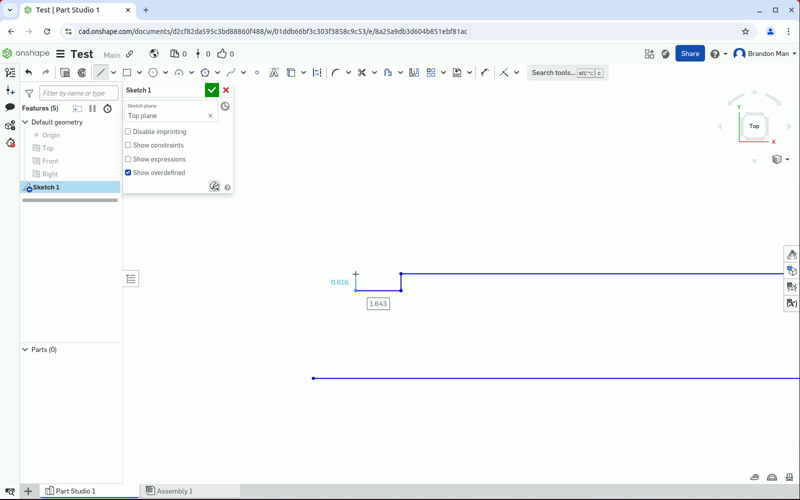
scroll(6)
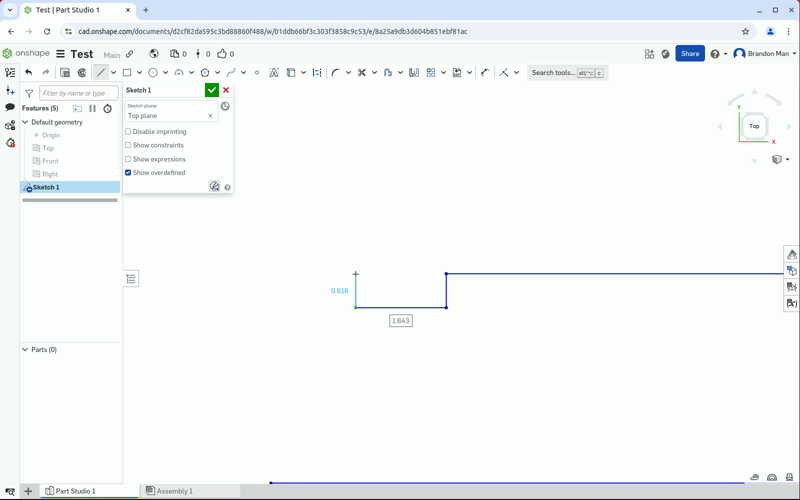
click(355, 273)
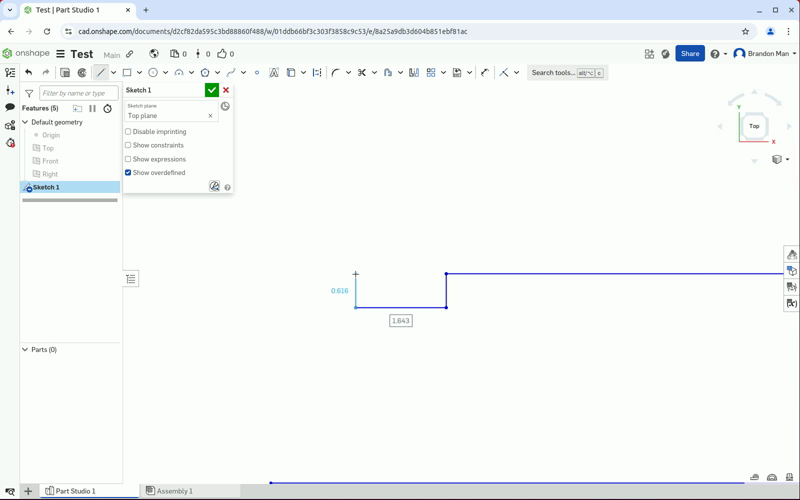
scroll(-6)
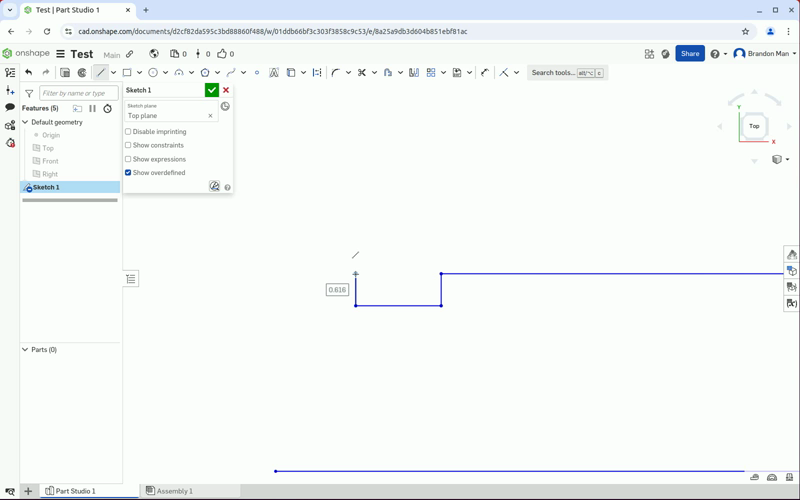
scroll(-6)
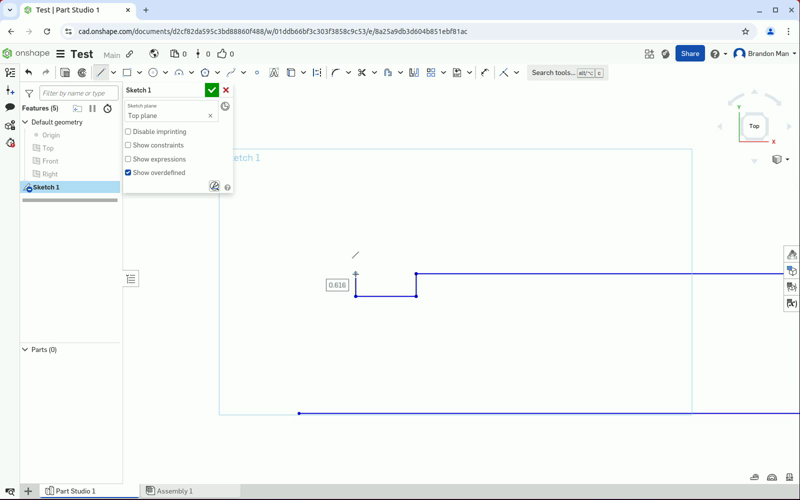
scroll(-6)
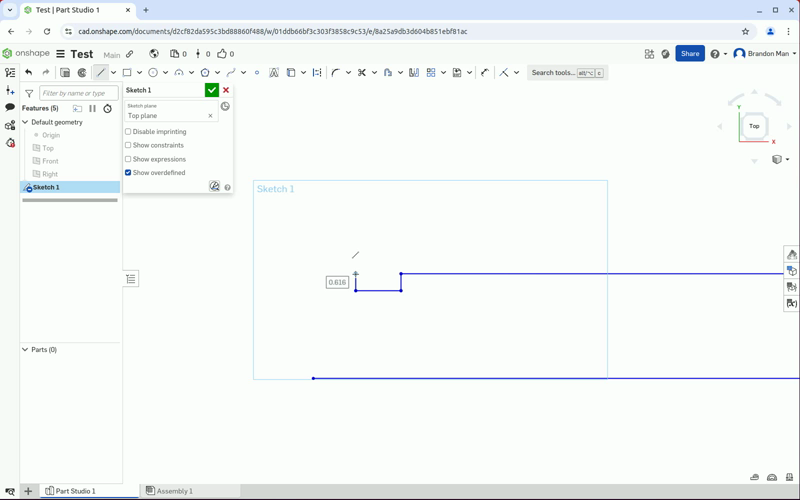
scroll(-6)
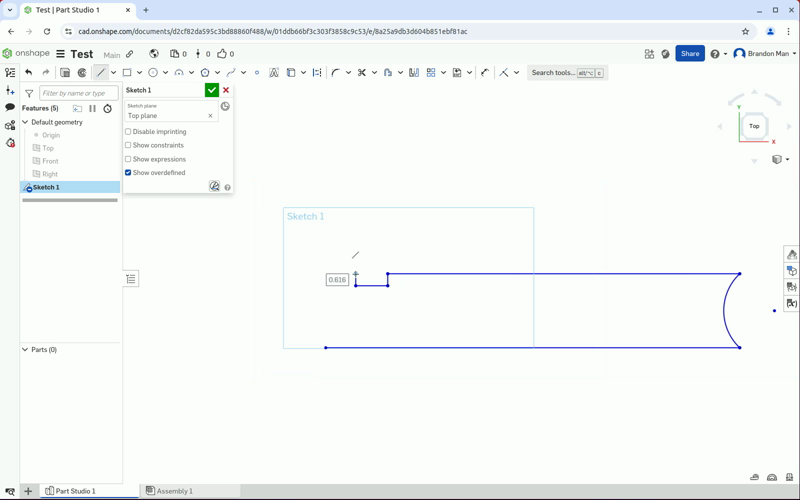
scroll(-6)
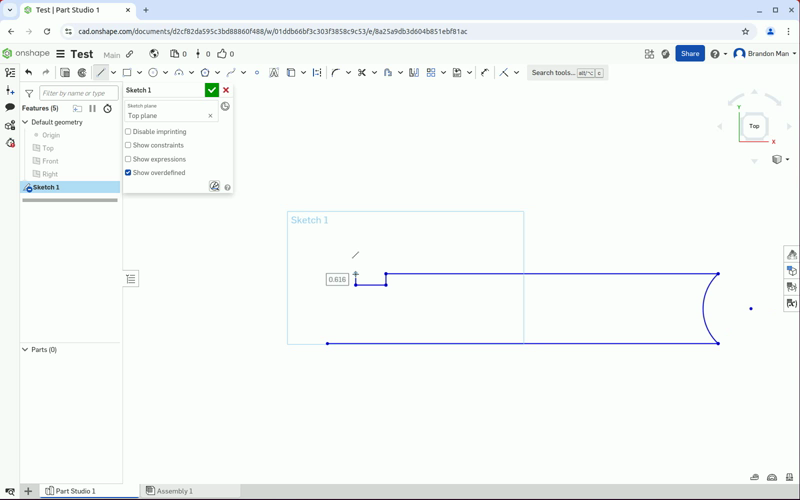
scroll(-6)
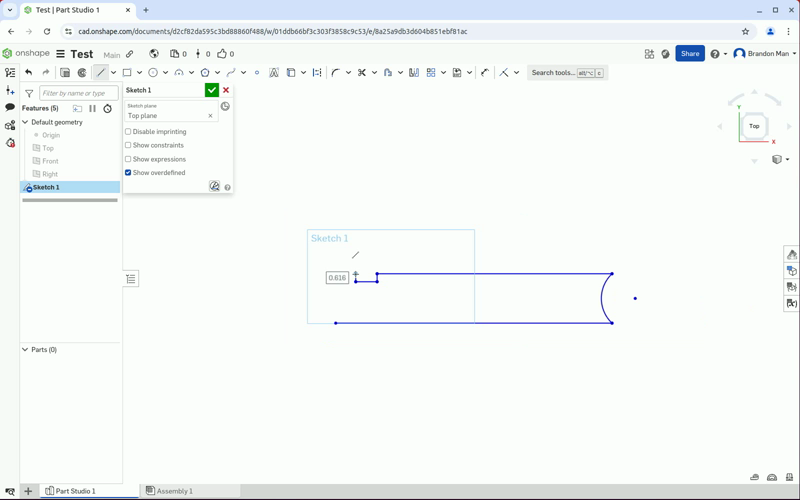
scroll(-6)
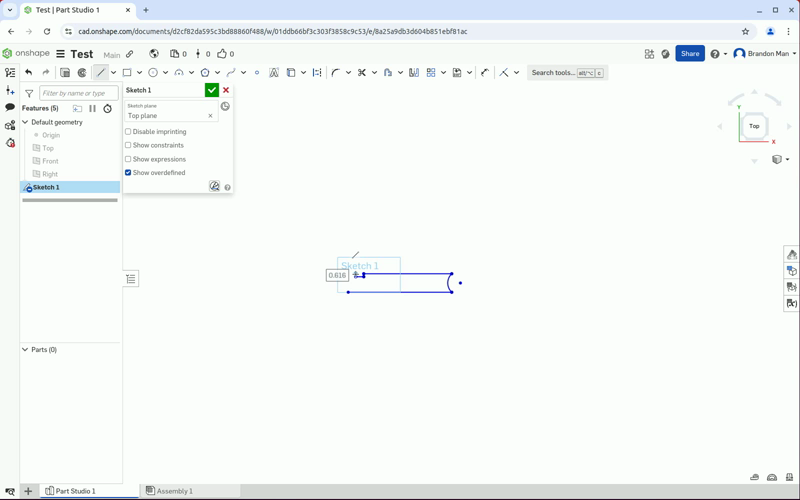
key_up(shift)
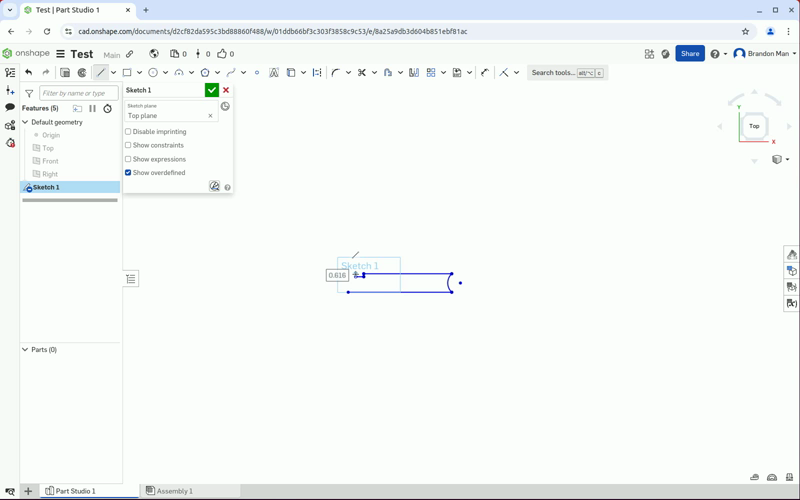
key_down(shift)
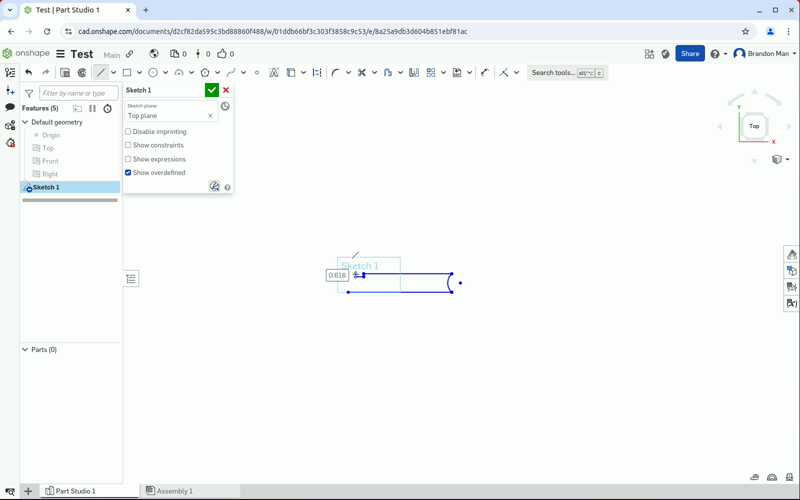
mouse_move(385, 273)
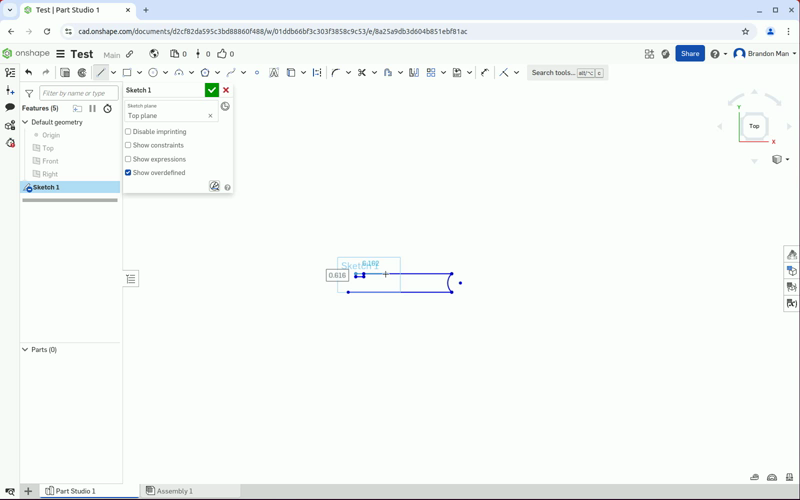
mouse_move(348, 273)
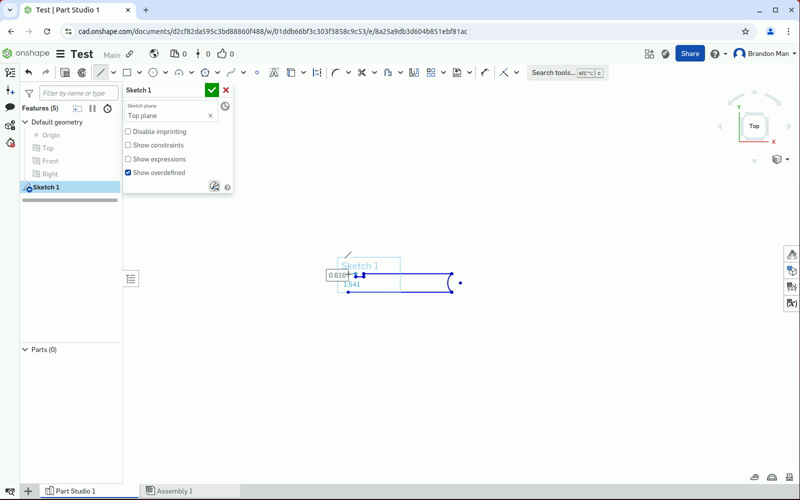
scroll(6)
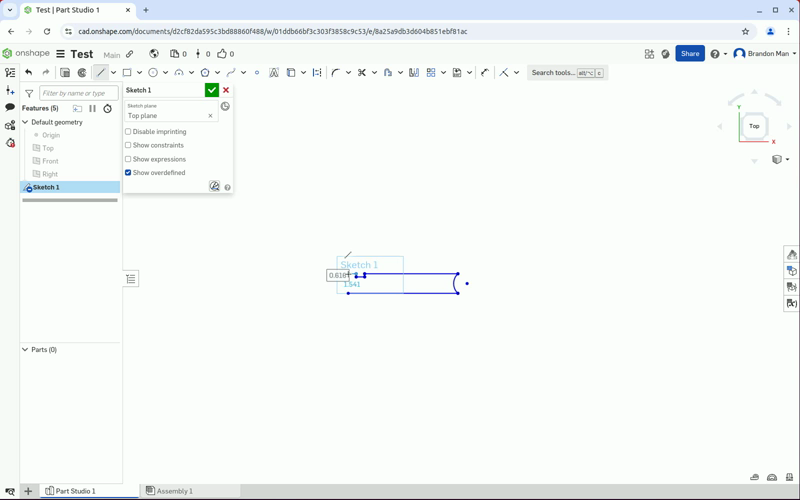
scroll(6)
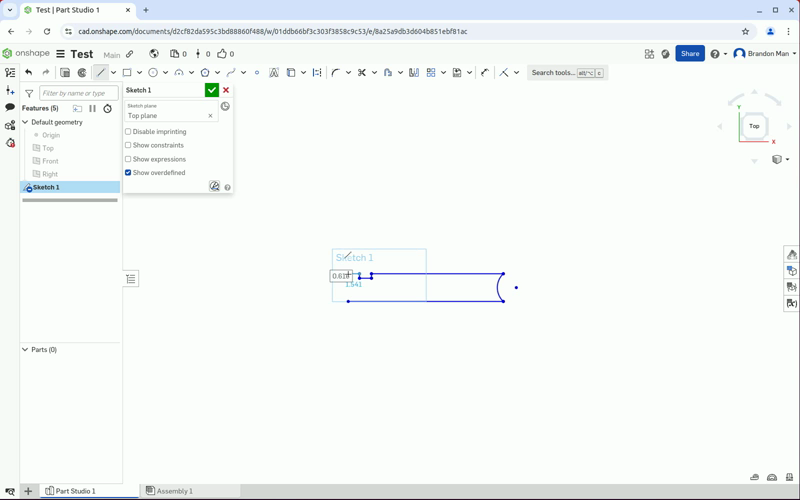
scroll(6)
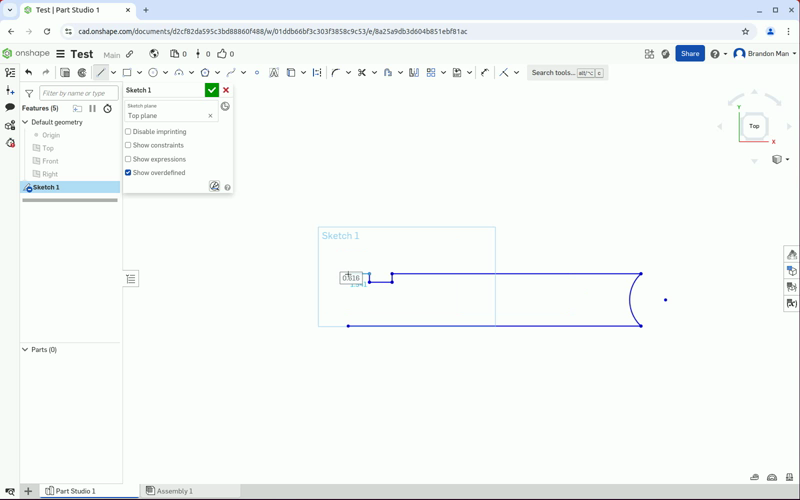
scroll(6)
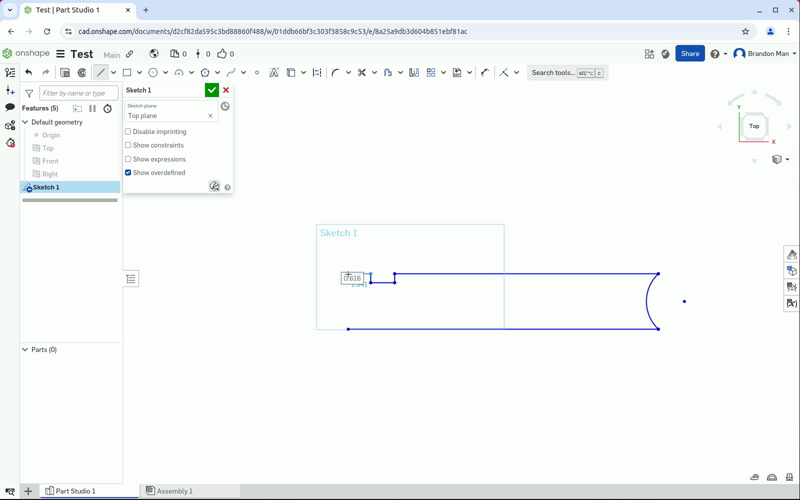
scroll(6)
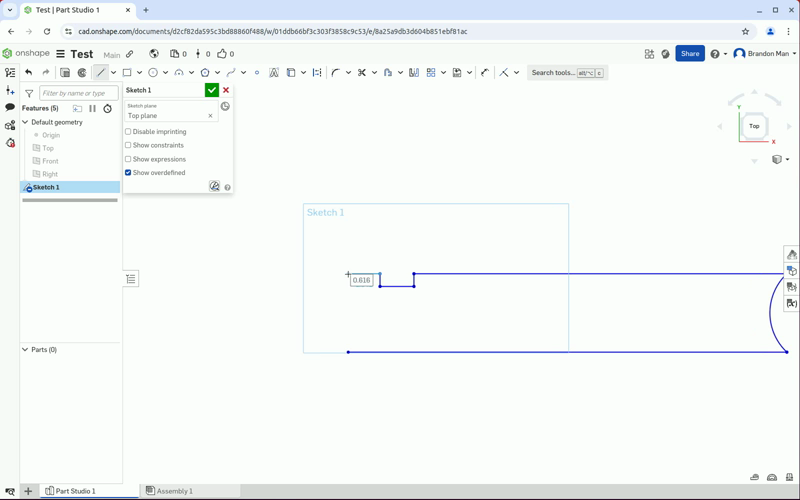
scroll(6)
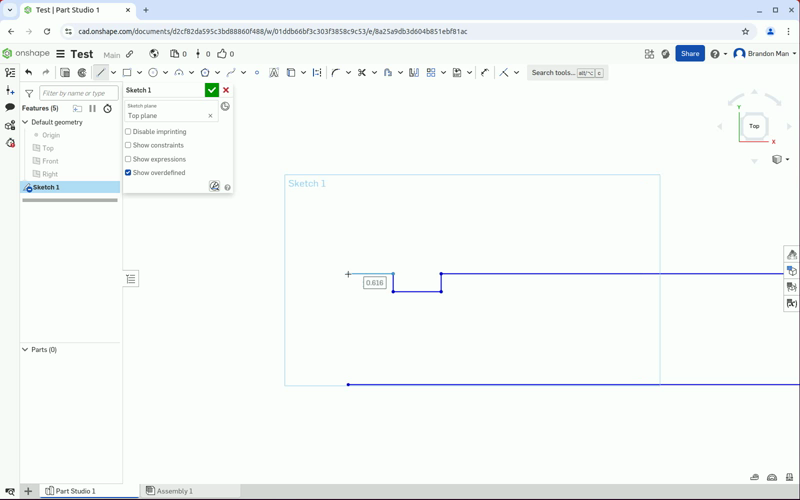
scroll(6)
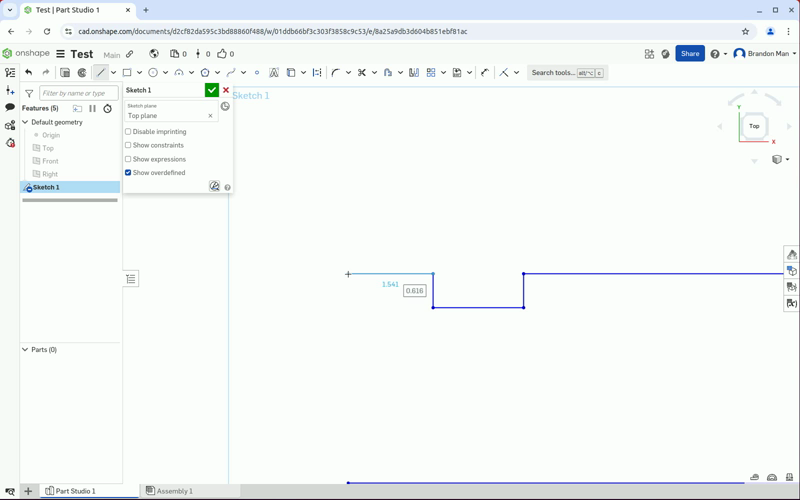
click(348, 273)
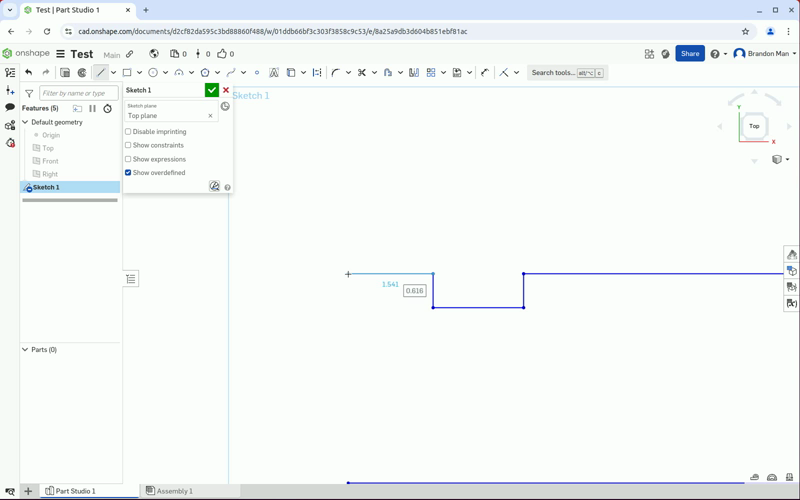
scroll(-6)
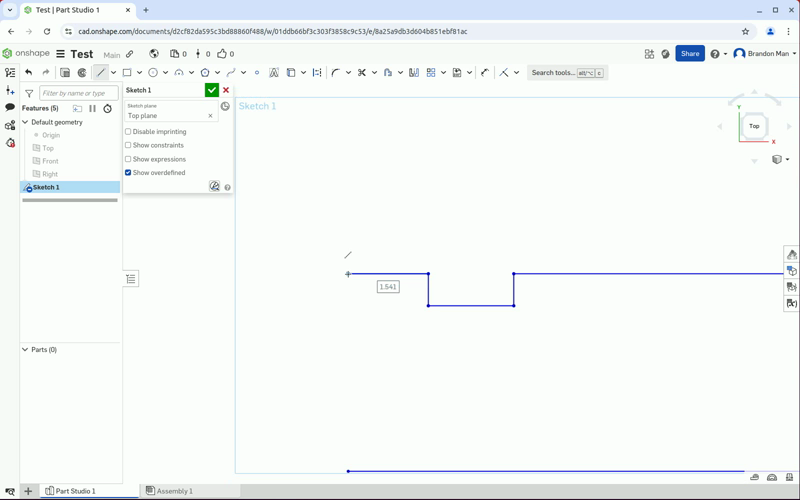
scroll(-6)
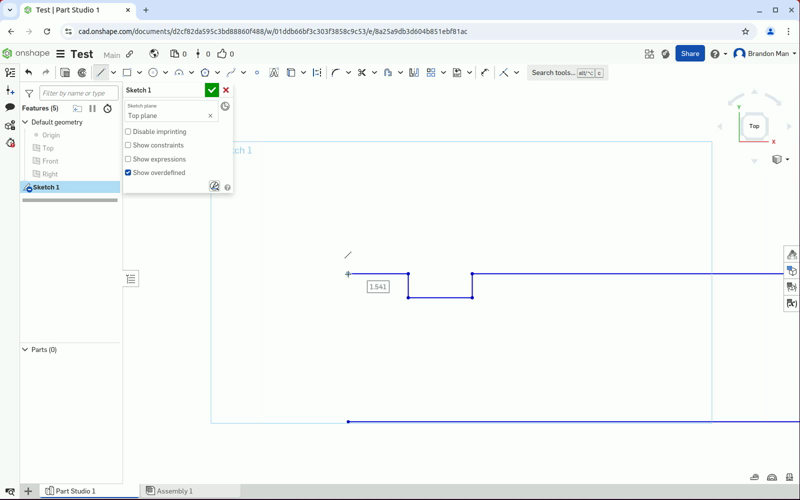
scroll(-6)
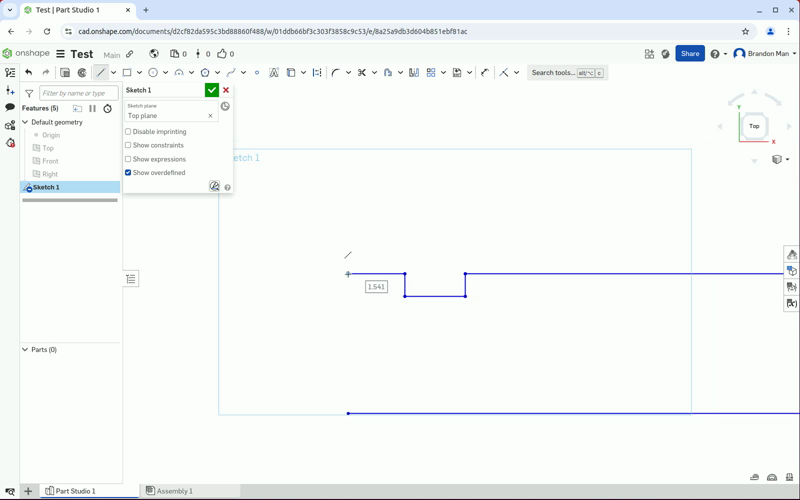
scroll(-6)
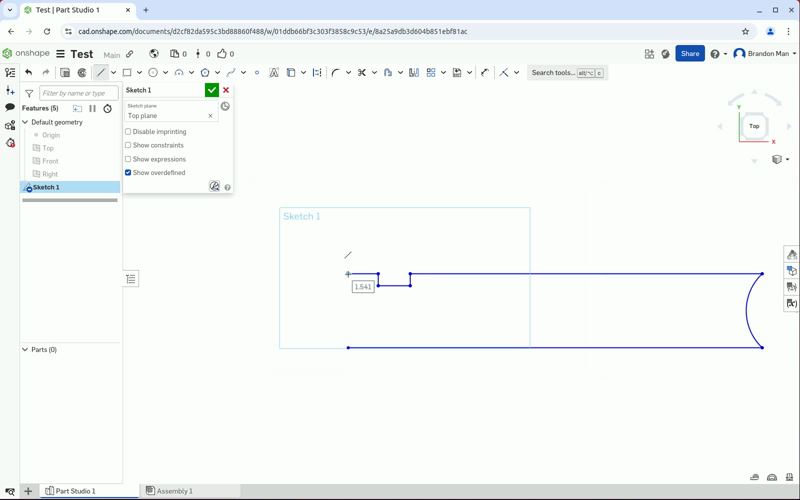
scroll(-6)
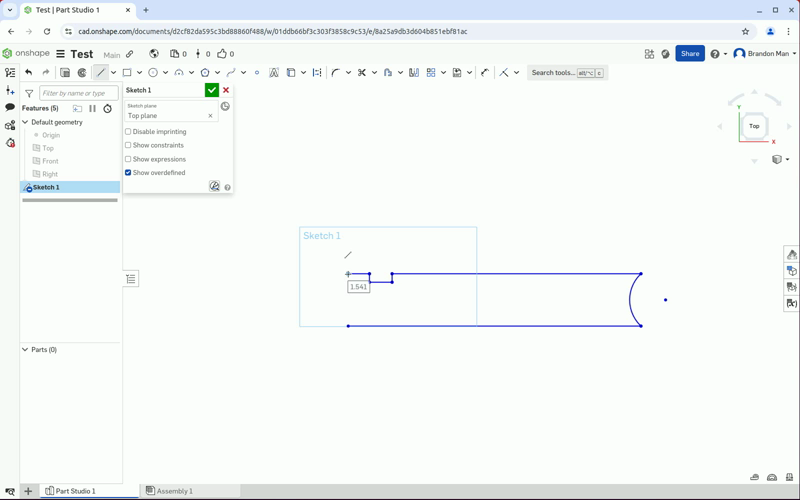
scroll(-6)
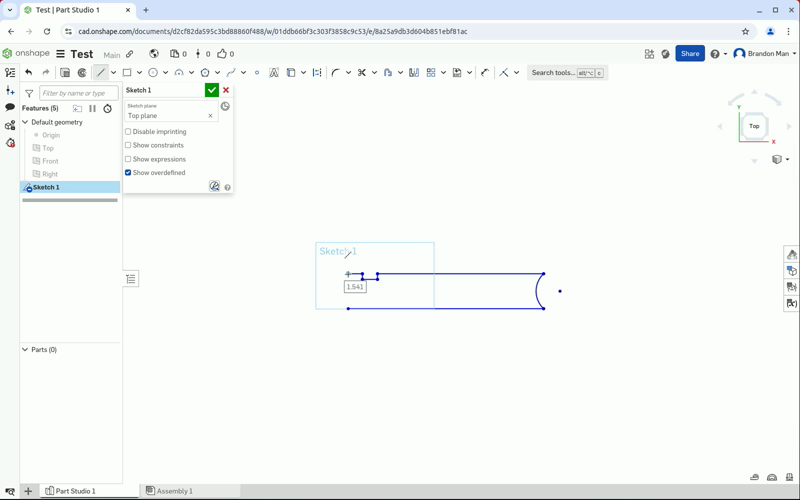
scroll(-6)
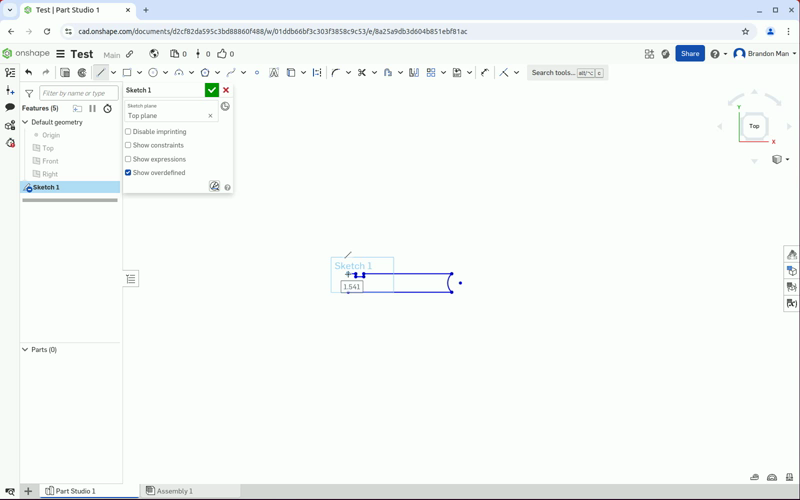
key_up(shift)
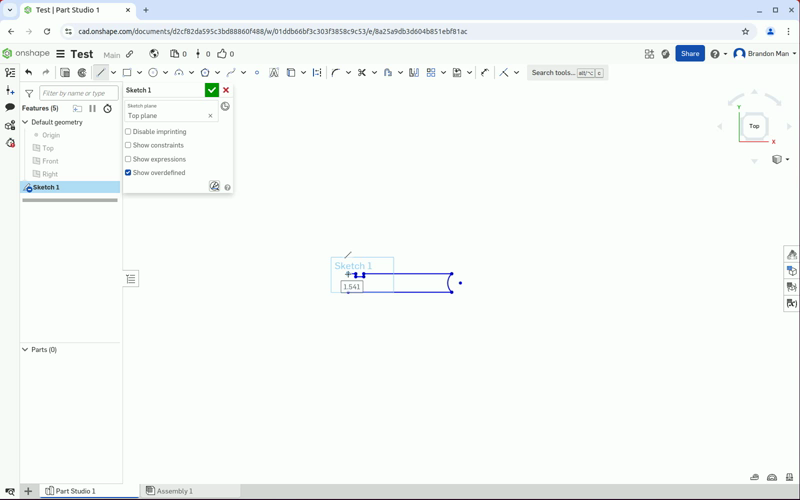
mouse_move(378, 273)
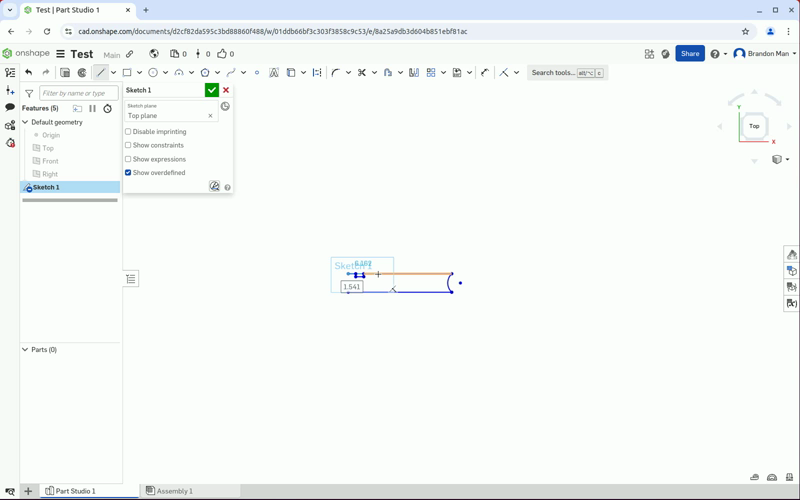
key_down(shift)
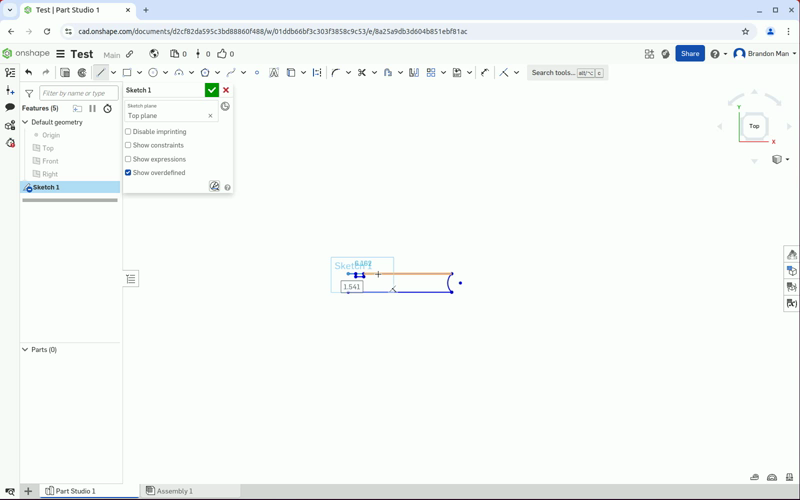
mouse_move(348, 292)
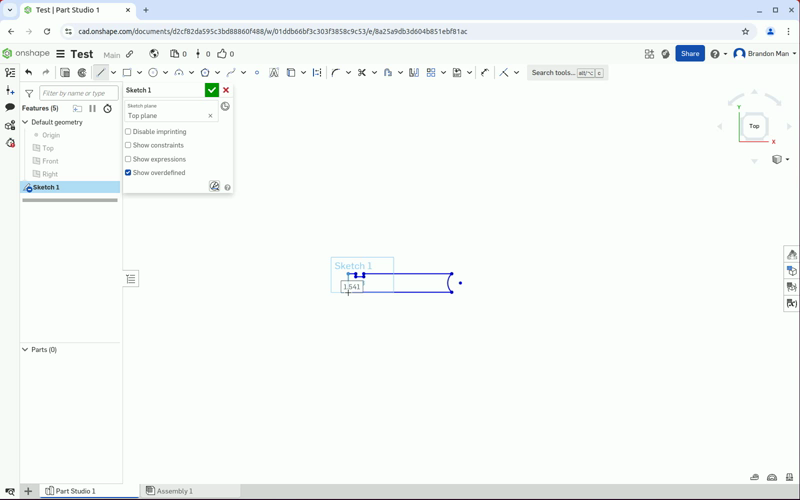
key_up(shift)
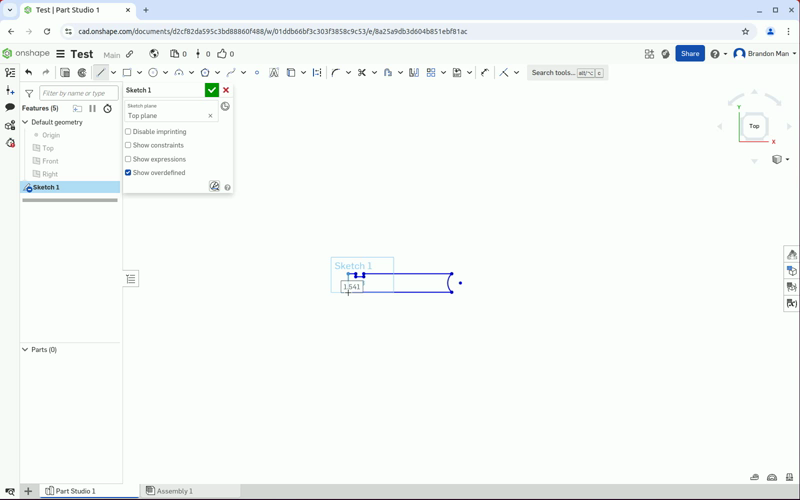
click(348, 292)
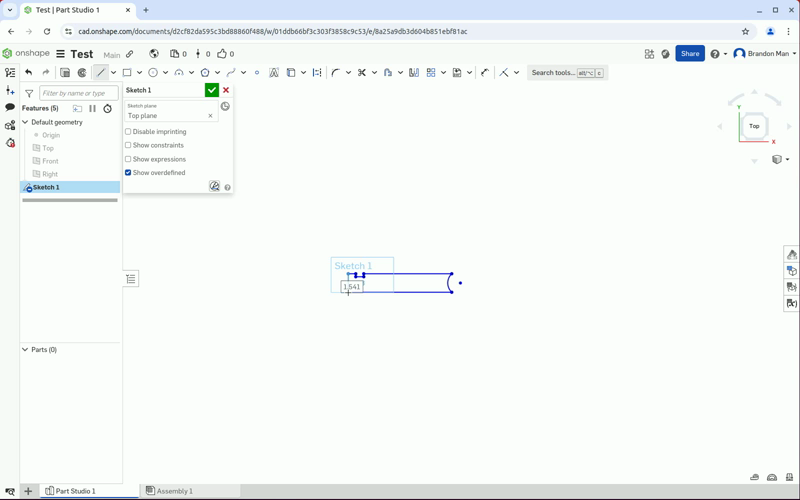
key(esc)
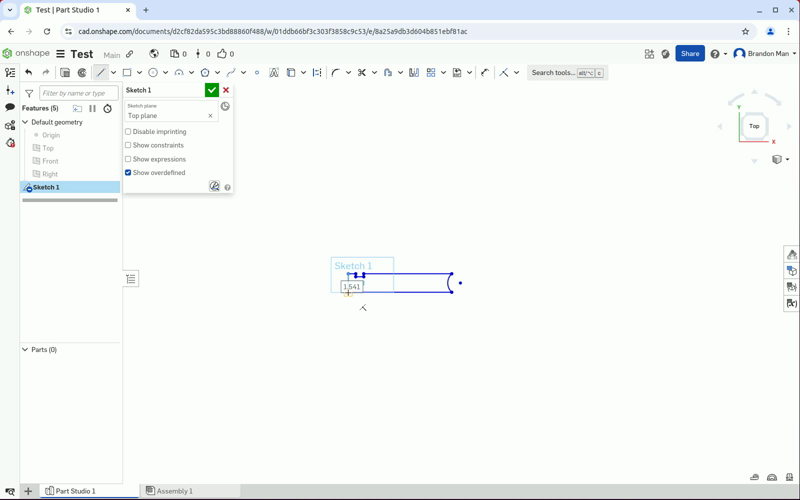
key(c)
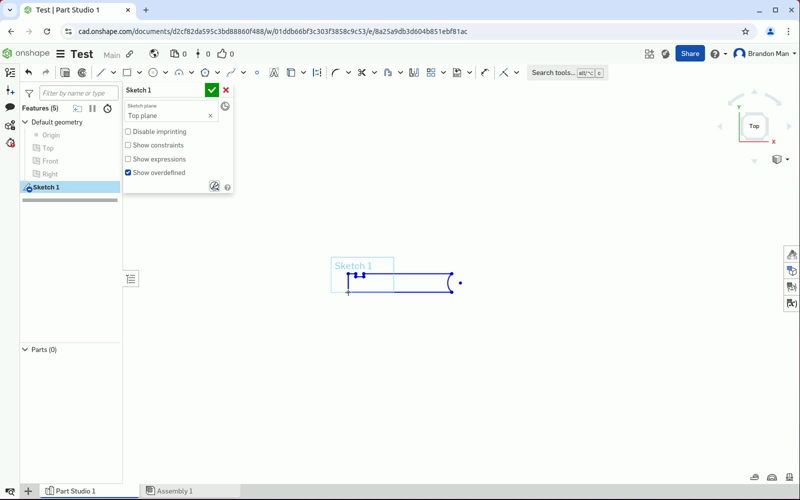
key_down(shift)
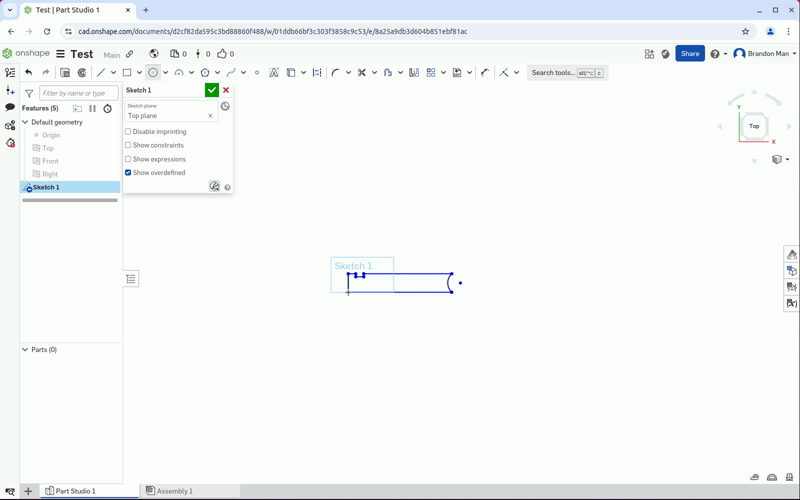
mouse_move(404, 282)
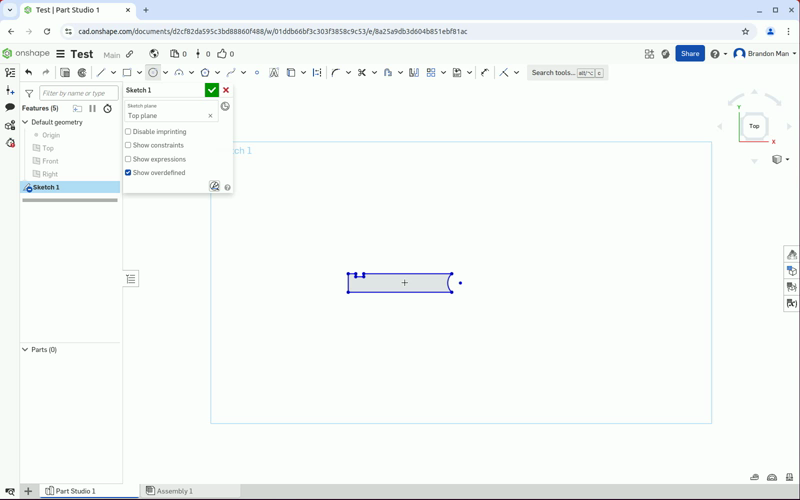
click(404, 282)
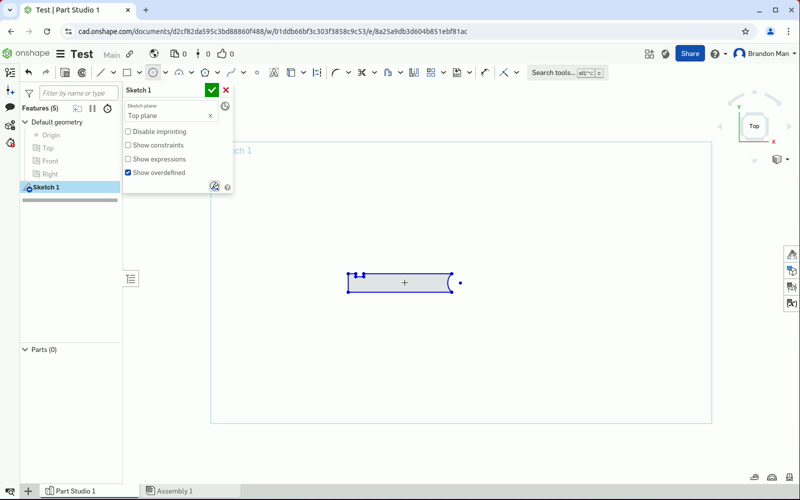
key_up(shift)
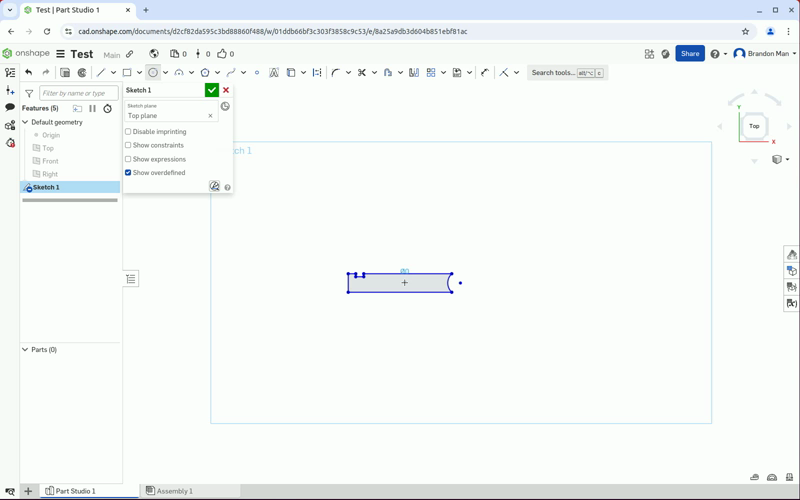
mouse_move(407, 282)
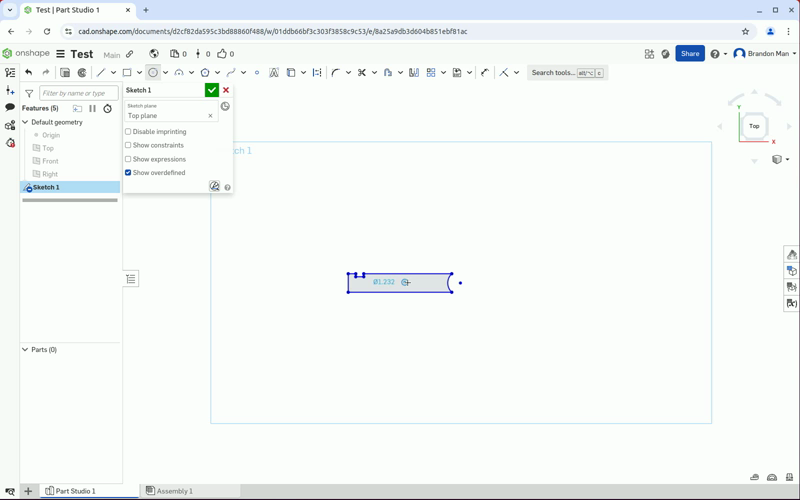
click(407, 282)
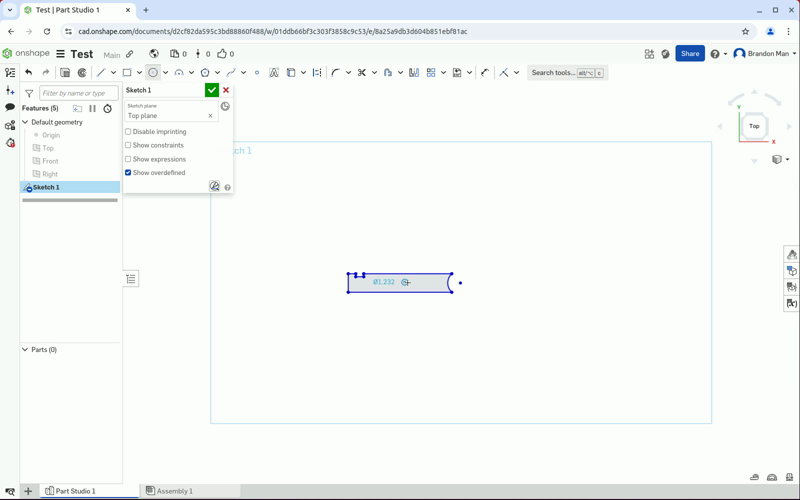
key(esc)
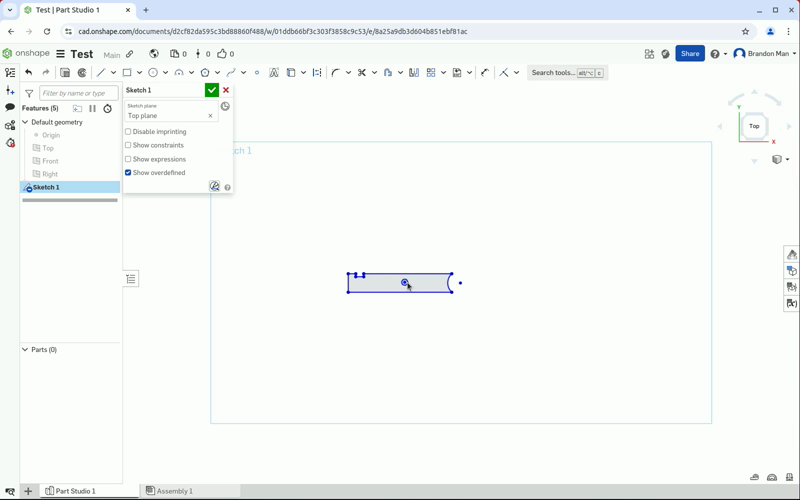
mouse_move(398, 286)
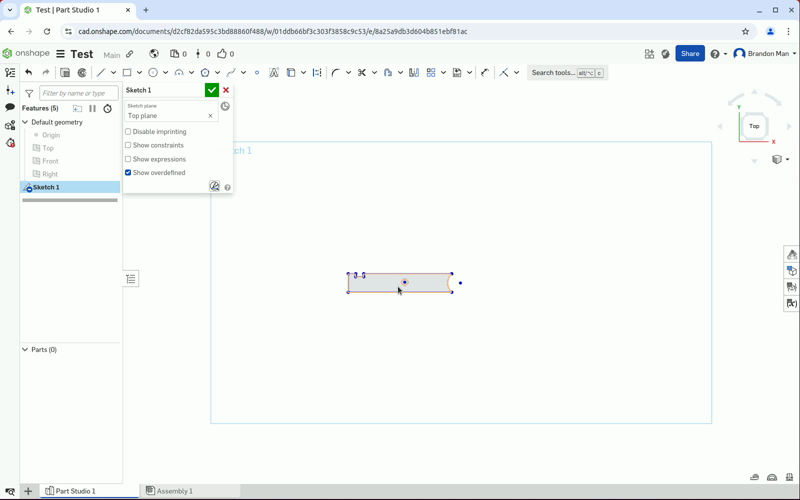
click(398, 286)
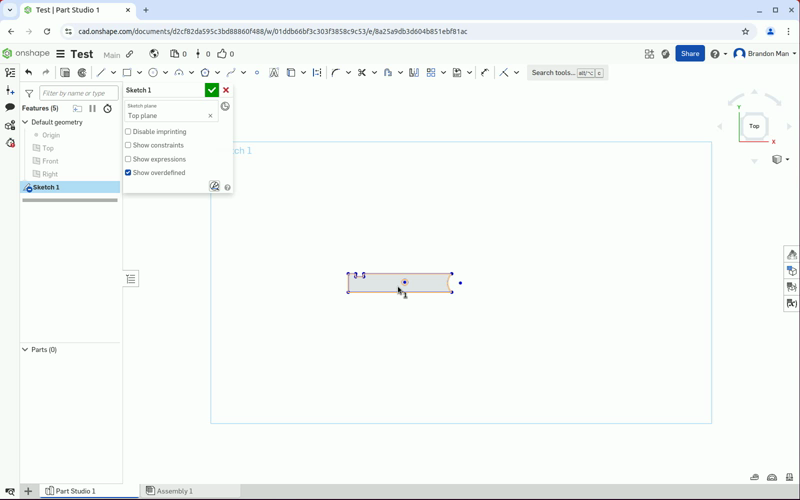
mouse_move(73, 352)
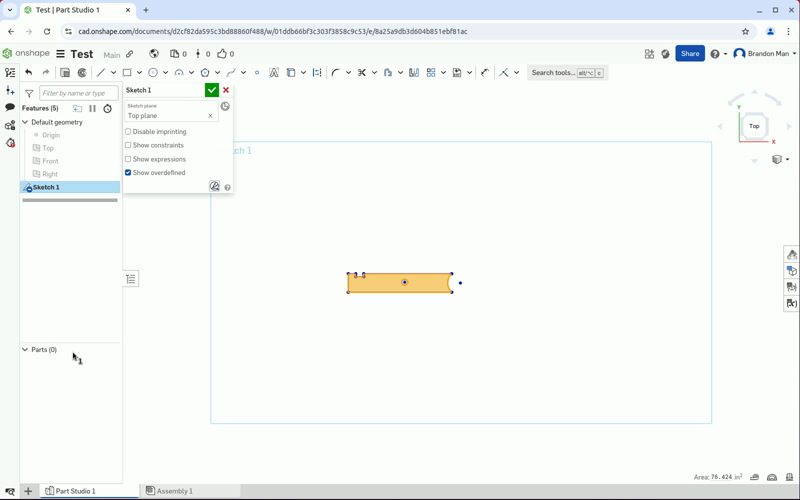
key(shift+y)
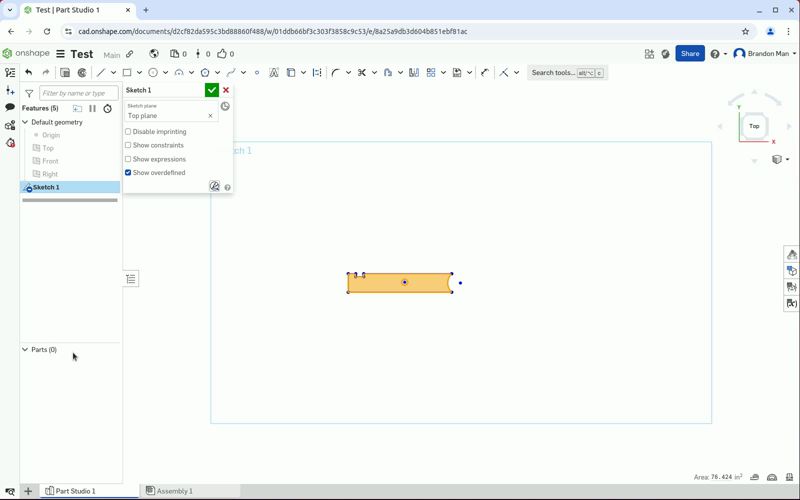
key(shift+e)
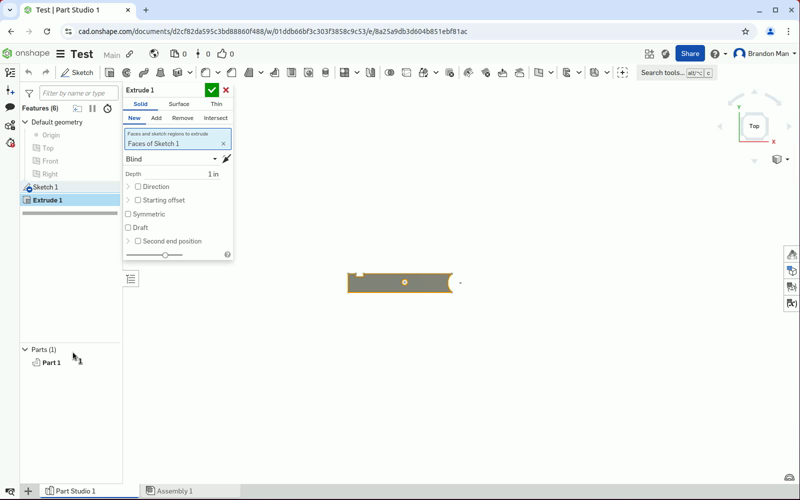
mouse_move(143, 106)
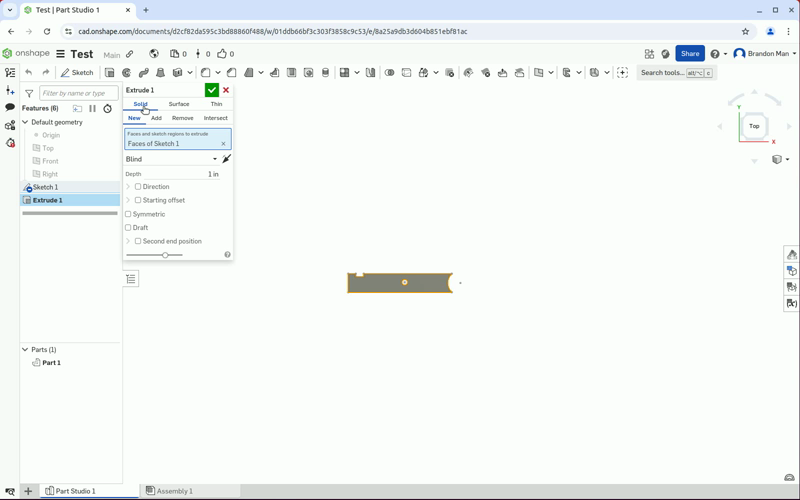
click(143, 106)
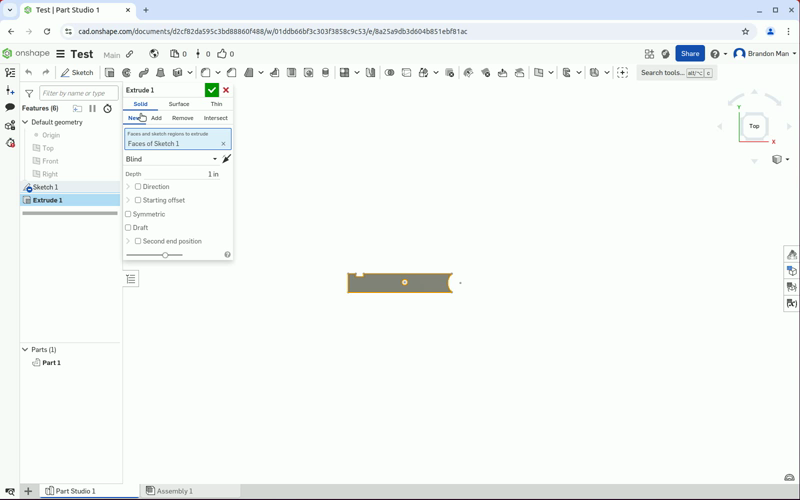
mouse_move(137, 120)
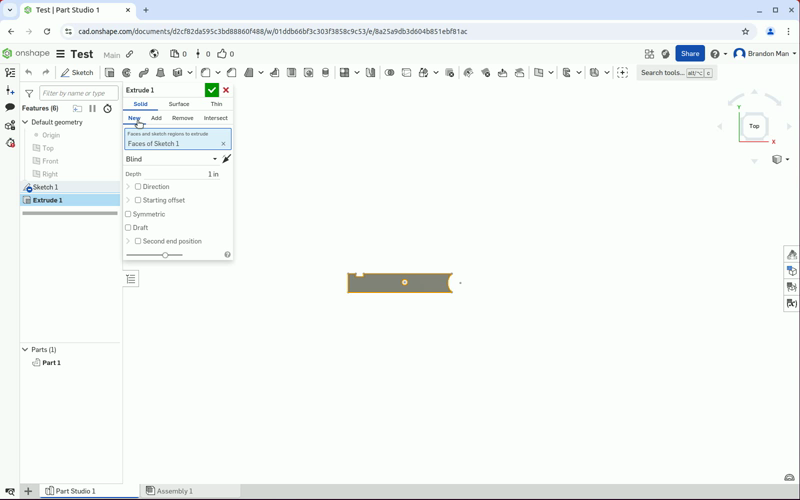
click(137, 120)
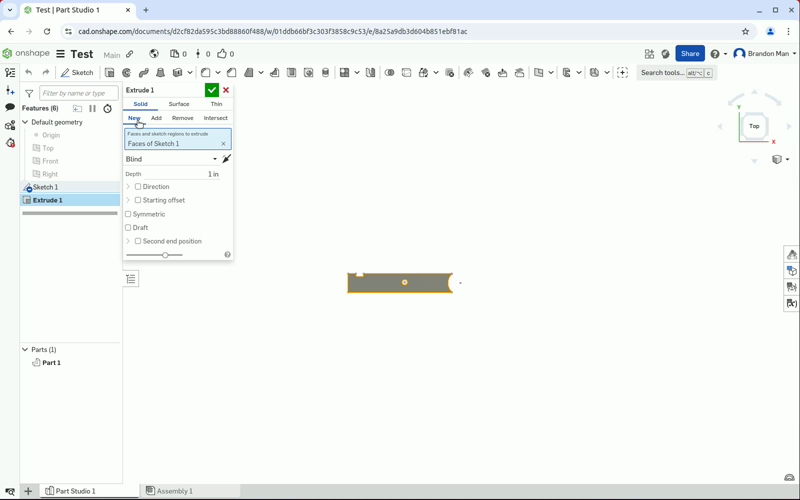
key(tab, 4)
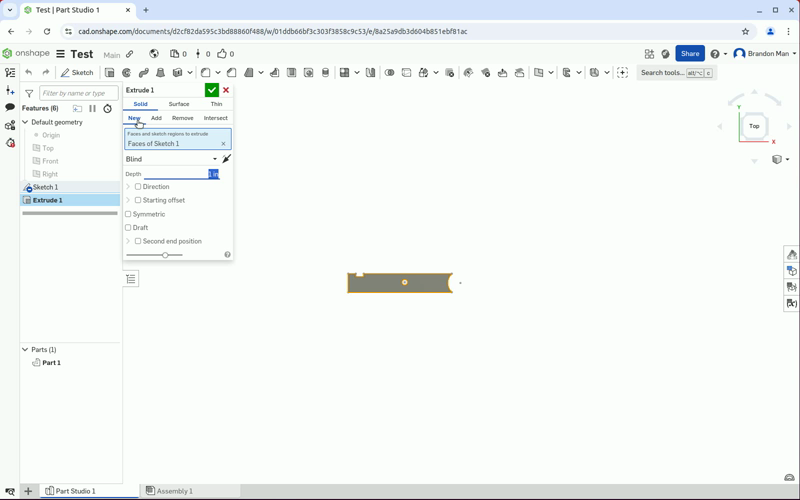
text(1.204)
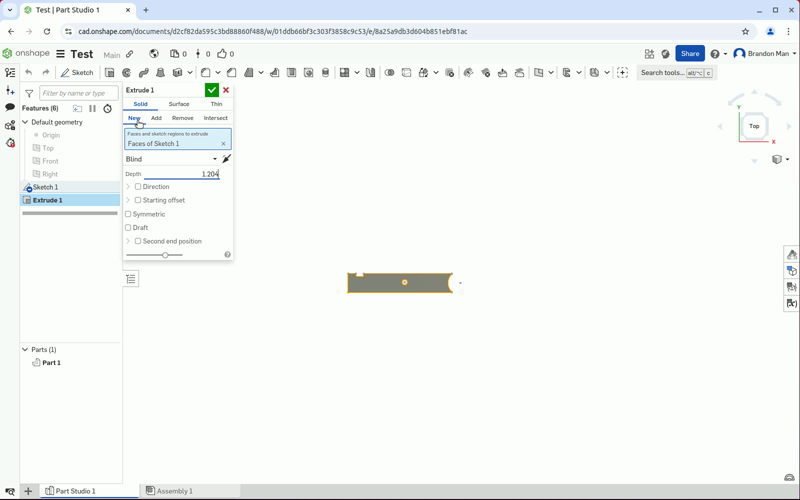
key(enter)
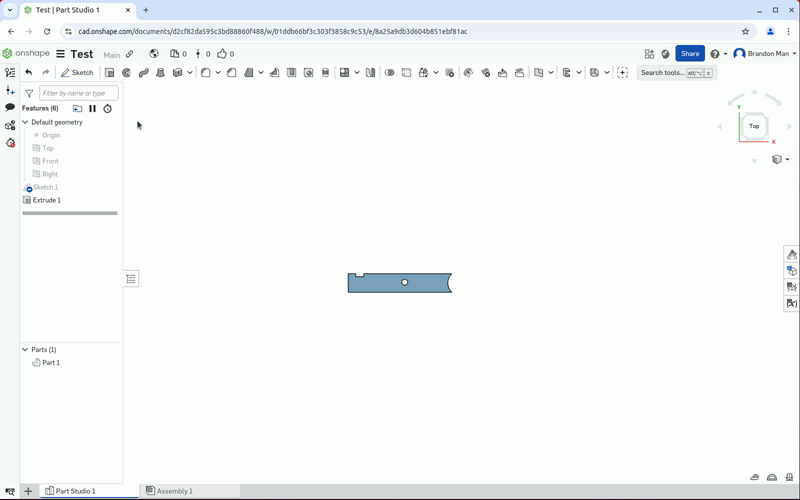
key(shift+h)
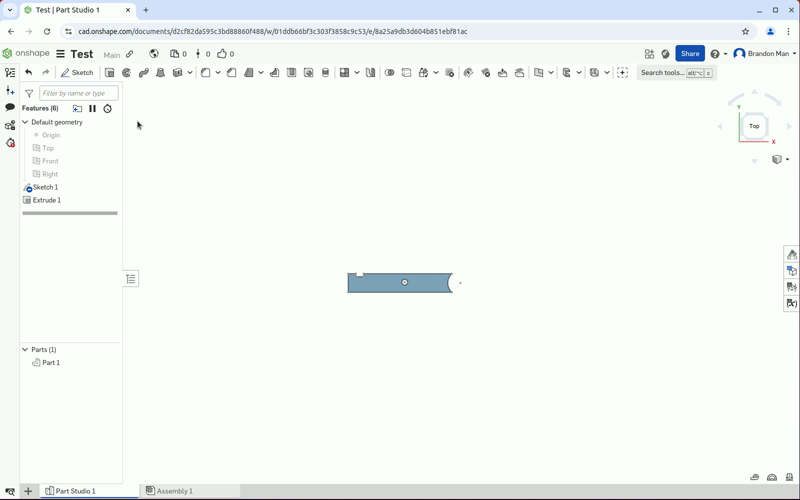
key(shift+h)
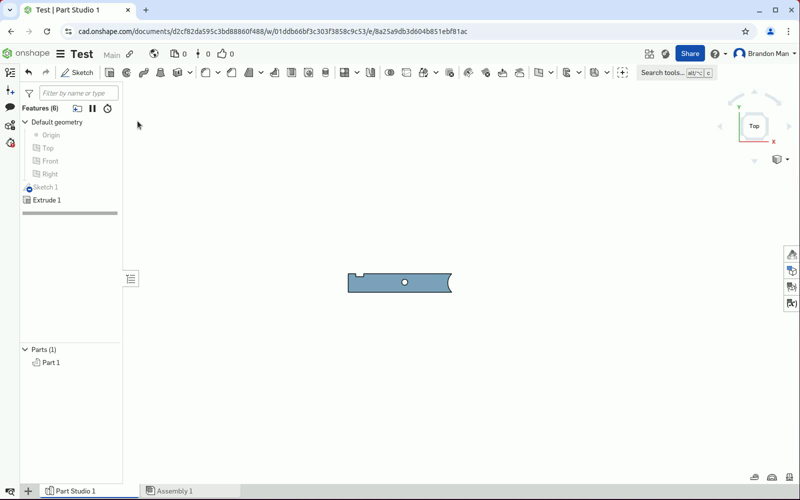
mouse_move(73, 189)
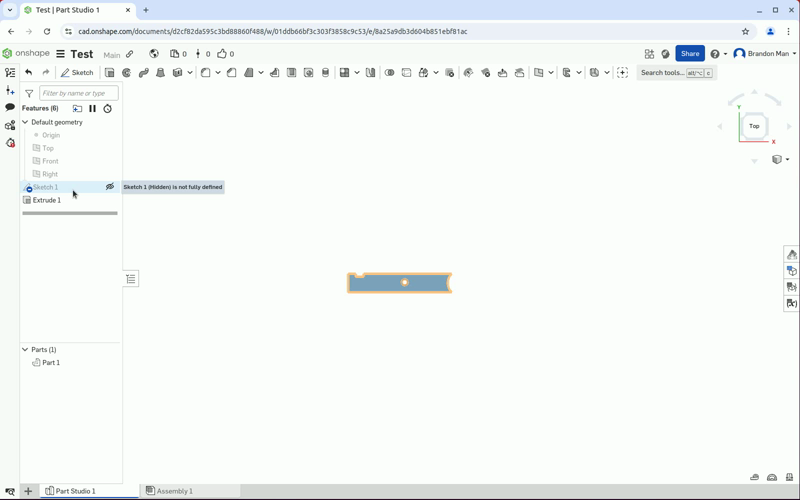
click(73, 189)
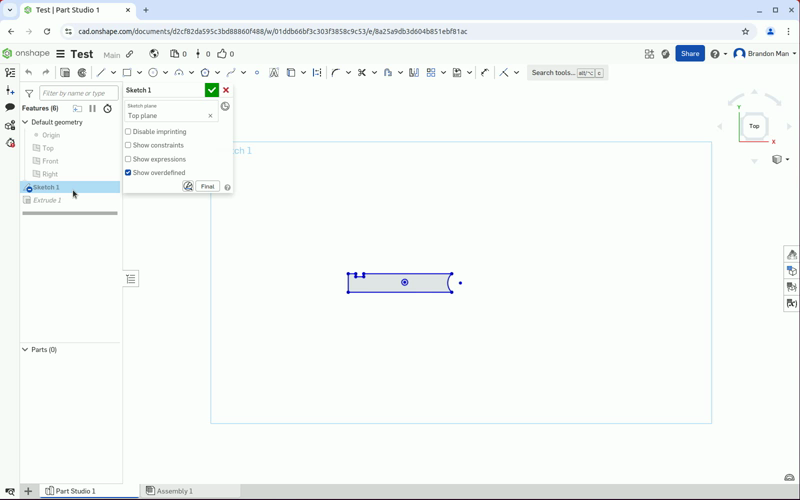
mouse_move(229, 92)
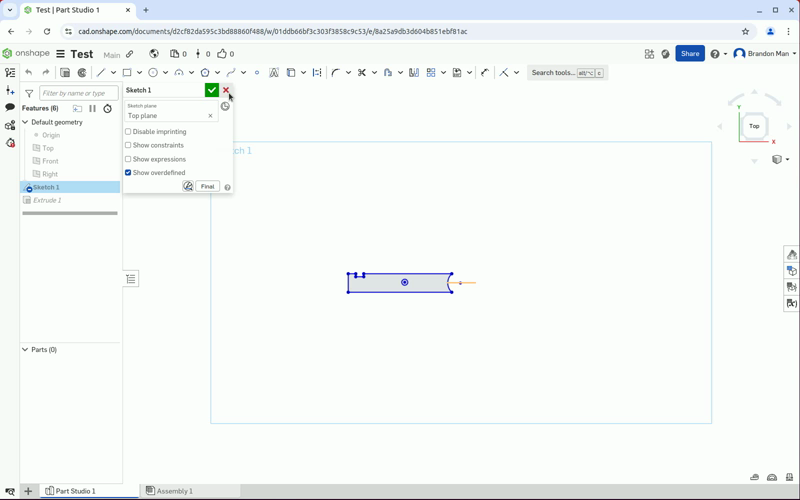
click(229, 92)
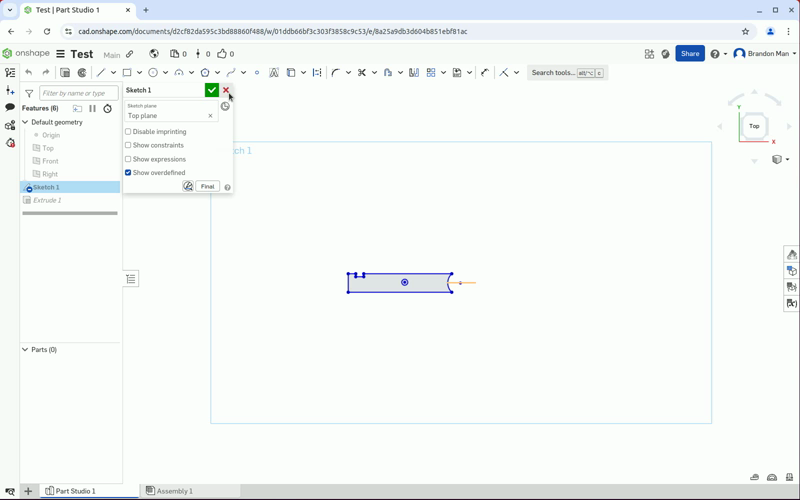
key(shift+s)
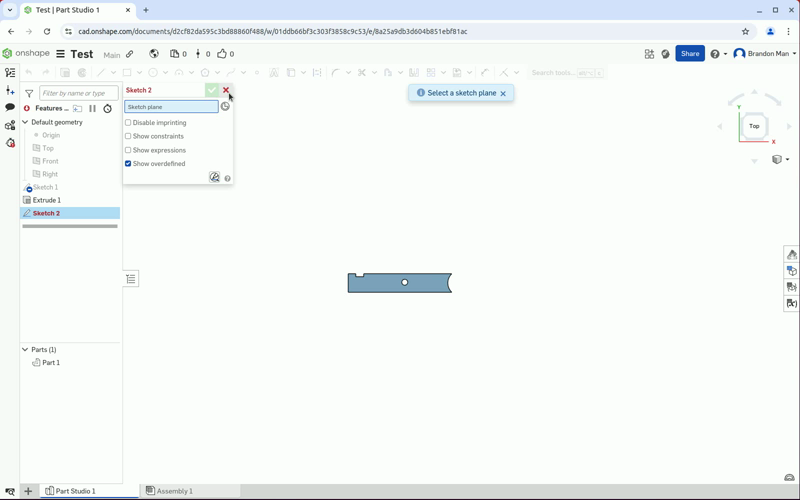
mouse_move(73, 150)
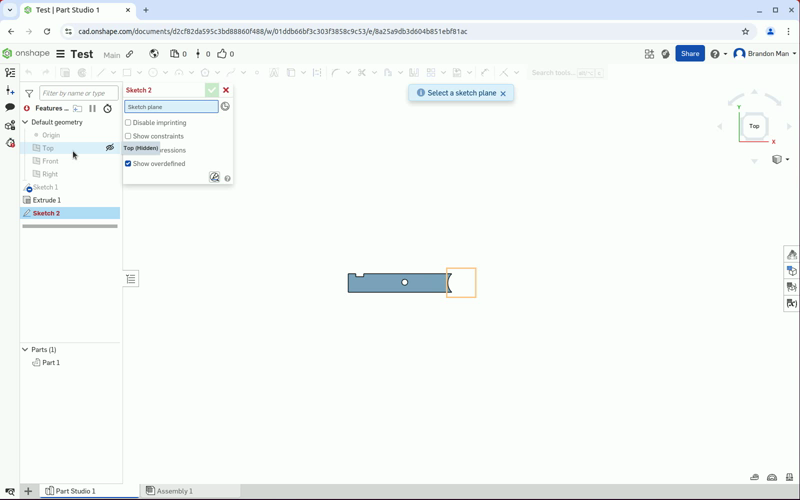
click(73, 150)
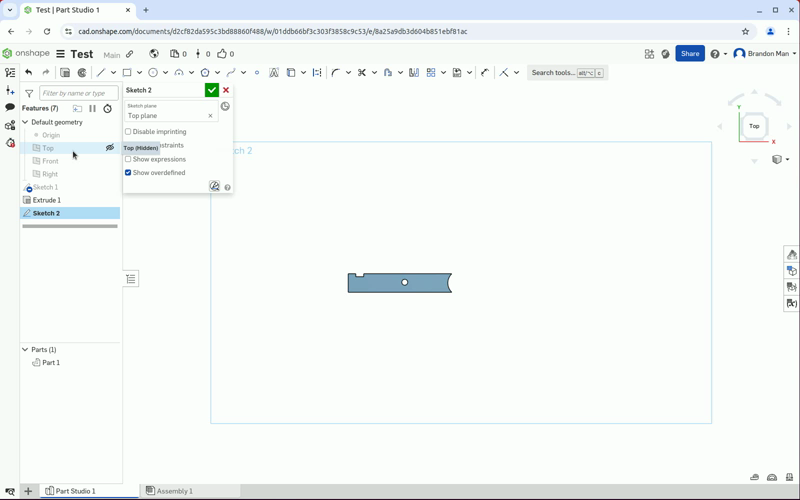
mouse_move(73, 352)
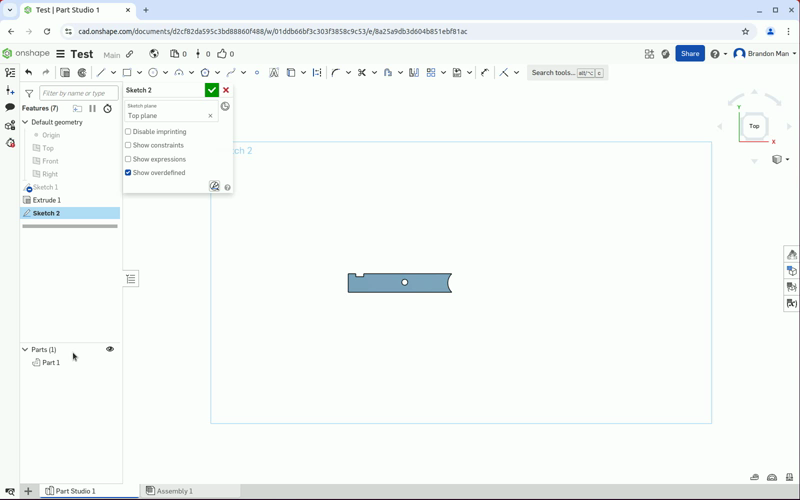
key(y)
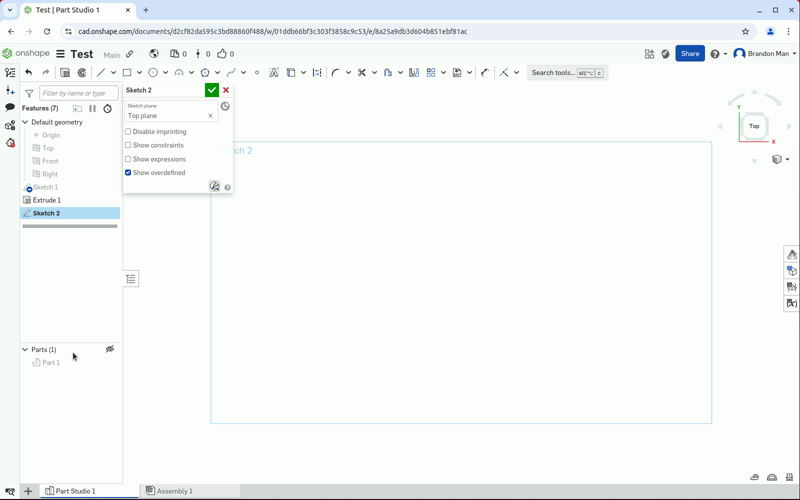
key(l)
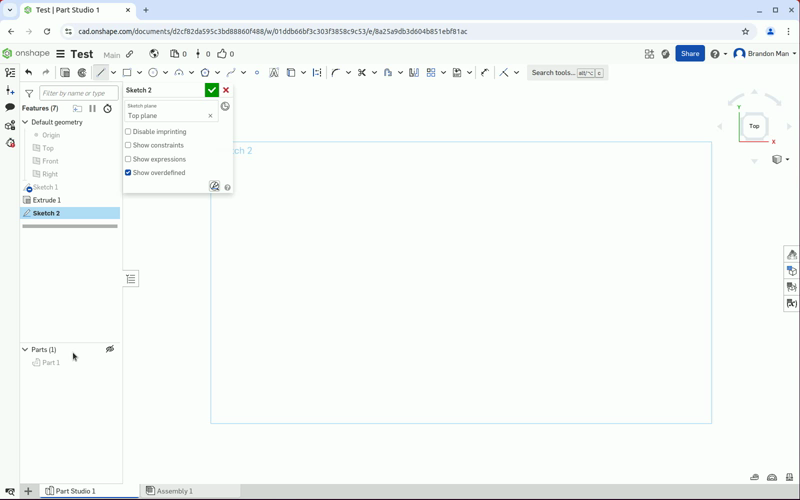
key_down(shift)
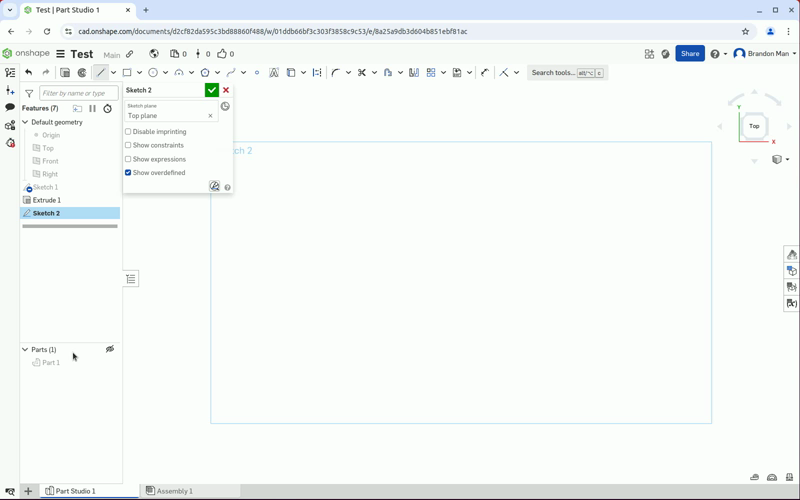
mouse_move(451, 292)
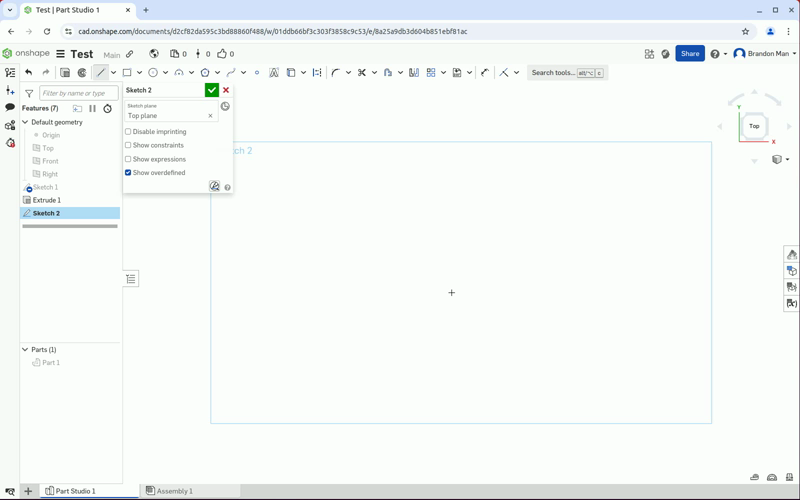
click(451, 292)
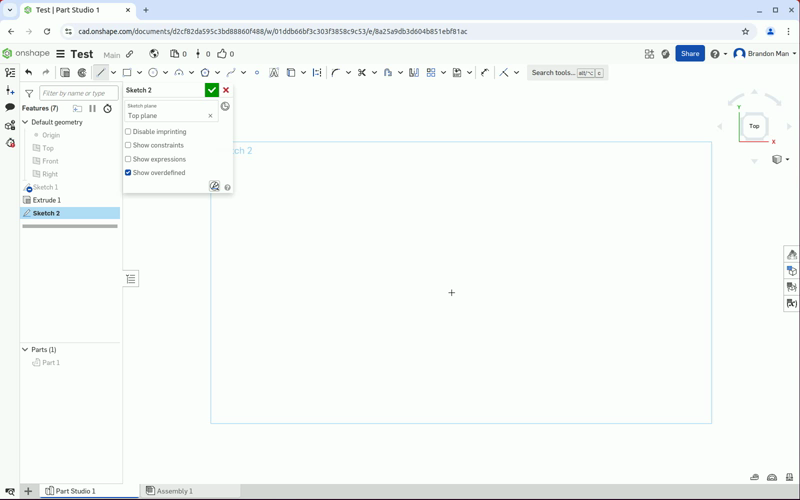
key_up(shift)
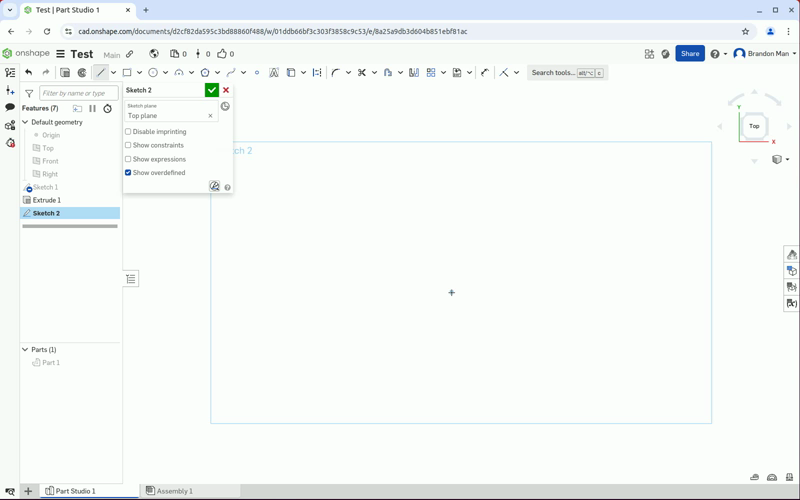
key_down(shift)
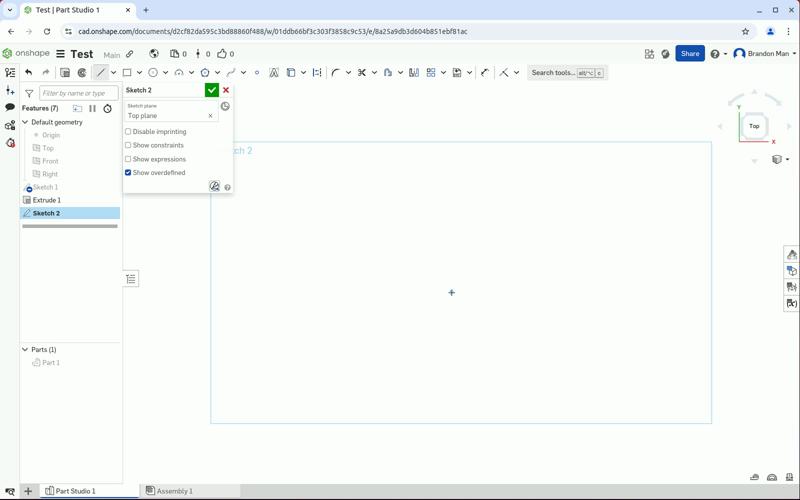
mouse_move(481, 292)
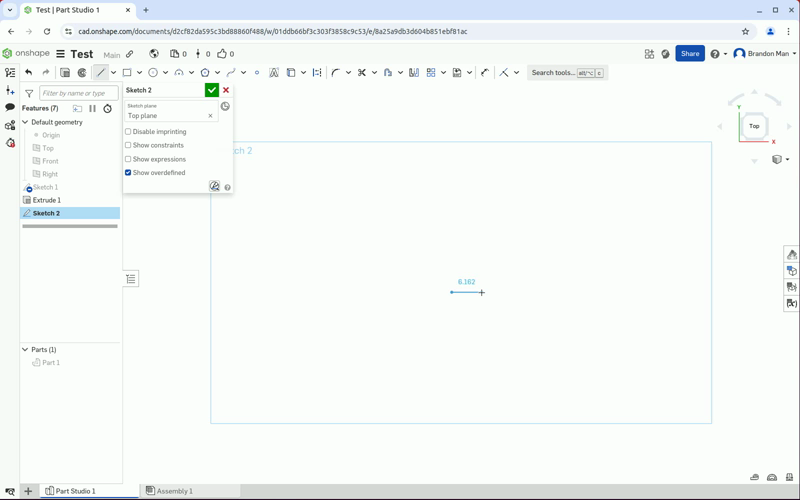
mouse_move(470, 292)
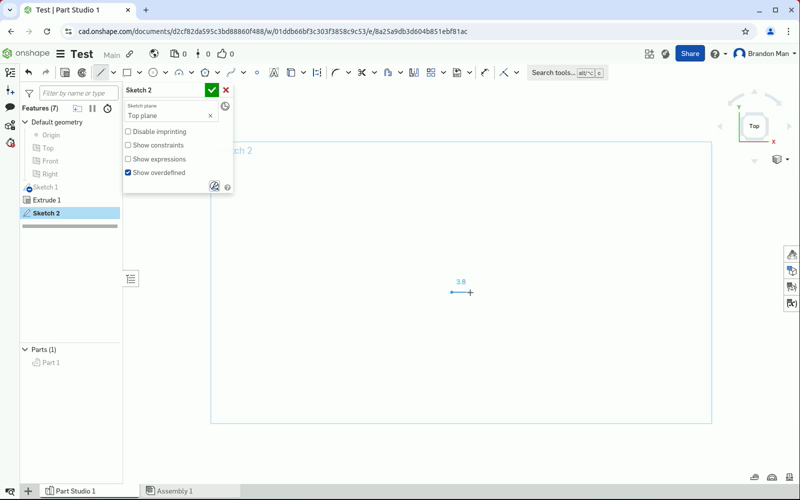
click(470, 292)
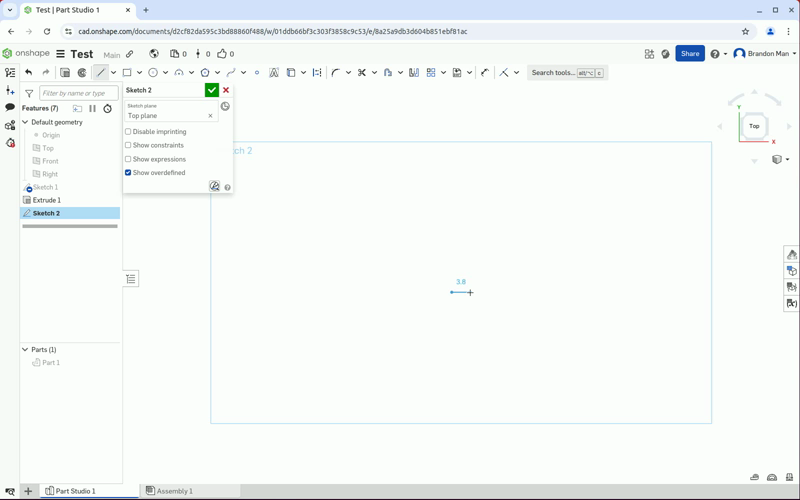
key_up(shift)
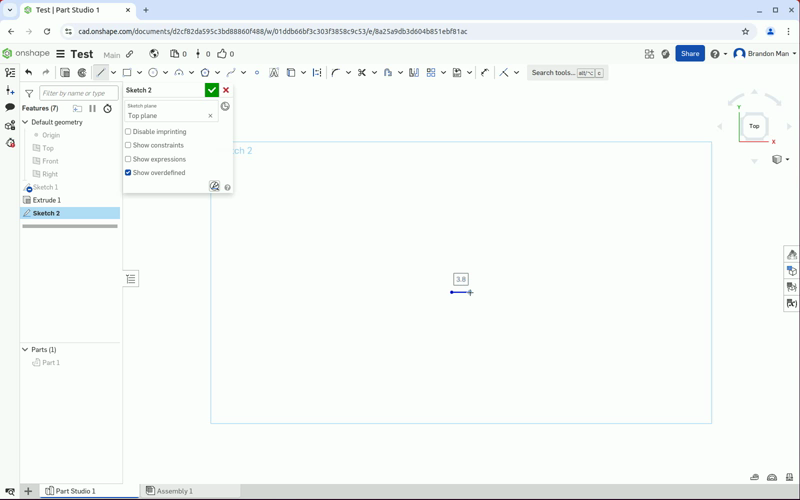
key(esc)
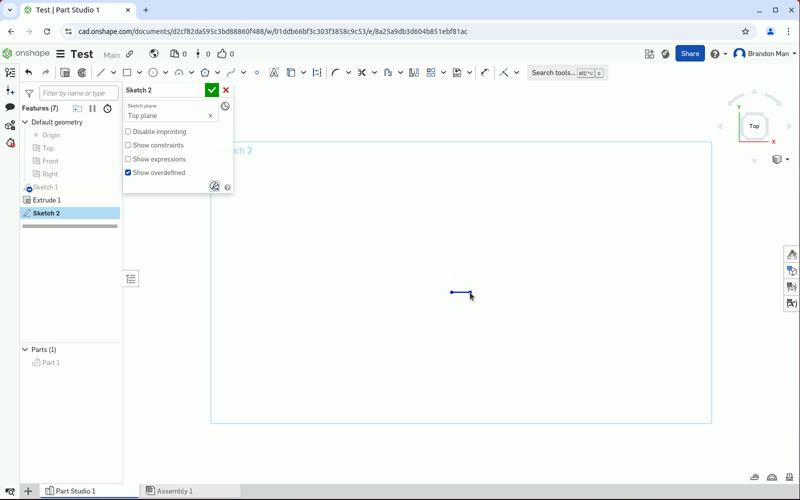
key(a)
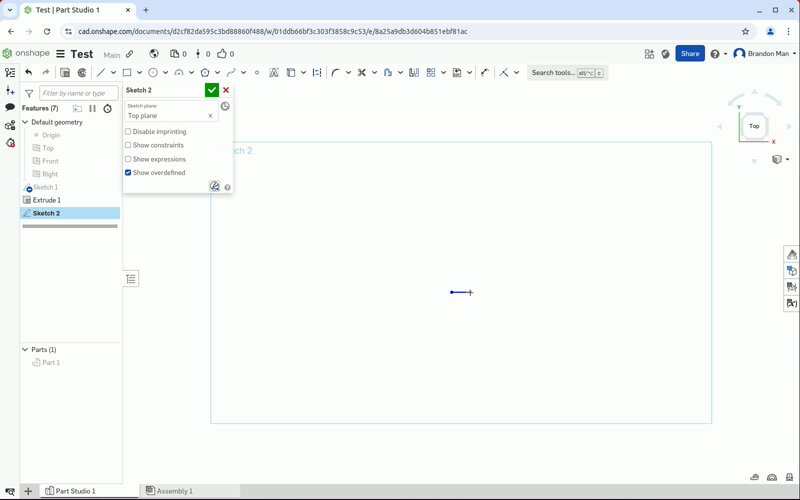
mouse_move(470, 292)
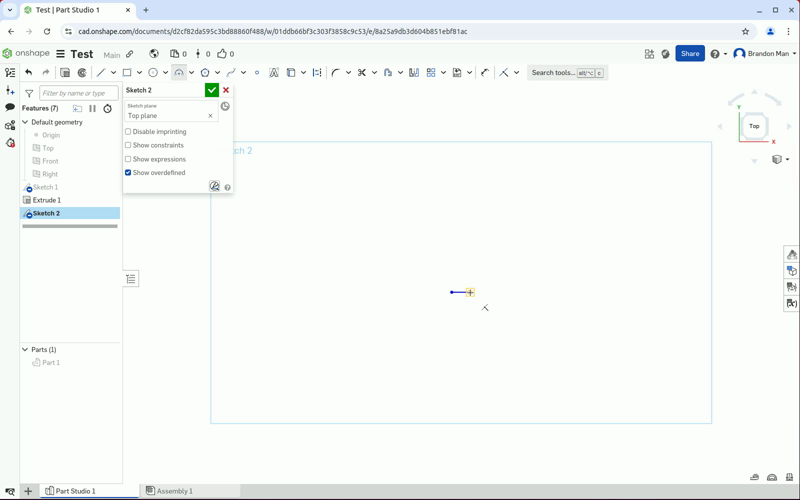
click(470, 292)
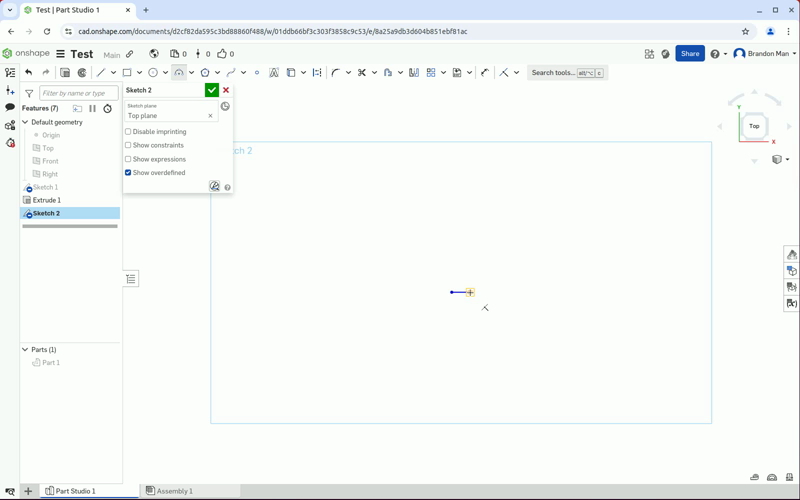
key_down(shift)
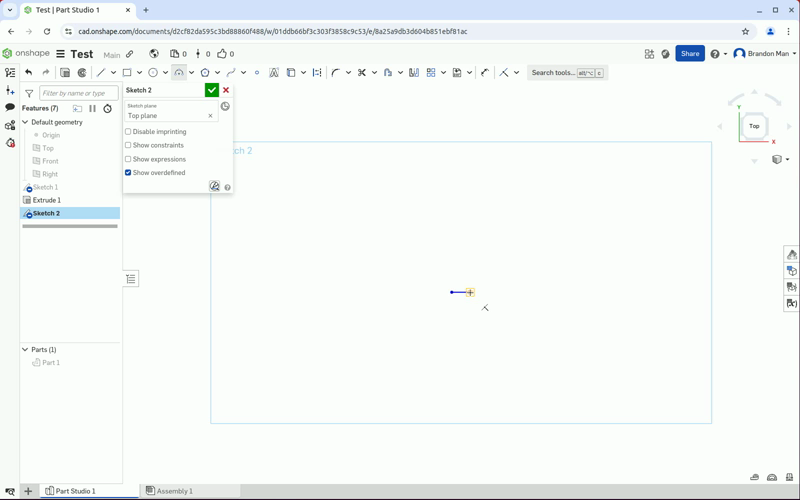
mouse_move(470, 272)
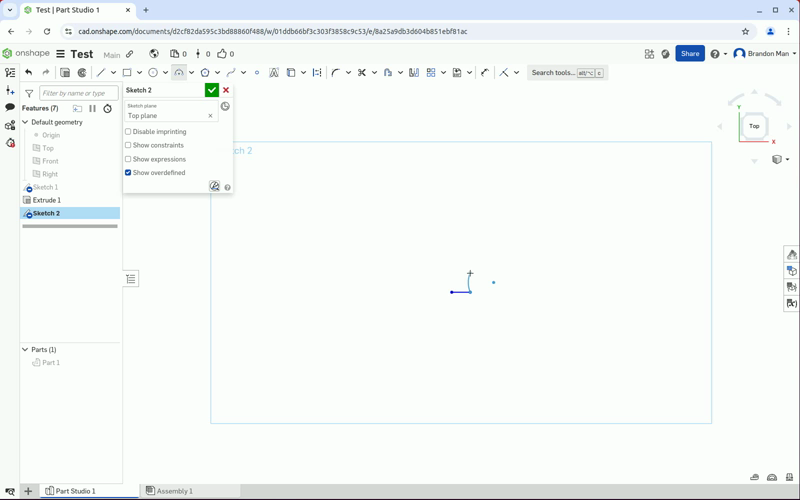
click(470, 272)
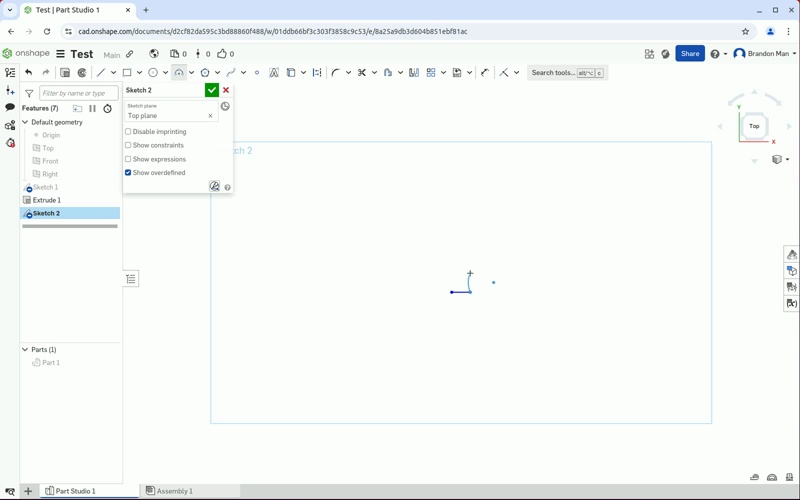
mouse_move(474, 282)
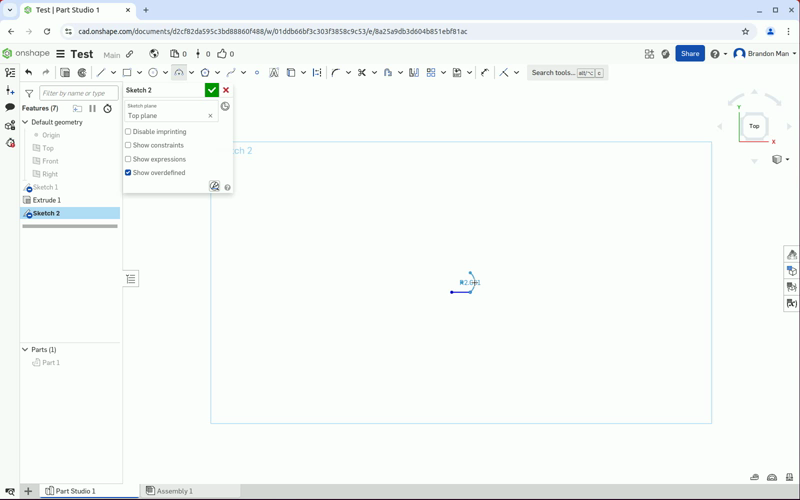
click(474, 282)
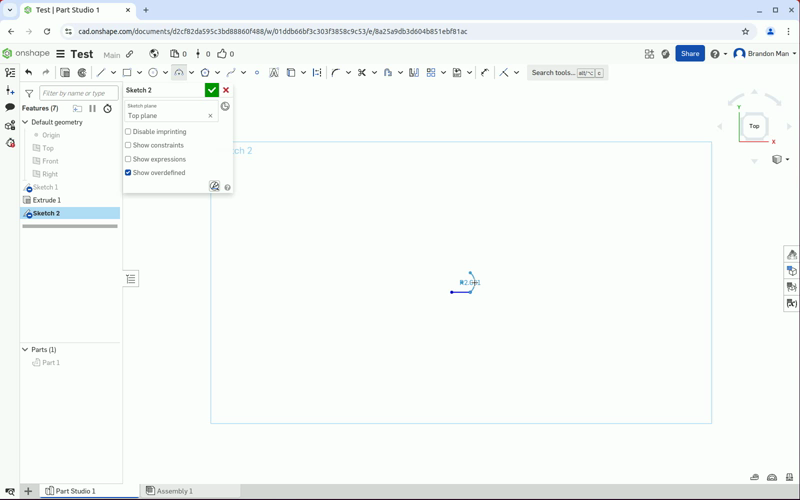
key_up(shift)
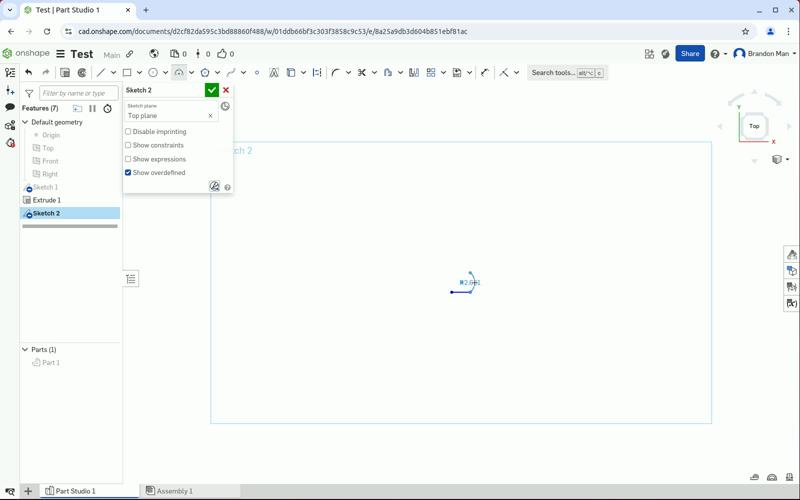
key(esc)
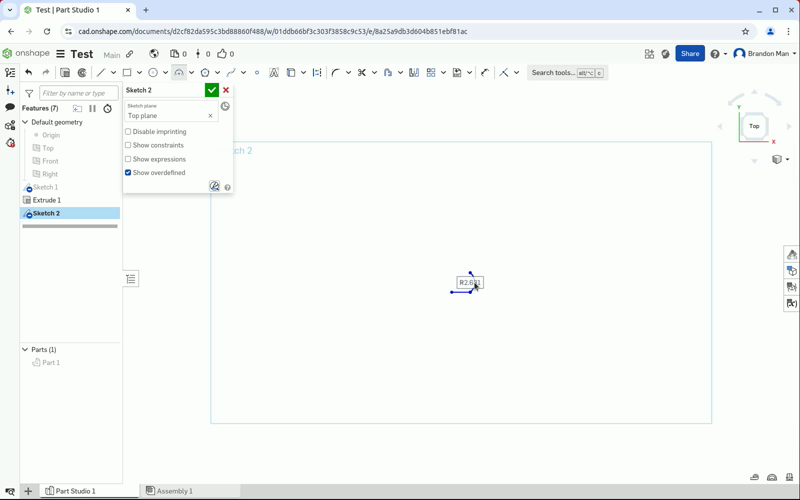
key(l)
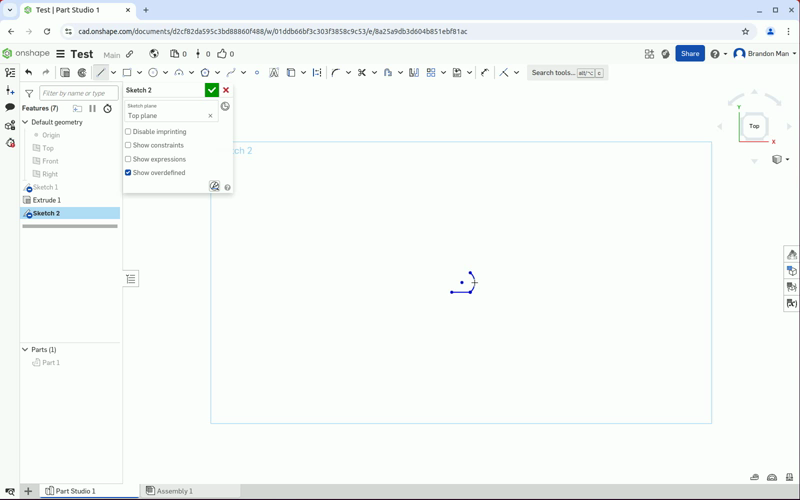
mouse_move(470, 272)
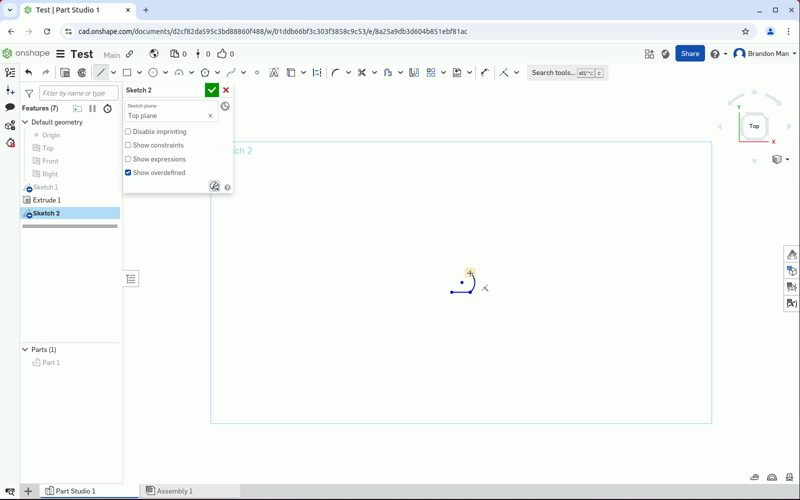
click(470, 272)
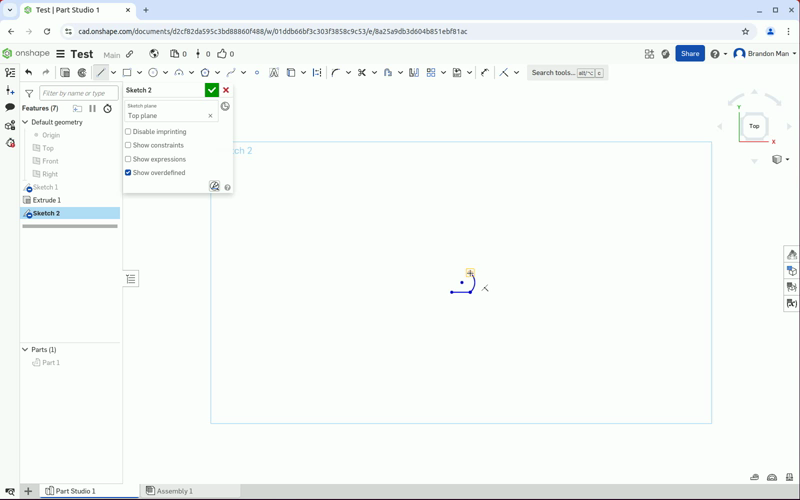
key_down(shift)
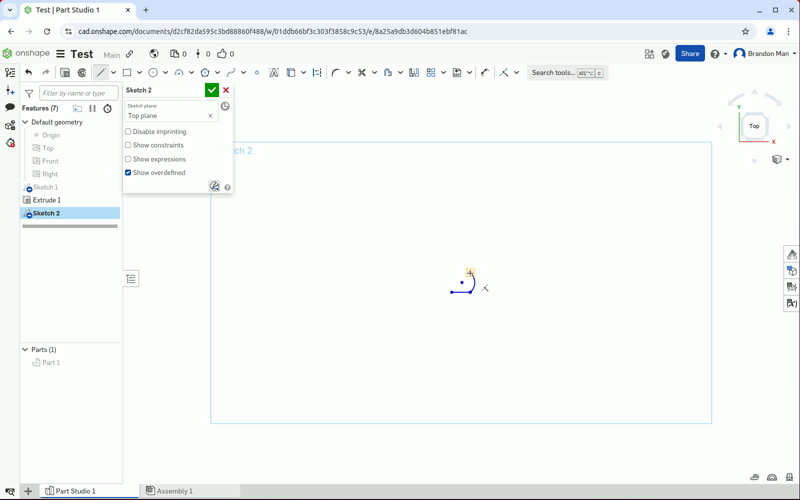
mouse_move(500, 272)
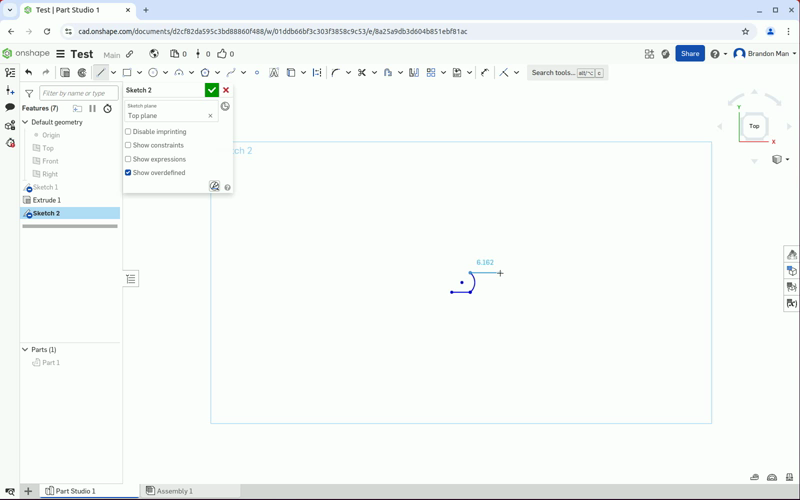
mouse_move(451, 272)
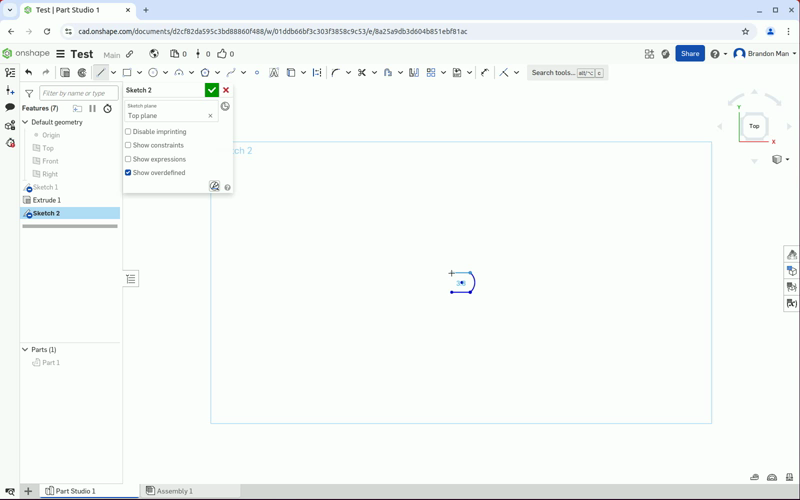
click(451, 272)
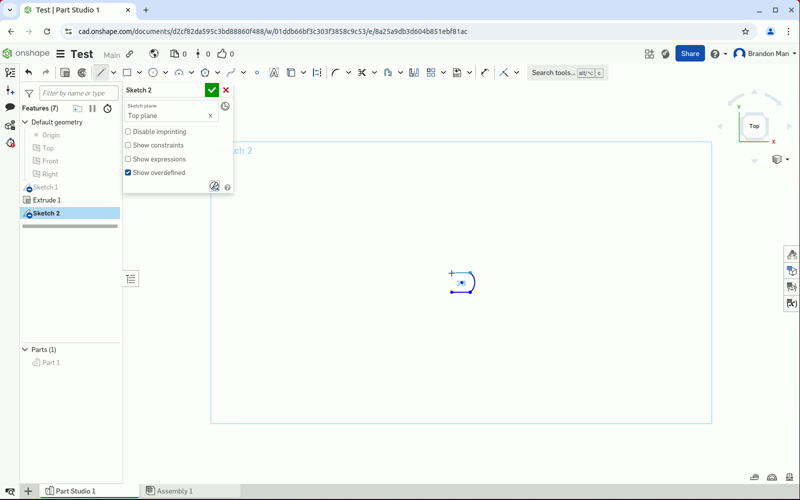
key_up(shift)
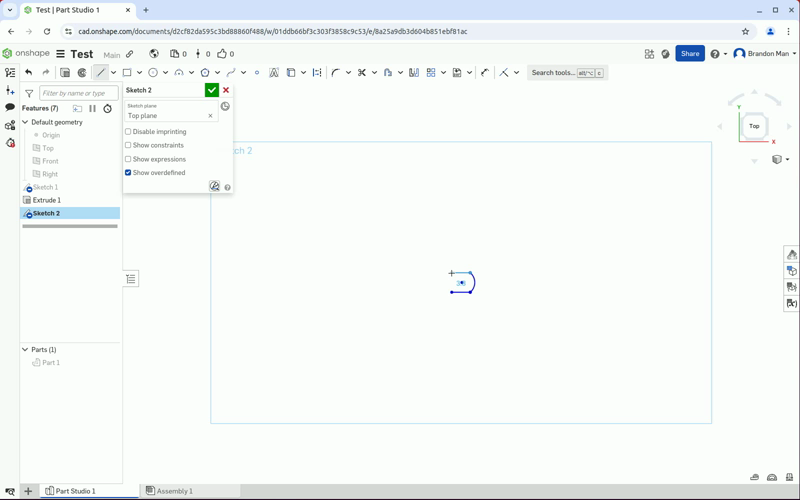
key(esc)
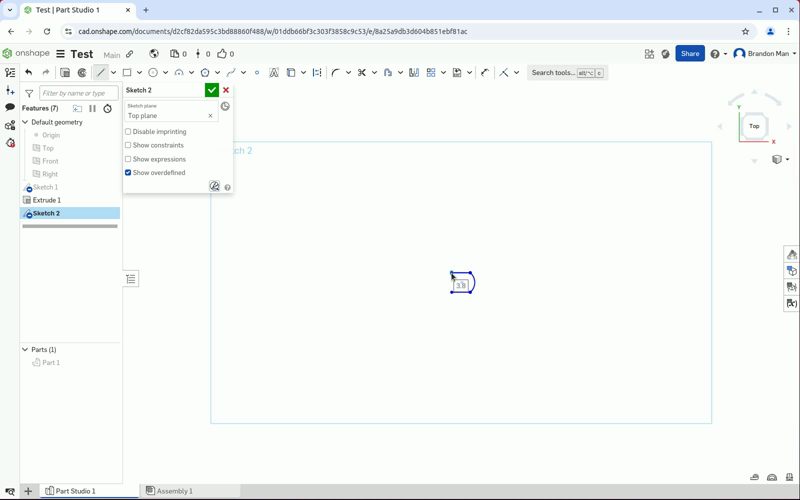
key(a)
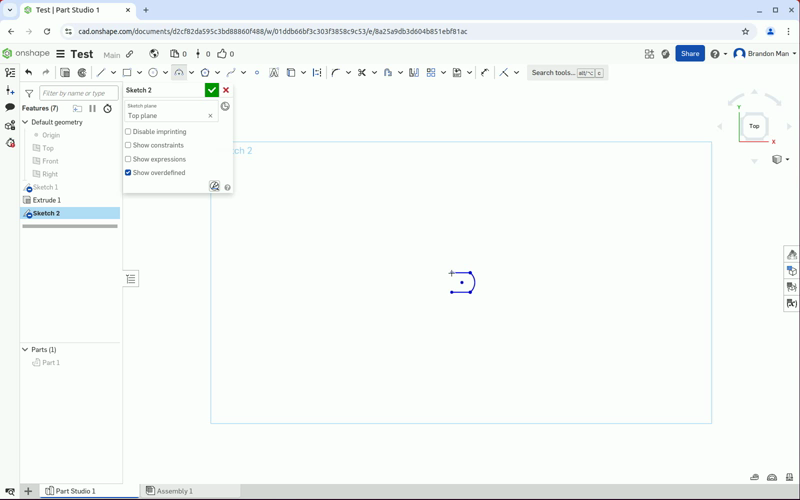
mouse_move(451, 272)
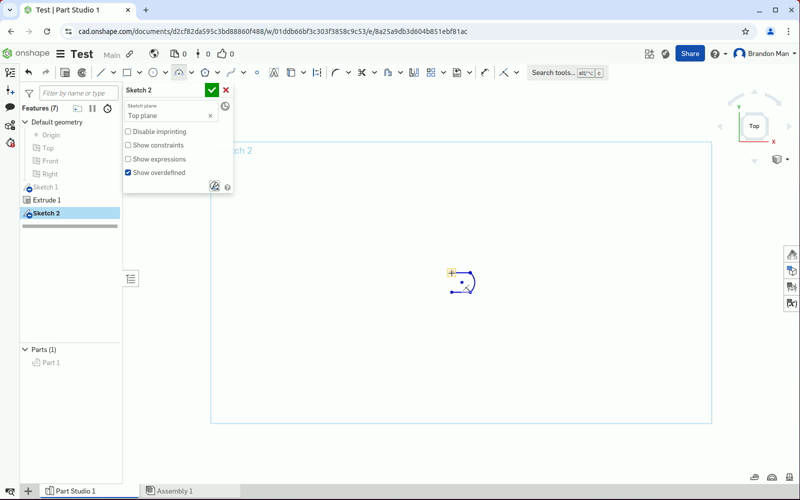
click(451, 272)
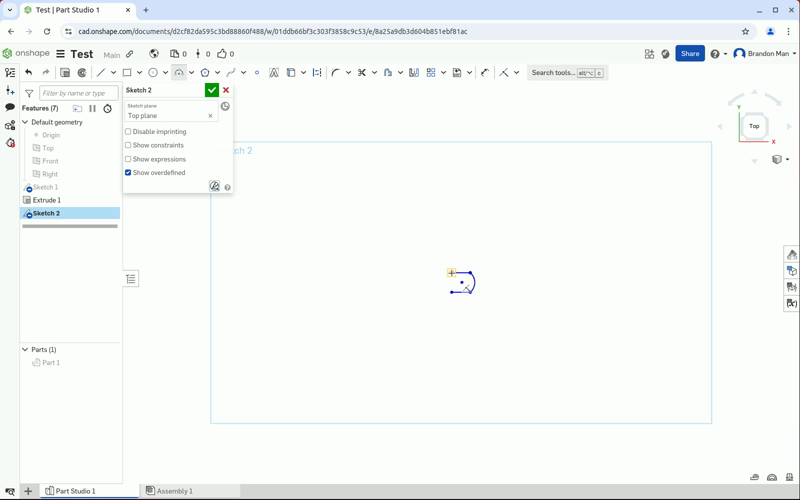
mouse_move(451, 292)
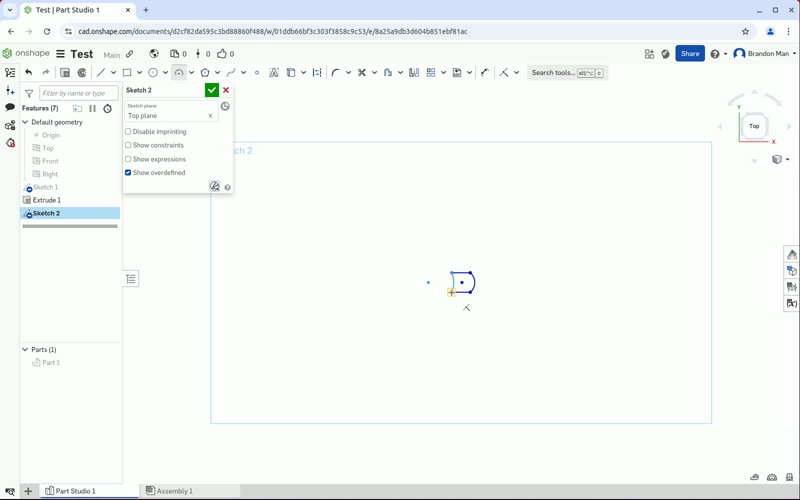
click(451, 292)
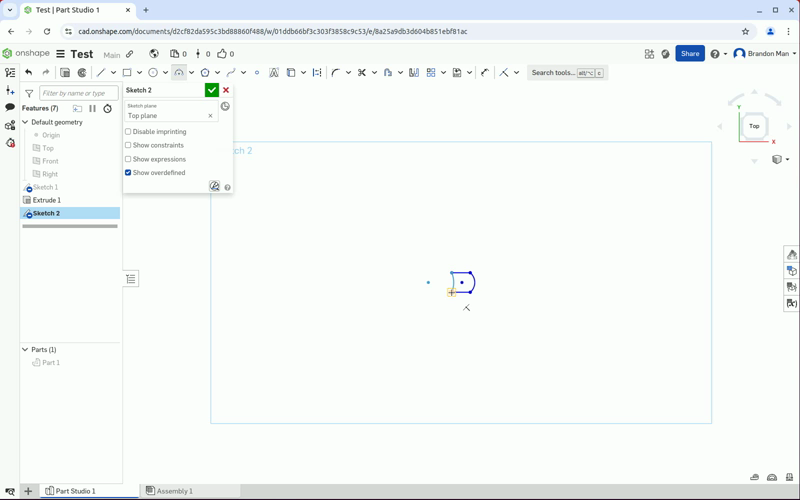
key_down(shift)
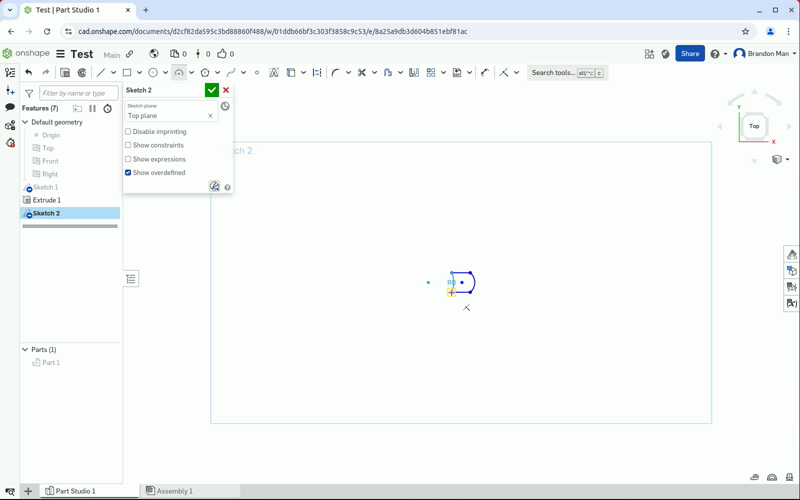
mouse_move(447, 282)
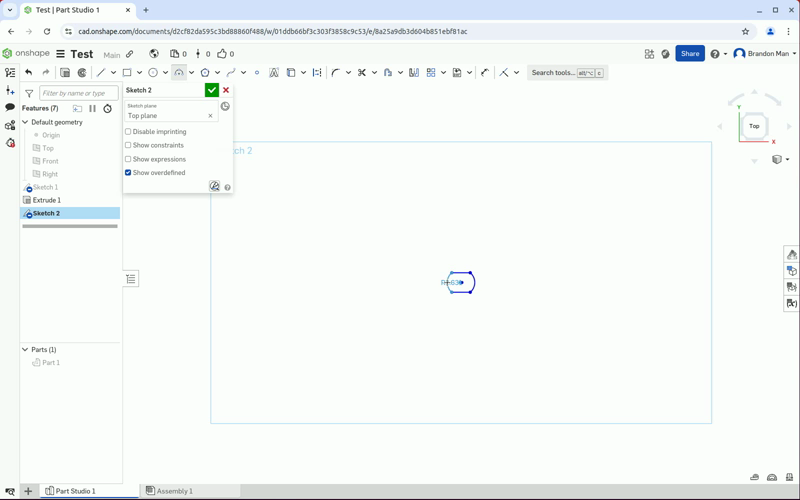
click(447, 282)
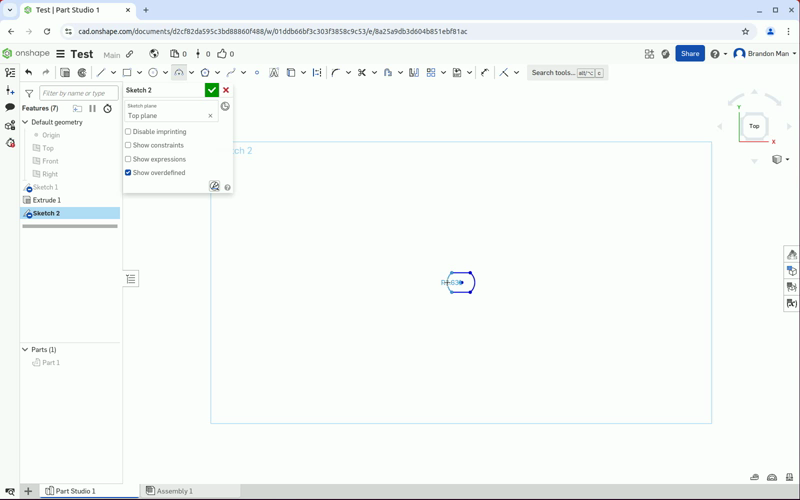
key_up(shift)
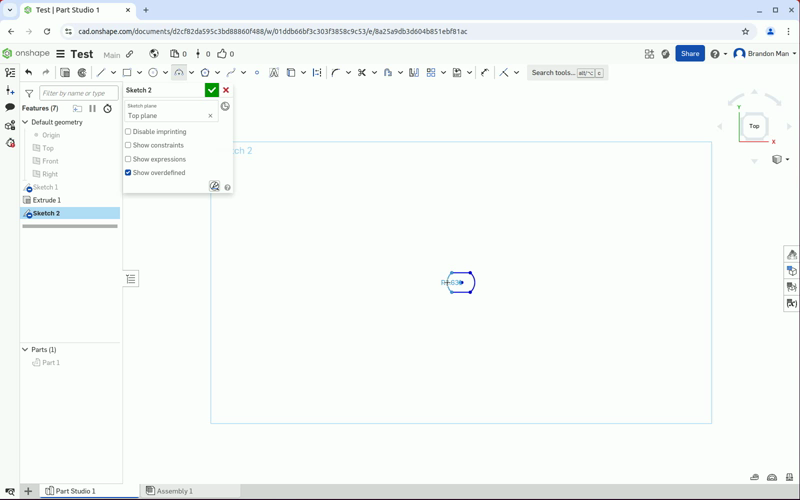
key(esc)
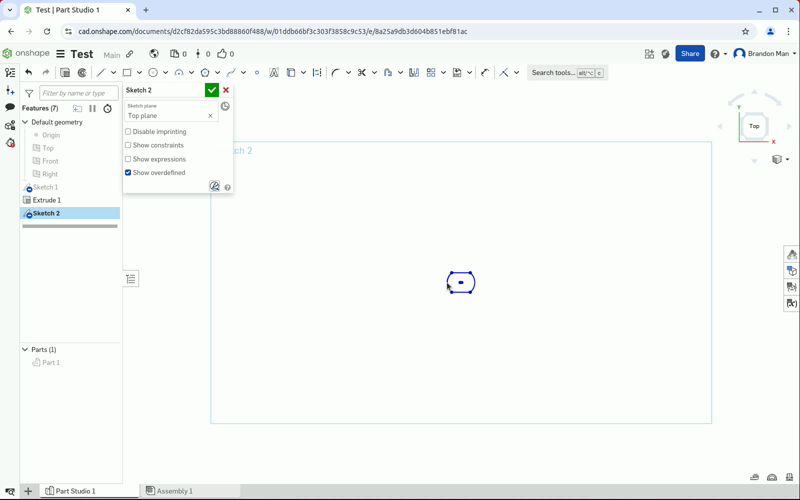
key(c)
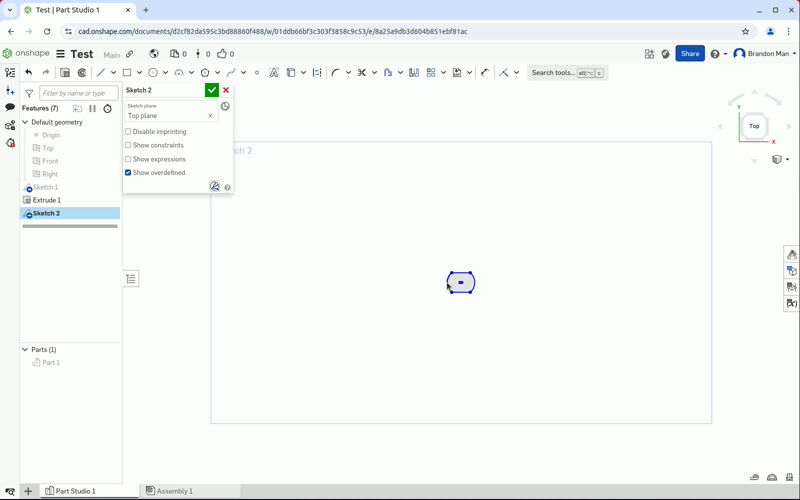
key_down(shift)
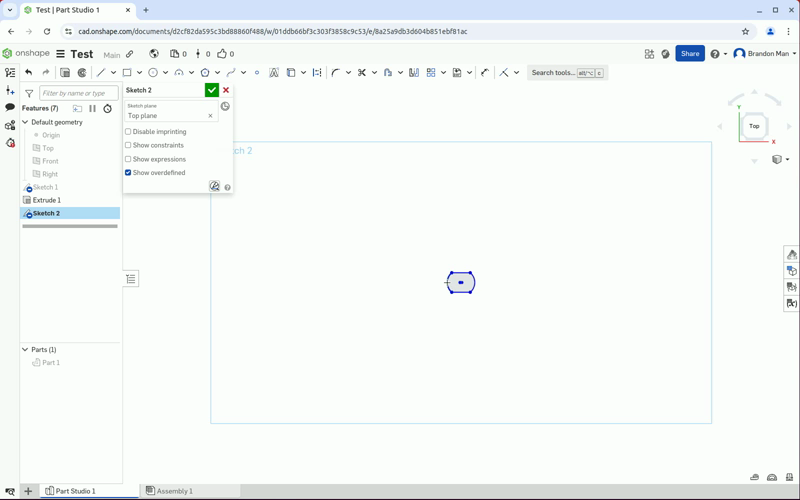
mouse_move(461, 282)
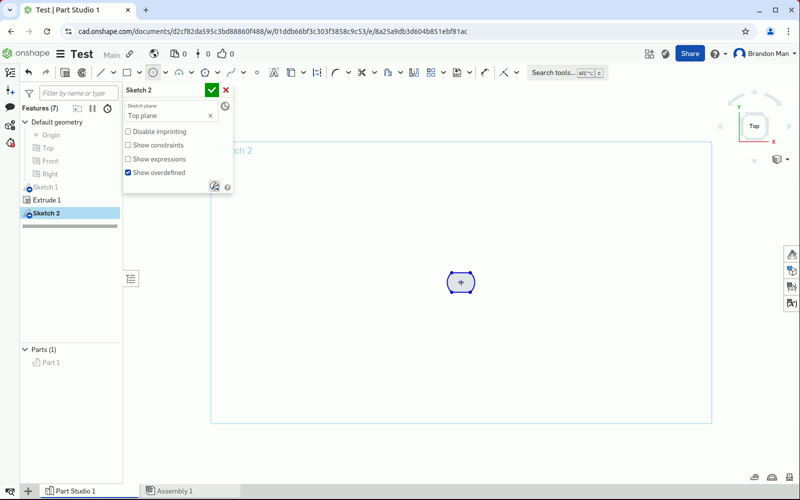
click(461, 282)
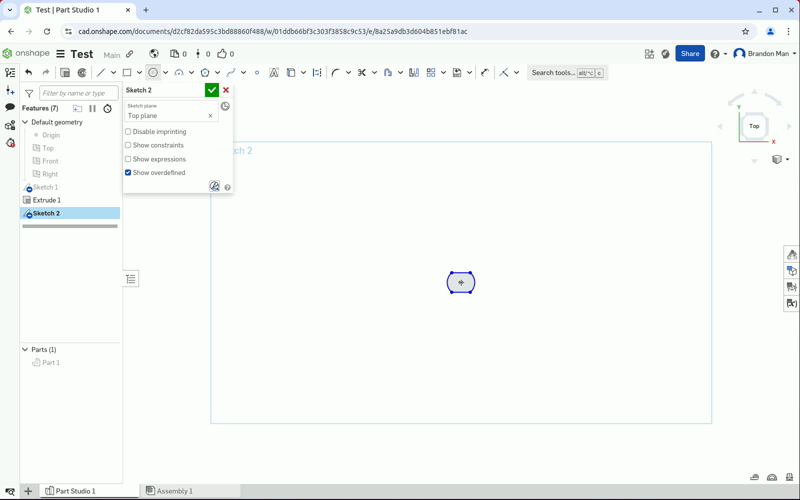
key_up(shift)
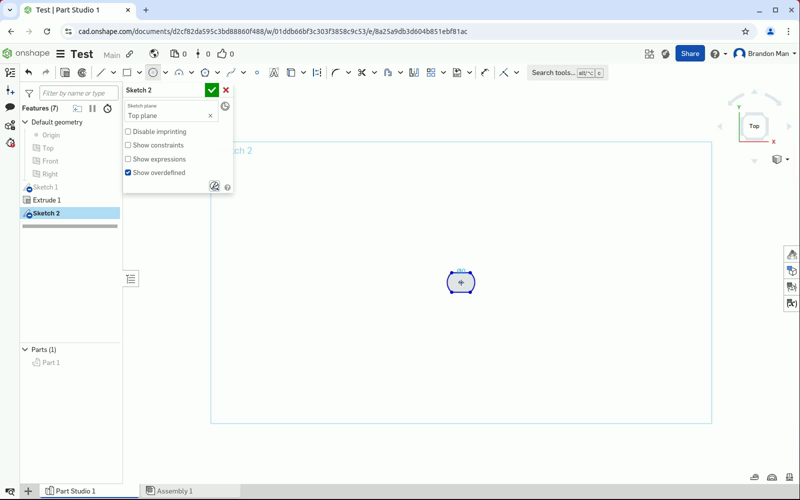
mouse_move(464, 282)
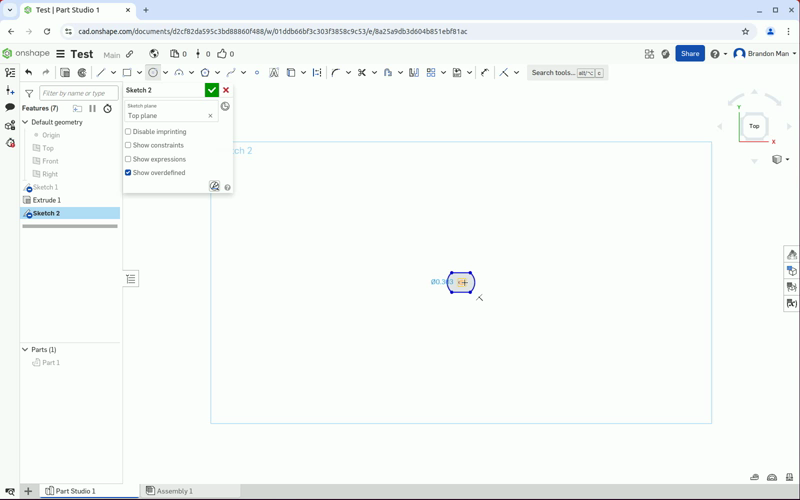
scroll(6)
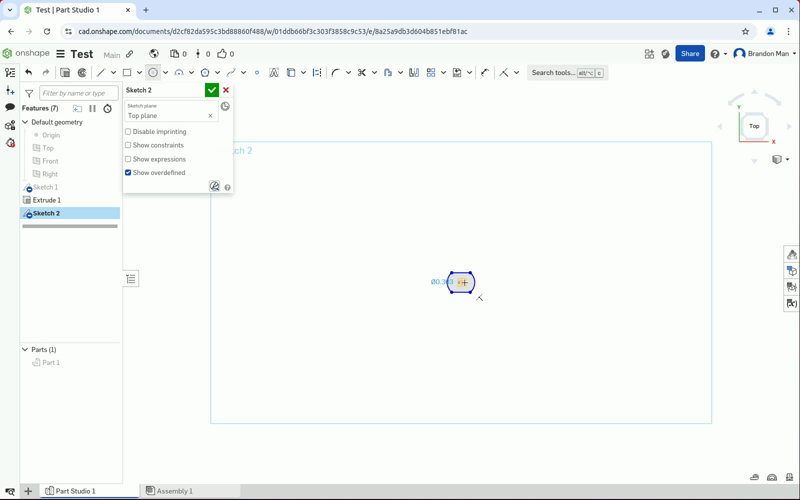
scroll(6)
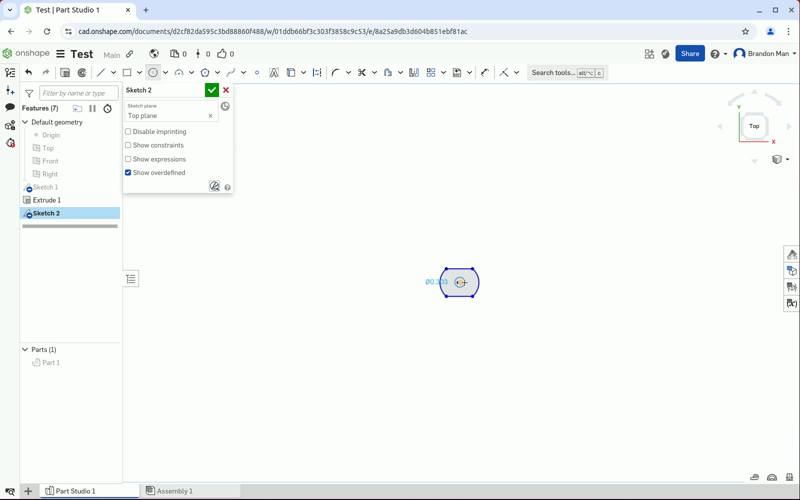
scroll(6)
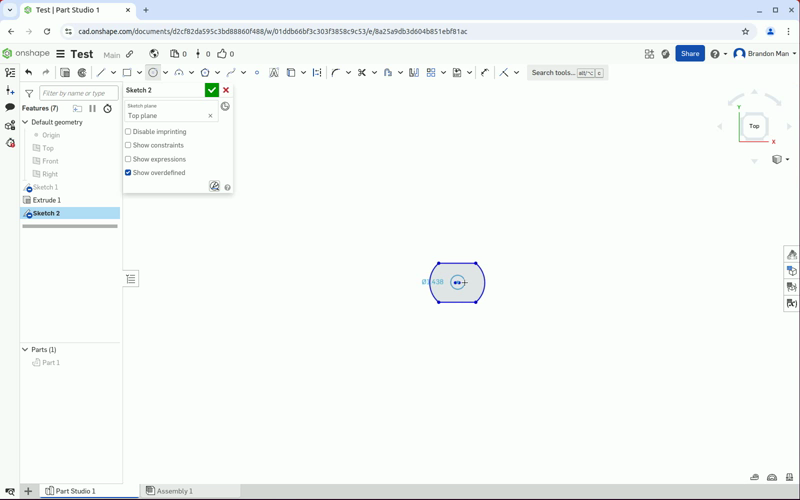
scroll(6)
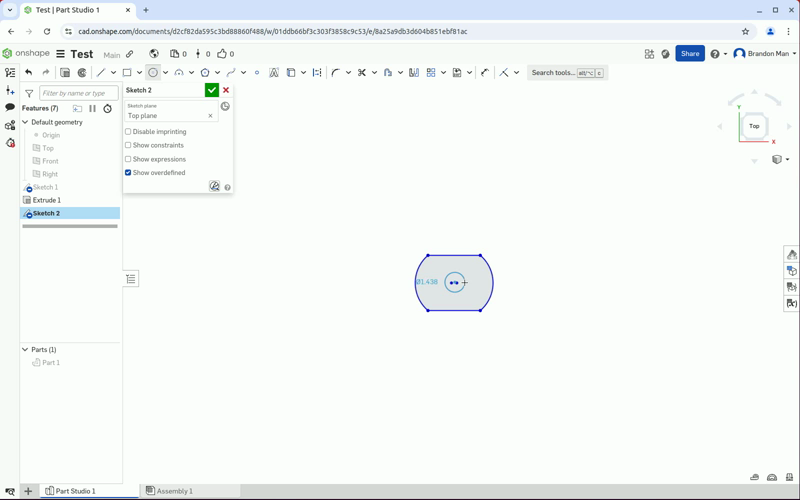
scroll(6)
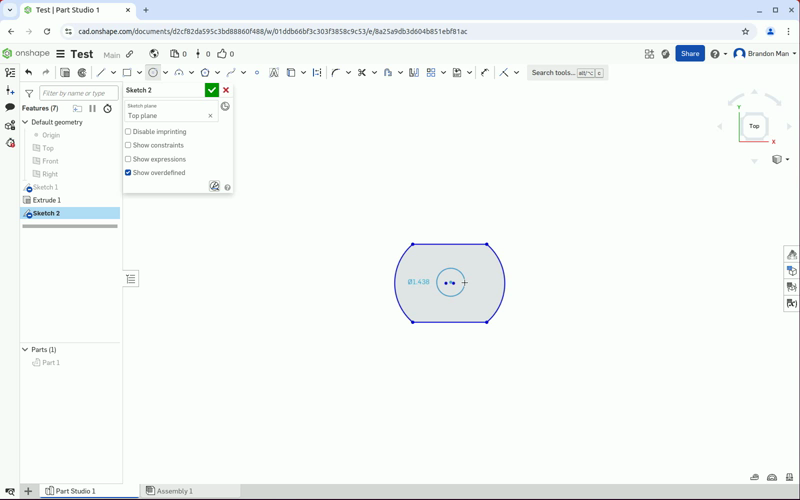
scroll(6)
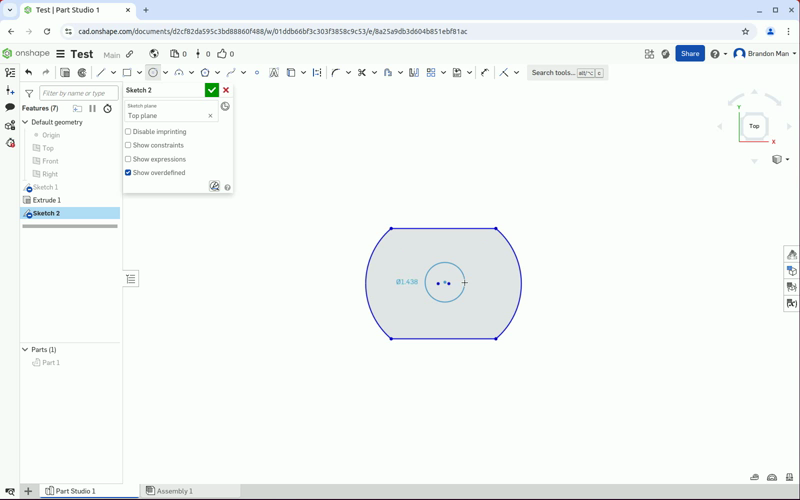
scroll(6)
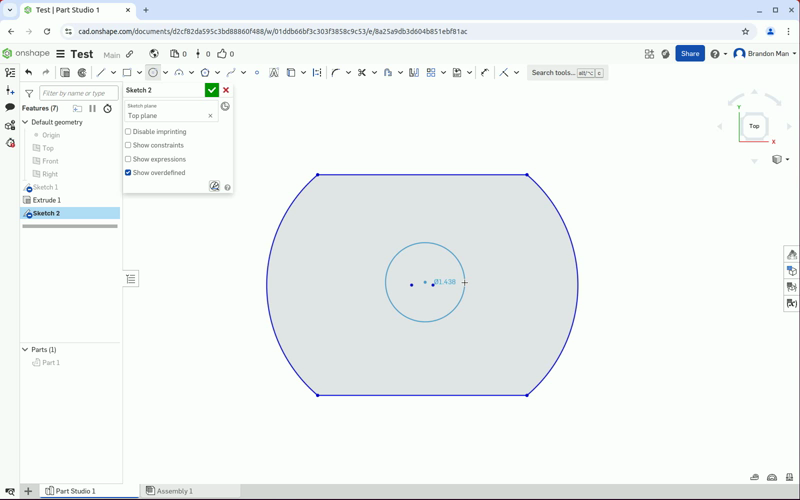
click(464, 282)
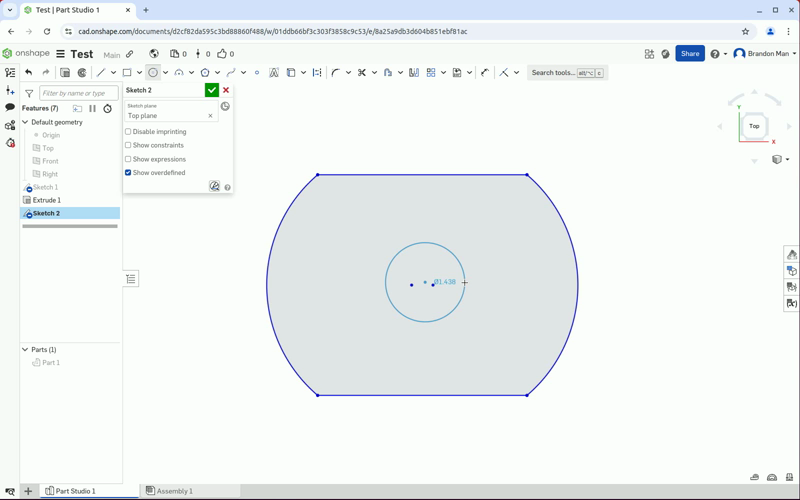
scroll(-6)
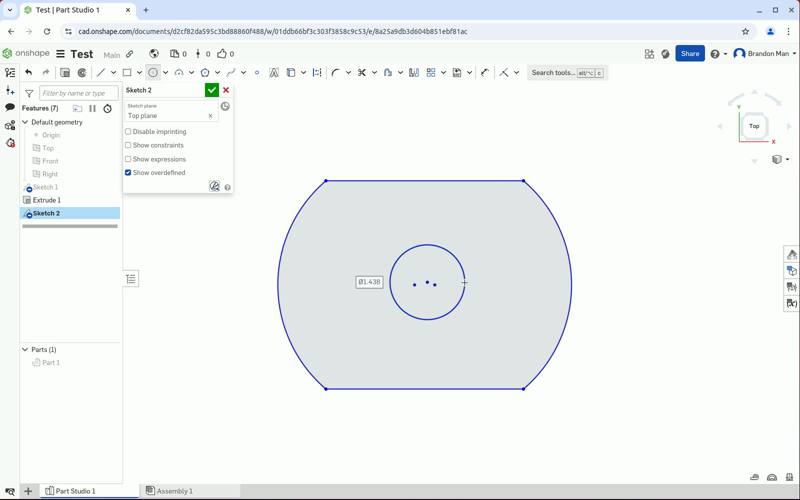
scroll(-6)
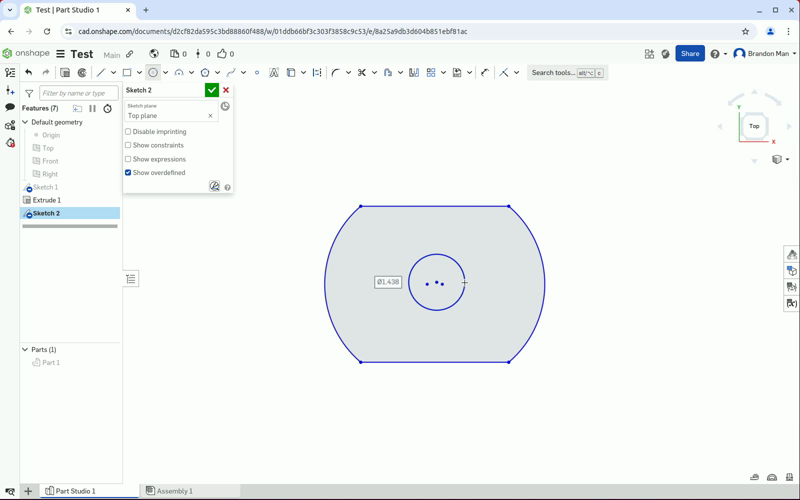
scroll(-6)
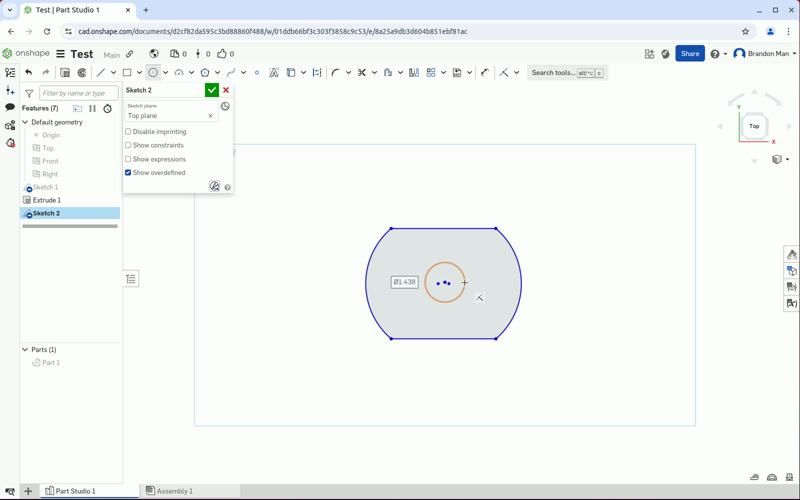
scroll(-6)
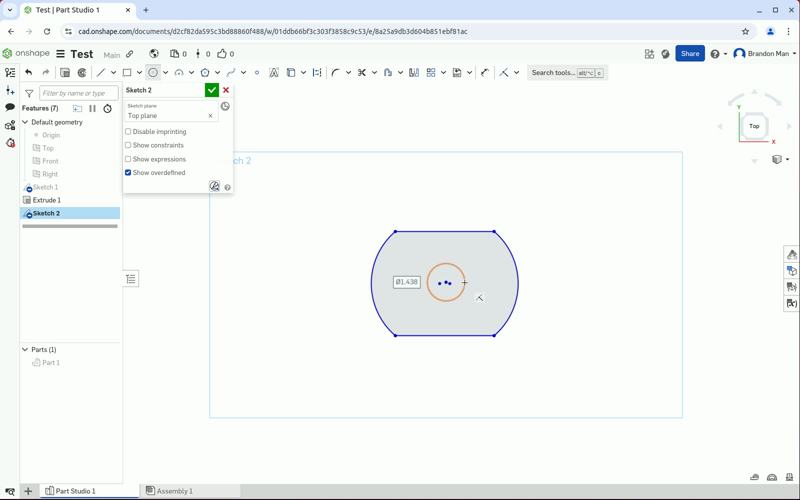
scroll(-6)
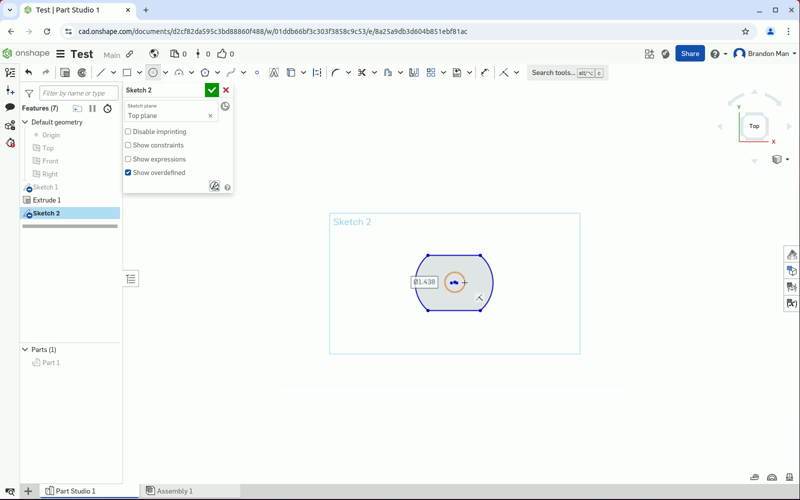
scroll(-6)
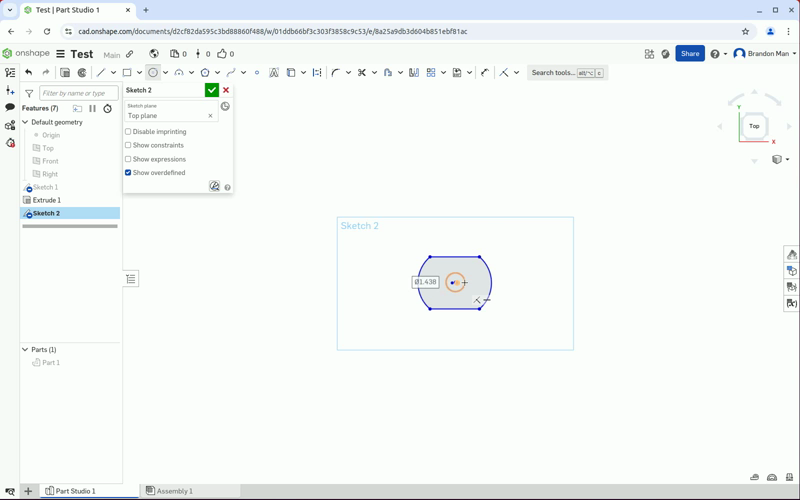
scroll(-6)
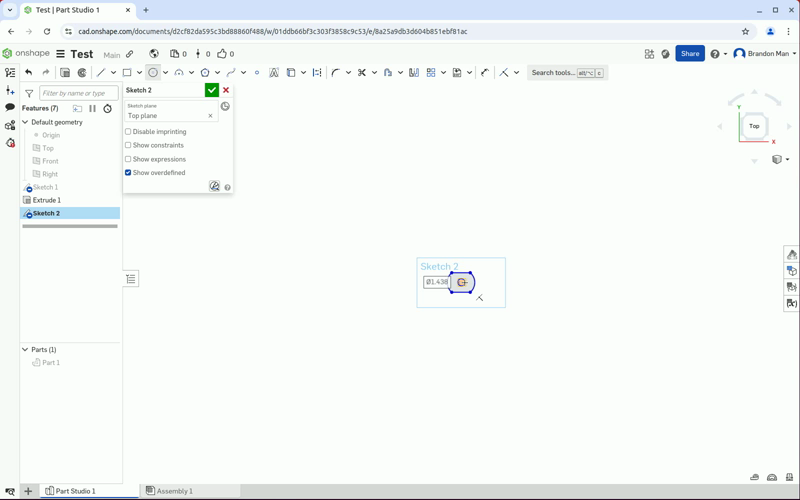
key(esc)
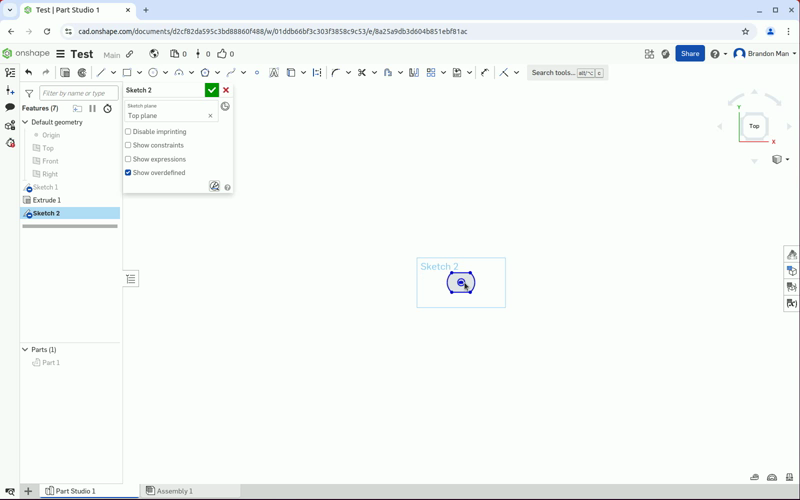
mouse_move(460, 289)
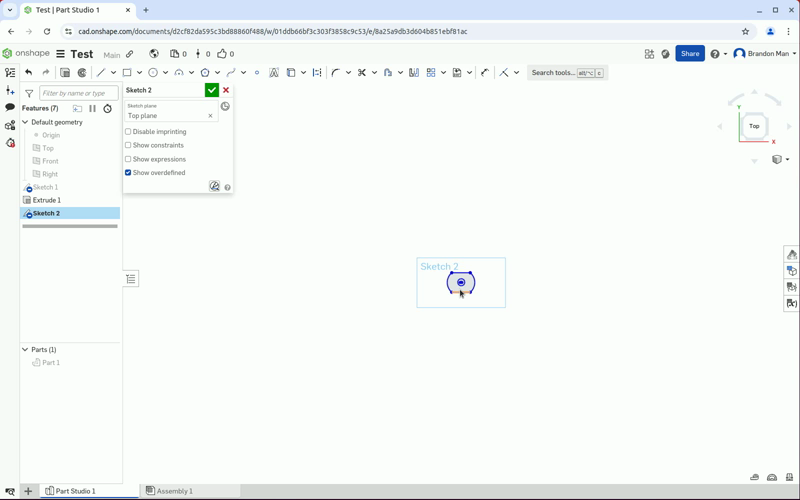
scroll(6)
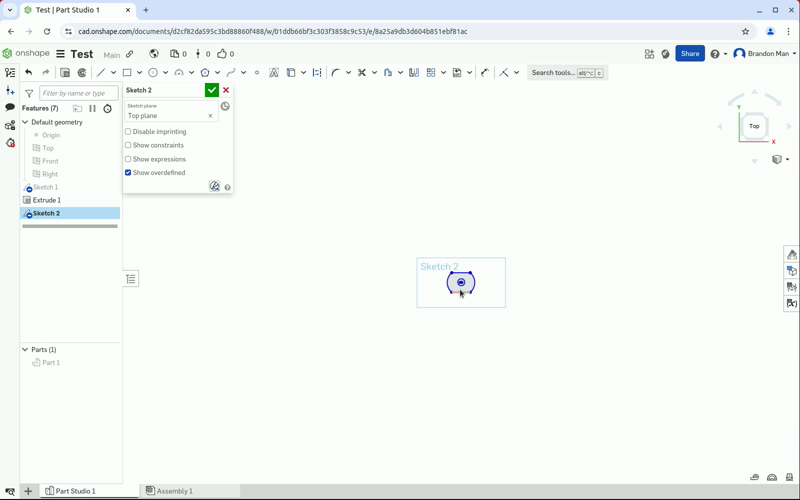
scroll(6)
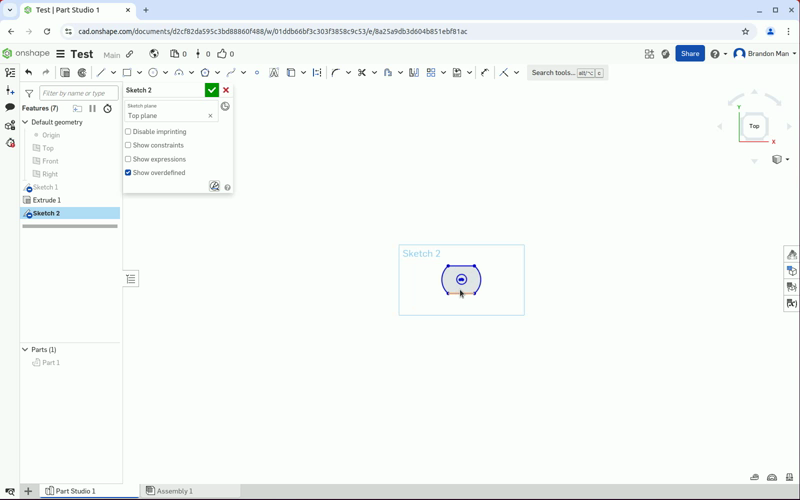
scroll(6)
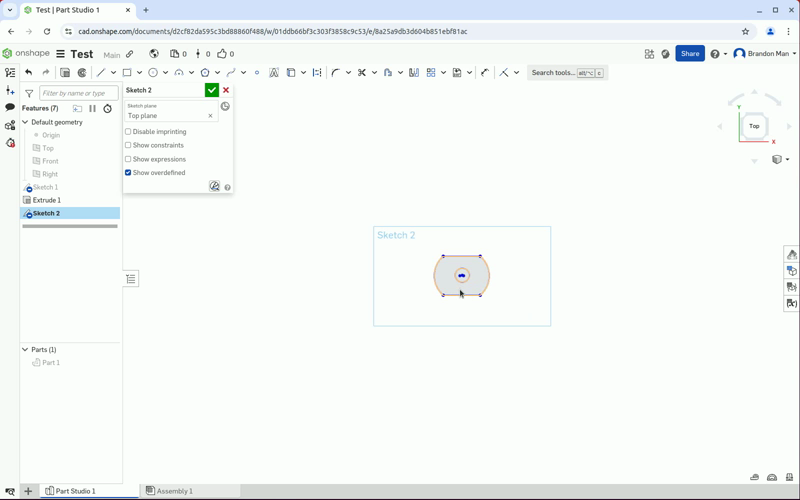
scroll(6)
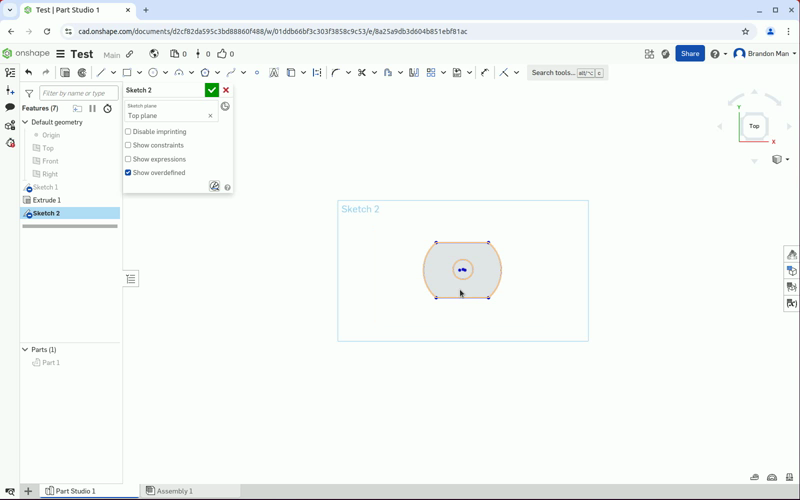
scroll(6)
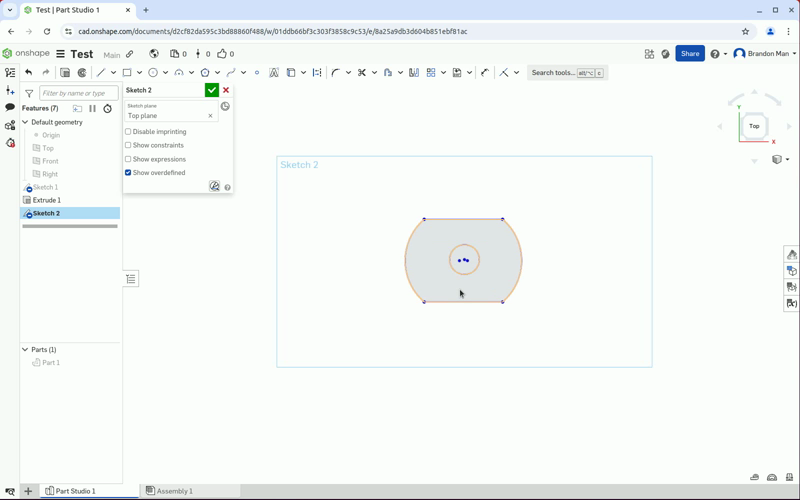
scroll(6)
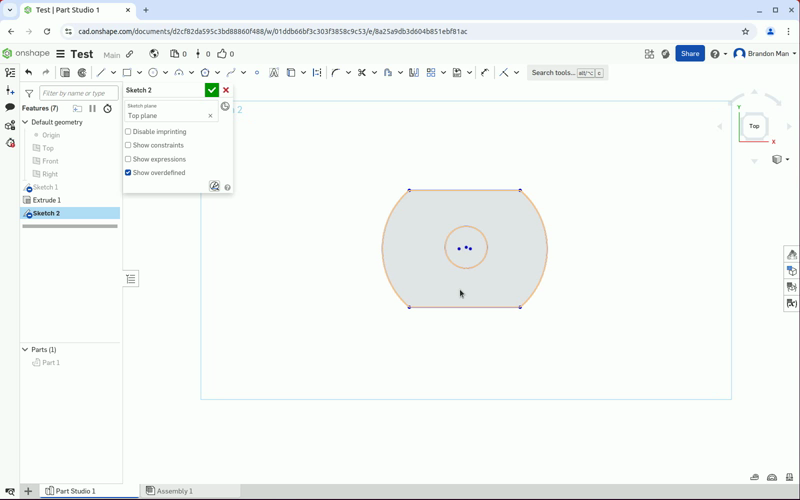
scroll(6)
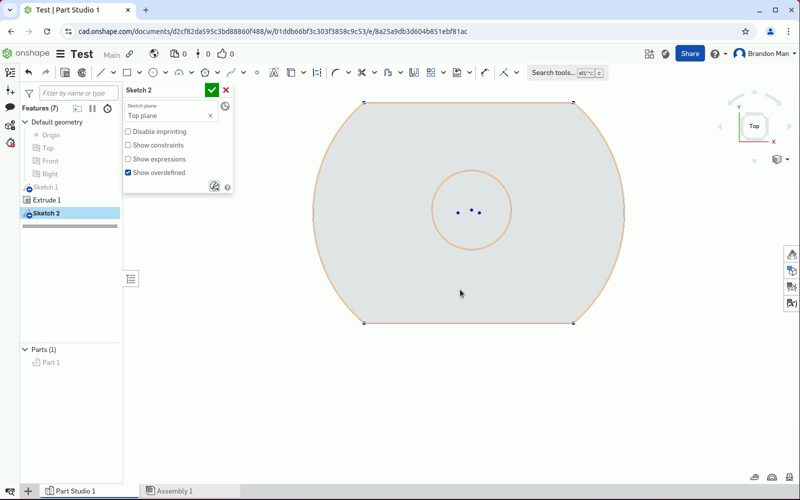
click(460, 289)
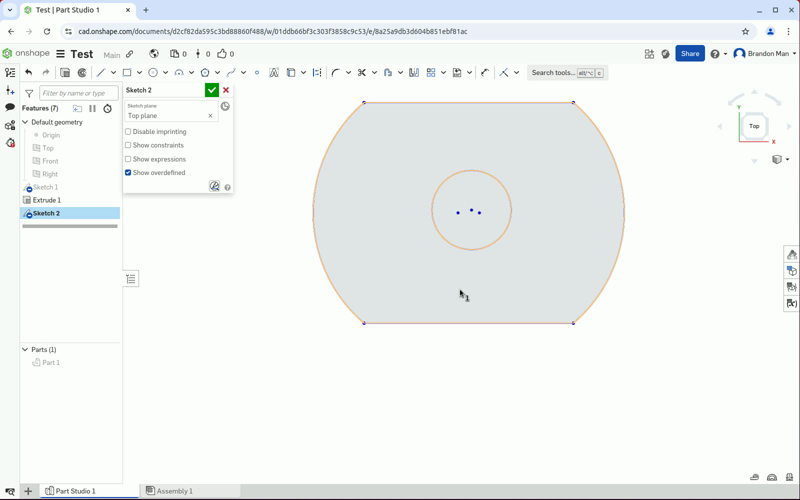
scroll(-6)
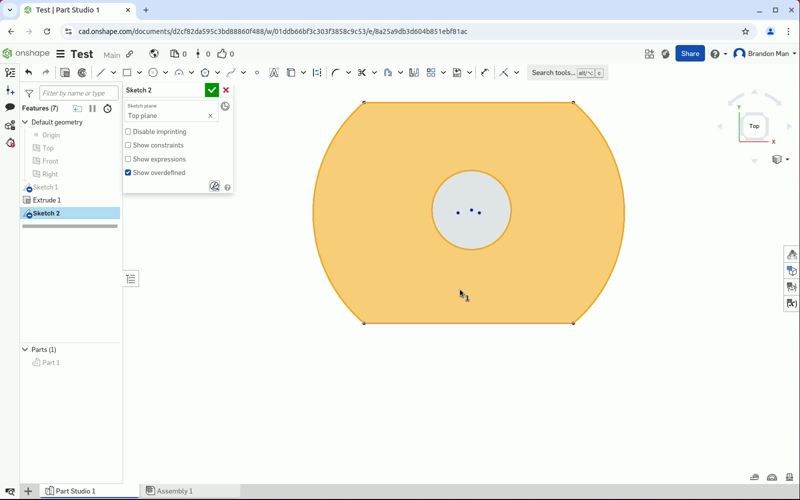
scroll(-6)
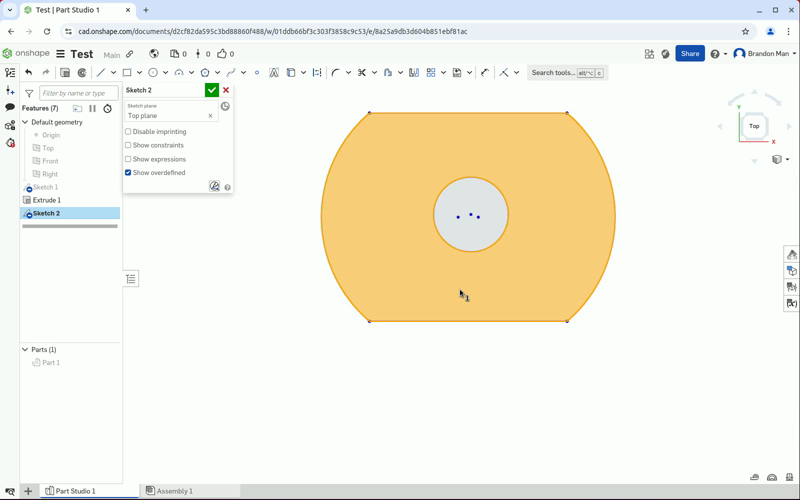
scroll(-6)
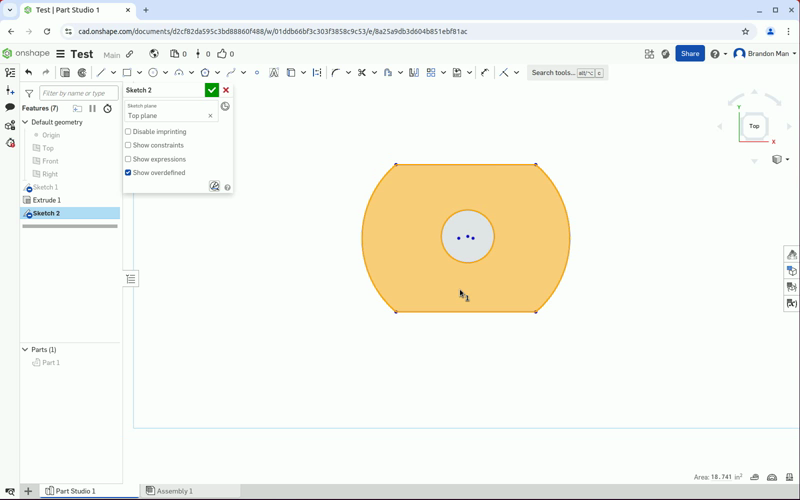
scroll(-6)
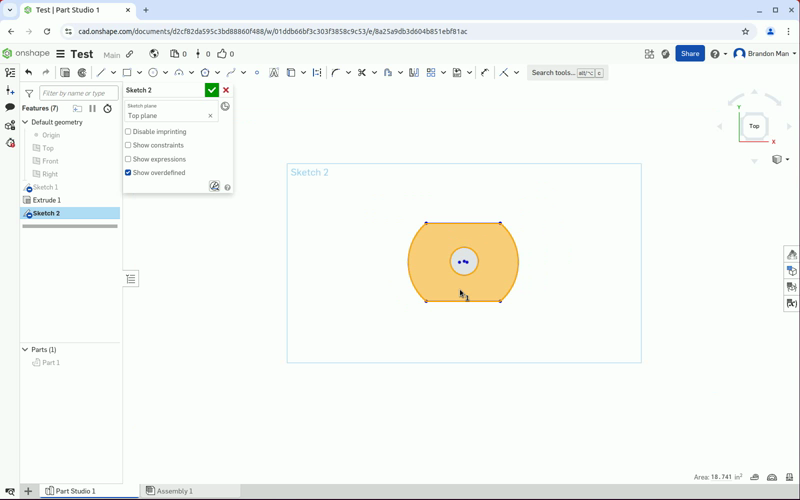
scroll(-6)
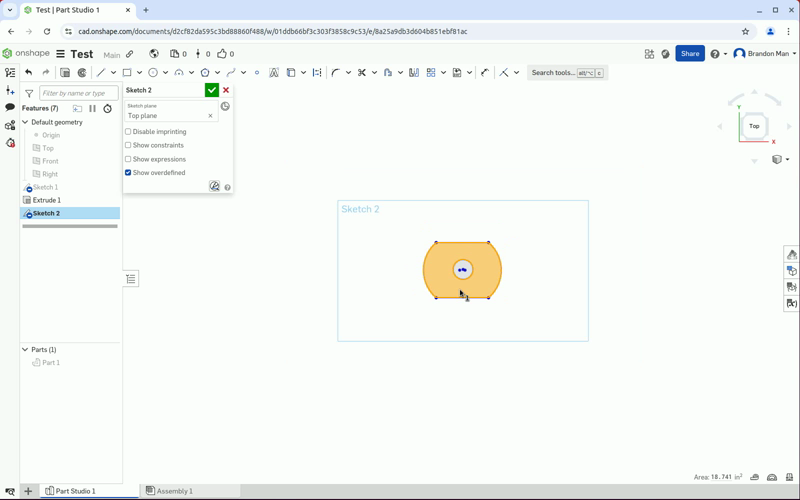
scroll(-6)
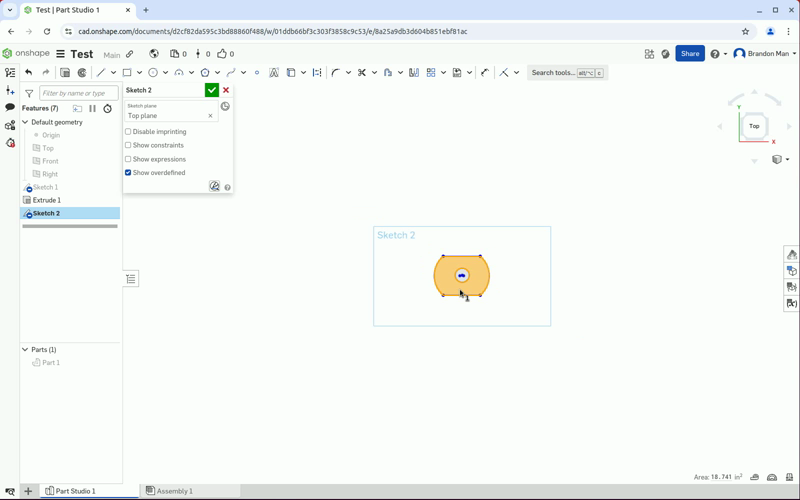
scroll(-6)
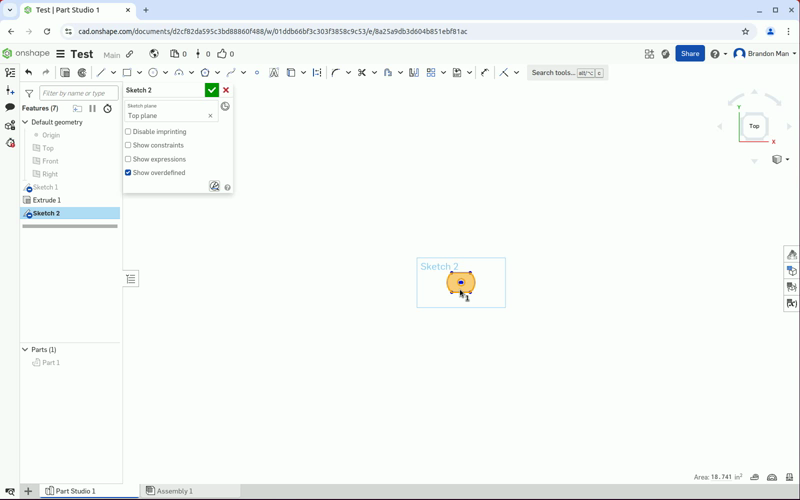
mouse_move(73, 352)
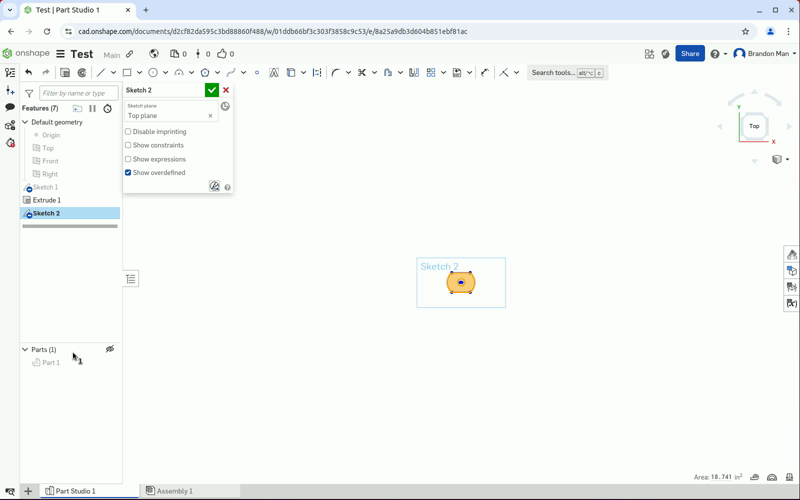
key(shift+y)
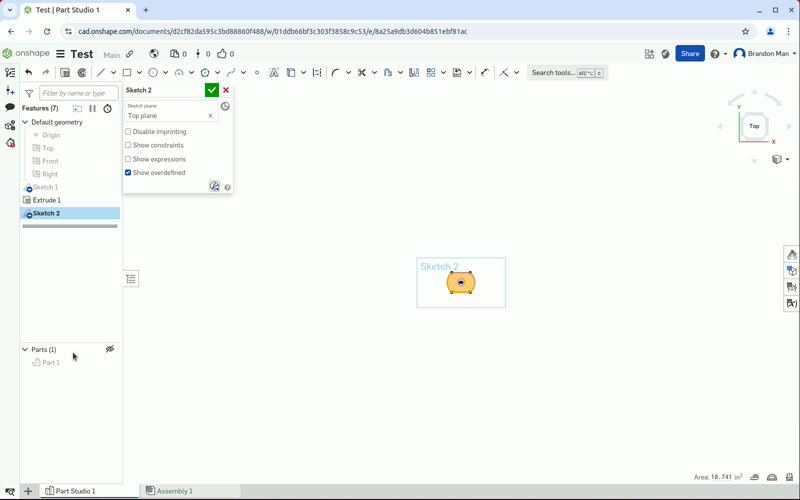
key(shift+e)
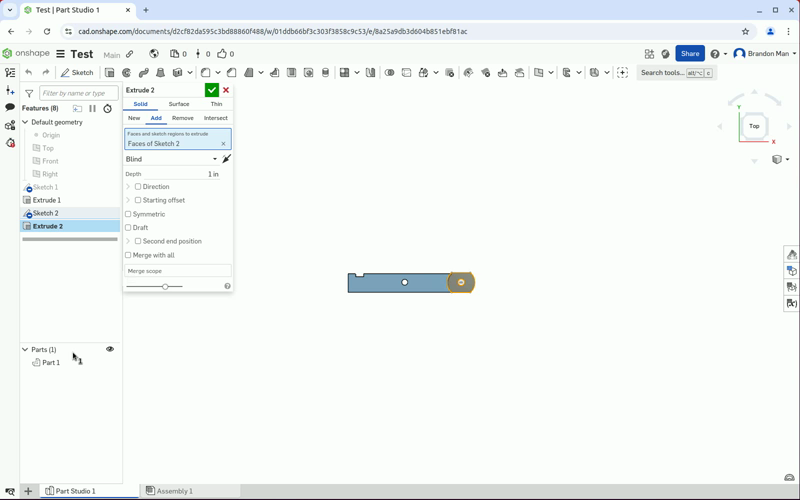
mouse_move(143, 106)
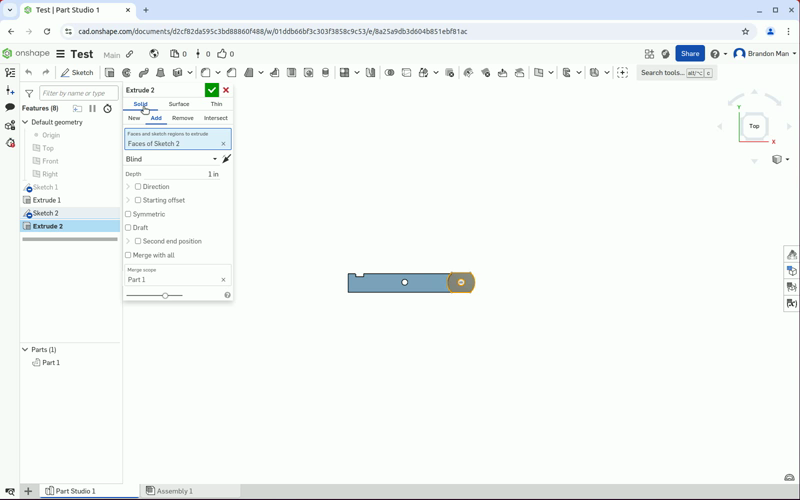
click(143, 106)
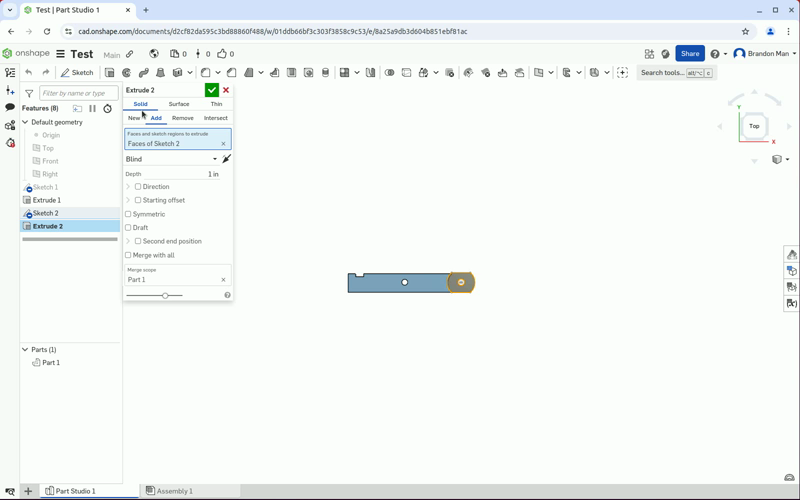
mouse_move(137, 120)
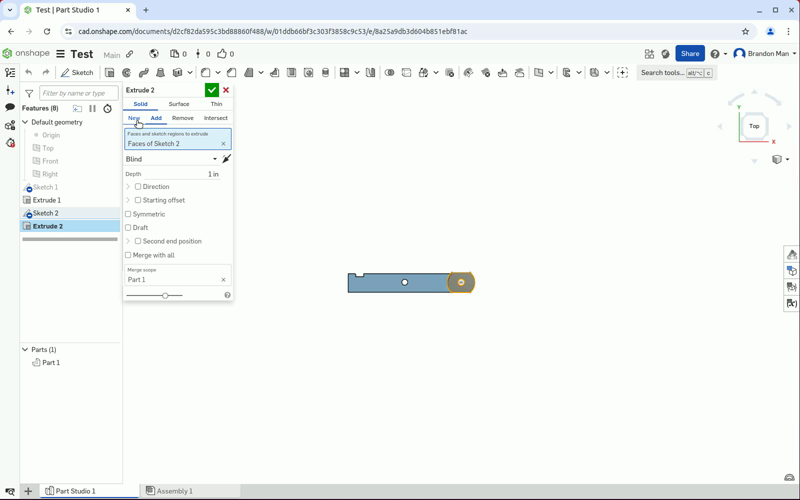
click(137, 120)
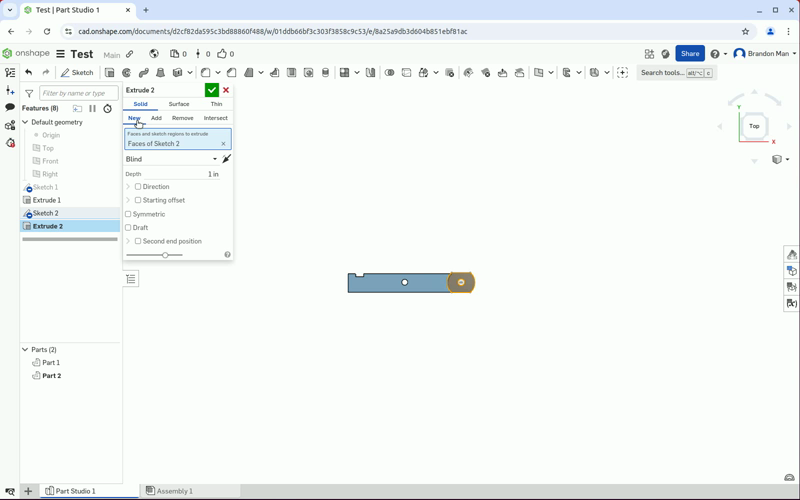
key(tab, 4)
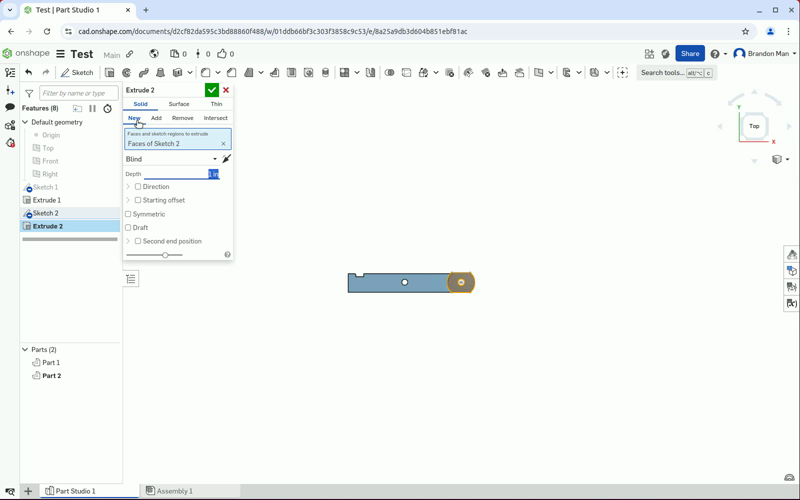
text(1.204)
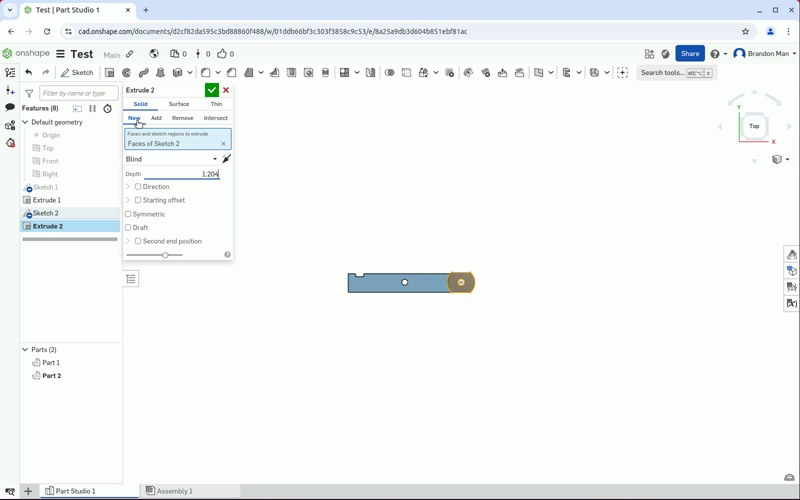
key(enter)
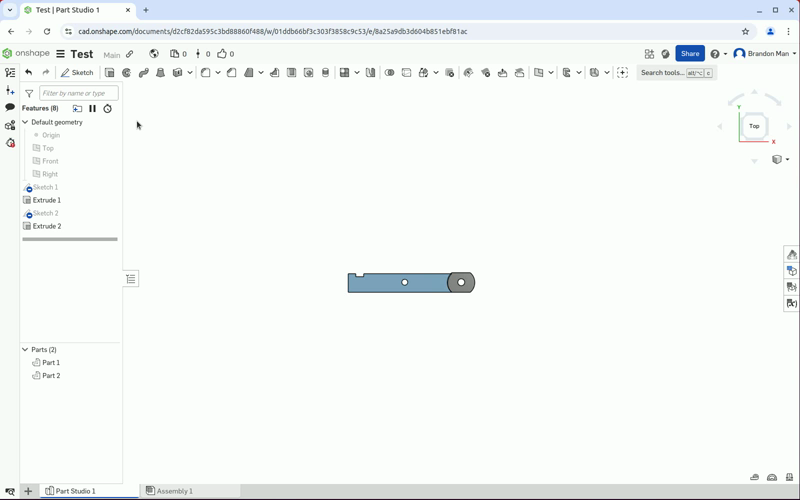
key(shift+h)
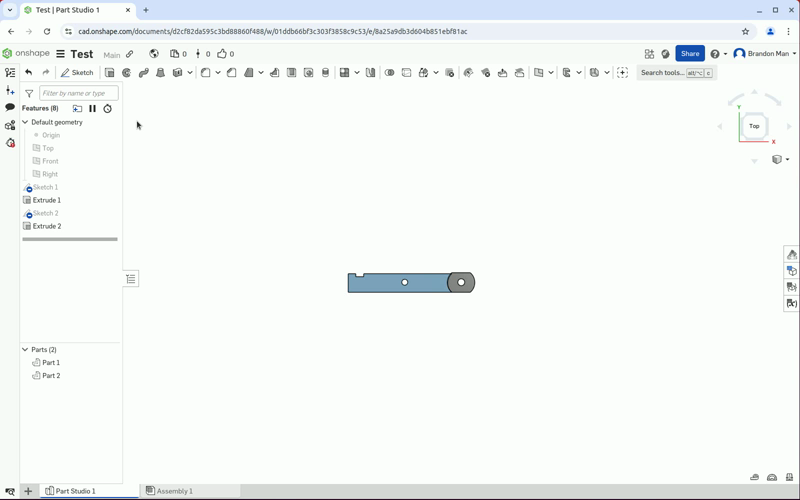
key(shift+h)
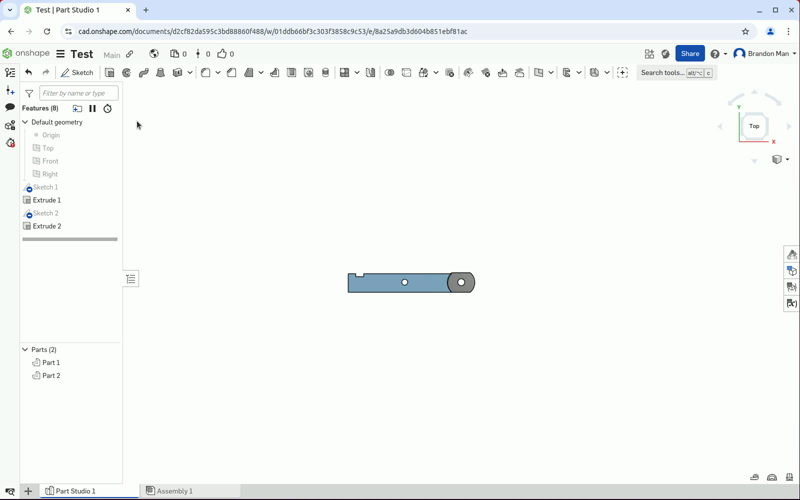
mouse_move(73, 189)
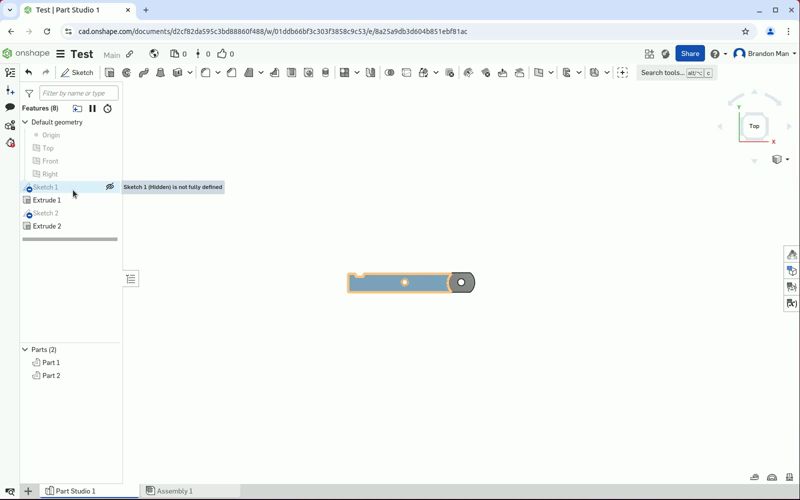
click(73, 189)
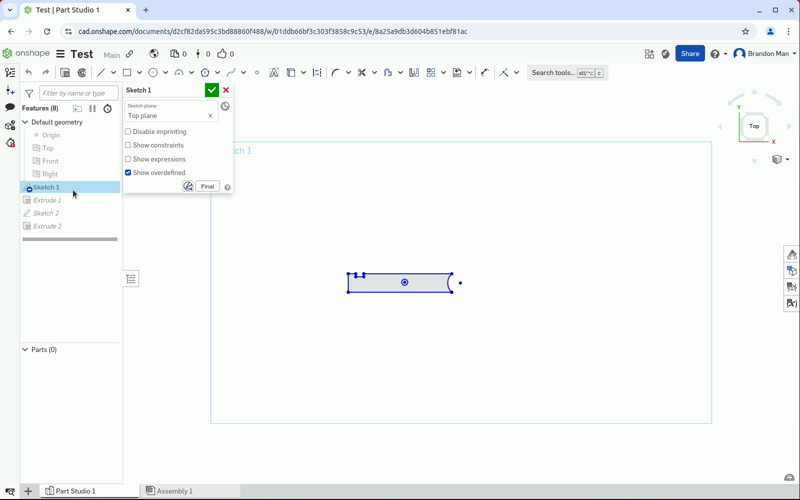
mouse_move(229, 92)
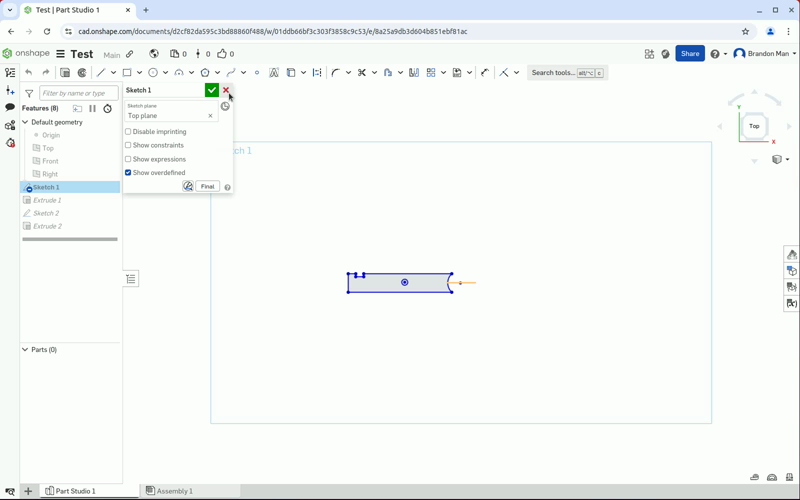
click(229, 92)
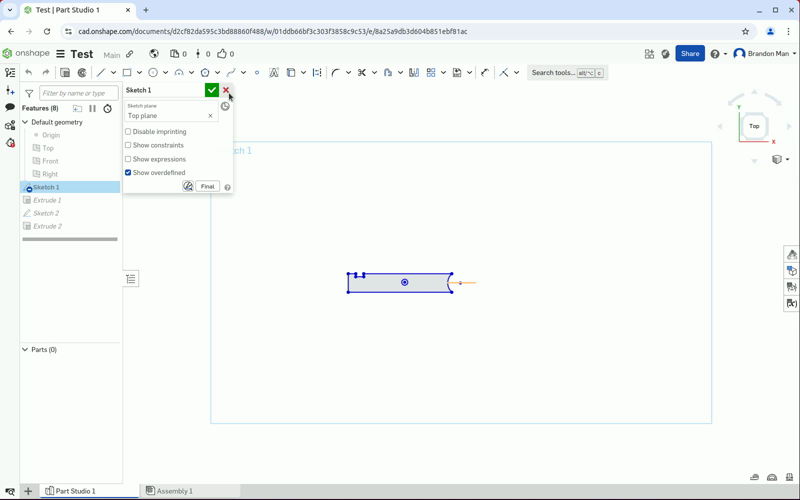
key(shift+s)
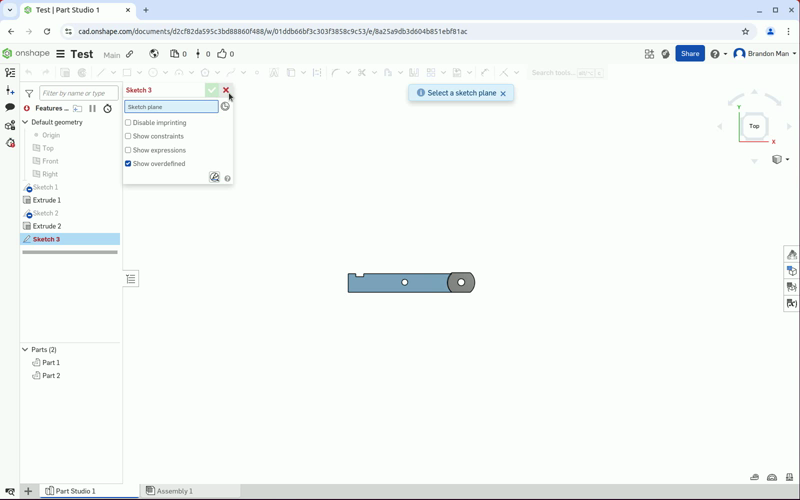
mouse_move(73, 150)
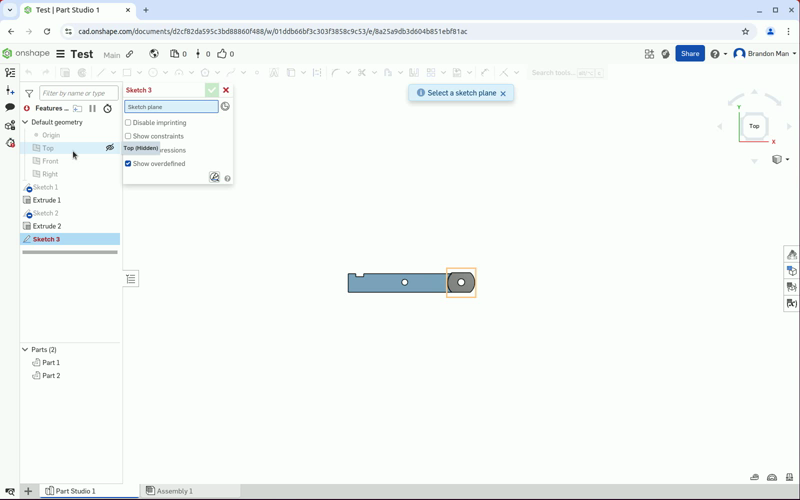
click(73, 150)
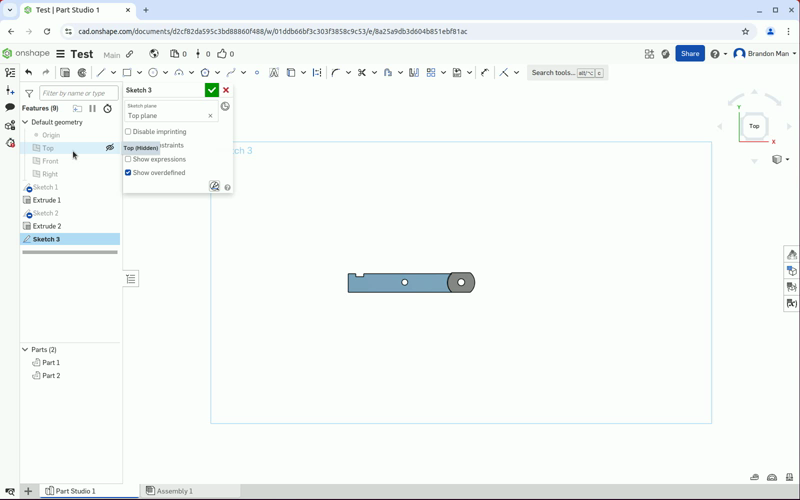
mouse_move(73, 352)
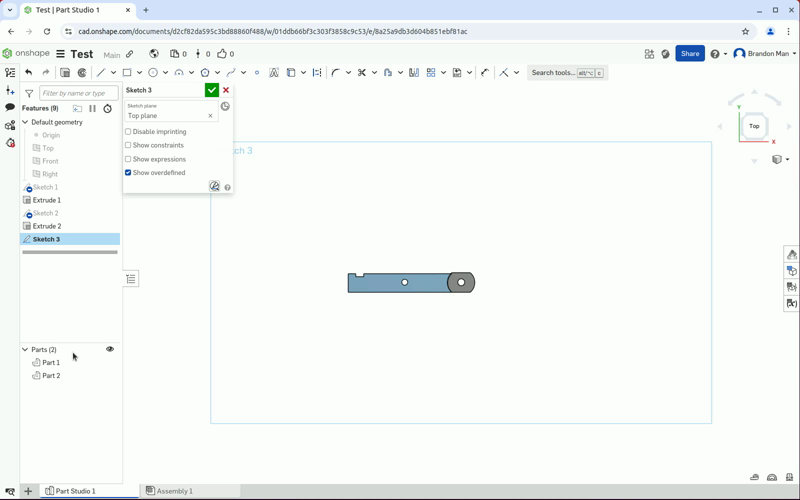
key(y)
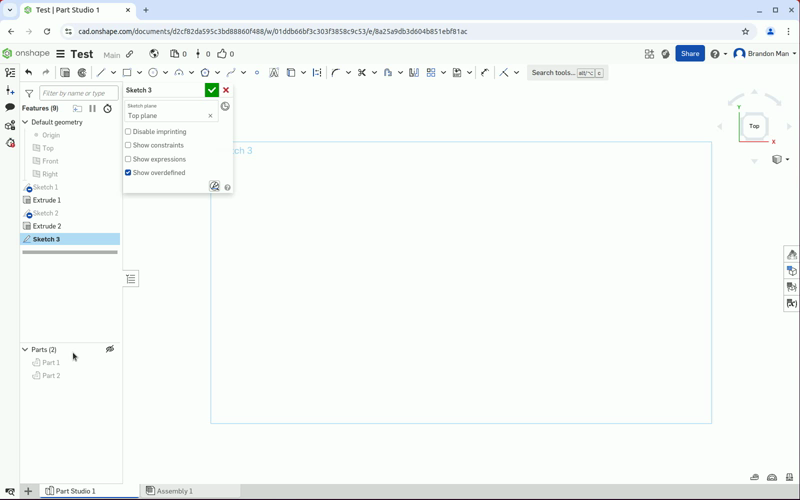
key(l)
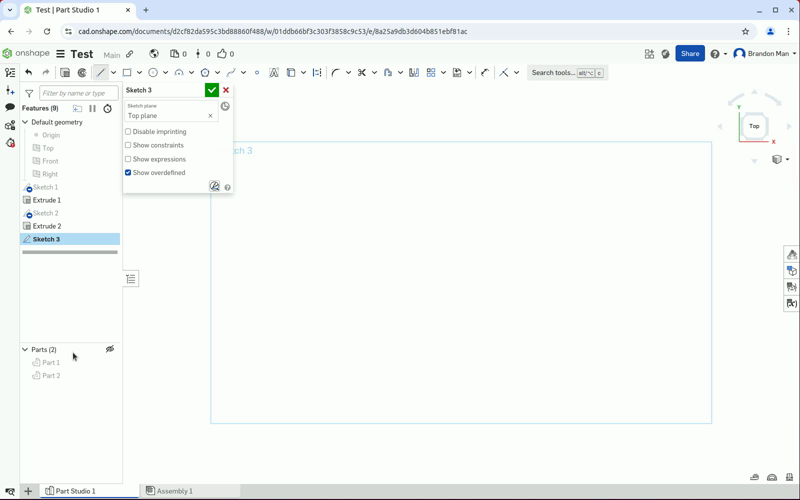
key_down(shift)
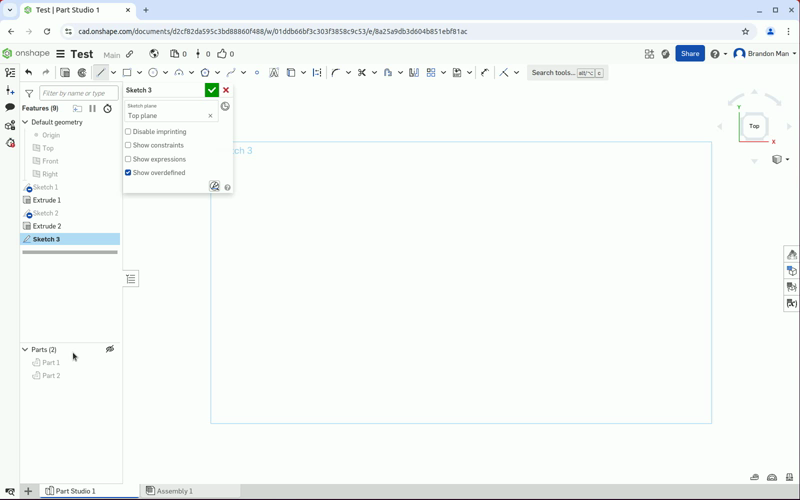
mouse_move(451, 273)
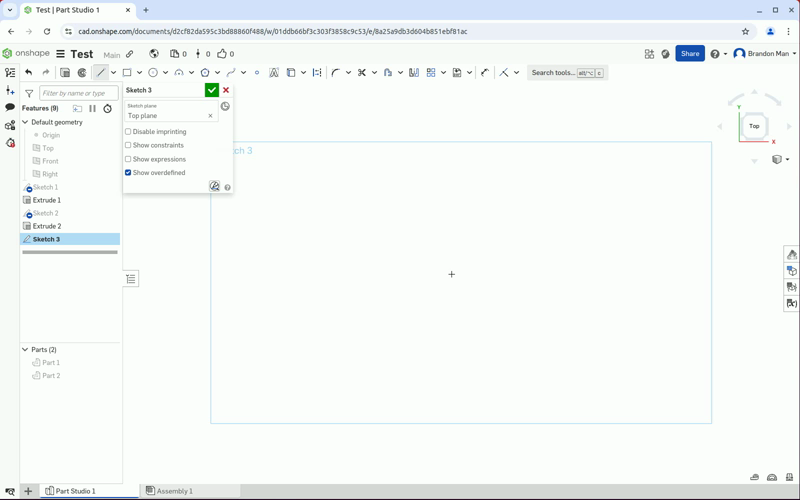
click(451, 273)
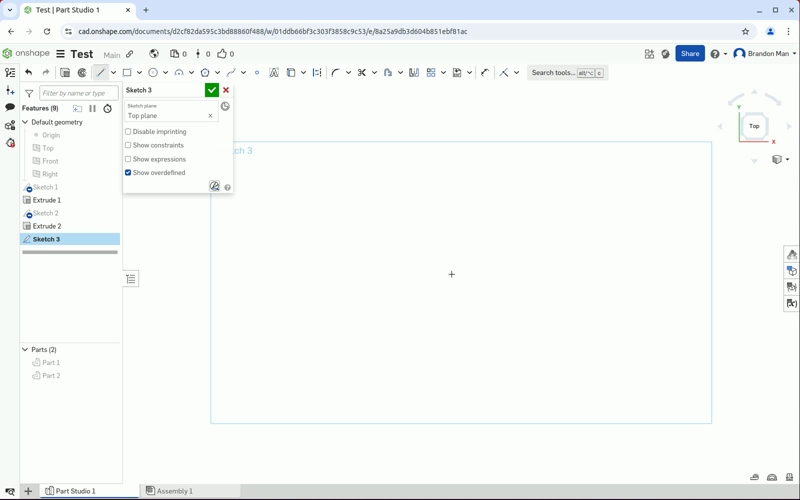
key_up(shift)
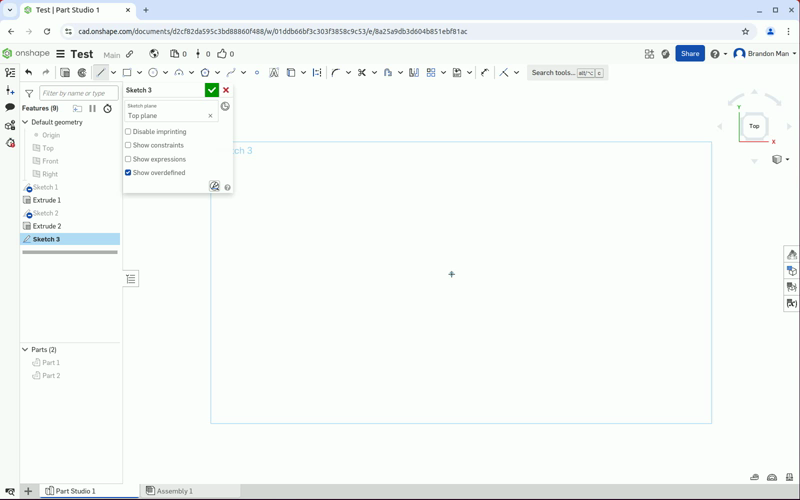
key_down(shift)
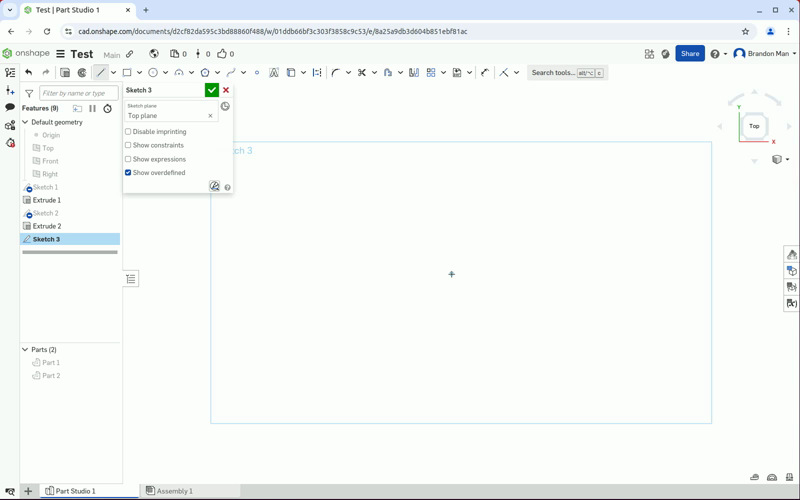
mouse_move(481, 273)
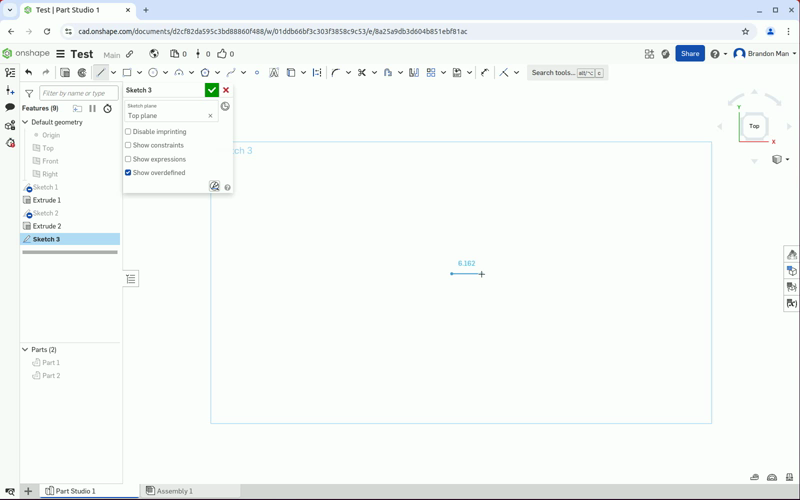
mouse_move(471, 273)
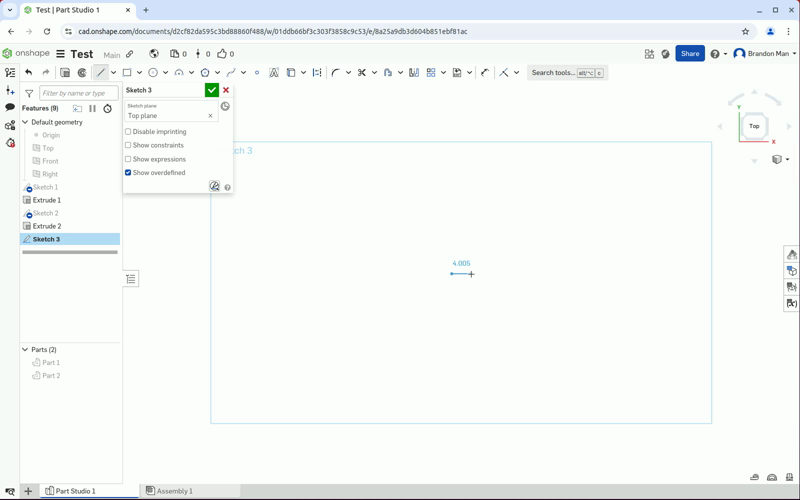
click(471, 273)
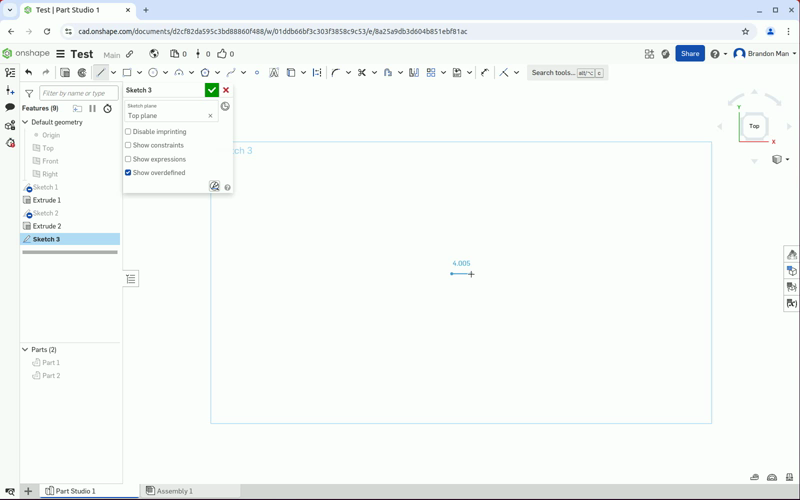
key_up(shift)
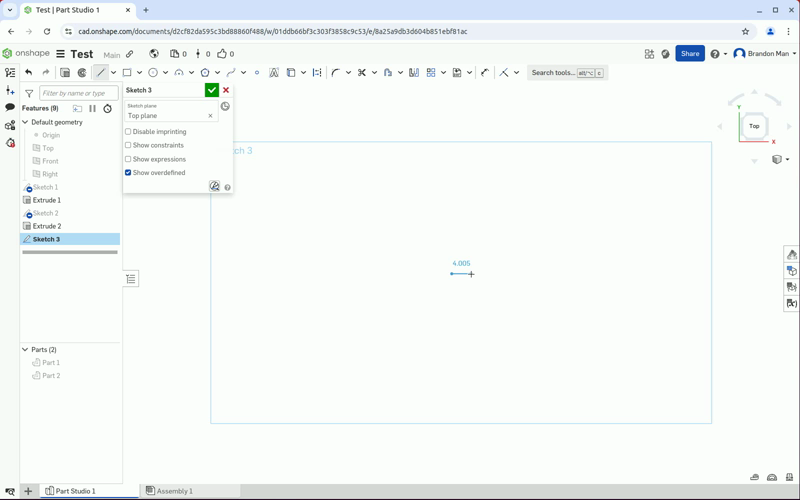
key(esc)
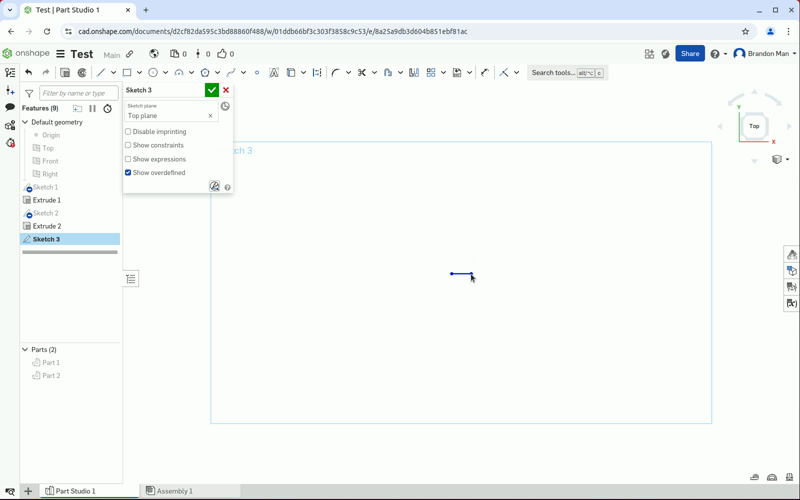
key(a)
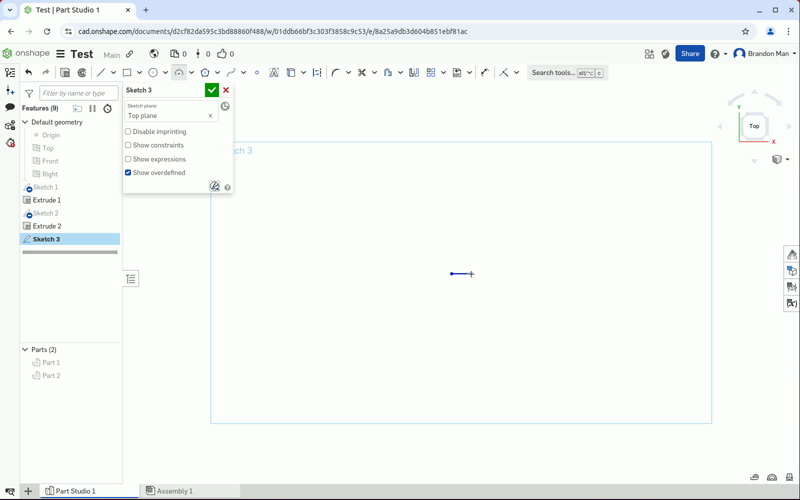
mouse_move(471, 273)
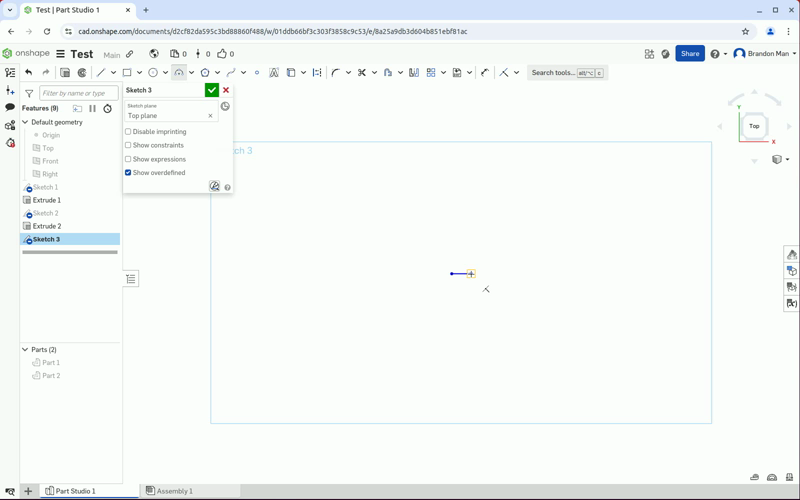
click(471, 273)
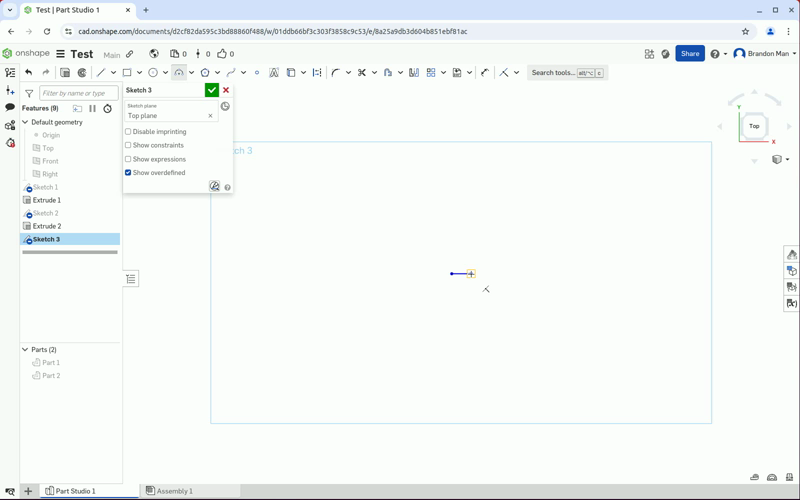
mouse_move(451, 273)
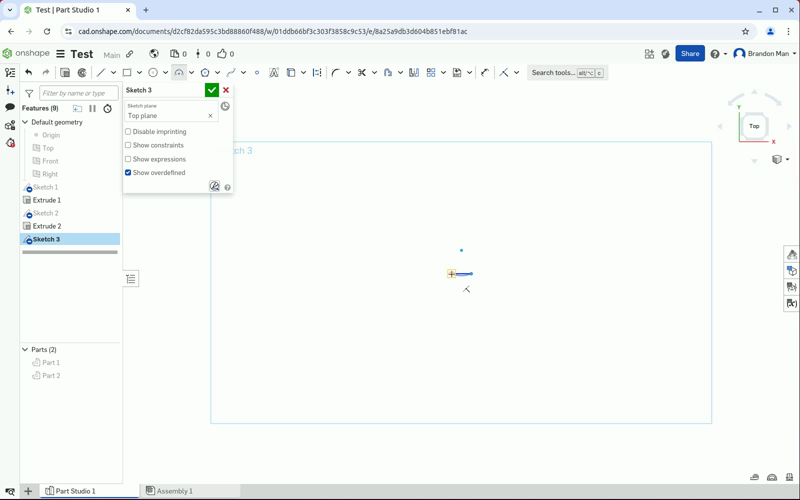
click(451, 273)
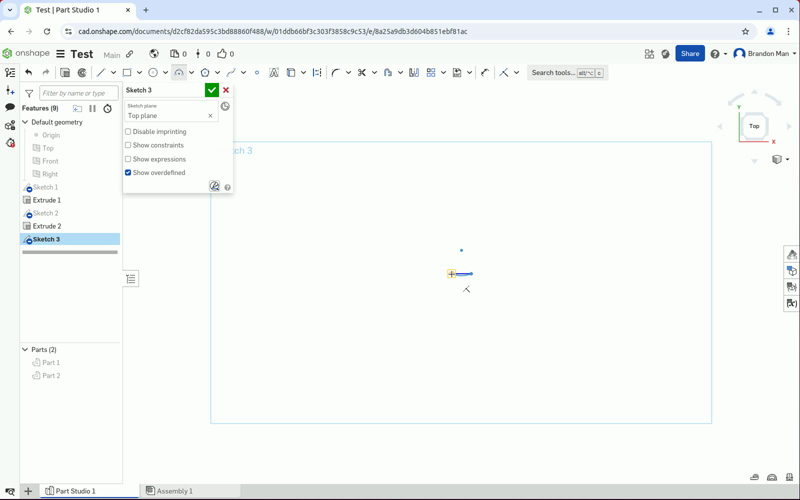
key_down(shift)
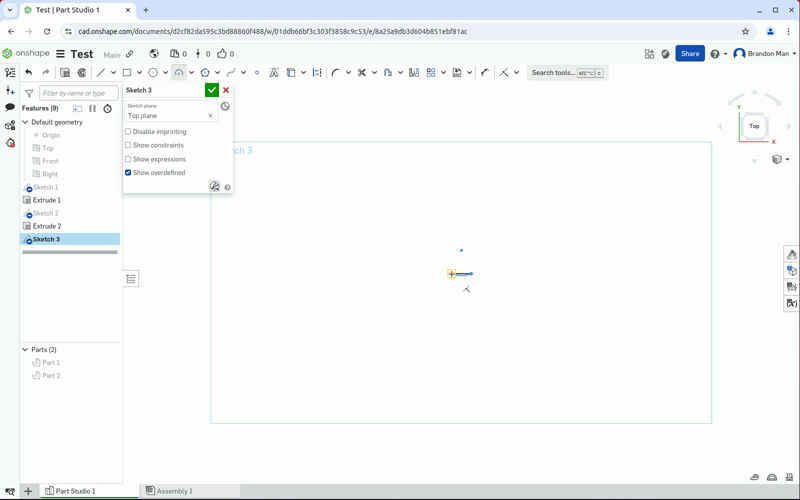
mouse_move(461, 269)
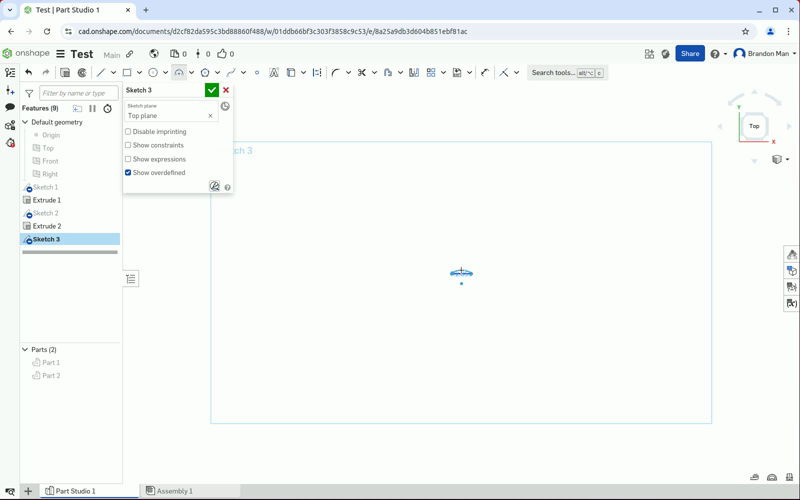
click(461, 269)
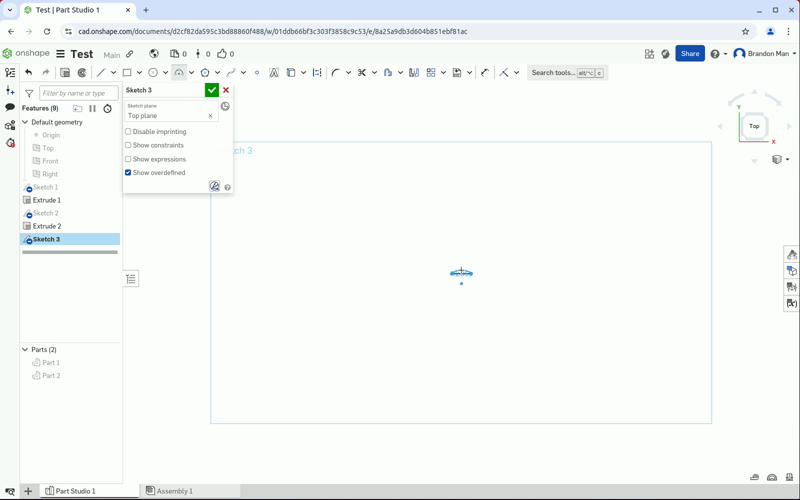
key_up(shift)
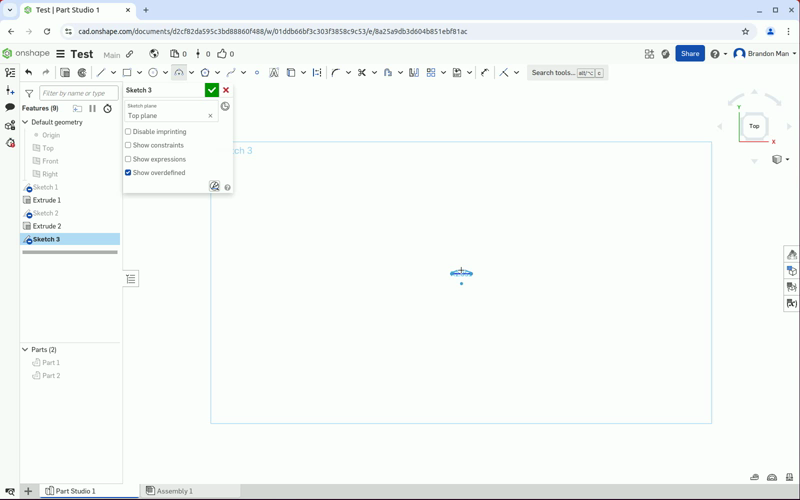
key(esc)
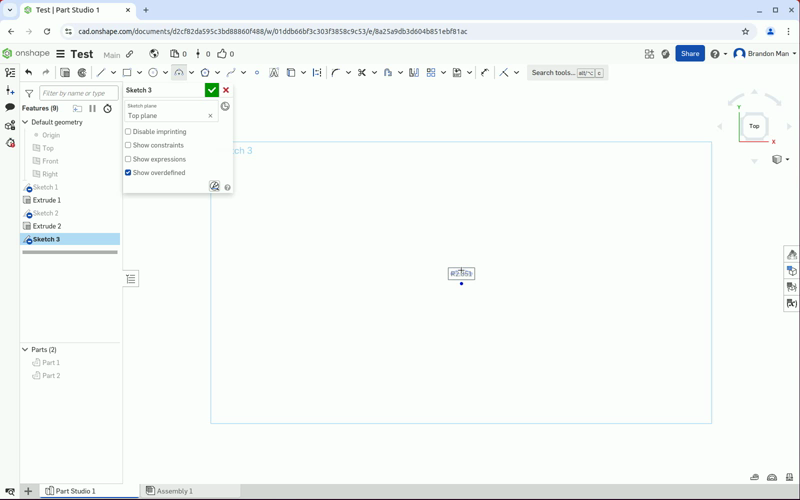
mouse_move(460, 272)
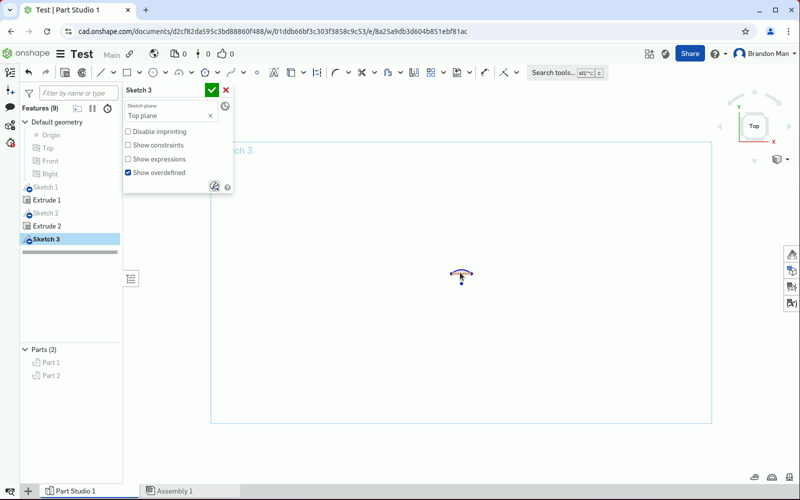
scroll(6)
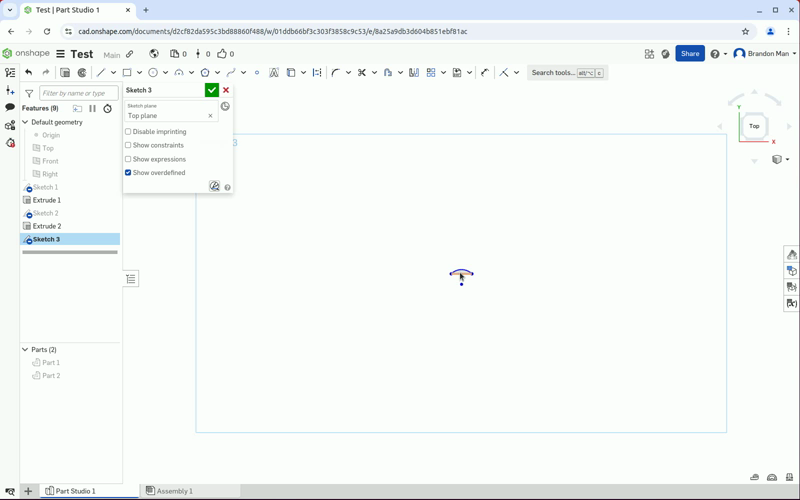
scroll(6)
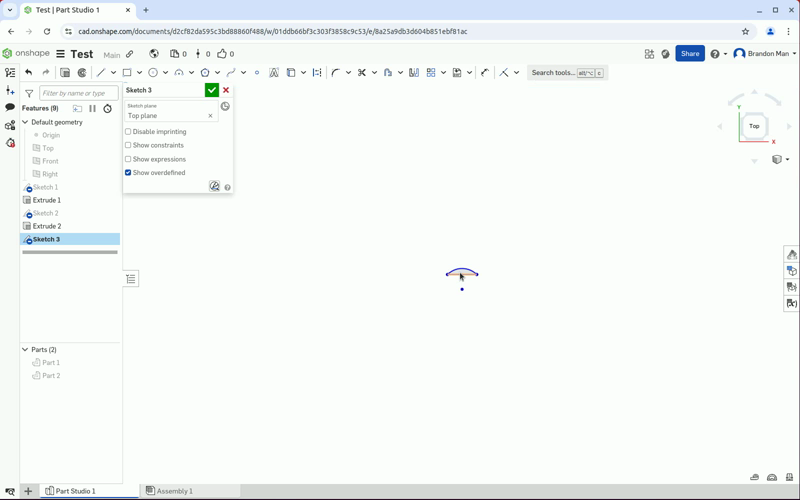
scroll(6)
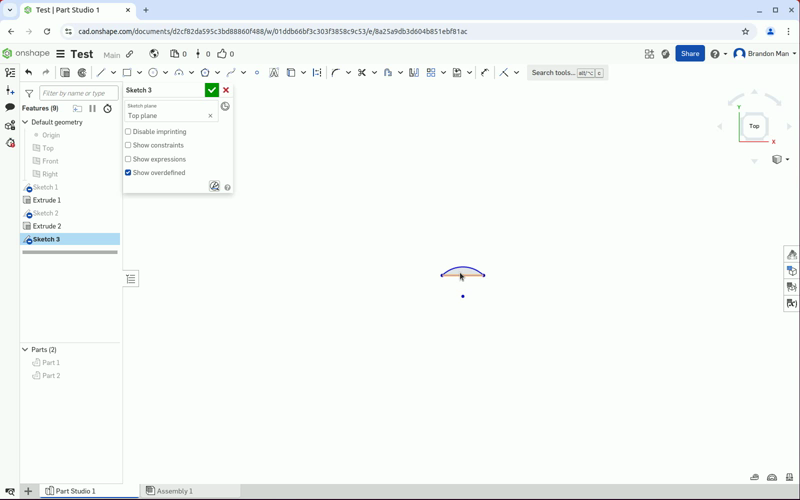
scroll(6)
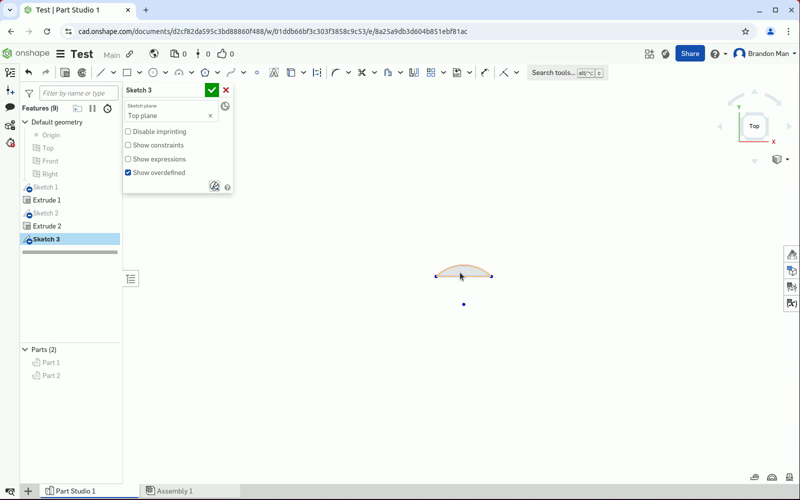
scroll(6)
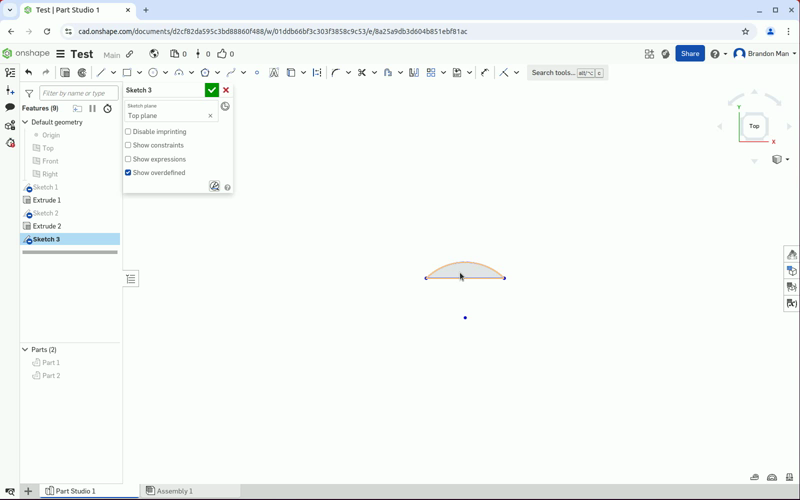
scroll(6)
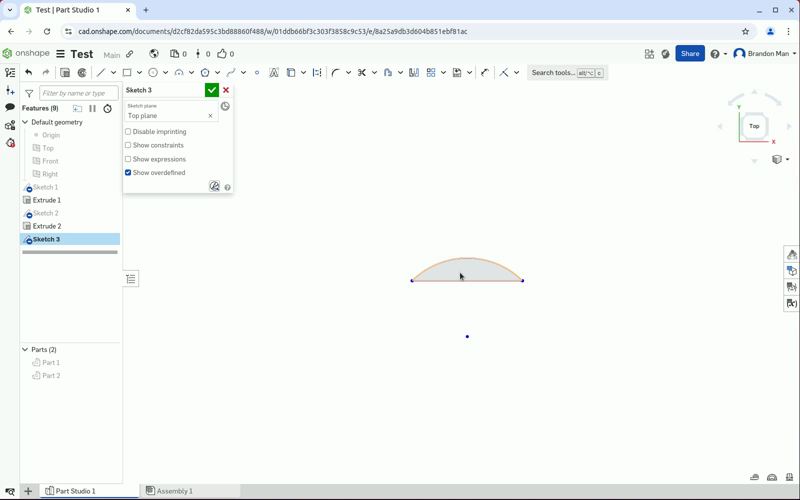
scroll(6)
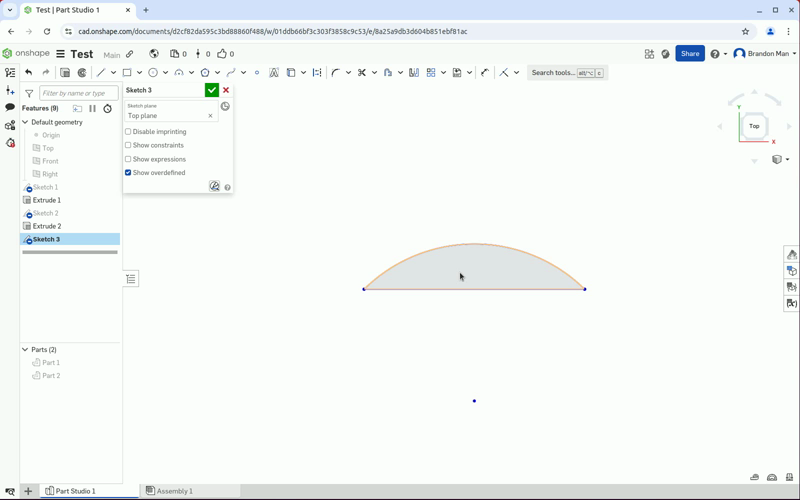
click(460, 272)
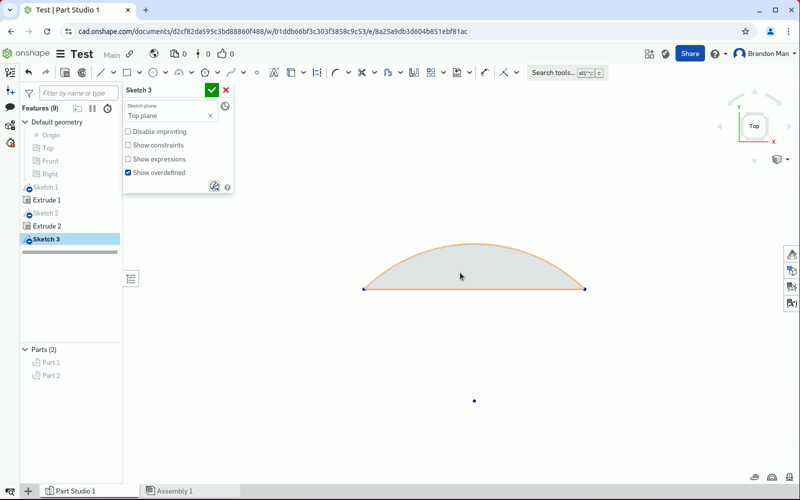
scroll(-6)
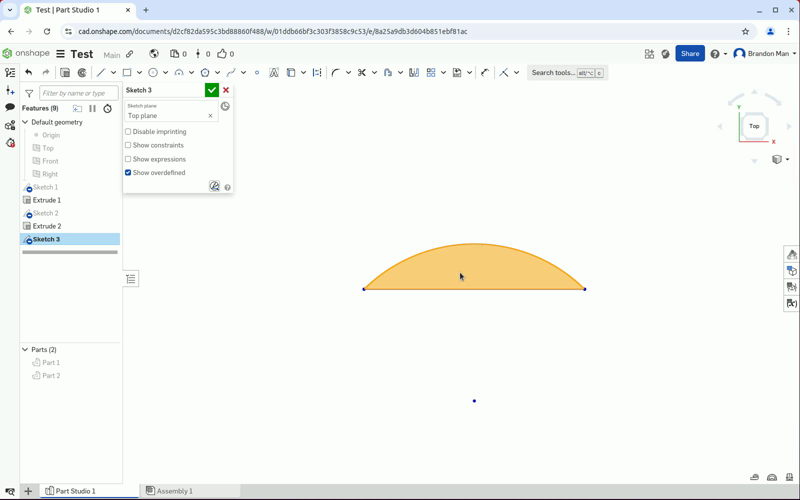
scroll(-6)
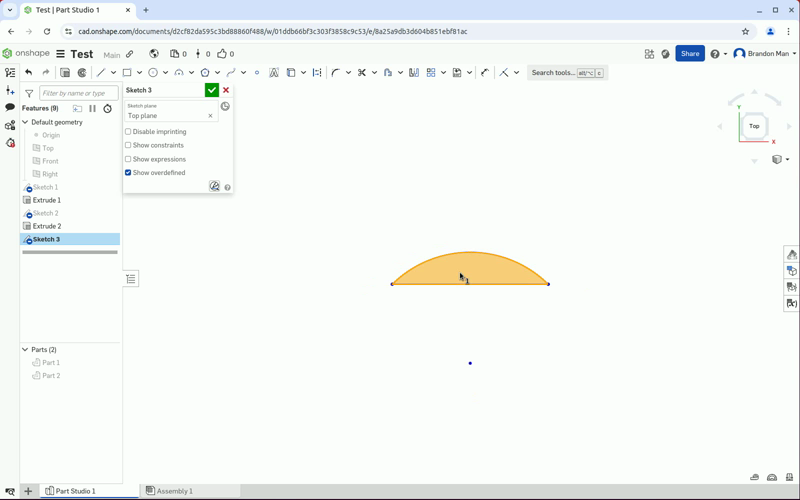
scroll(-6)
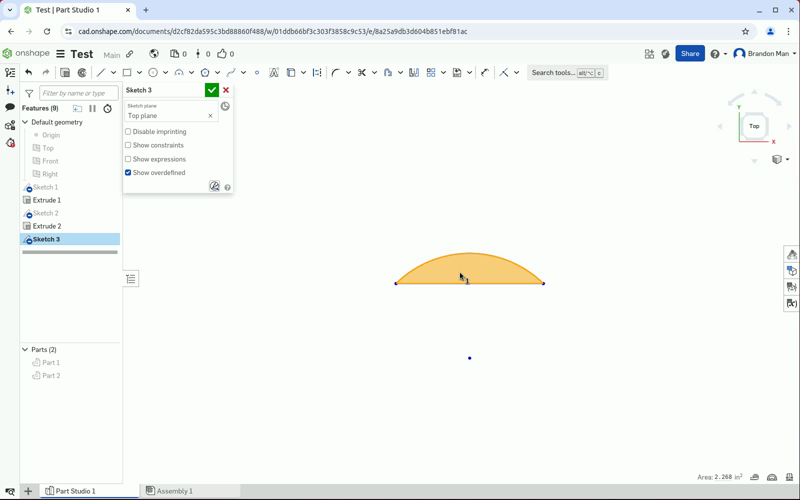
scroll(-6)
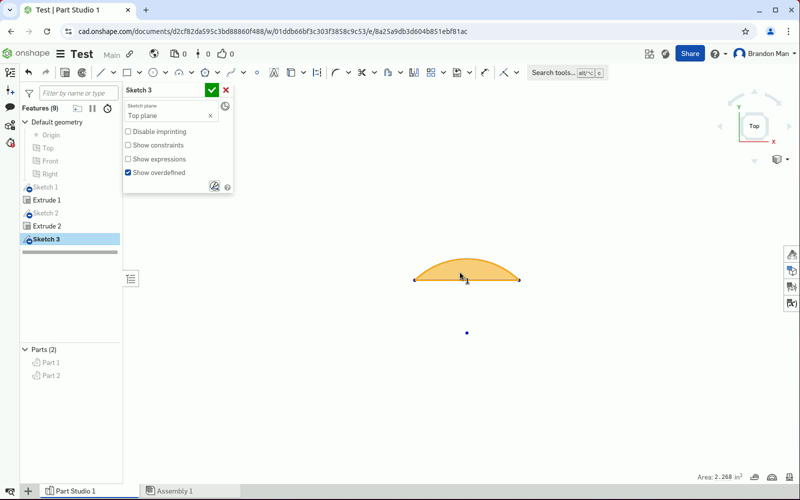
scroll(-6)
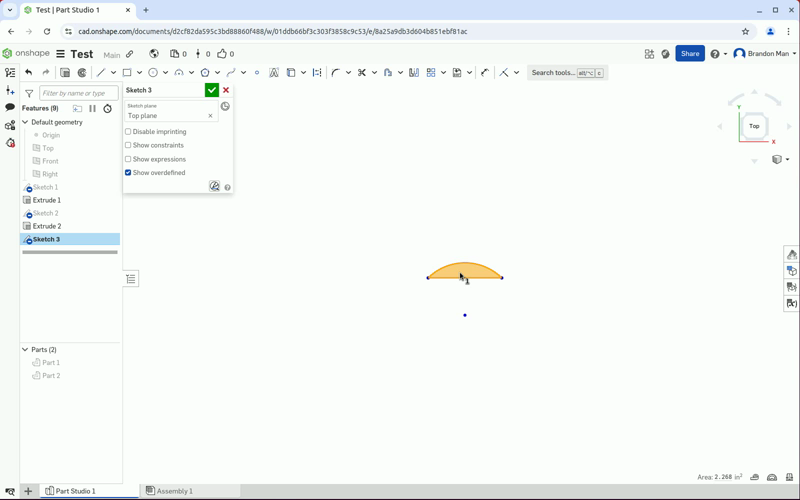
scroll(-6)
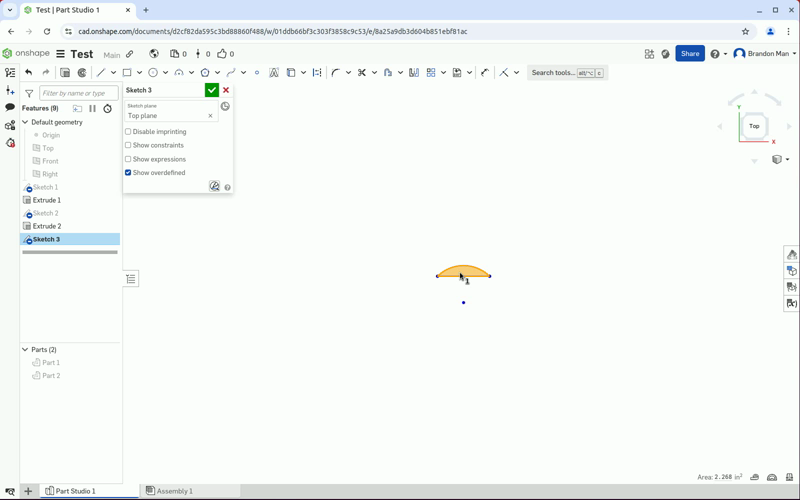
scroll(-6)
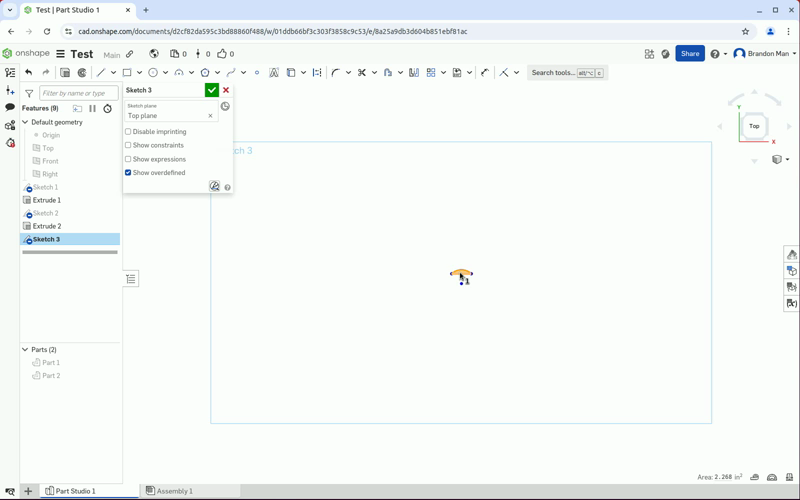
mouse_move(73, 352)
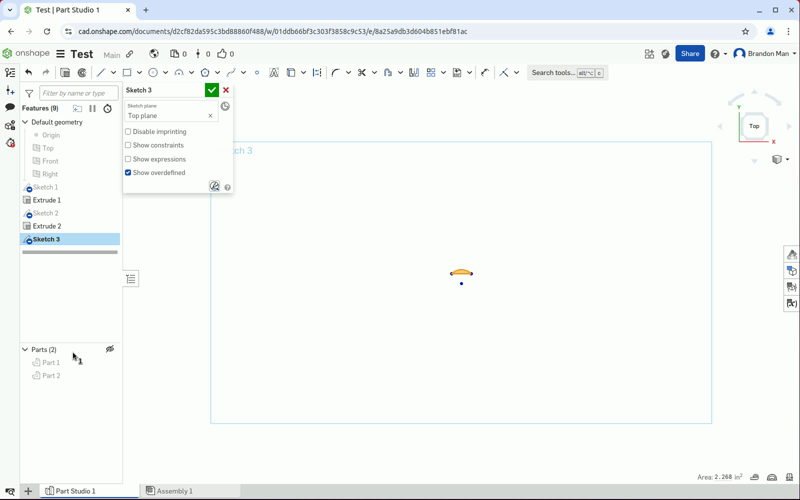
key(shift+y)
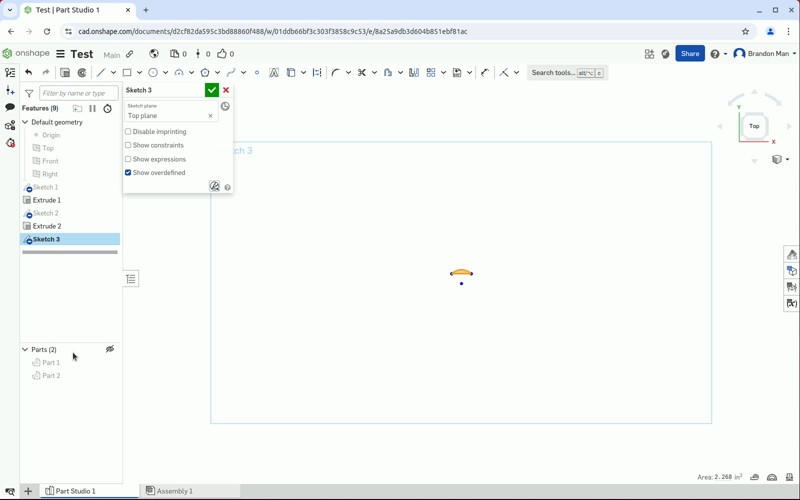
key(shift+e)
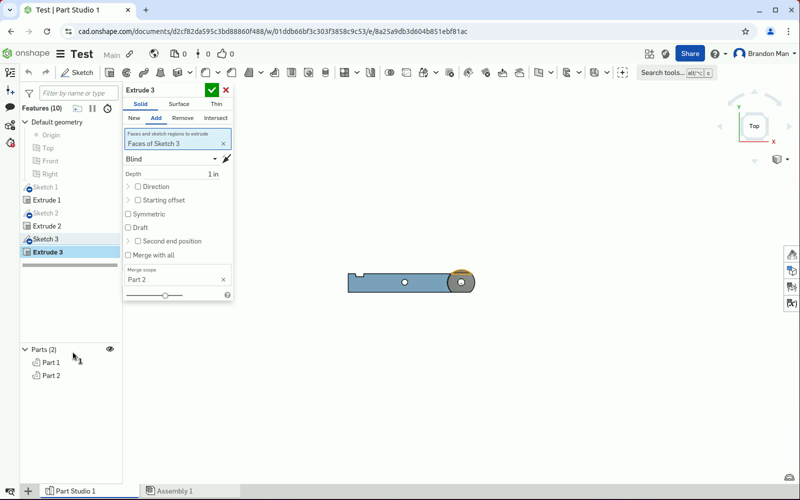
mouse_move(143, 106)
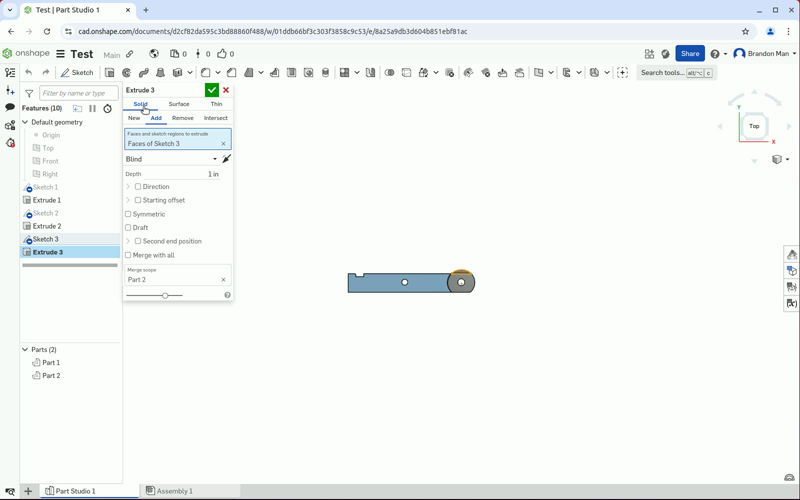
click(143, 106)
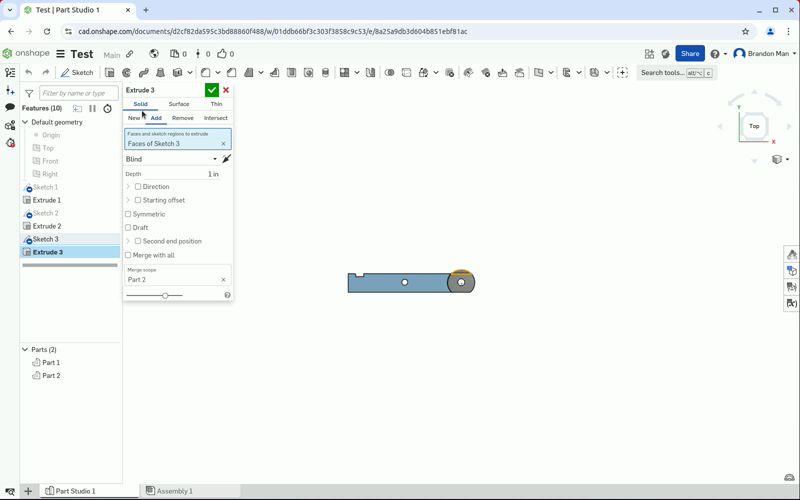
mouse_move(137, 120)
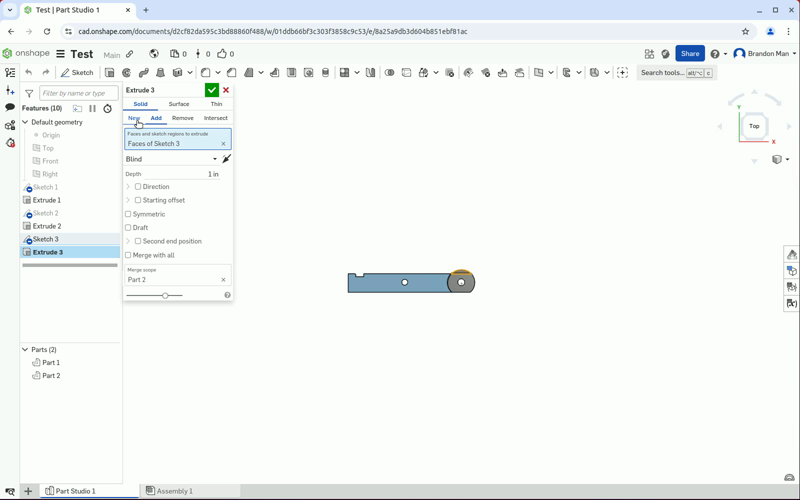
click(137, 120)
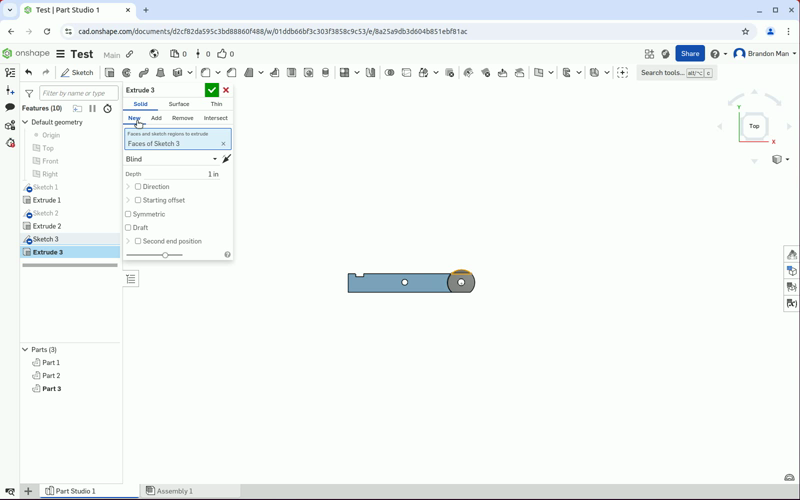
key(tab, 4)
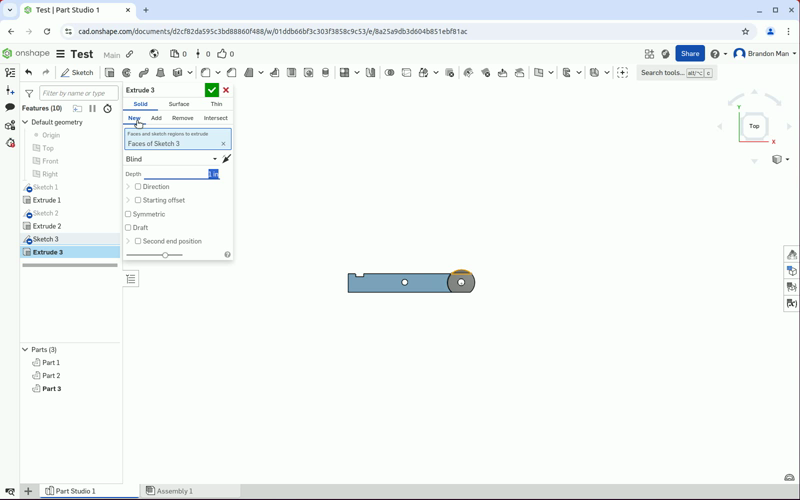
text(1.204)
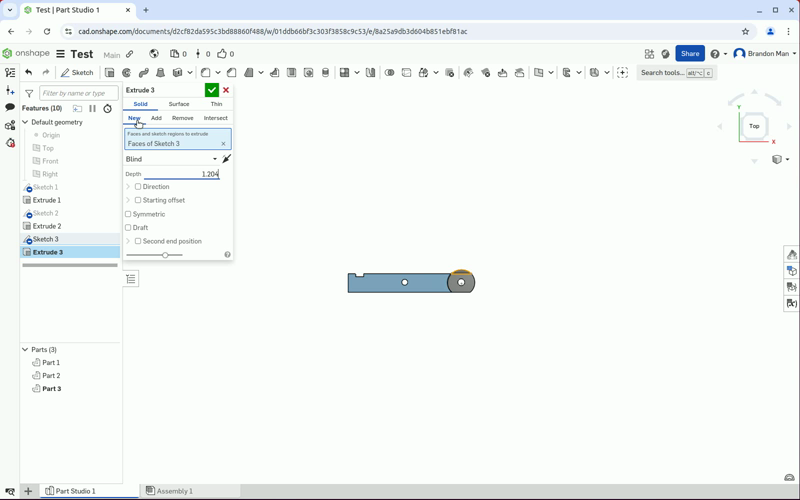
key(enter)
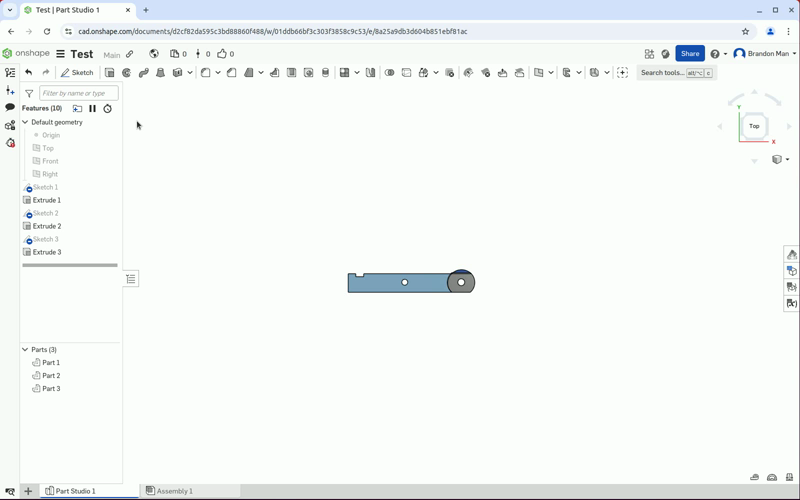
key(shift+h)
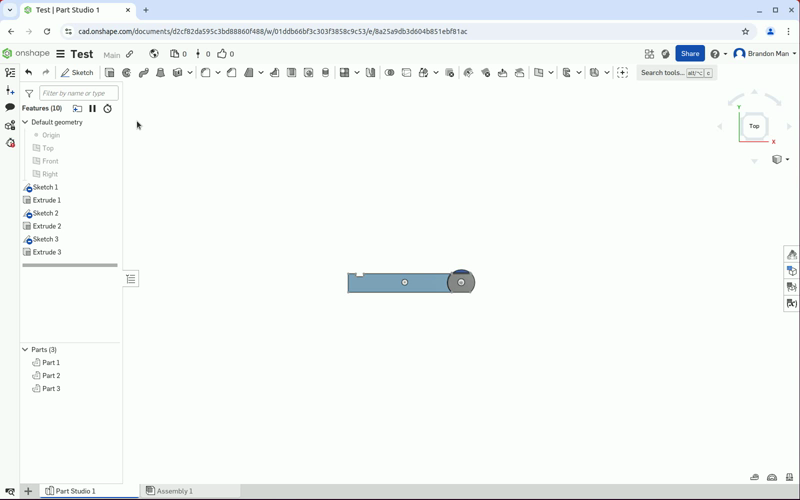
key(shift+h)
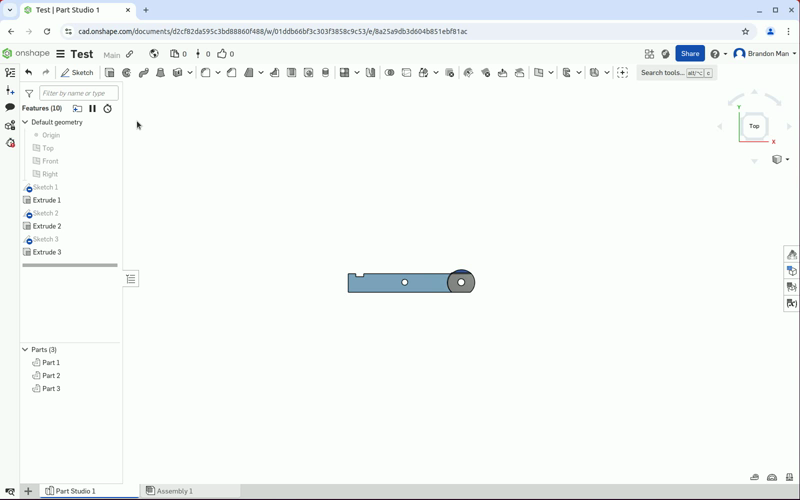
mouse_move(73, 189)
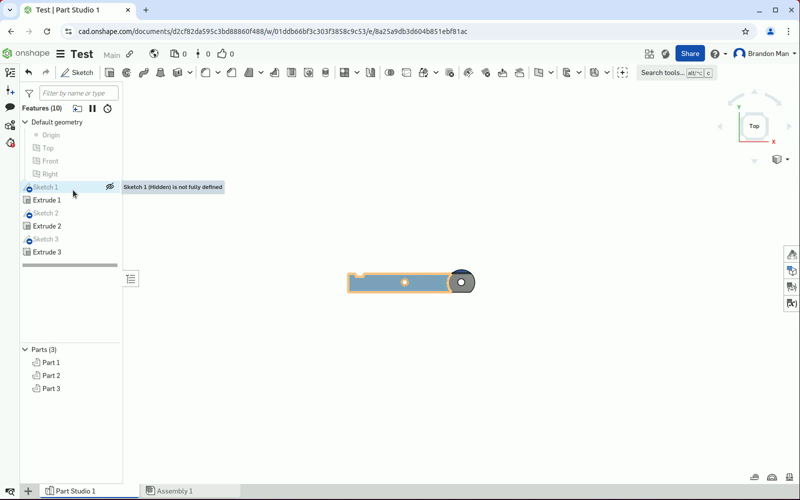
click(73, 189)
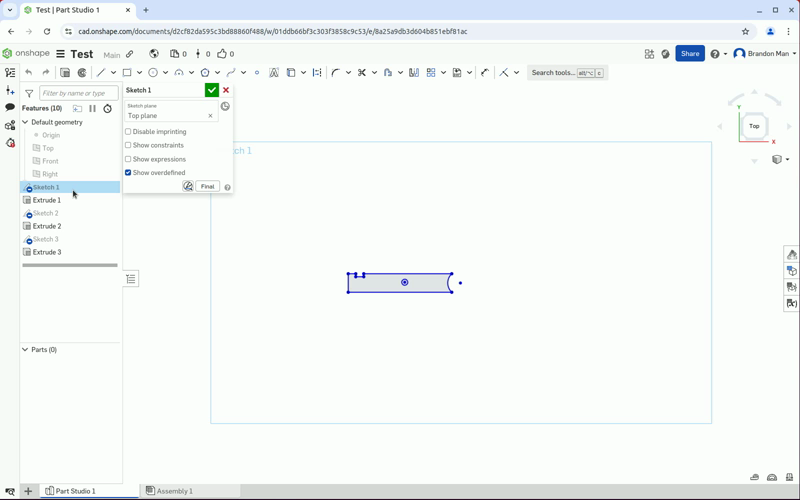
mouse_move(229, 92)
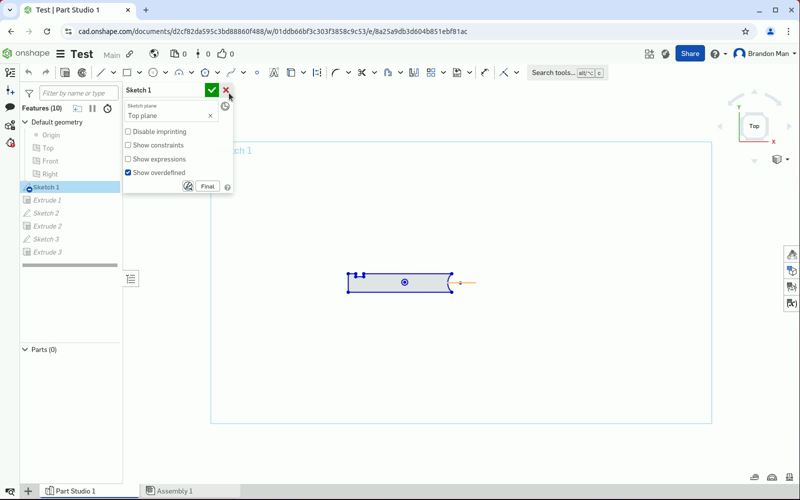
click(229, 92)
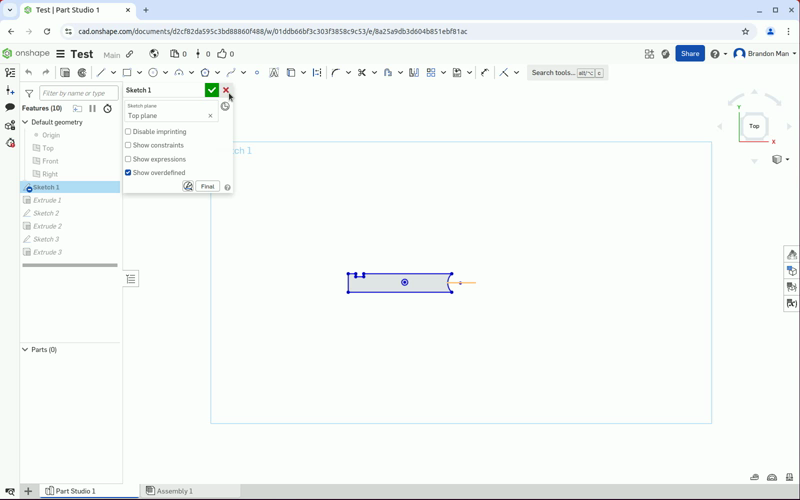
key(shift+s)
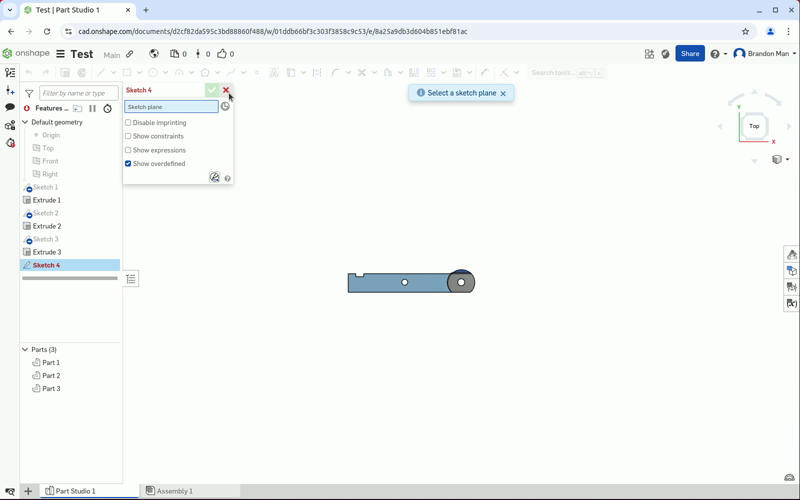
mouse_move(73, 150)
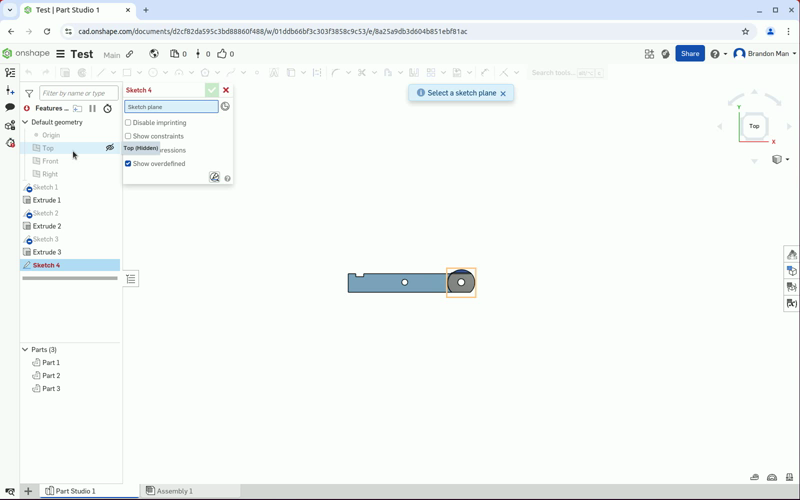
click(73, 150)
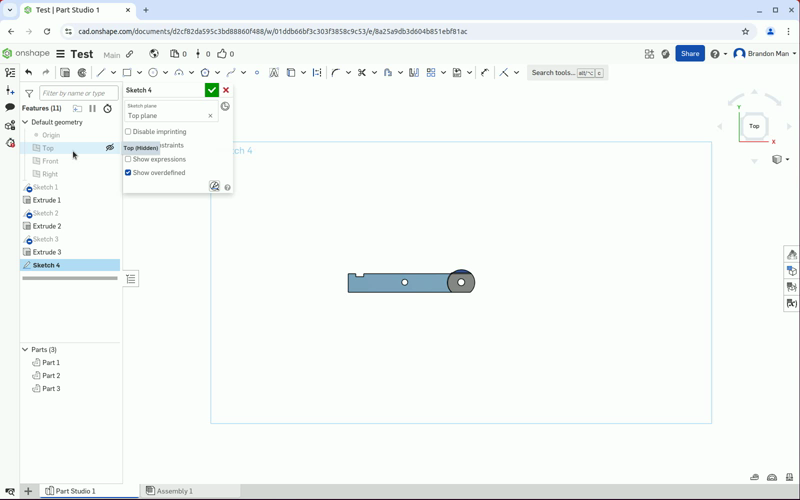
mouse_move(73, 352)
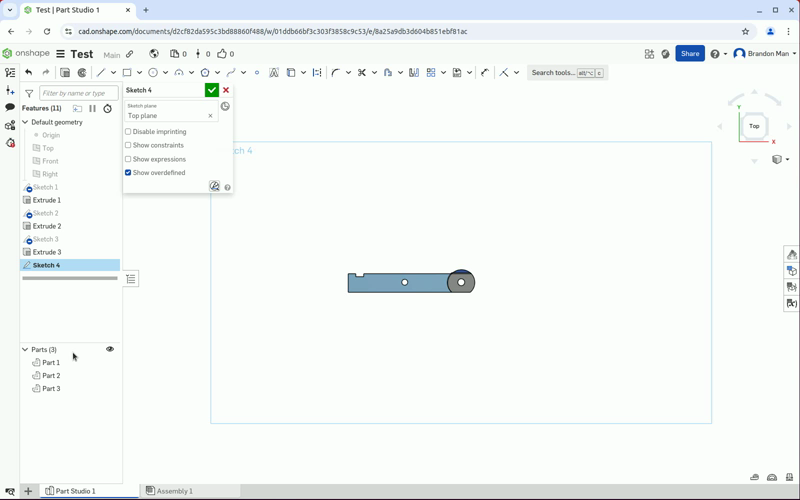
key(y)
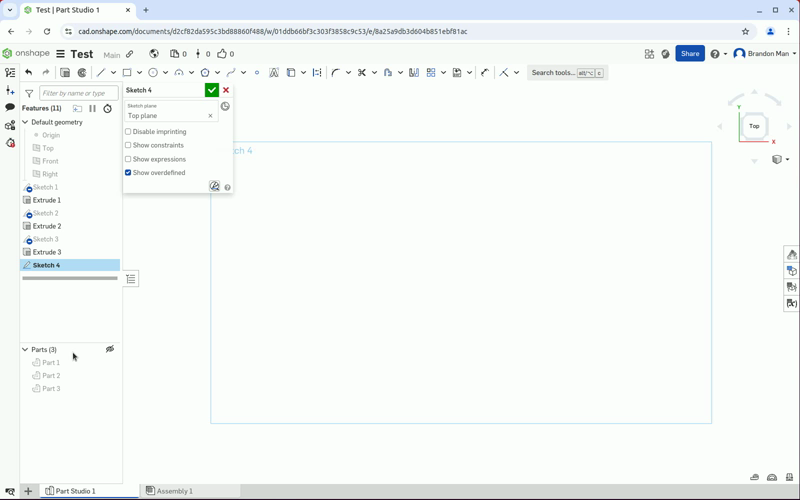
key(a)
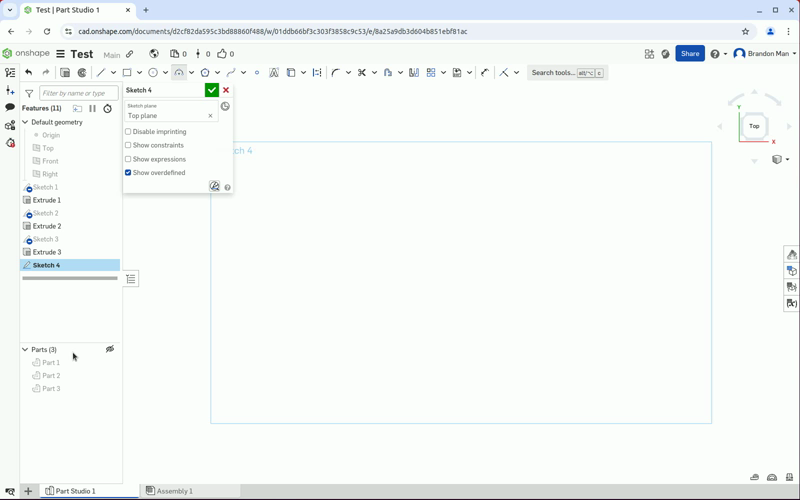
key_down(shift)
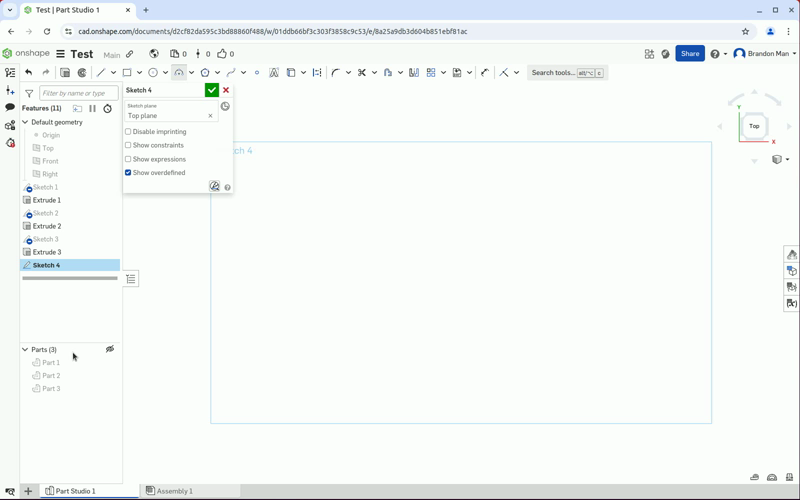
mouse_move(451, 292)
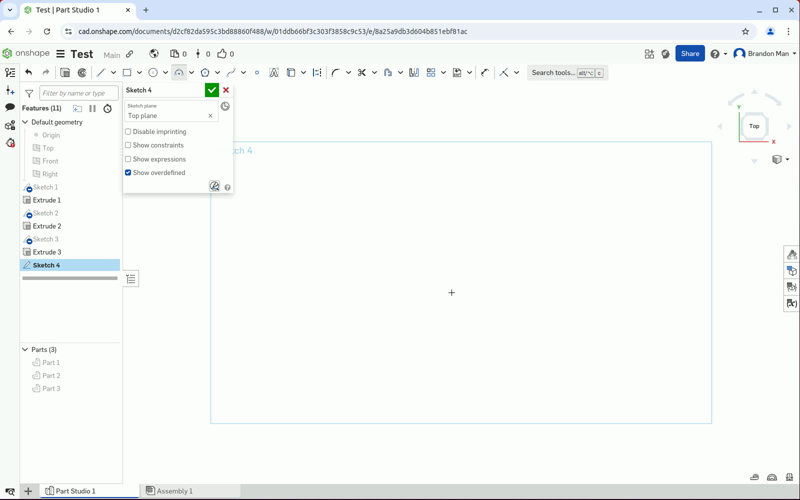
click(451, 292)
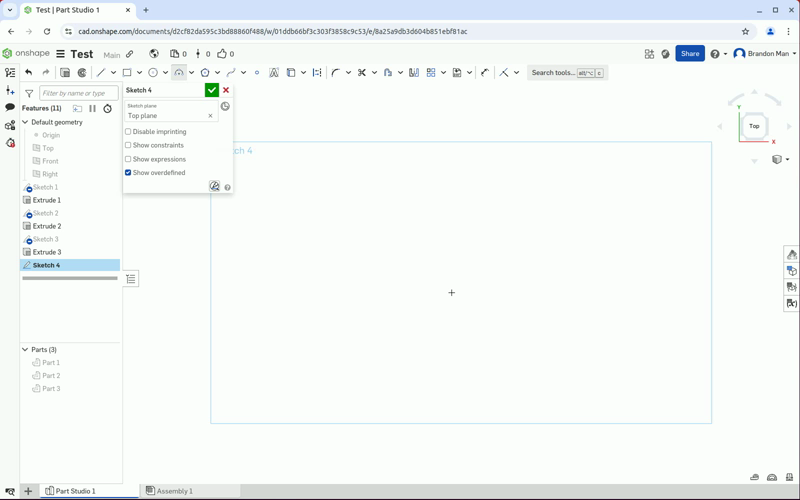
key_up(shift)
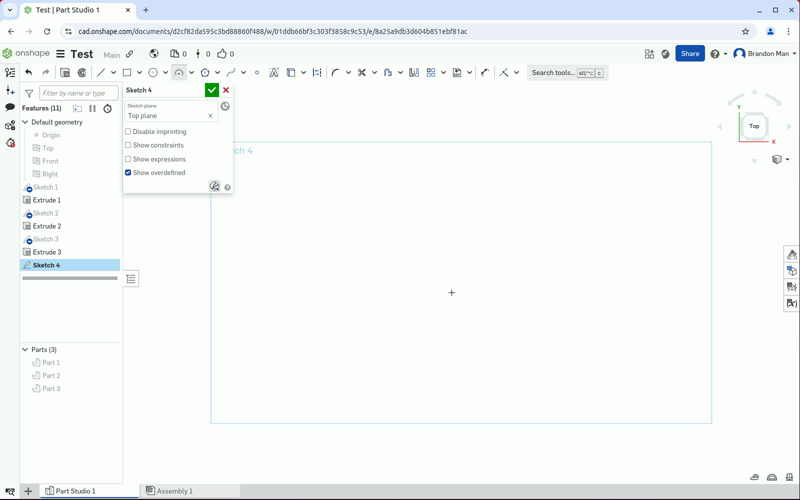
key_down(shift)
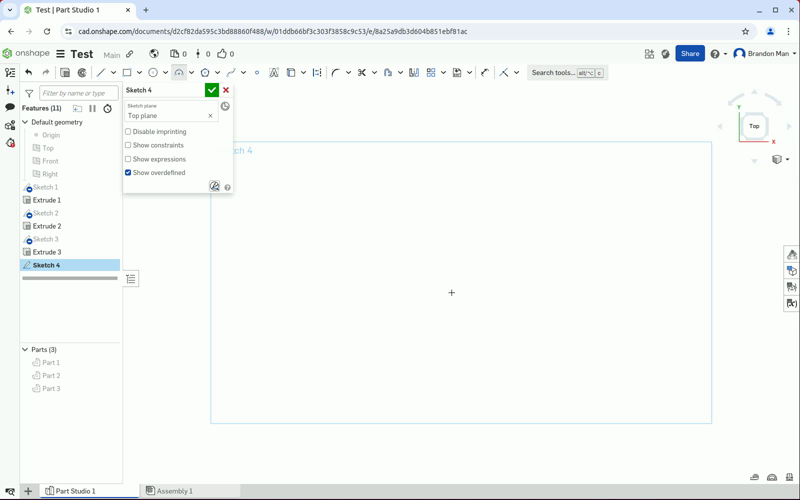
mouse_move(471, 292)
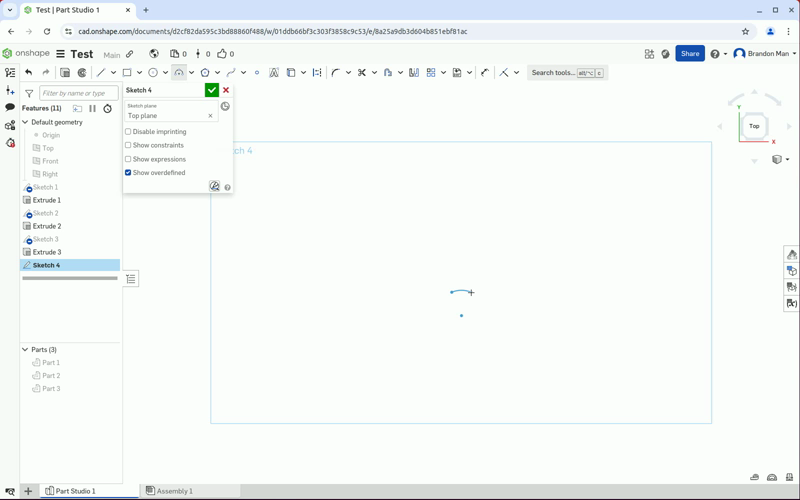
click(471, 292)
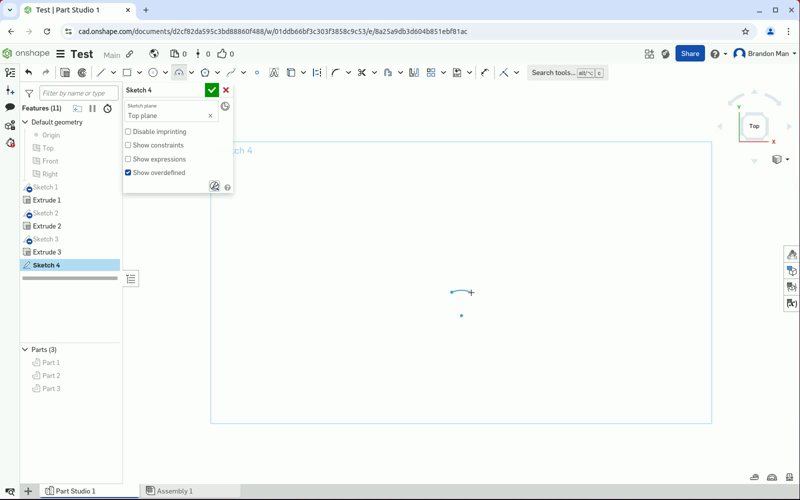
mouse_move(461, 296)
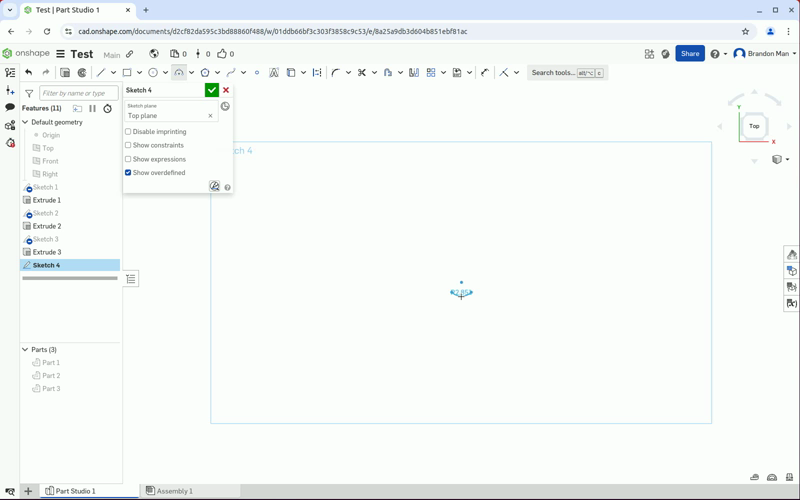
click(461, 296)
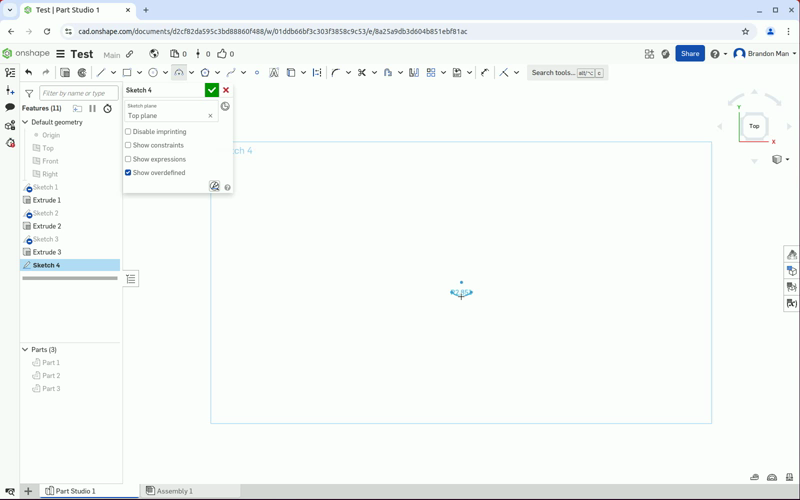
key_up(shift)
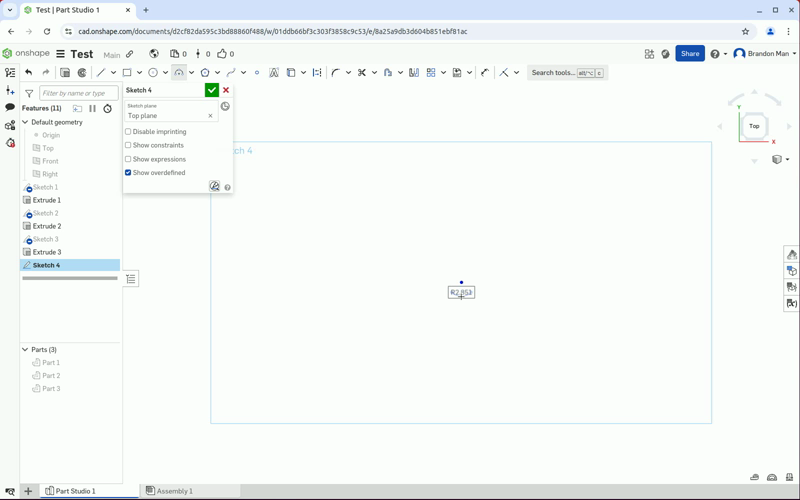
key(esc)
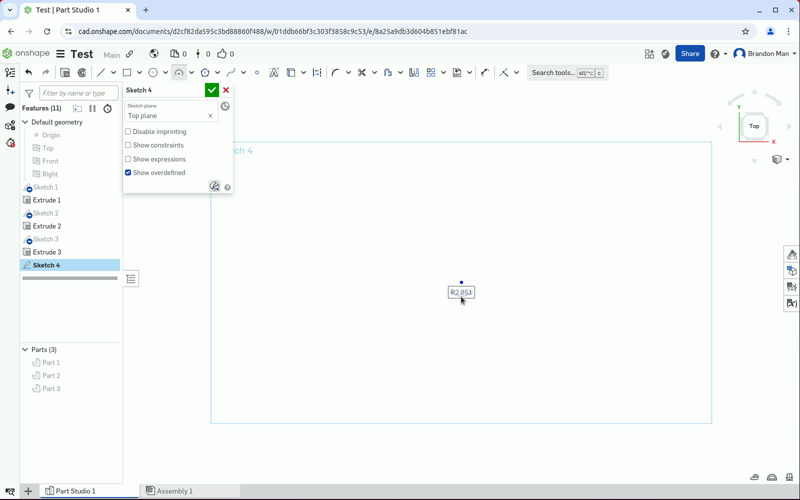
key(l)
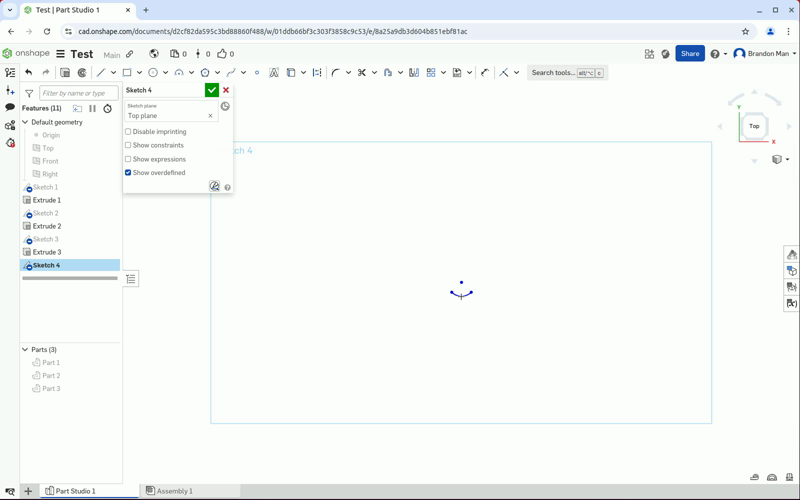
mouse_move(471, 292)
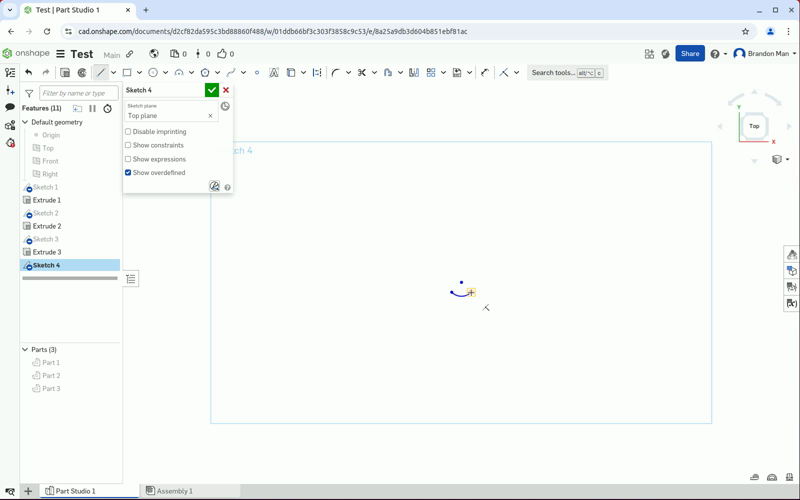
click(471, 292)
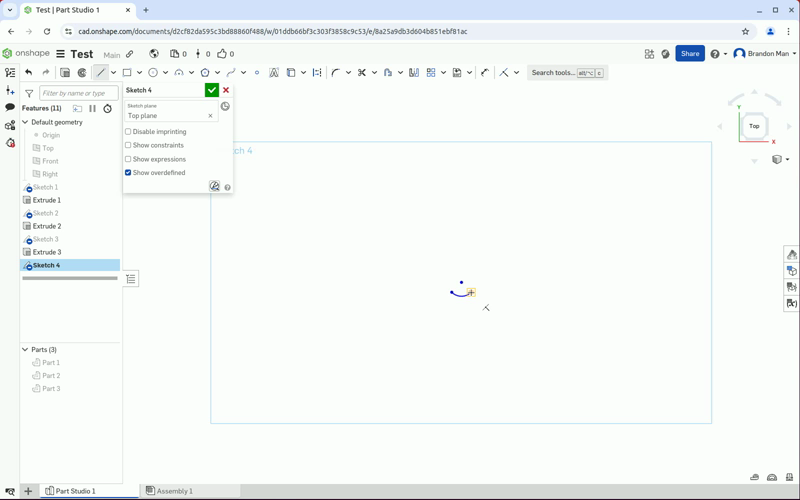
mouse_move(501, 292)
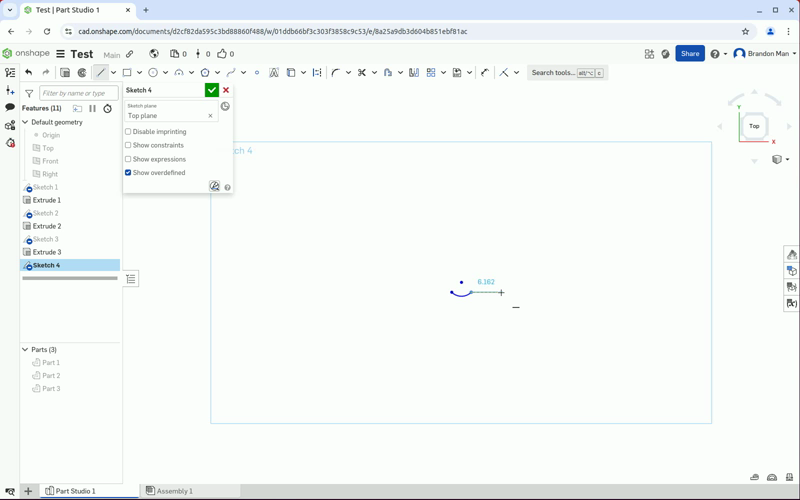
key_down(shift)
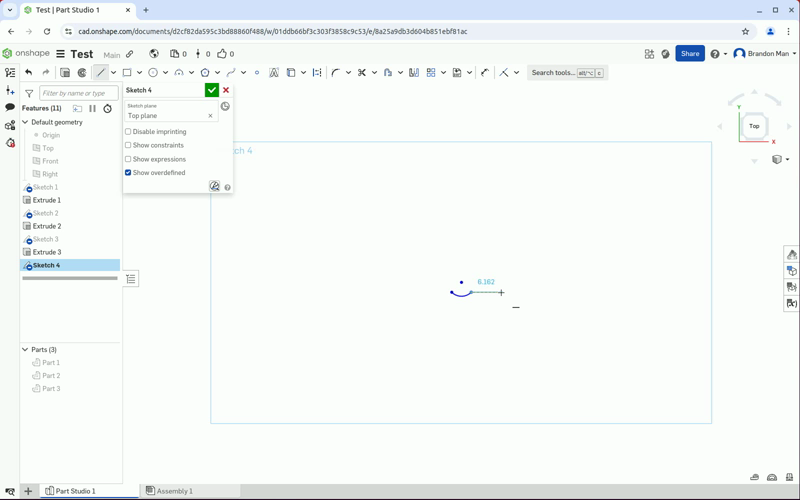
mouse_move(451, 292)
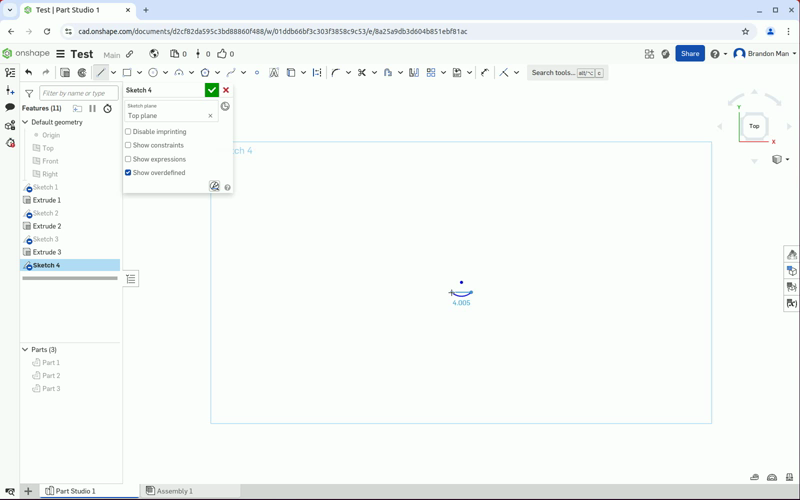
key_up(shift)
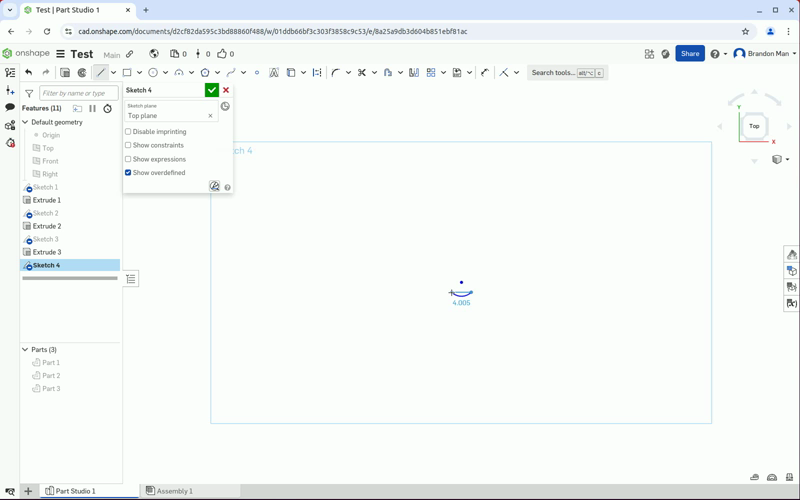
click(451, 292)
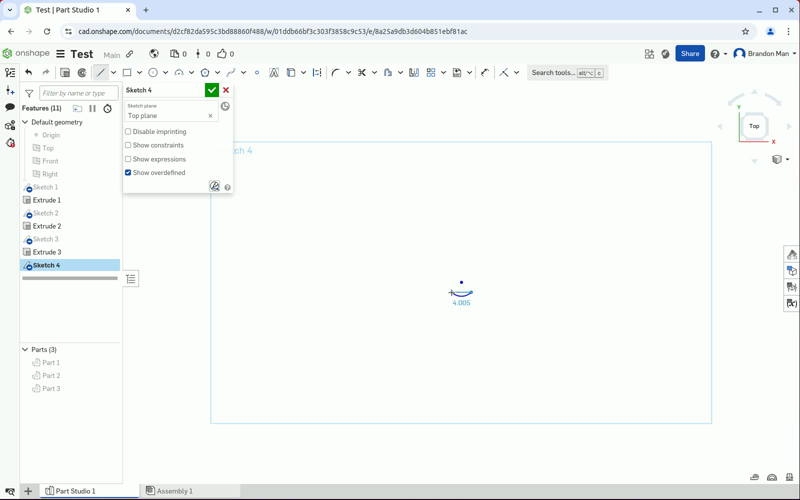
key(esc)
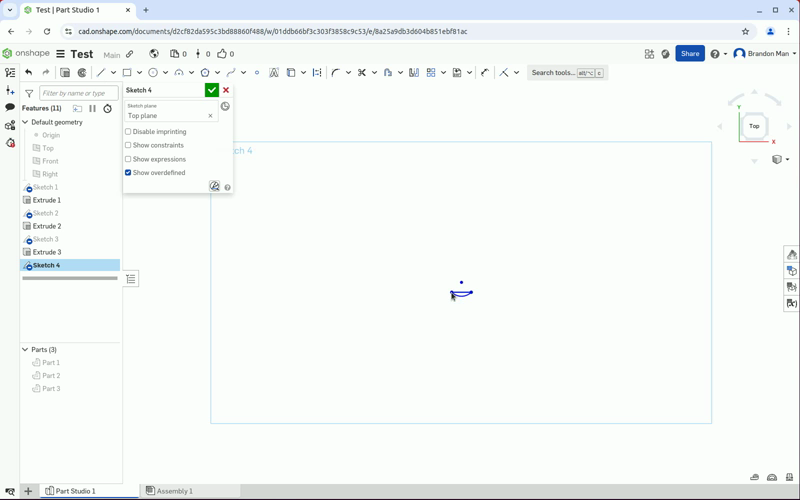
mouse_move(462, 292)
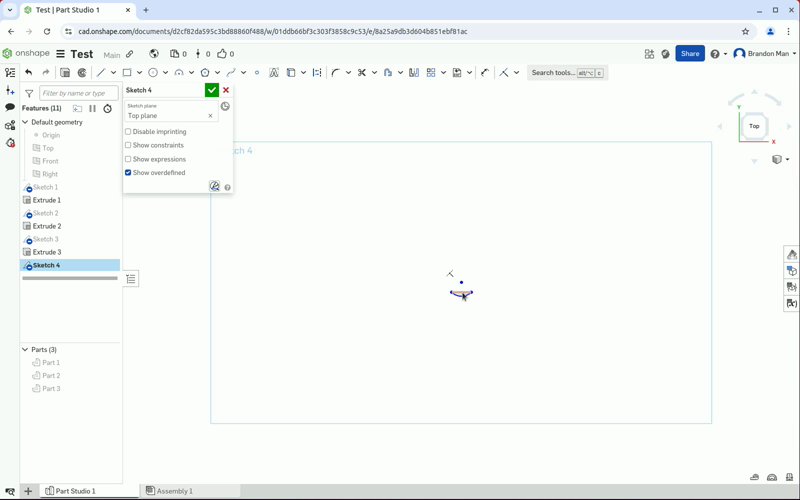
scroll(6)
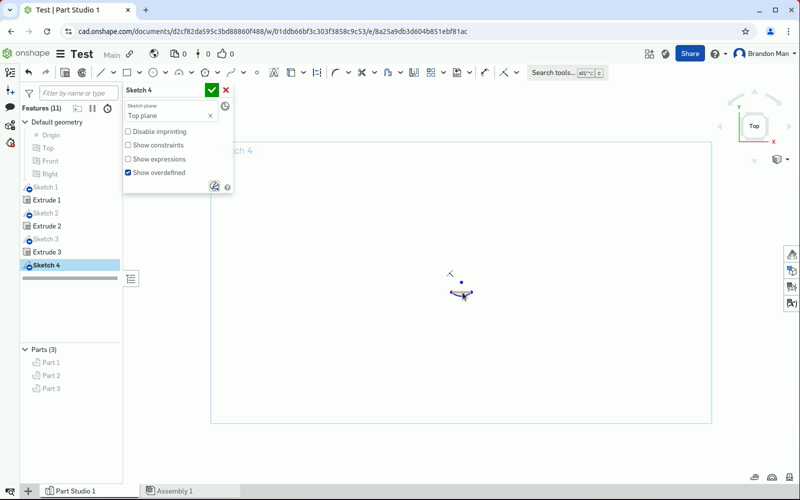
scroll(6)
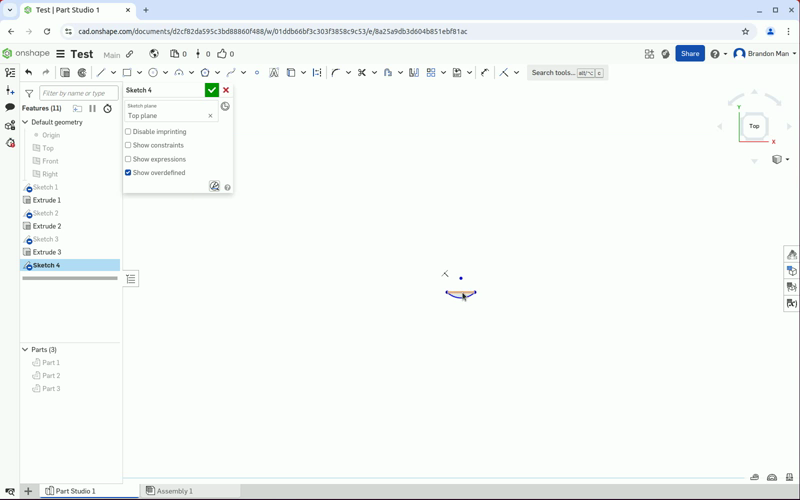
scroll(6)
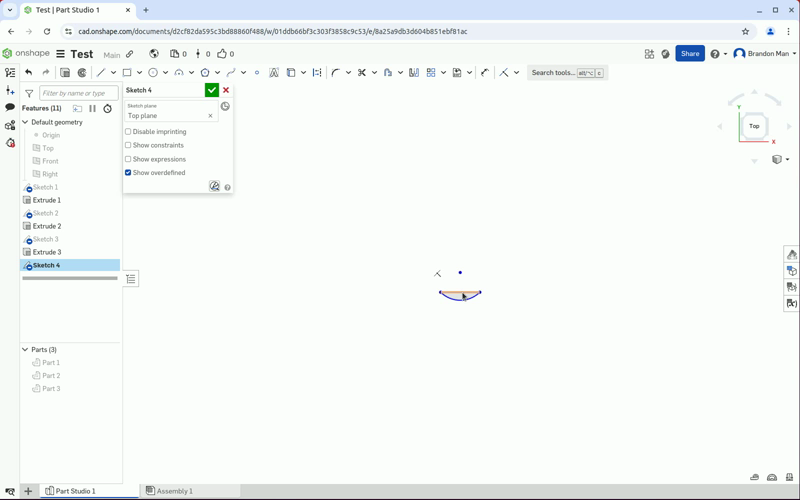
scroll(6)
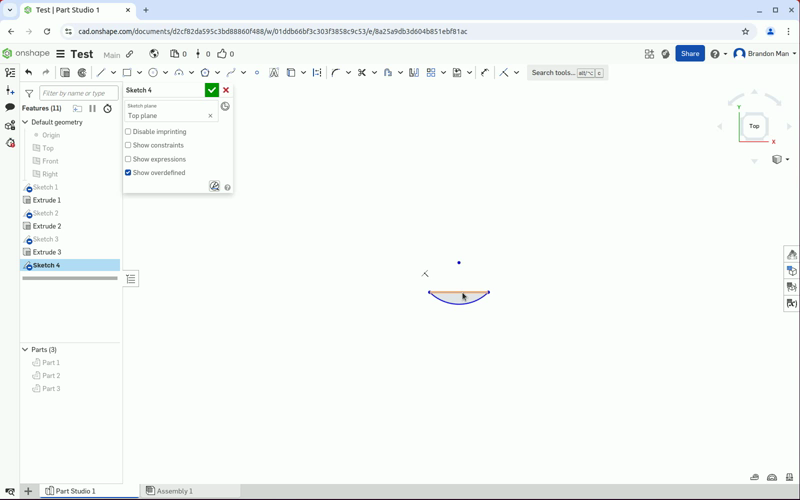
scroll(6)
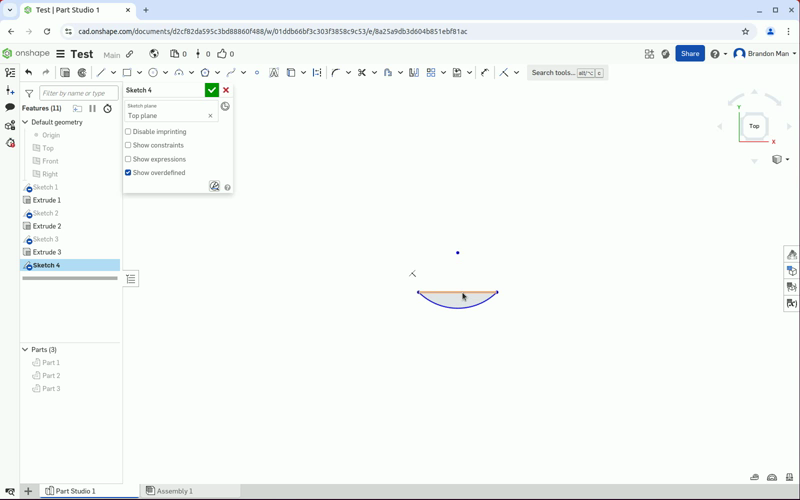
scroll(6)
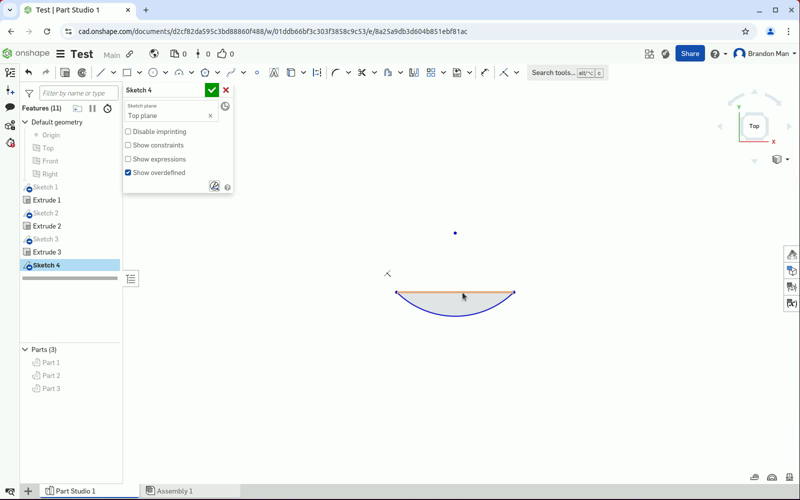
scroll(6)
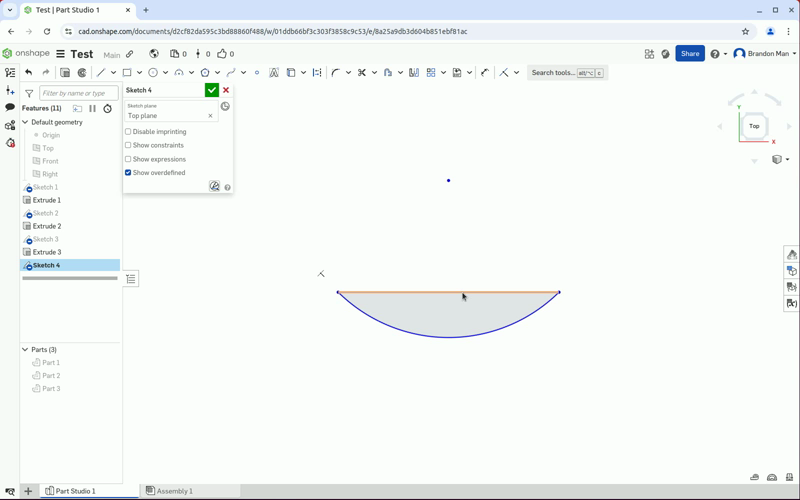
click(462, 292)
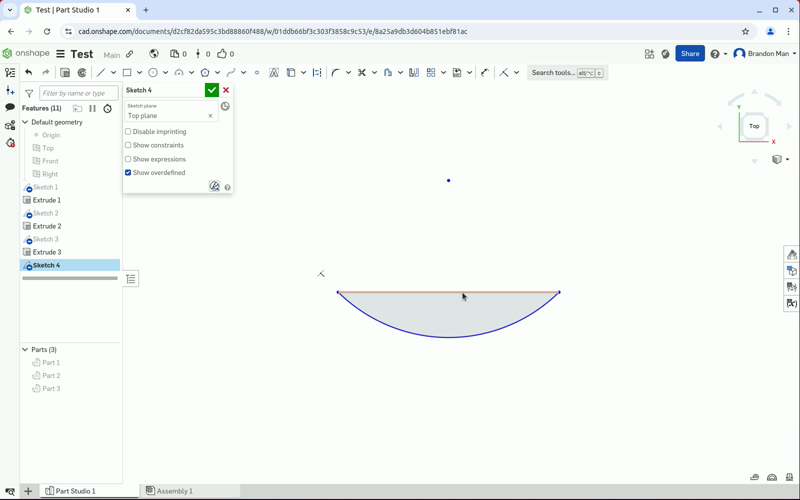
scroll(-6)
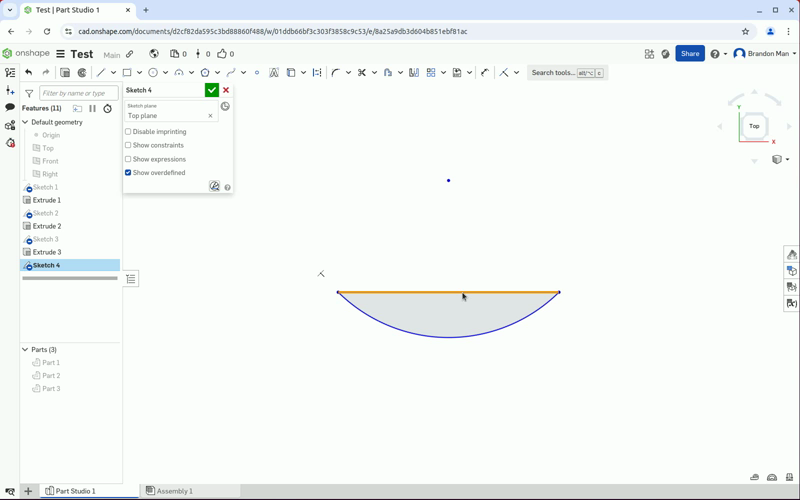
scroll(-6)
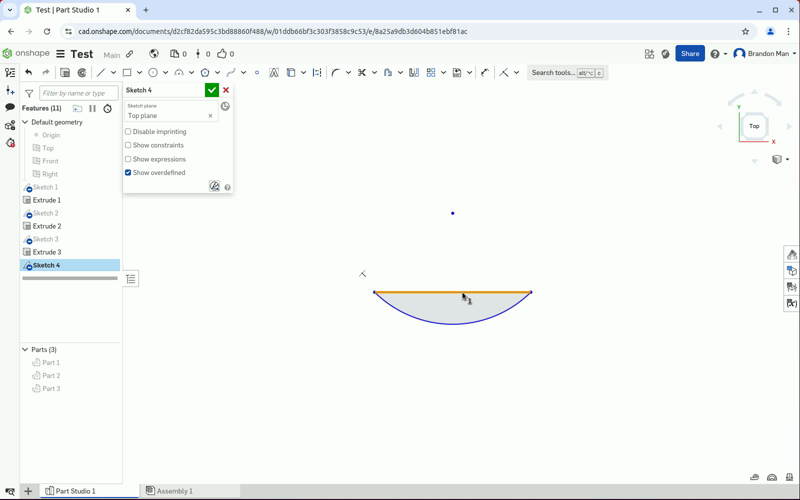
scroll(-6)
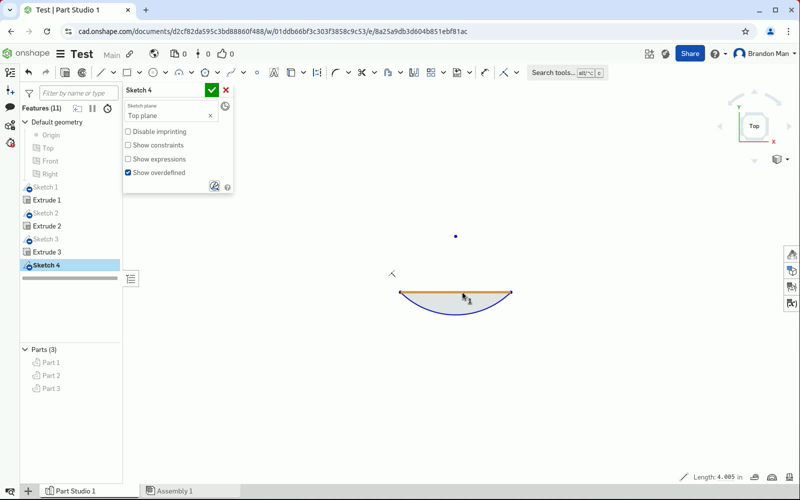
scroll(-6)
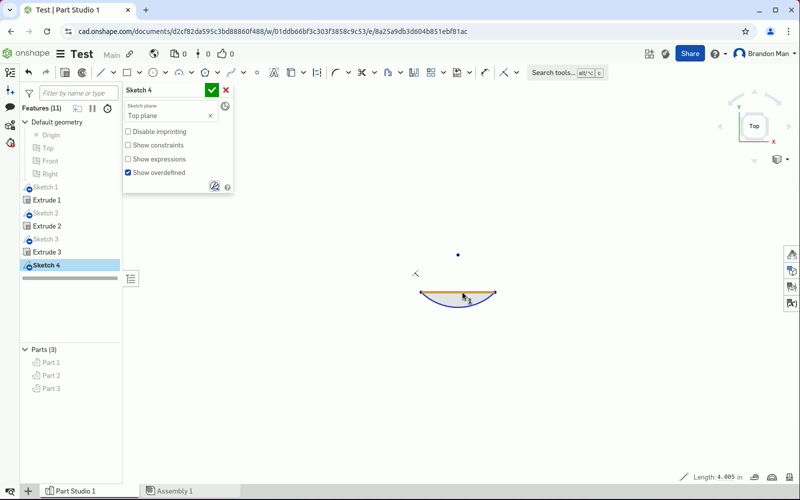
scroll(-6)
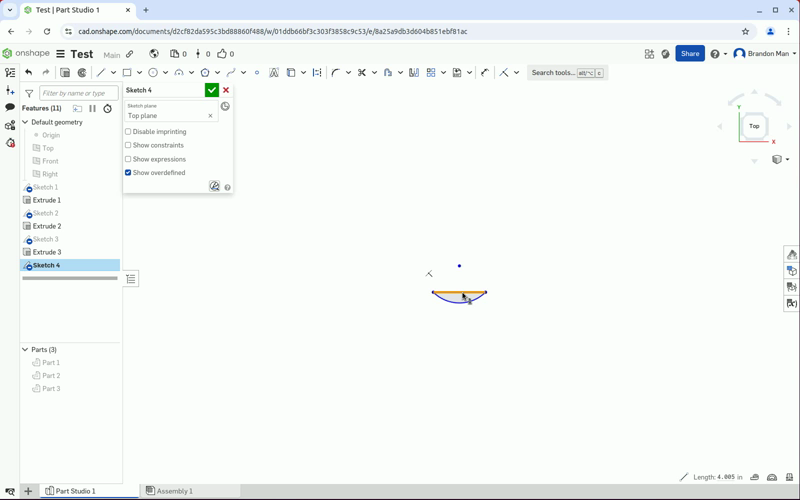
scroll(-6)
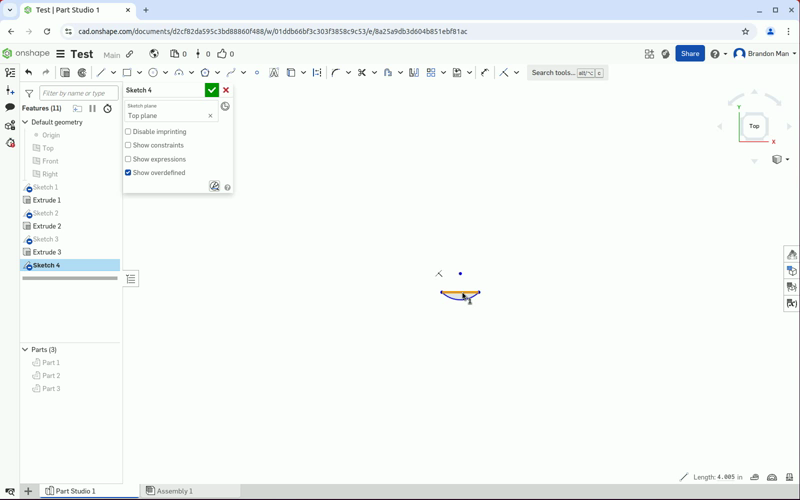
scroll(-6)
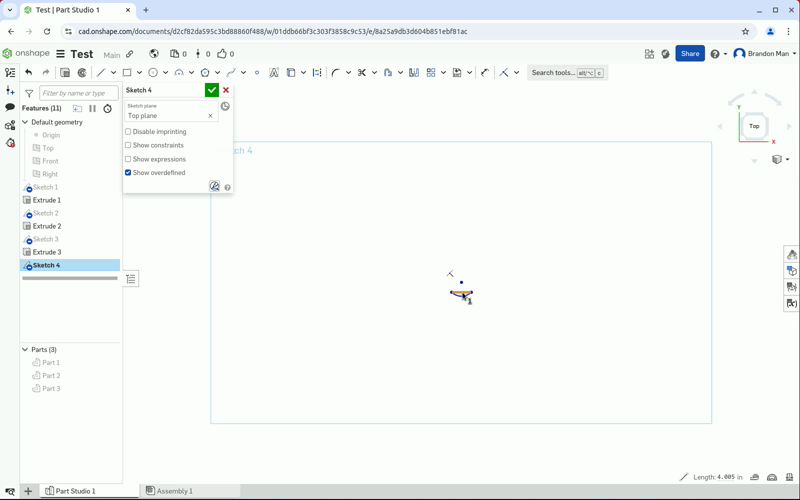
mouse_move(73, 352)
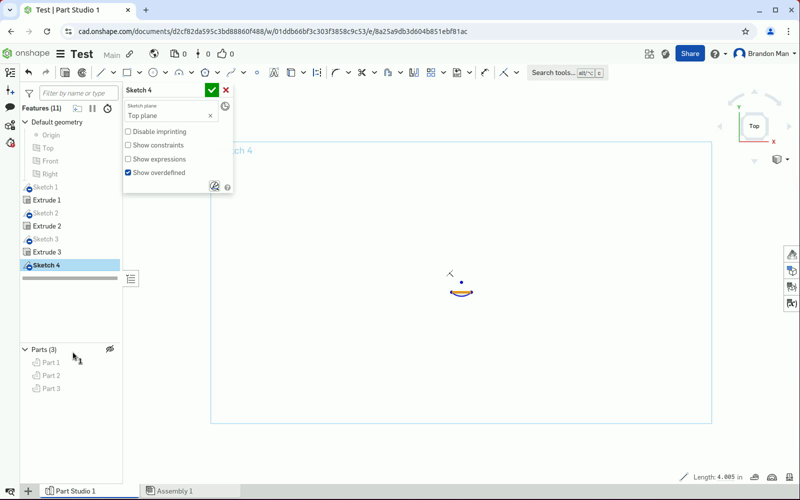
key(shift+y)
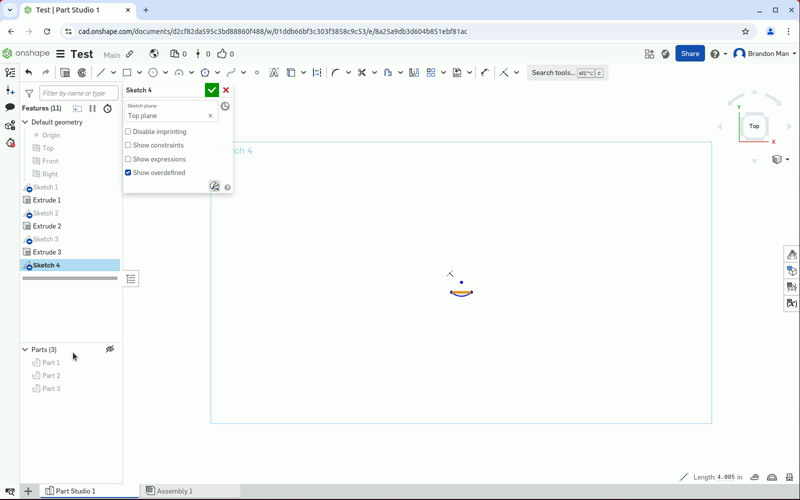
key(shift+e)
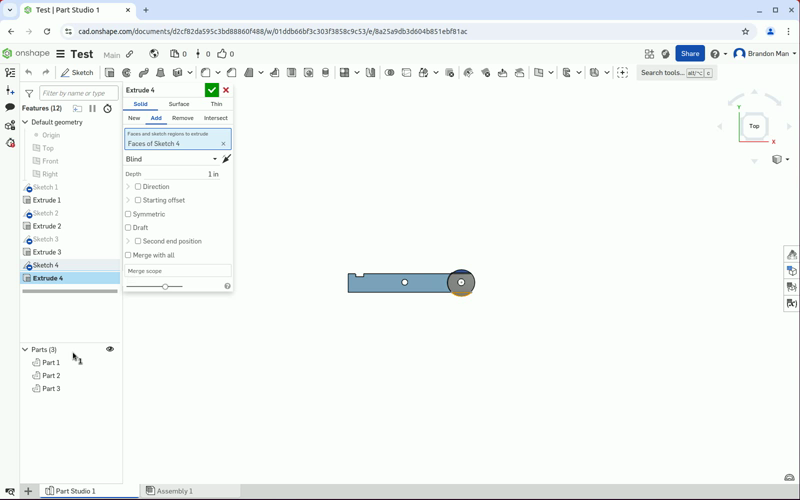
mouse_move(143, 106)
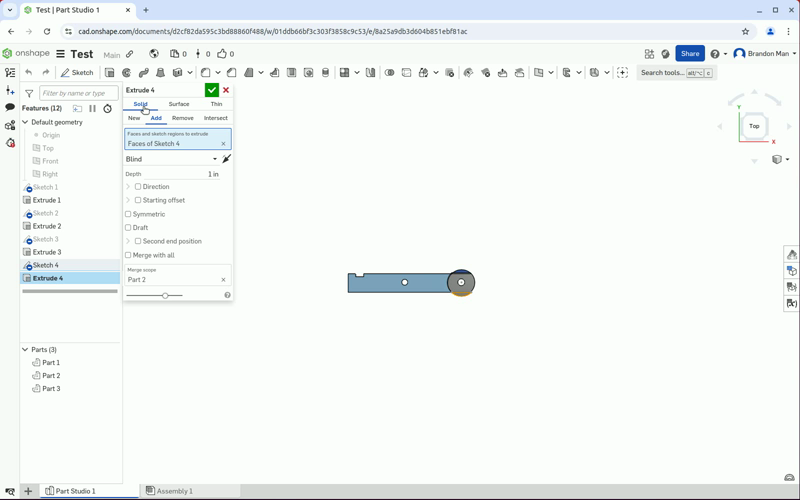
click(143, 106)
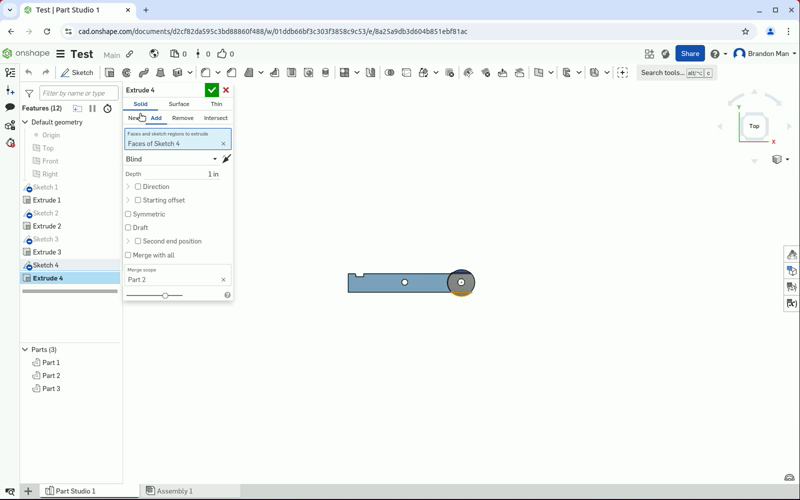
mouse_move(137, 120)
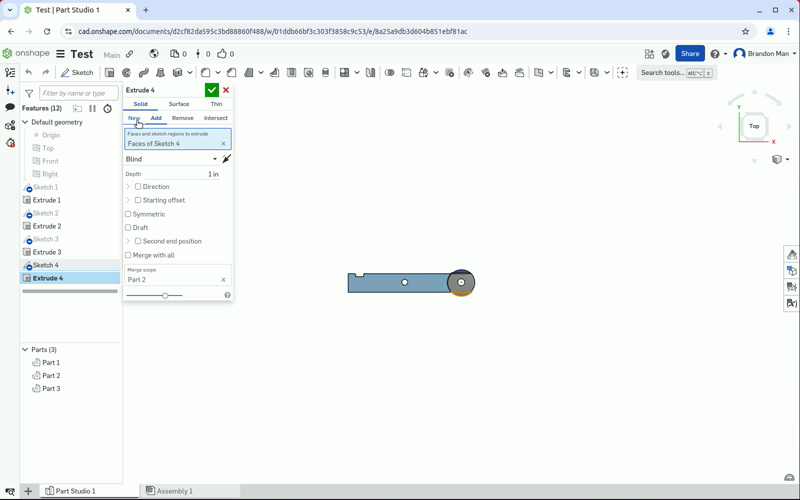
click(137, 120)
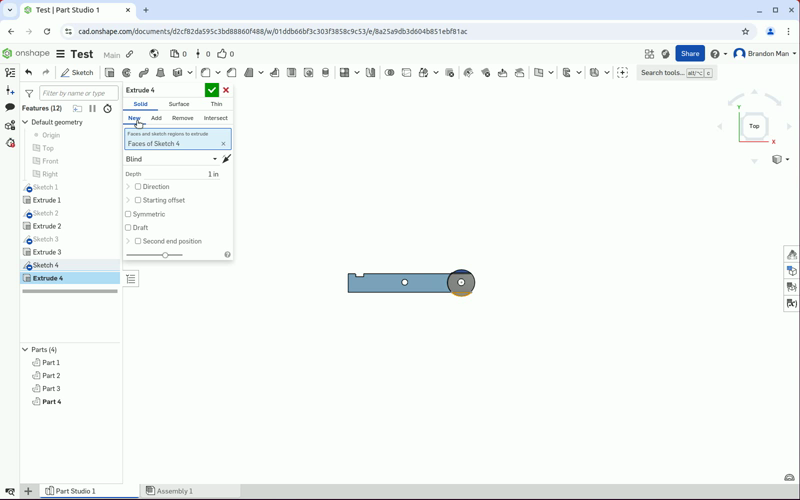
key(tab, 4)
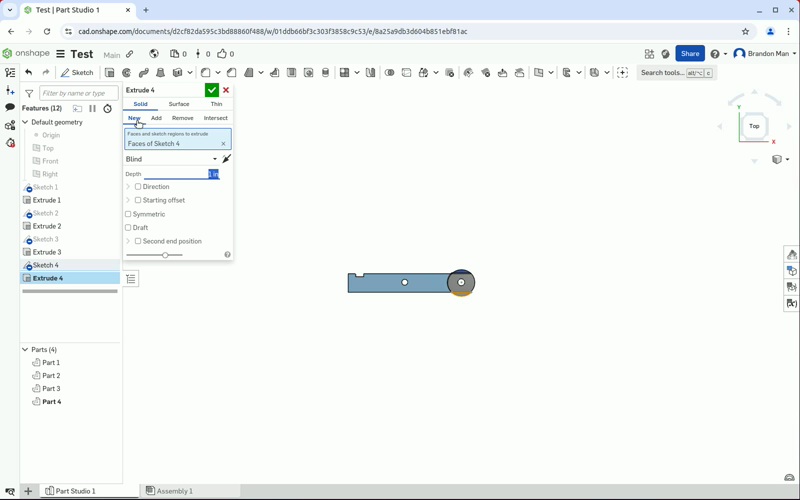
text(1.204)
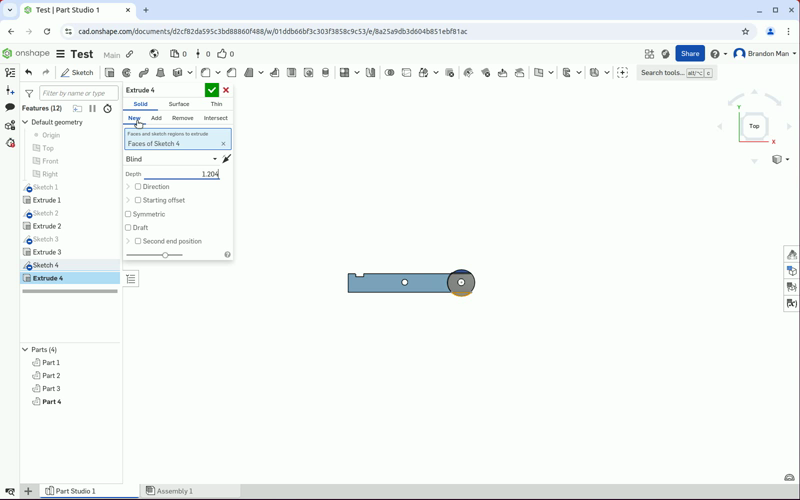
key(enter)
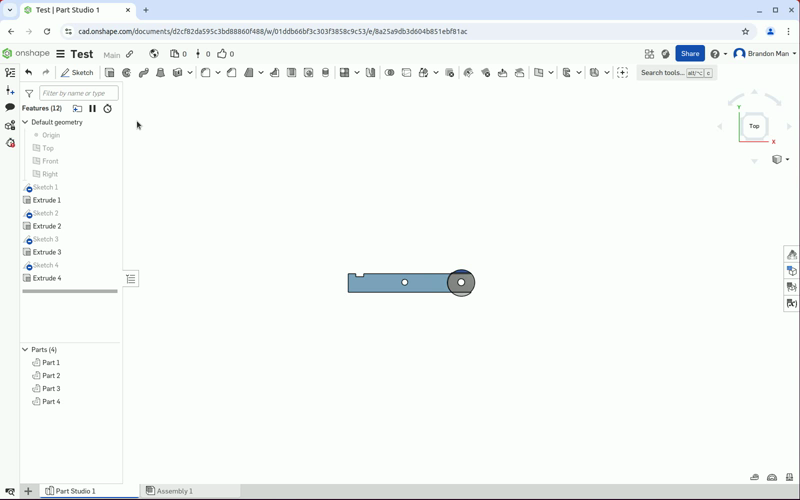
key(shift+h)
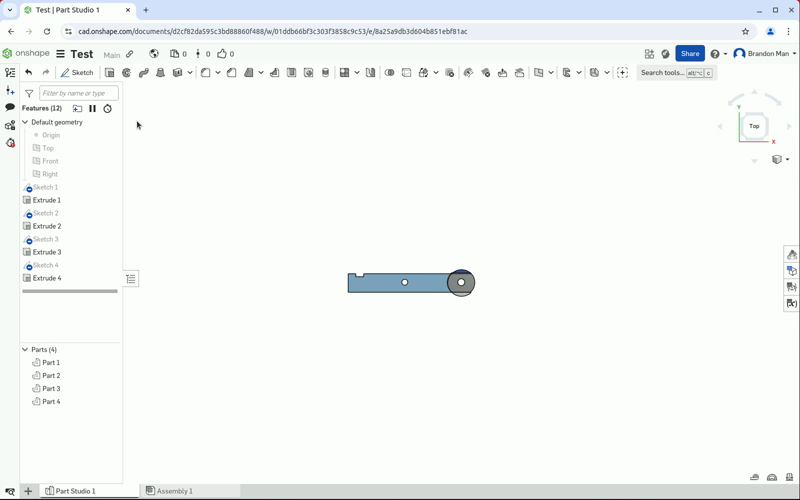
key(shift+h)
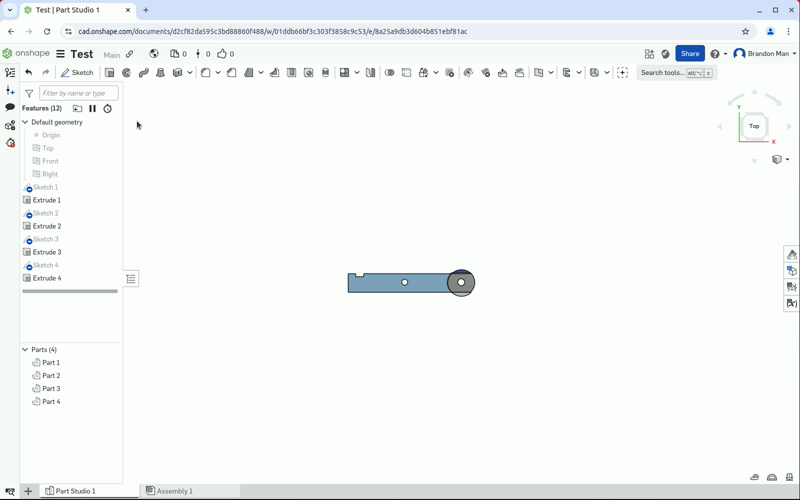
mouse_move(73, 189)
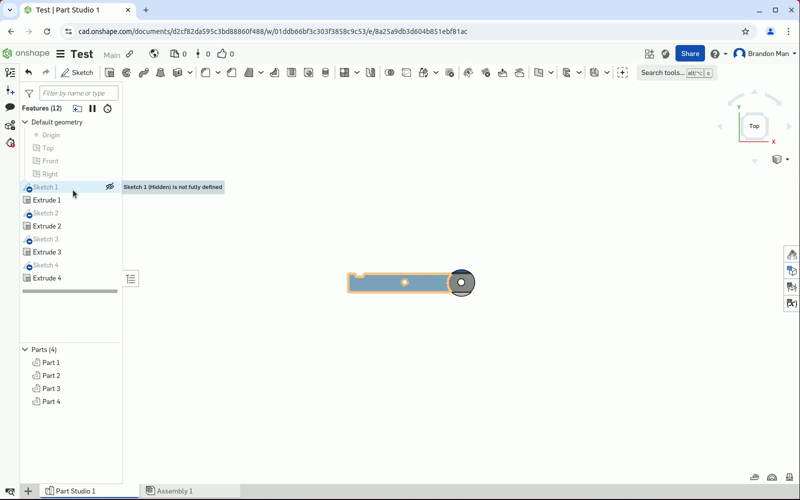
click(73, 189)
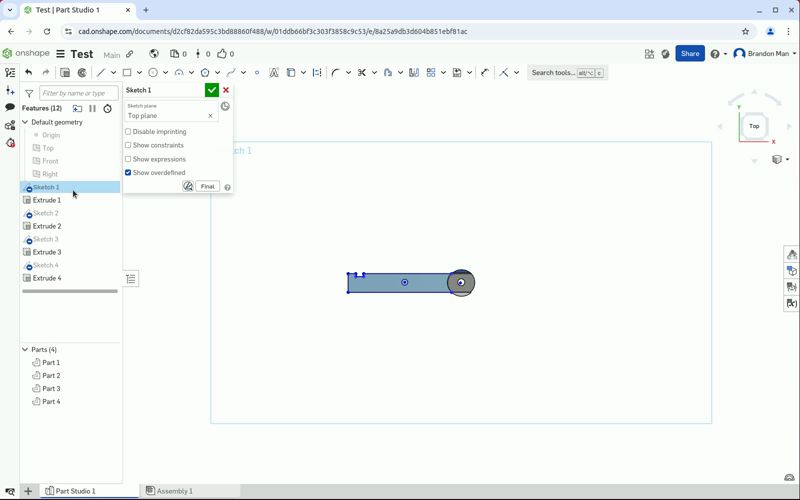
mouse_move(229, 92)
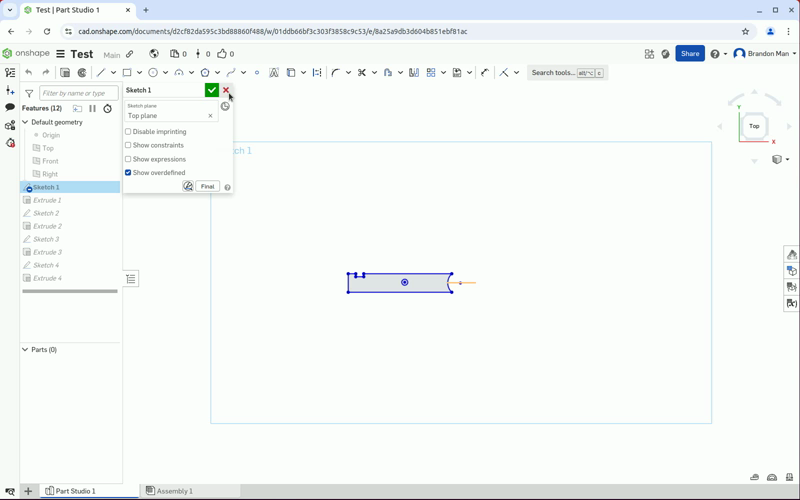
click(229, 92)
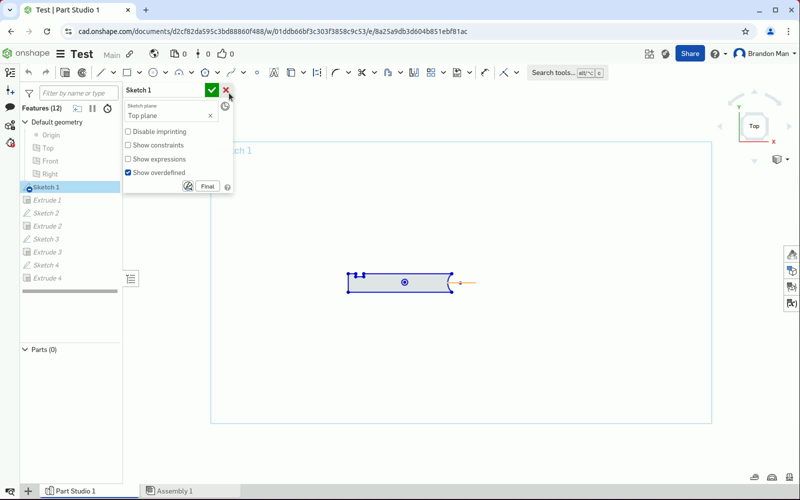
key(shift+s)
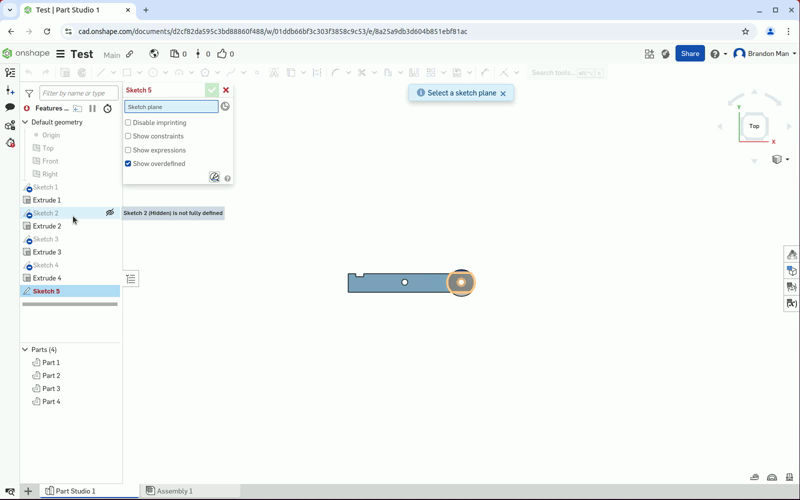
scroll(3)
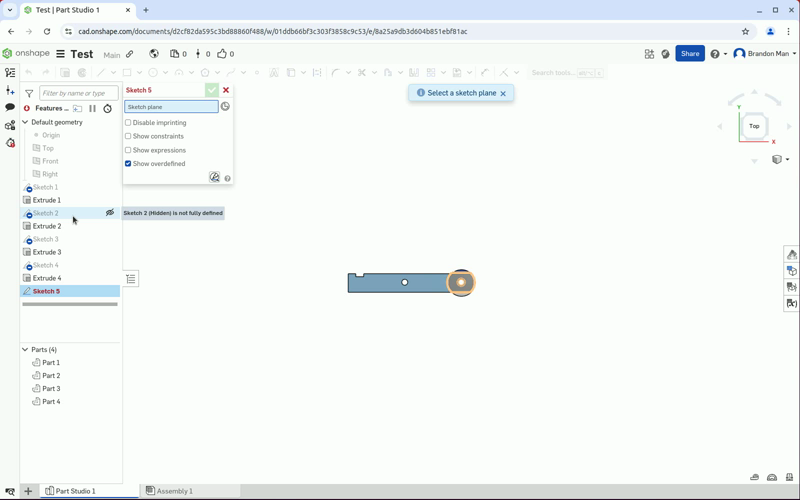
mouse_move(73, 150)
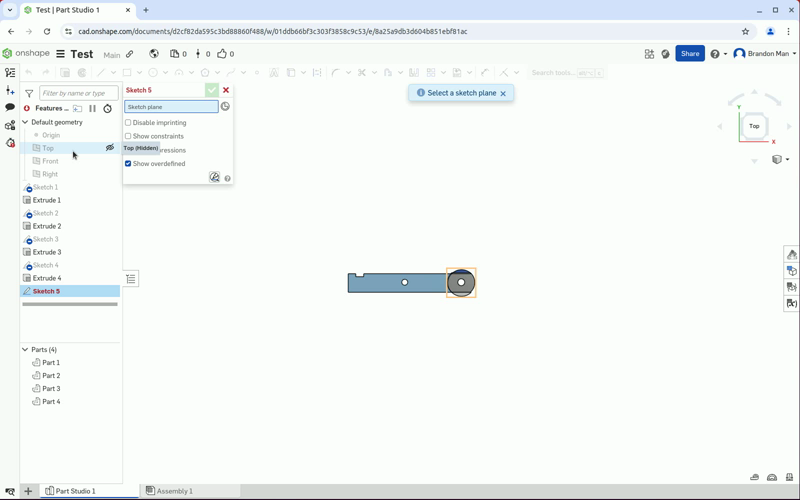
click(73, 150)
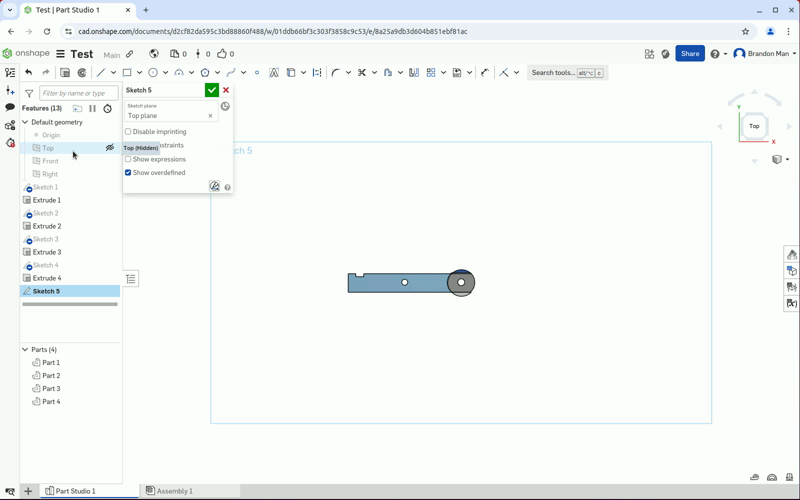
mouse_move(73, 352)
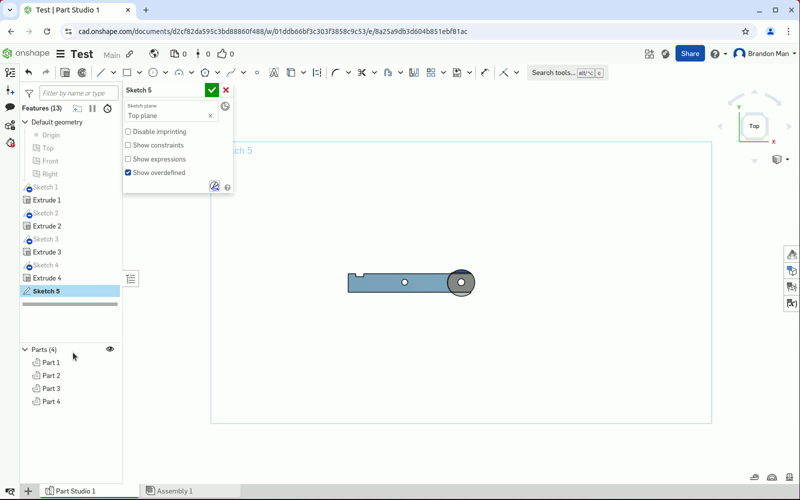
key(y)
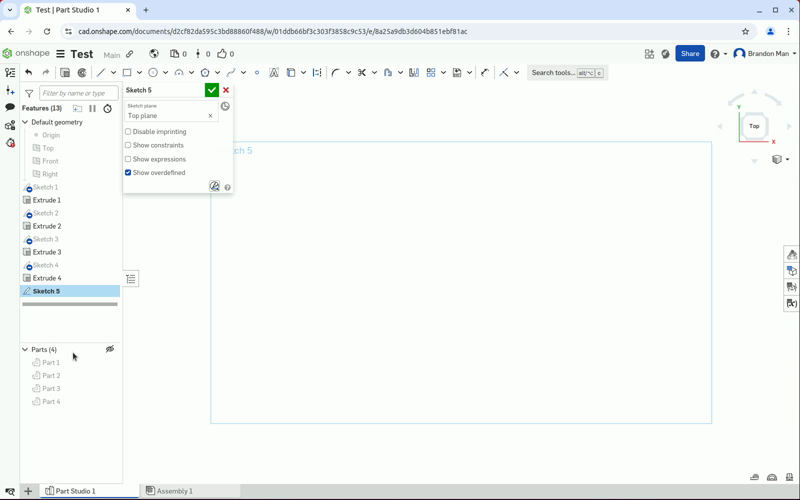
key(l)
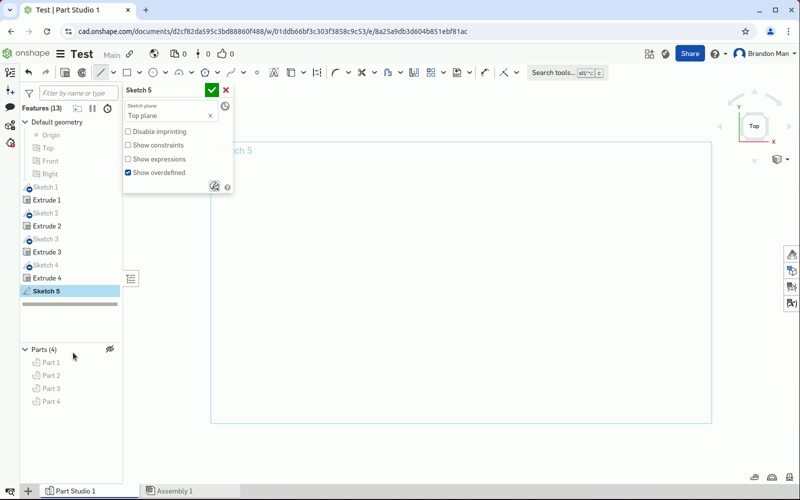
key_down(shift)
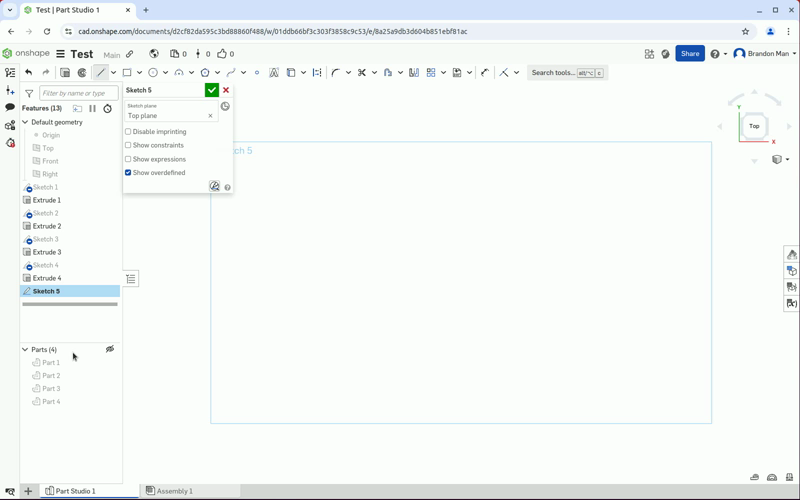
mouse_move(470, 292)
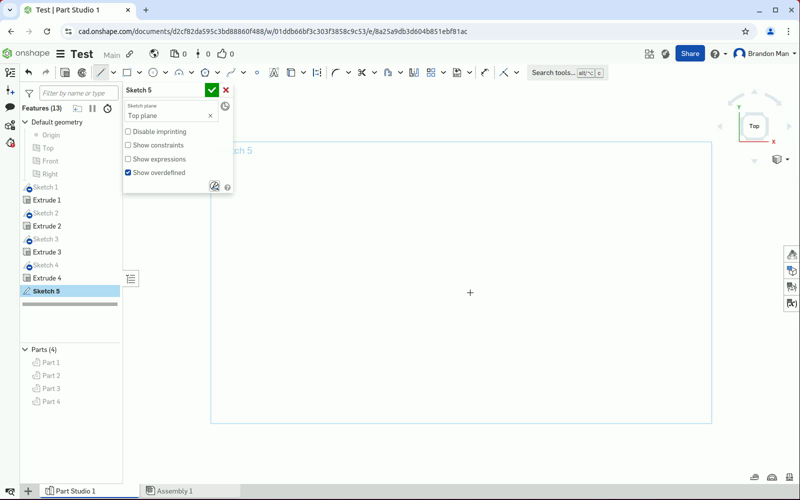
click(470, 292)
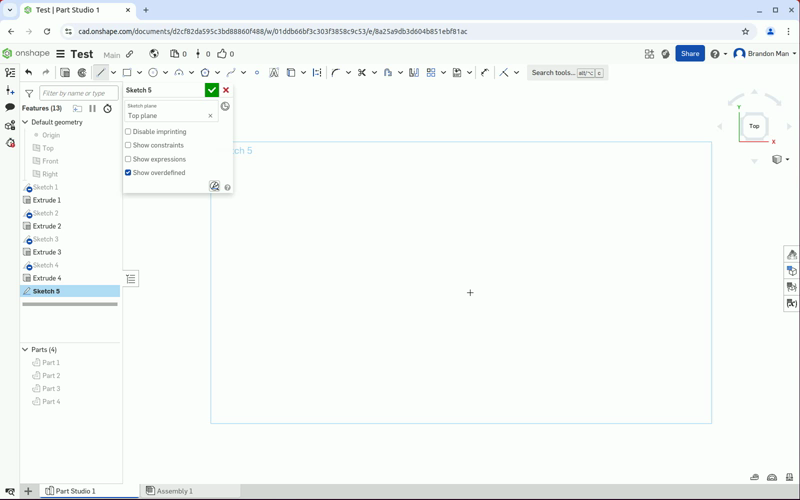
key_up(shift)
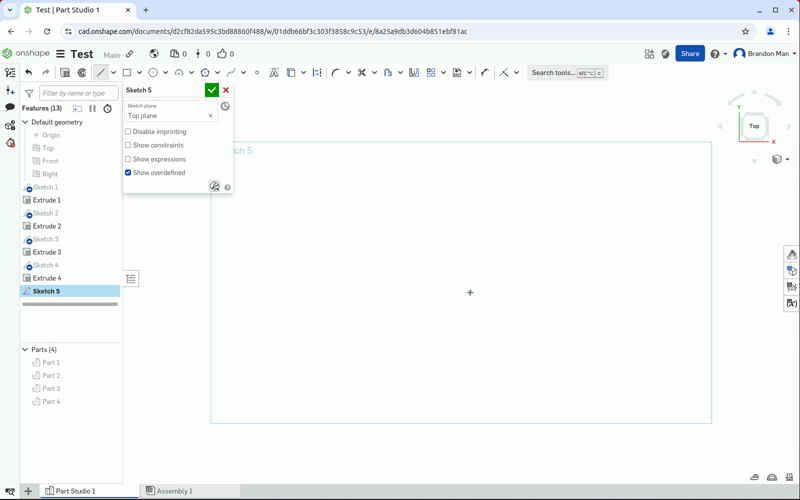
key_down(shift)
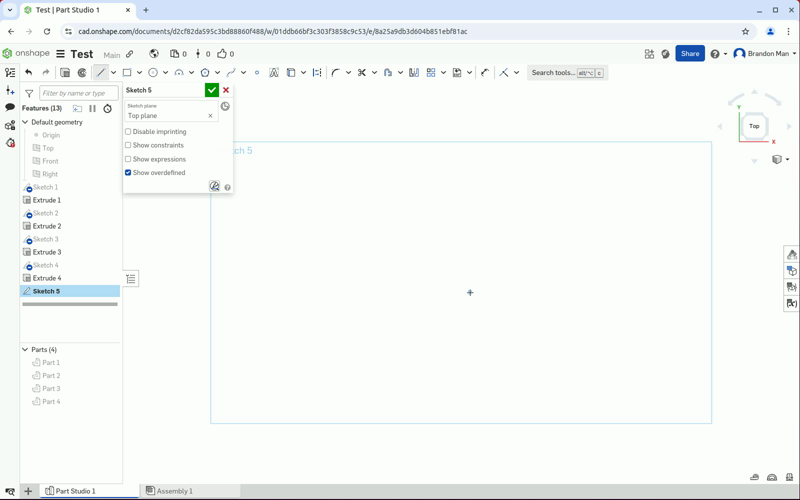
mouse_move(573, 292)
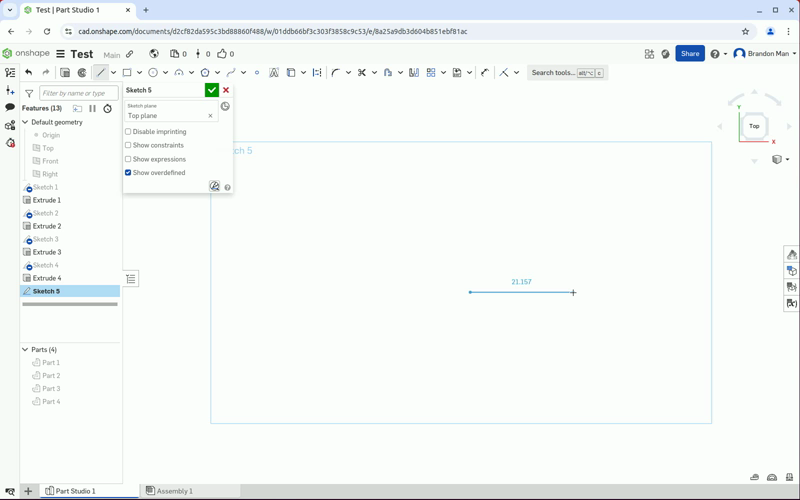
click(573, 292)
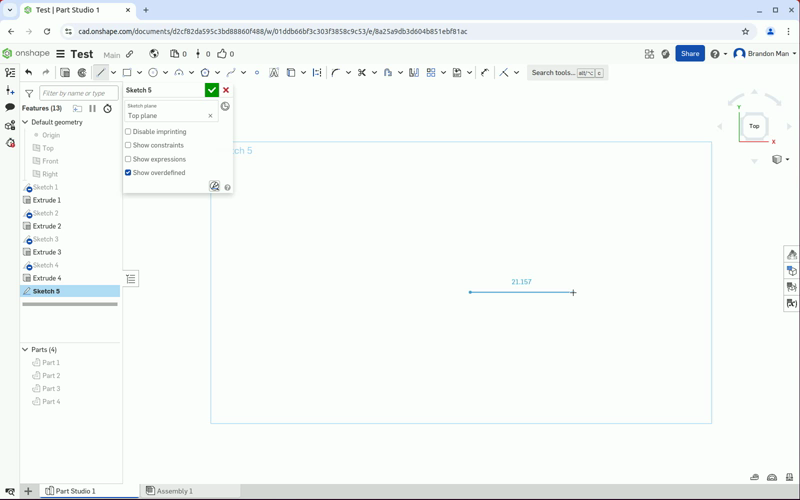
key_up(shift)
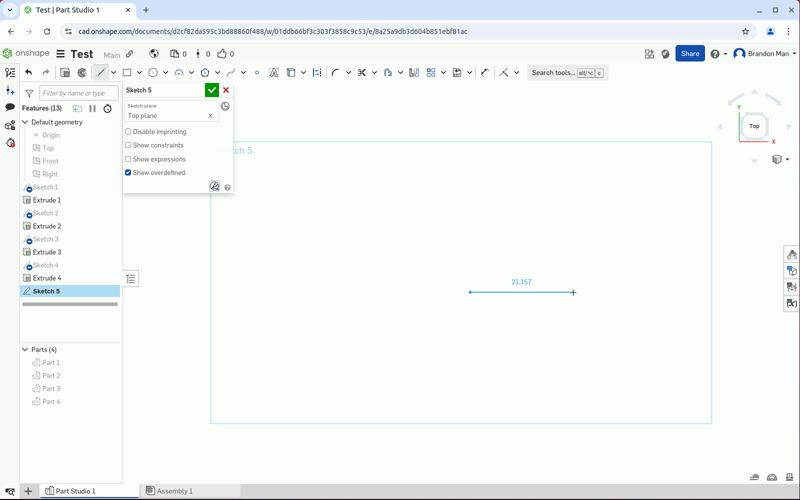
key_down(shift)
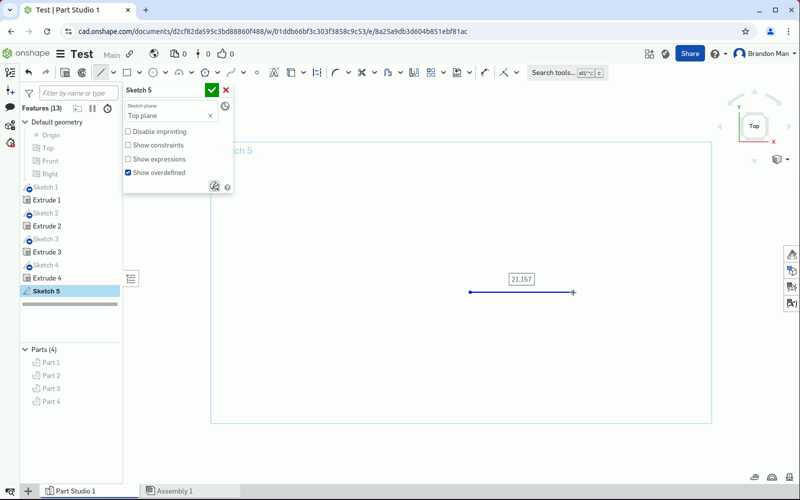
mouse_move(589, 292)
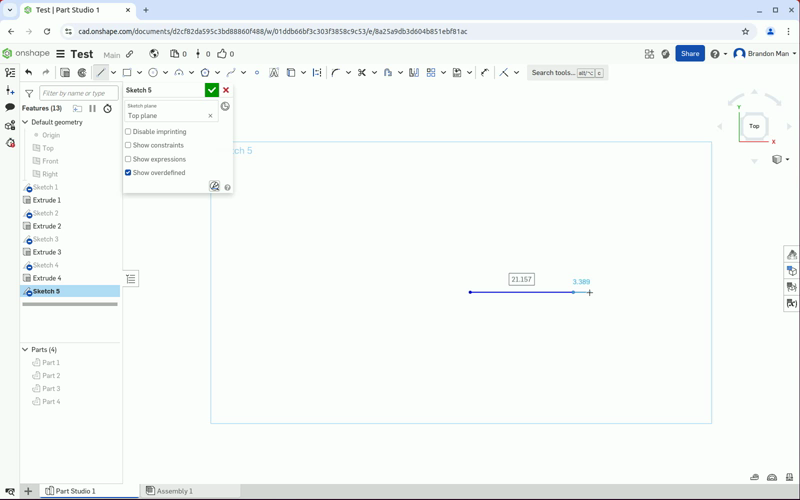
mouse_move(573, 273)
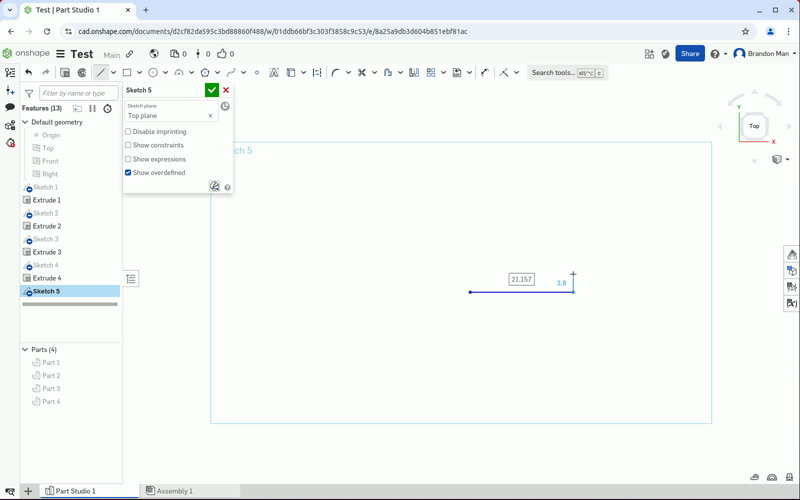
click(573, 273)
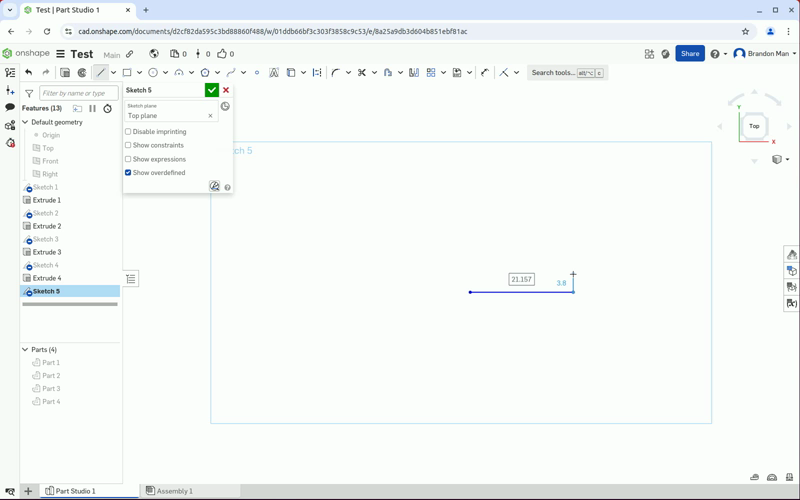
key_up(shift)
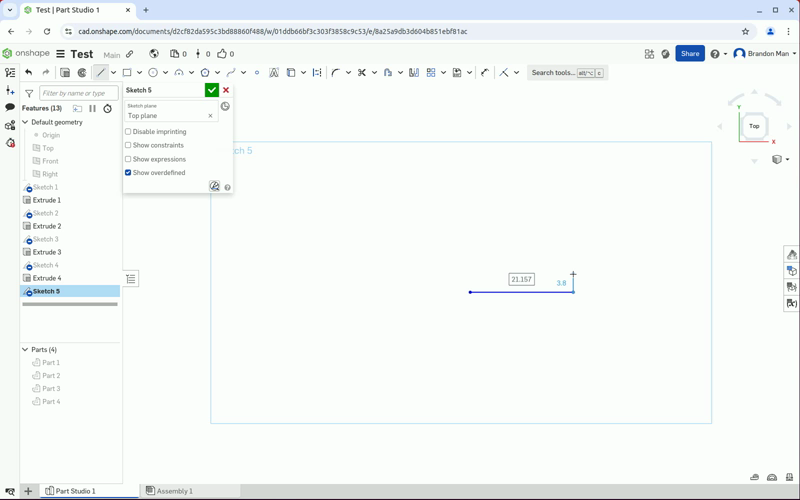
key_down(shift)
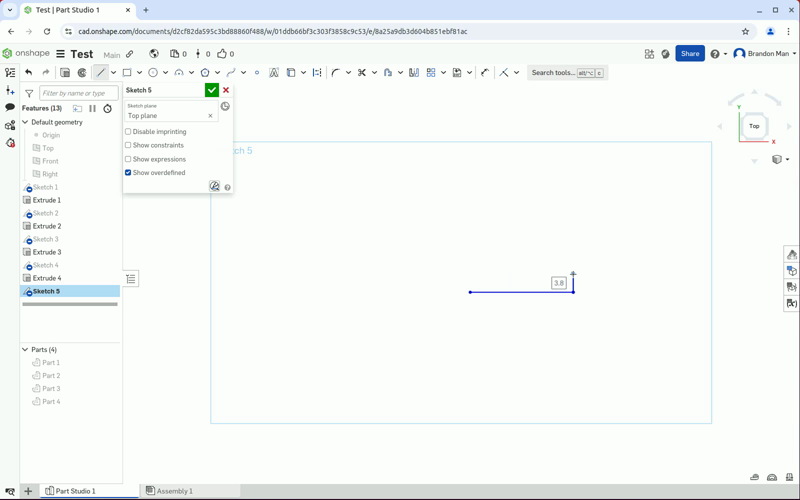
mouse_move(470, 273)
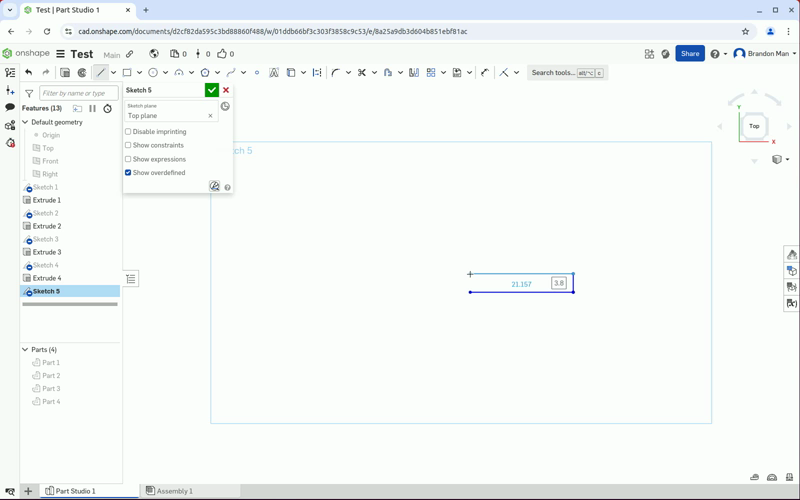
click(470, 273)
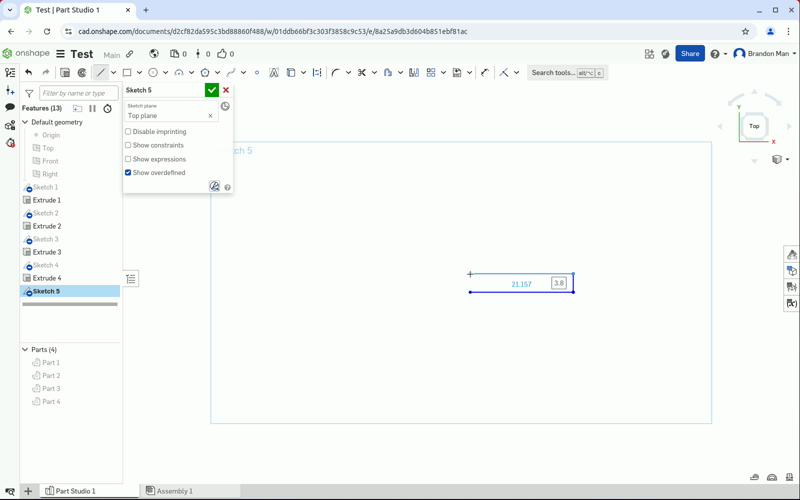
key_up(shift)
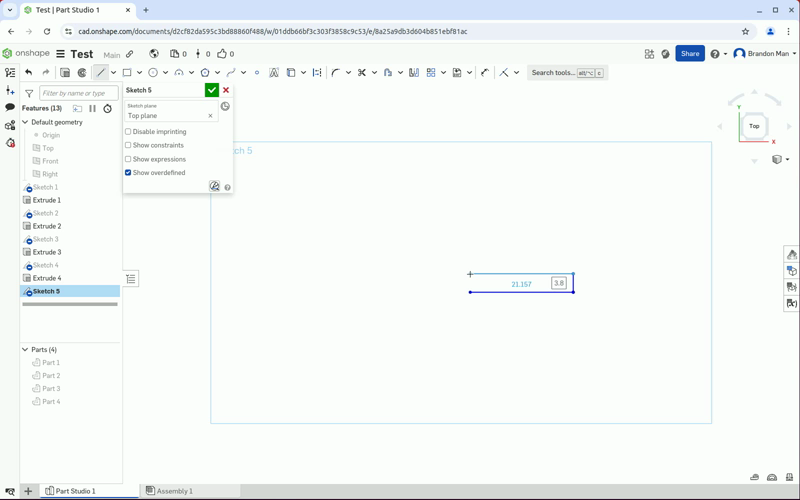
key(esc)
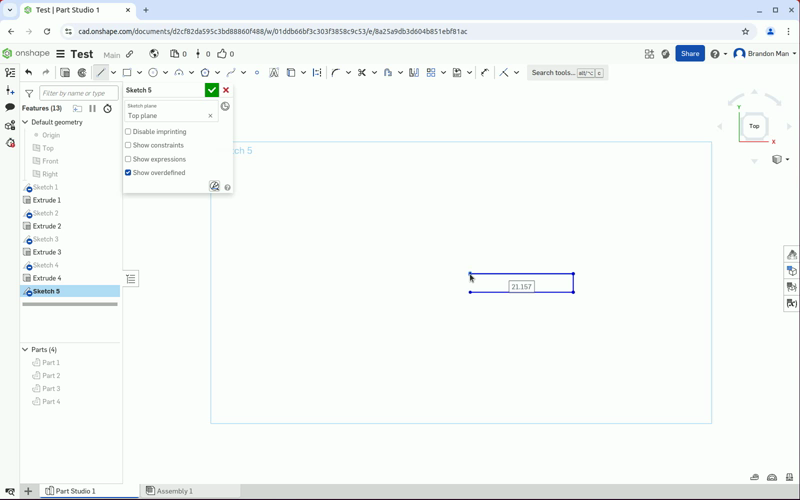
key(a)
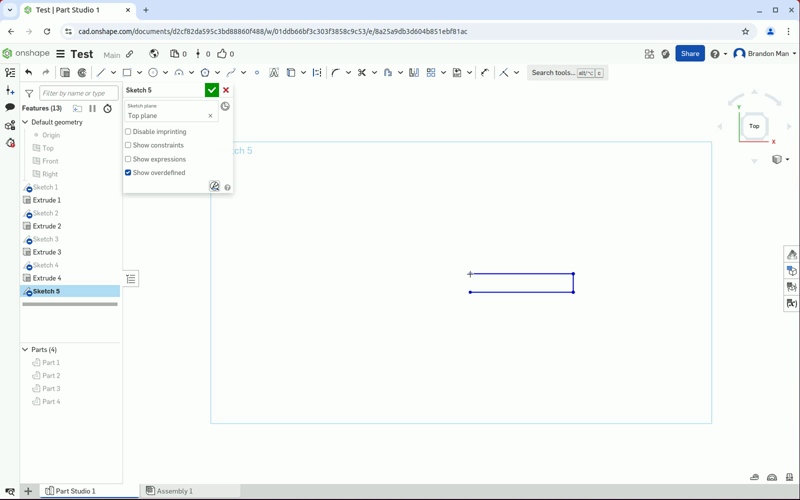
mouse_move(470, 273)
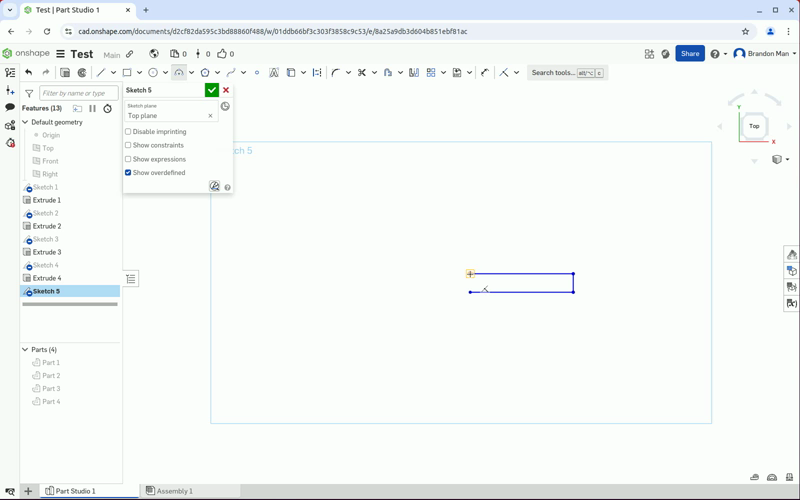
click(470, 273)
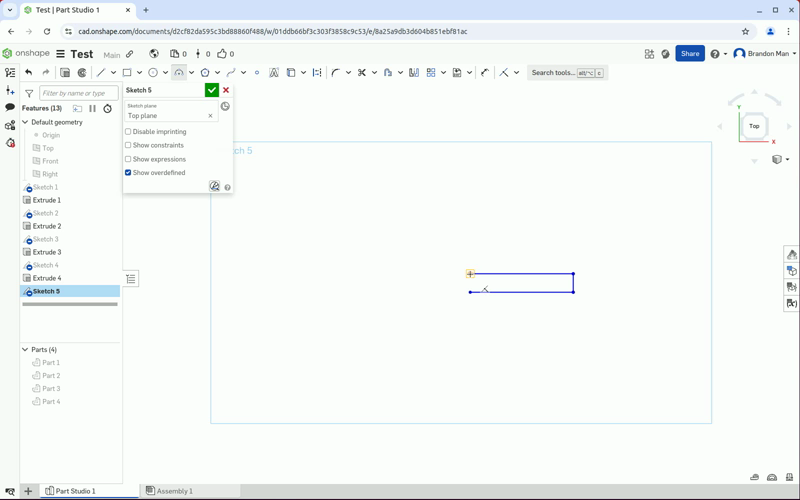
mouse_move(470, 292)
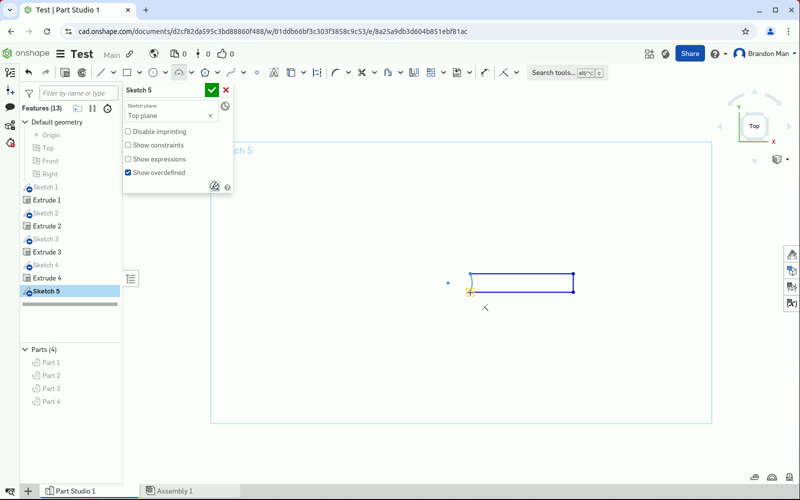
click(470, 292)
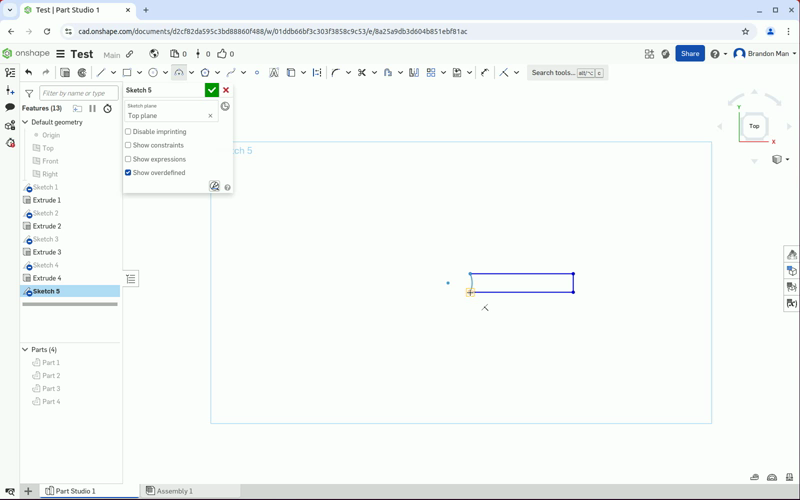
key_down(shift)
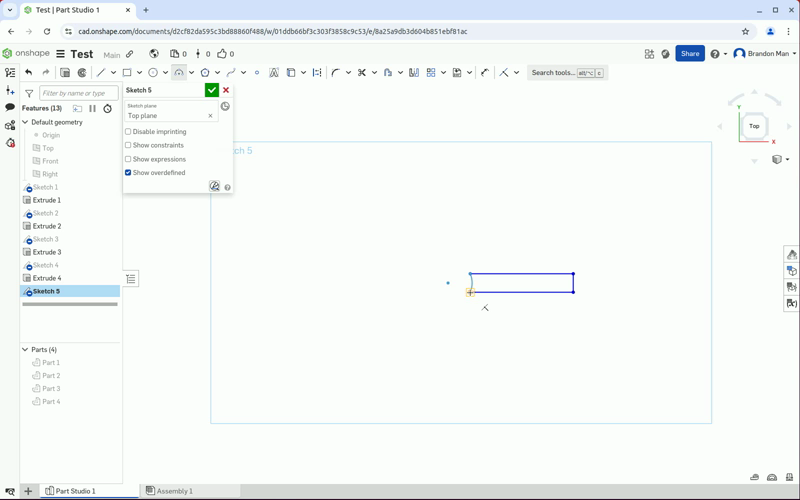
mouse_move(474, 282)
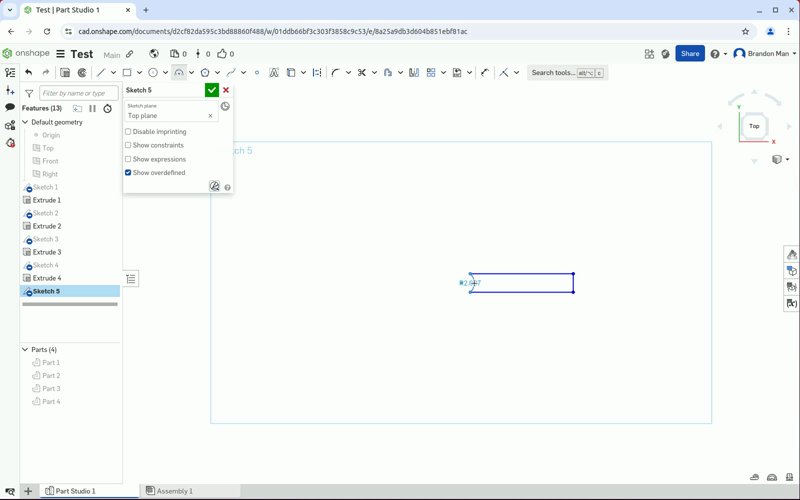
click(474, 282)
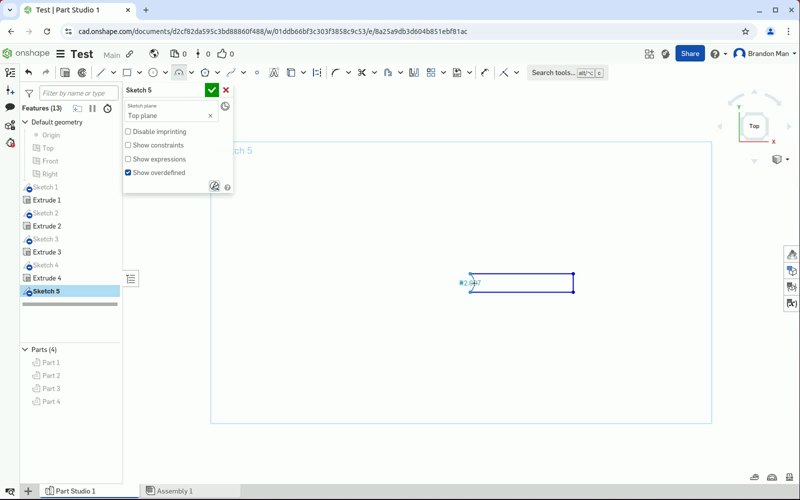
key_up(shift)
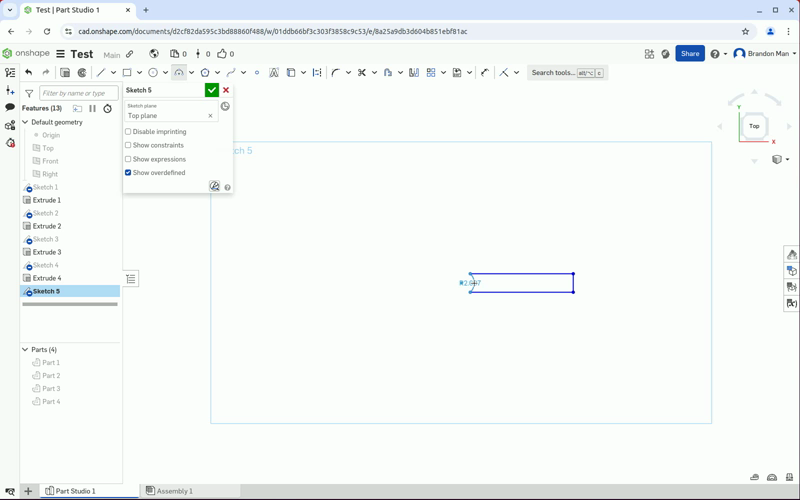
key(esc)
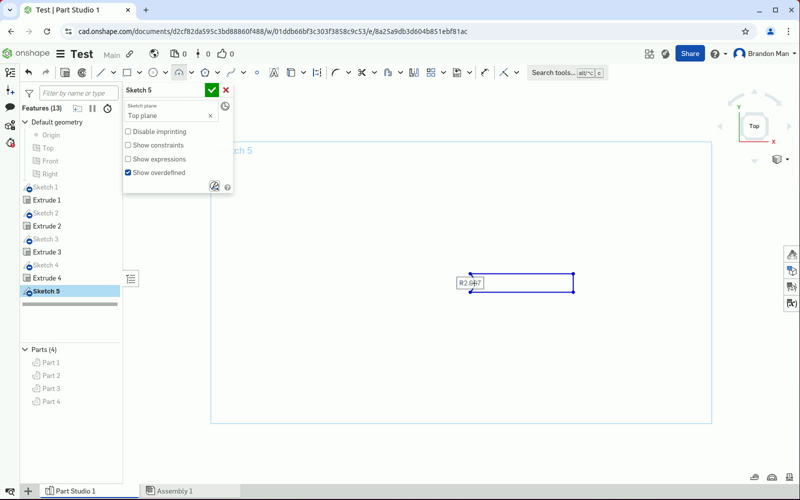
mouse_move(506, 283)
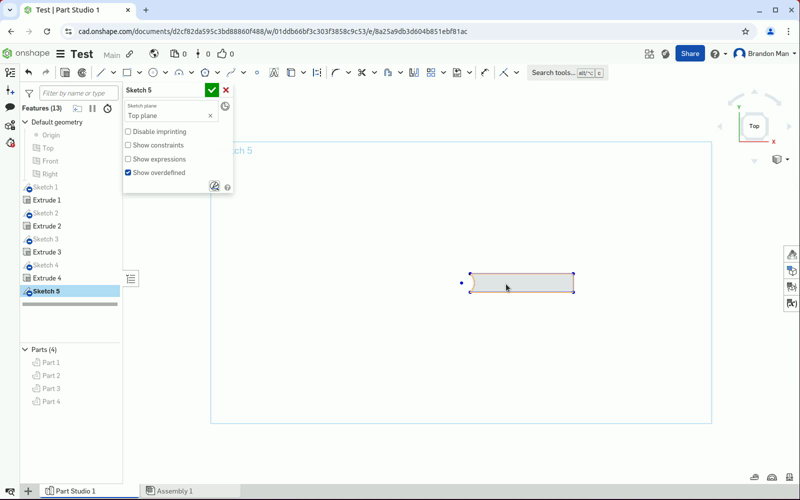
click(506, 283)
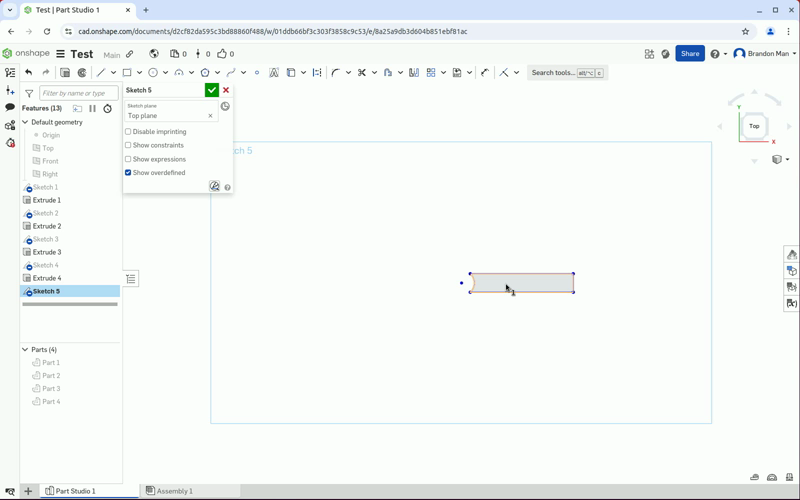
mouse_move(73, 352)
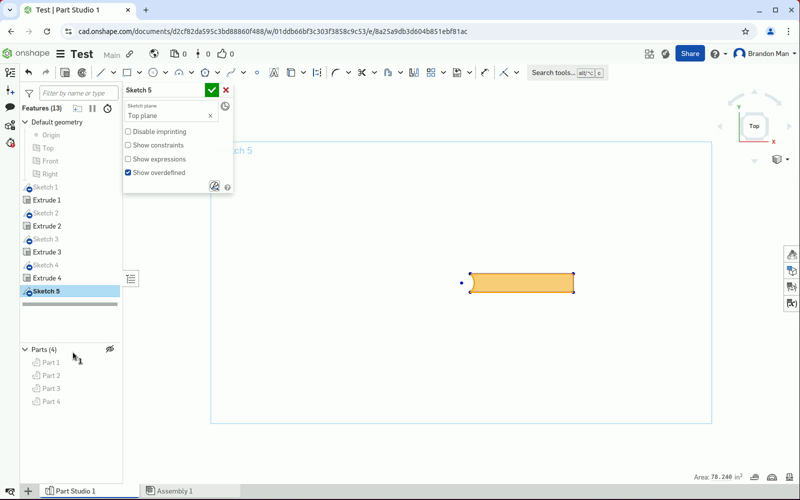
key(shift+y)
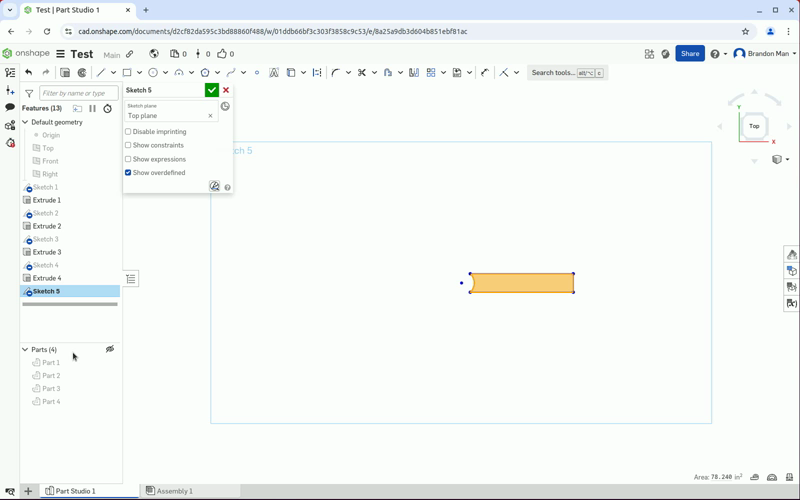
key(shift+e)
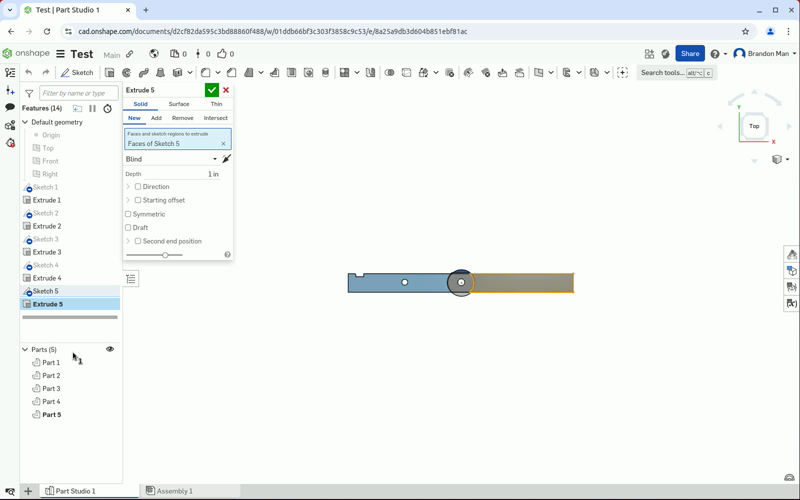
mouse_move(143, 106)
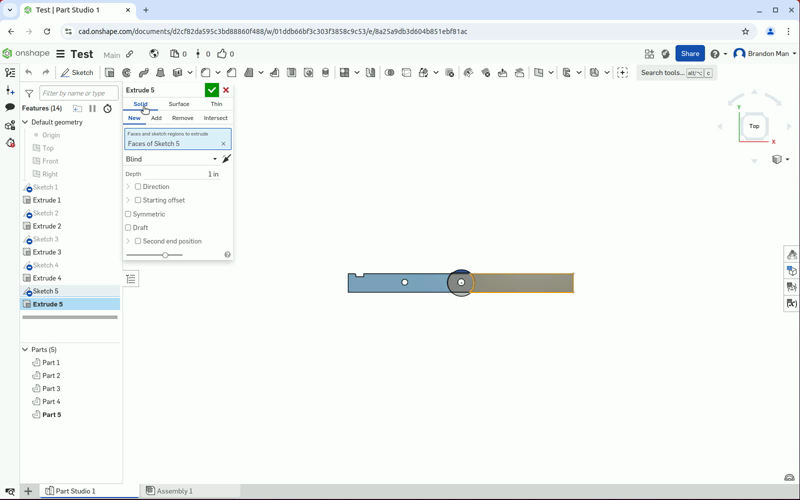
click(143, 106)
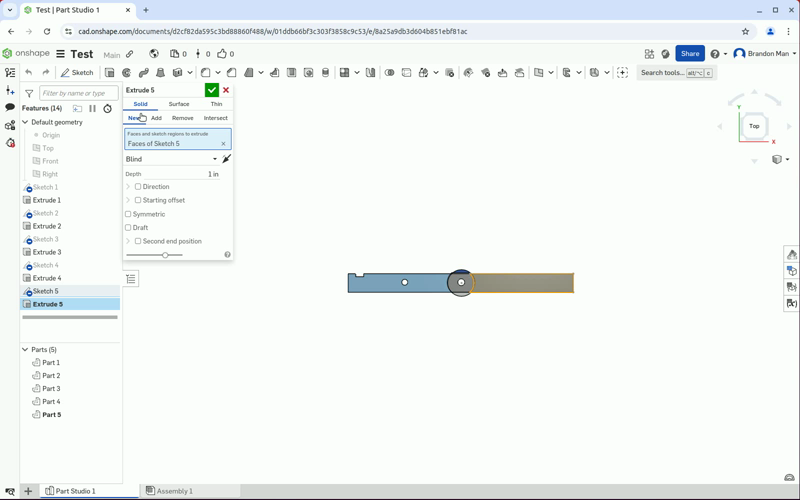
mouse_move(137, 120)
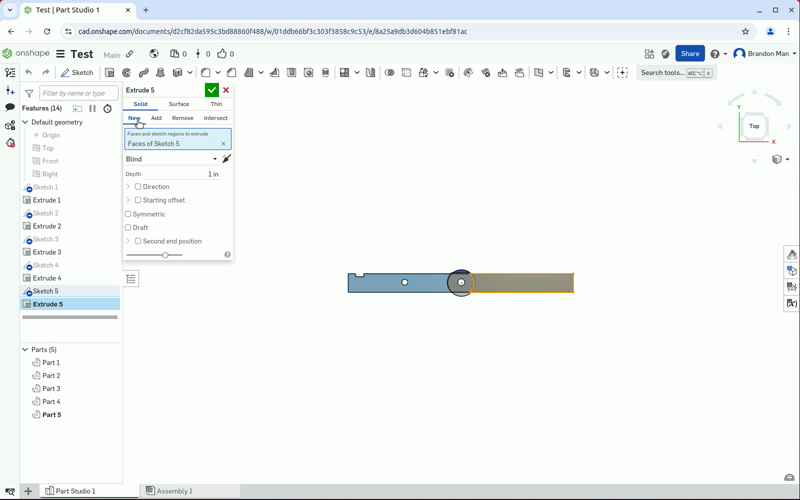
click(137, 120)
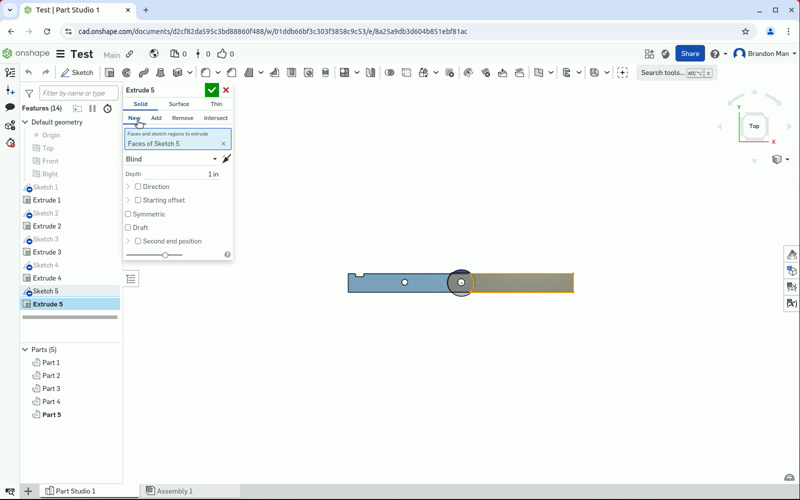
key(tab, 4)
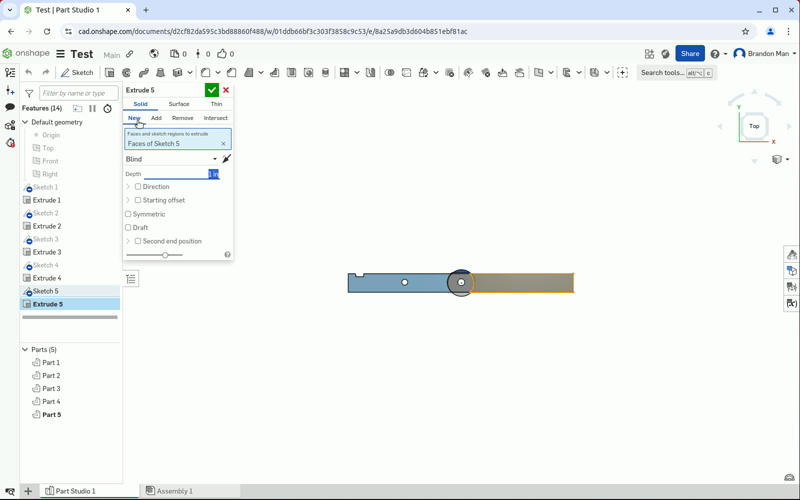
text(1.204)
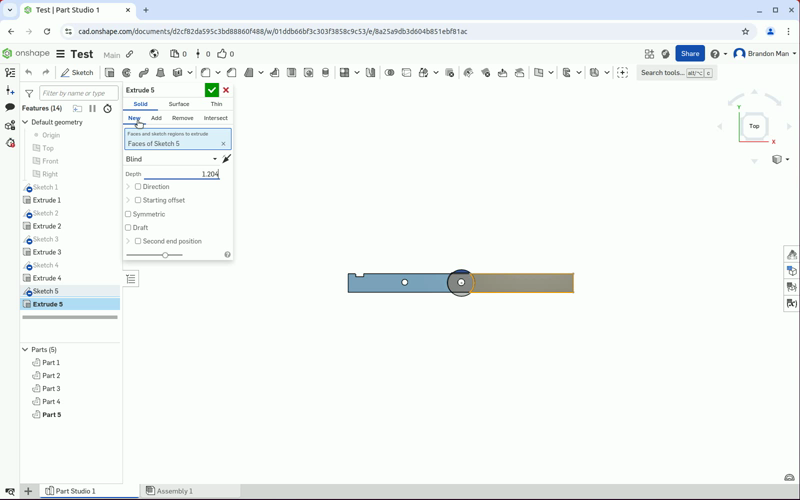
key(enter)
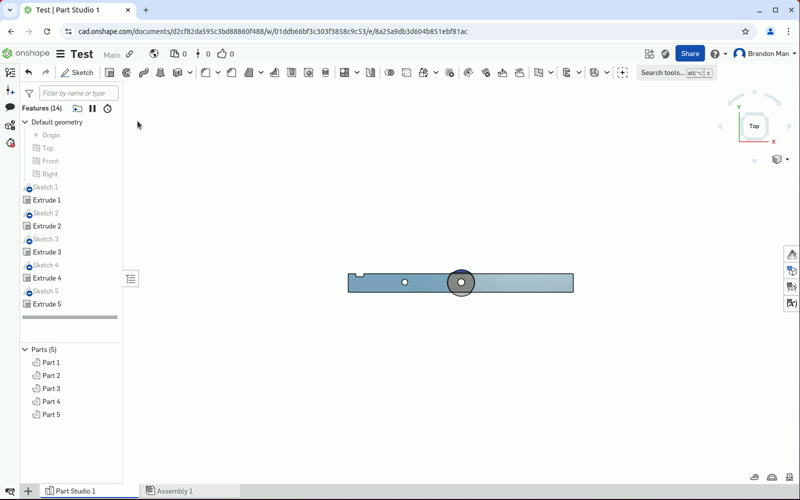
key(shift+h)
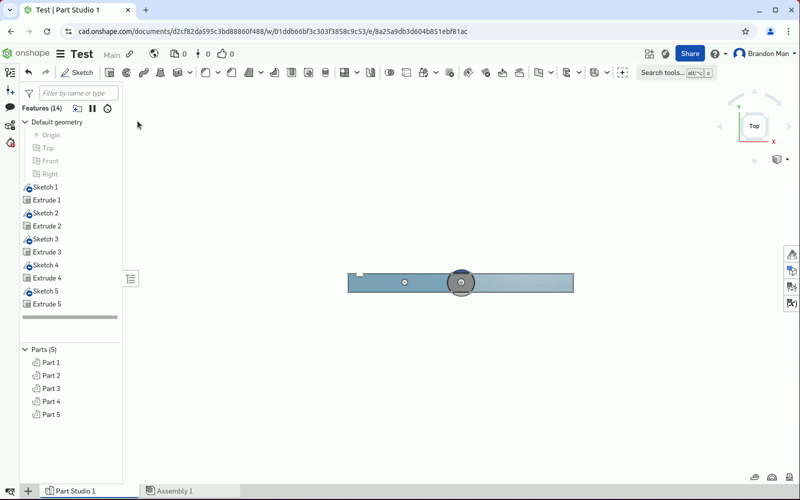
key(shift+h)
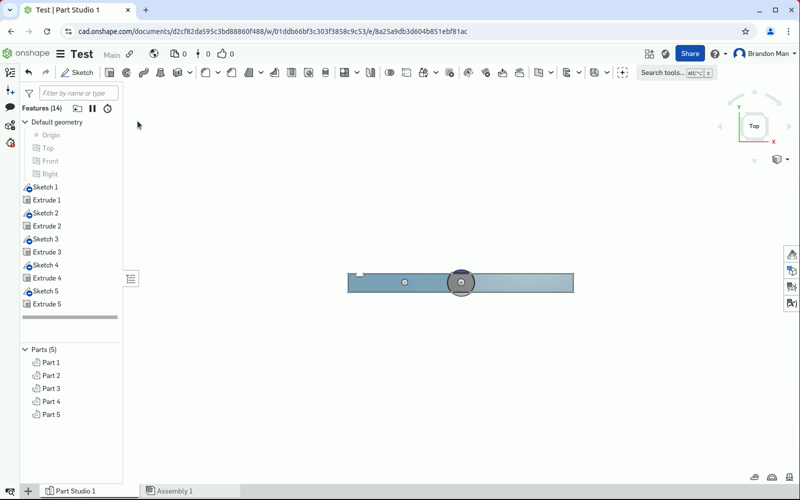
key(shift+7)
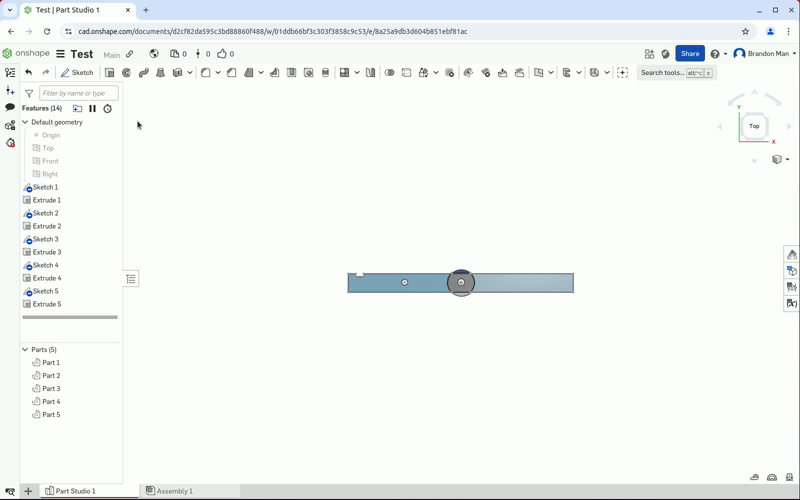
key(up, 3)
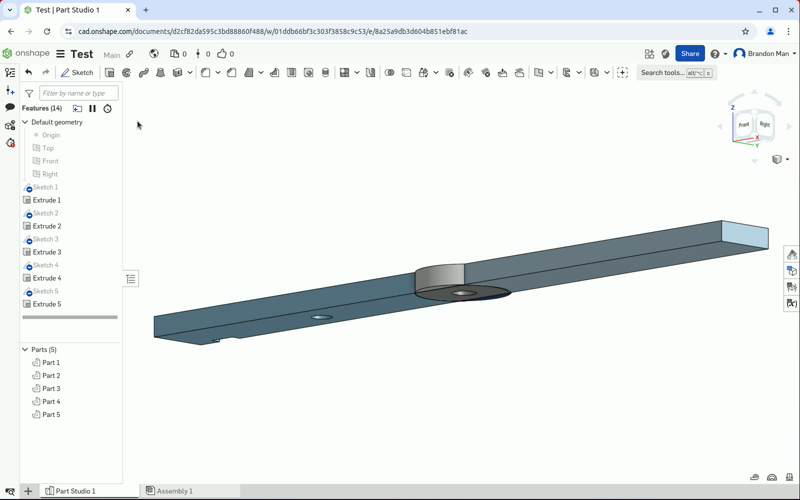
key(left, 3)
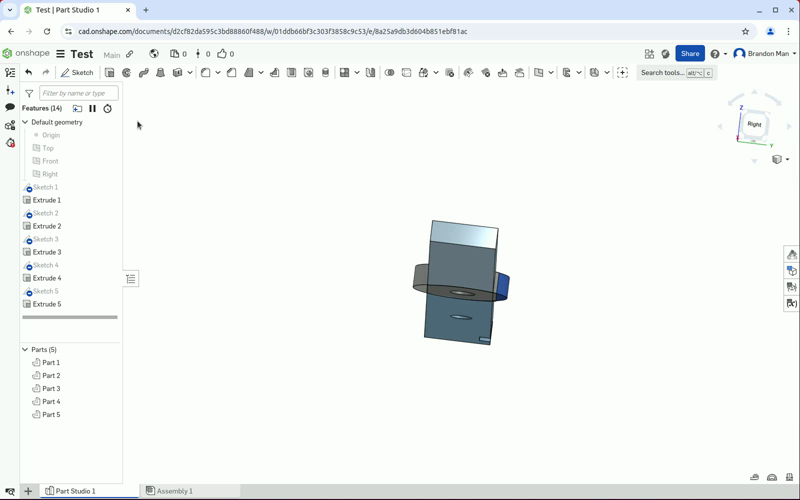
key(right, 3)
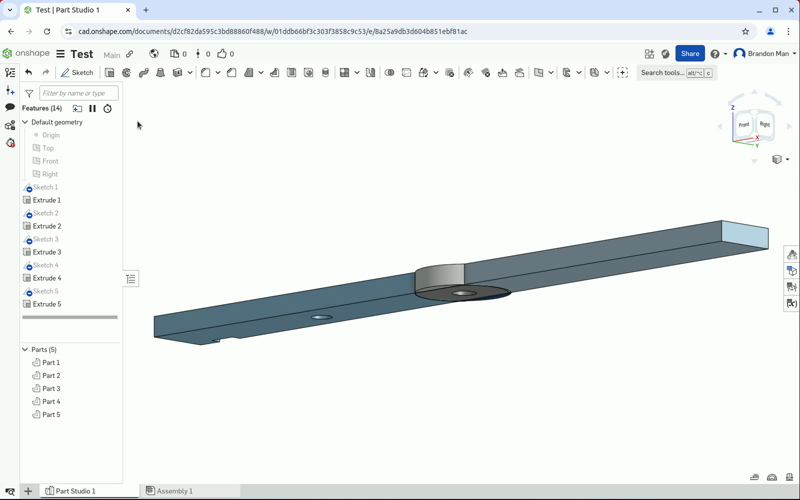
key(down, 3)
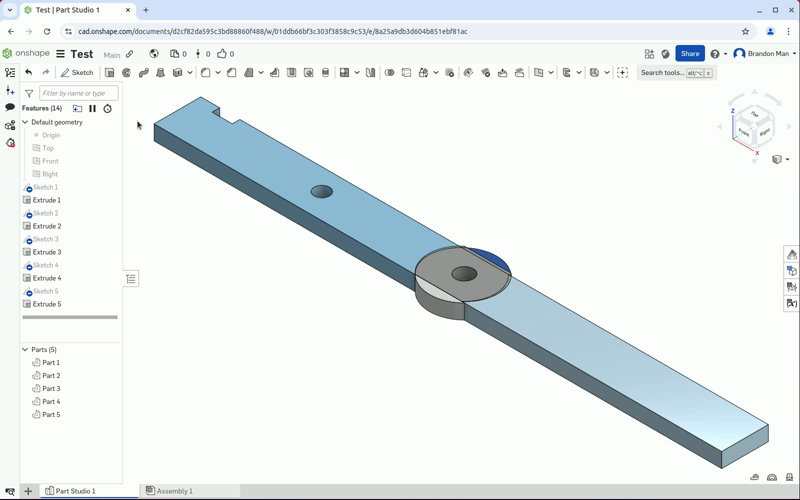
mouse_move(73, 189)
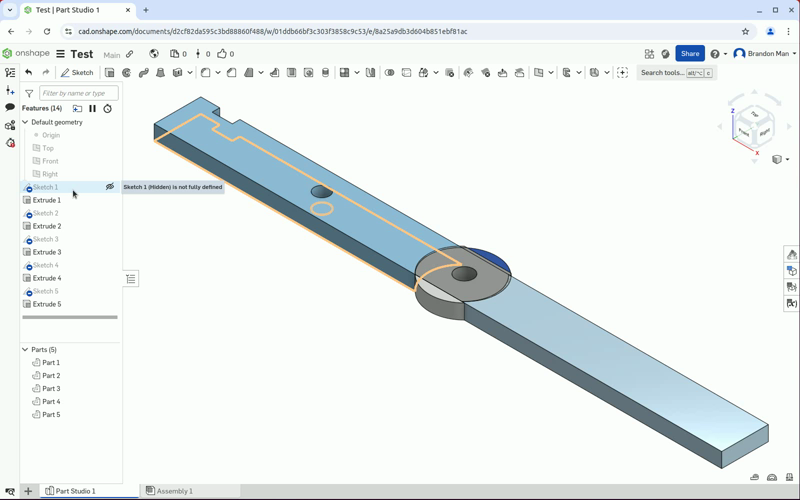
click(73, 189)